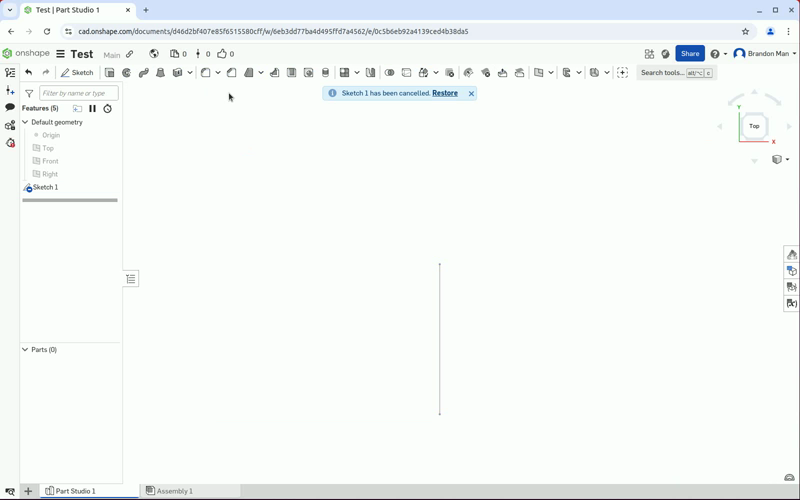
key(shift+h)
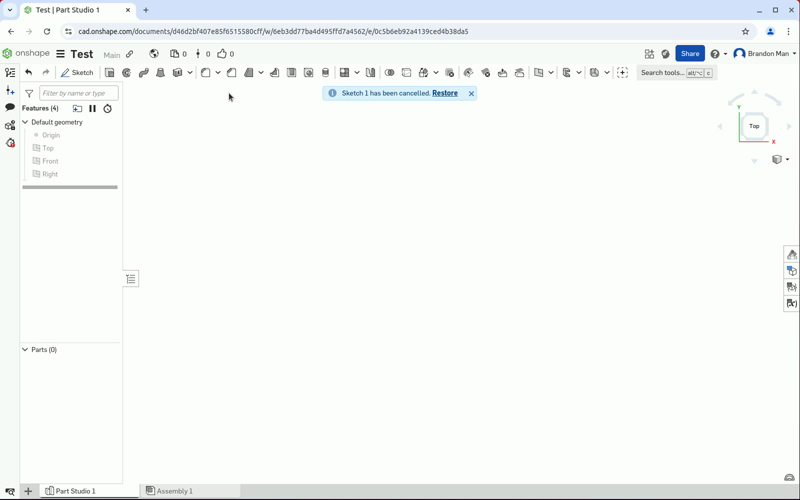
key(shift+s)
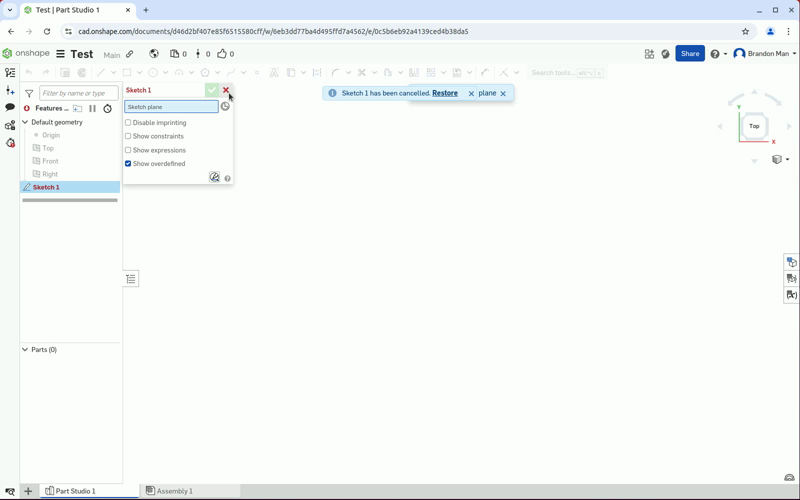
mouse_move(73, 150)
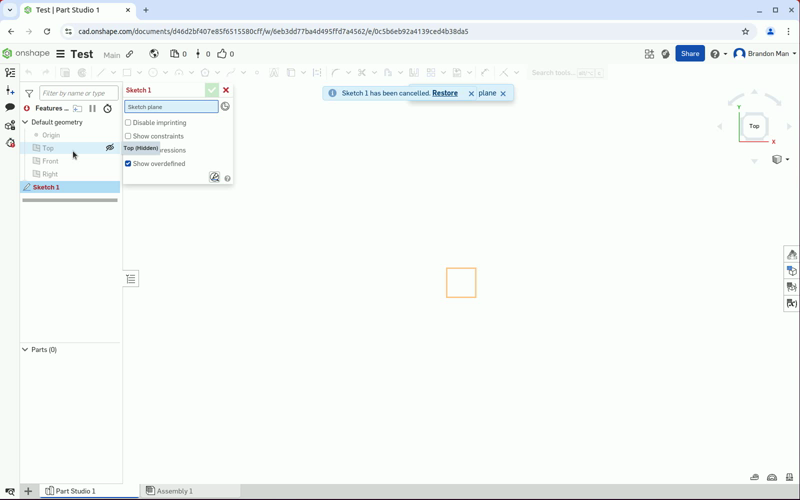
click(73, 150)
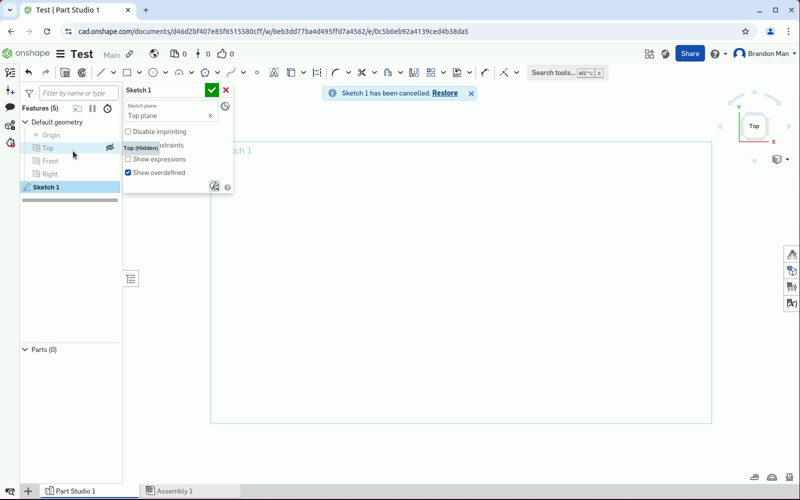
mouse_move(73, 352)
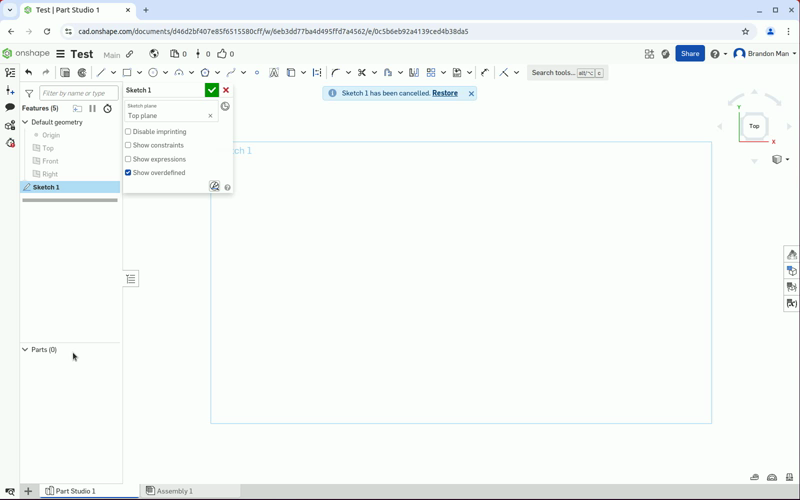
key(y)
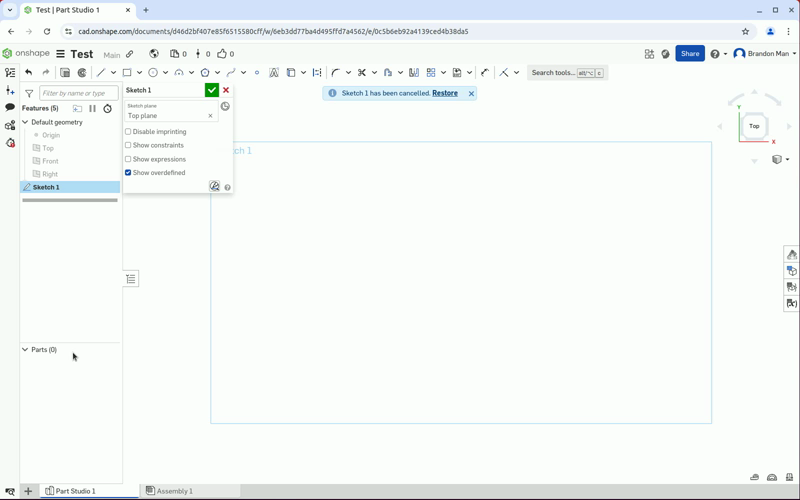
key(l)
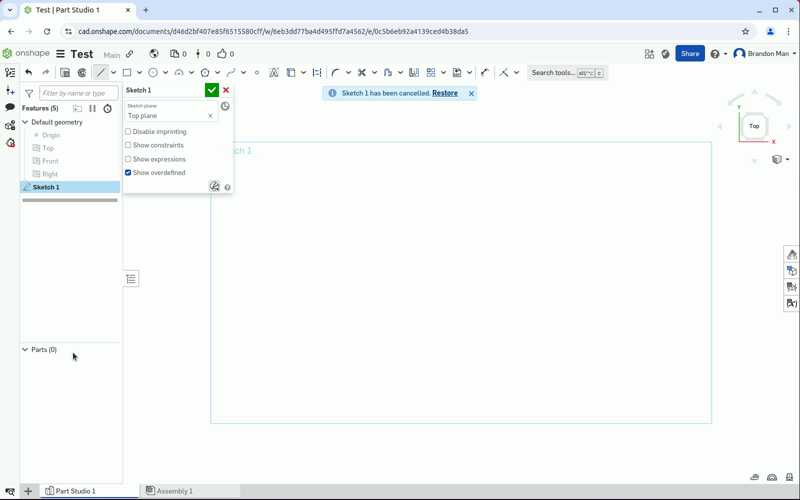
key_down(shift)
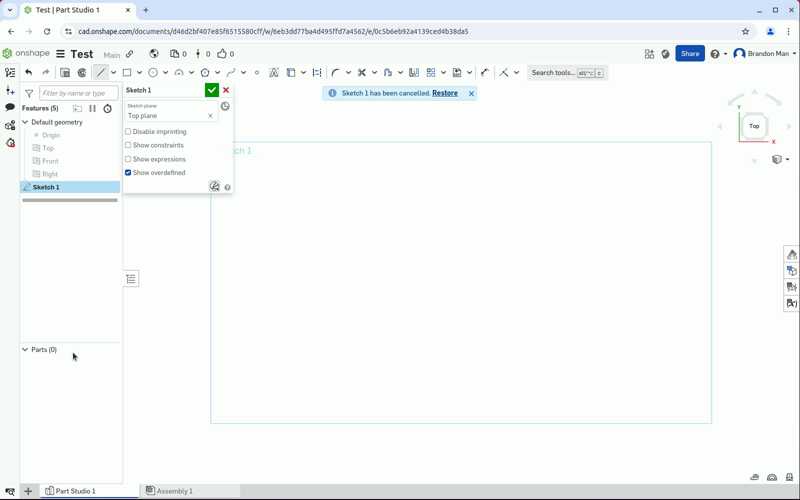
mouse_move(398, 333)
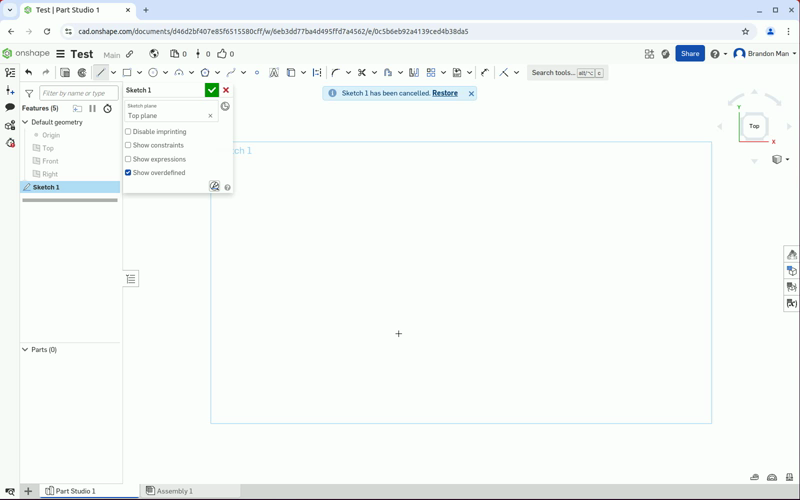
click(398, 333)
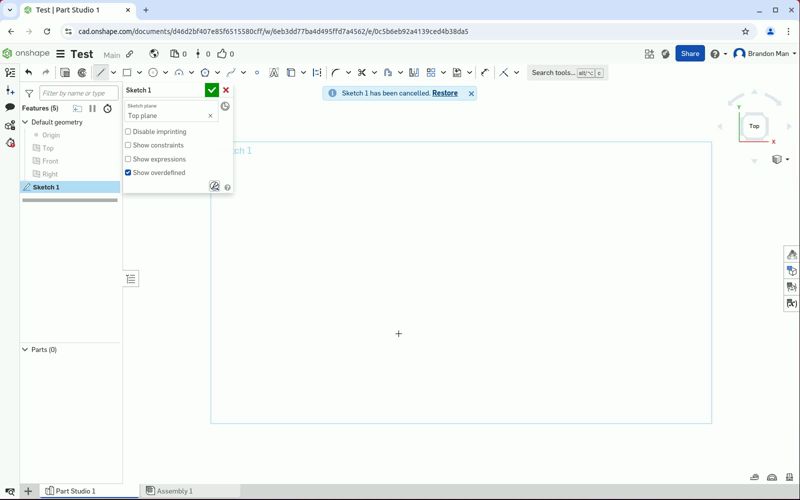
key_up(shift)
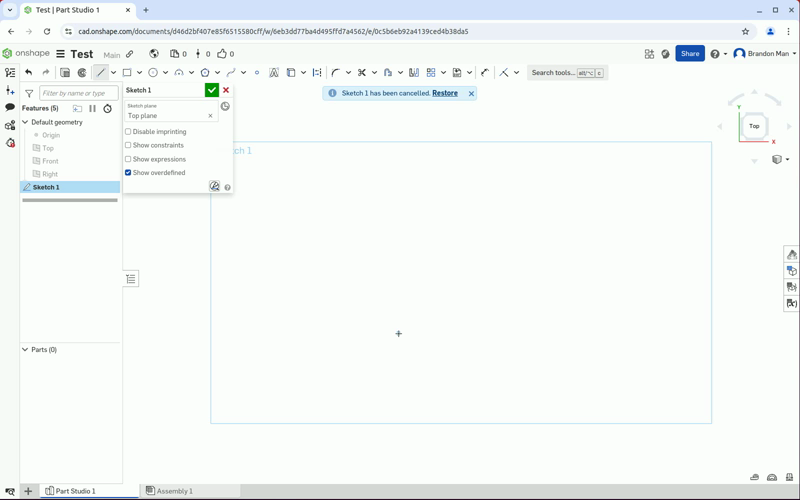
key_down(shift)
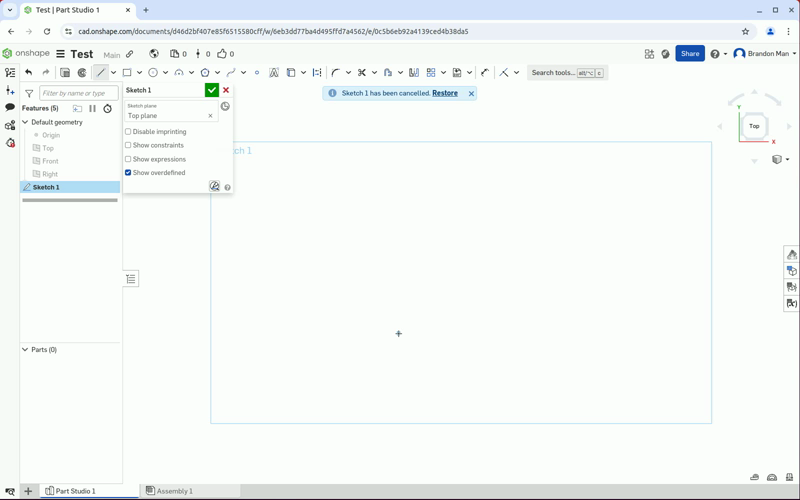
mouse_move(428, 333)
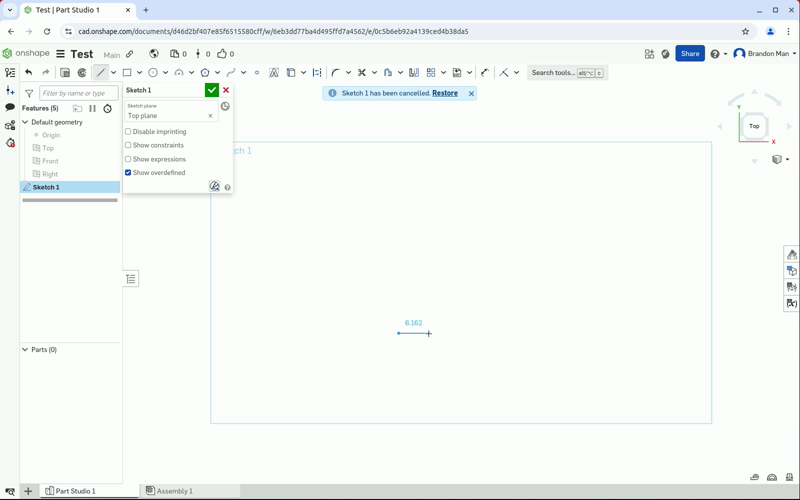
mouse_move(429, 333)
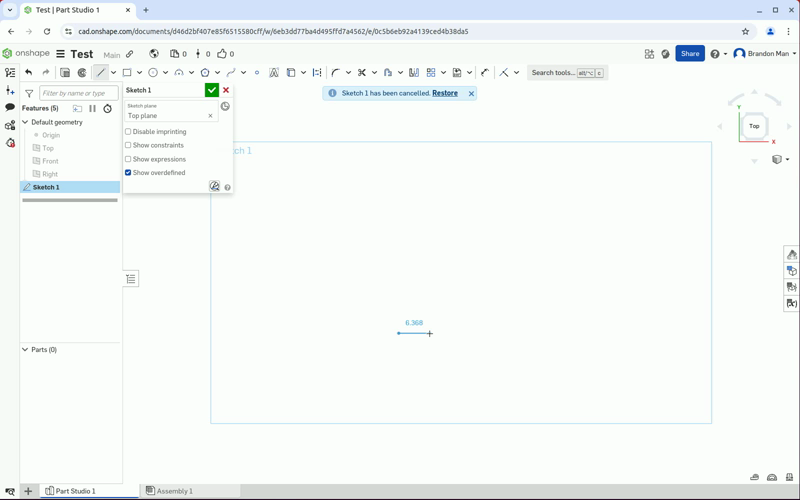
click(429, 333)
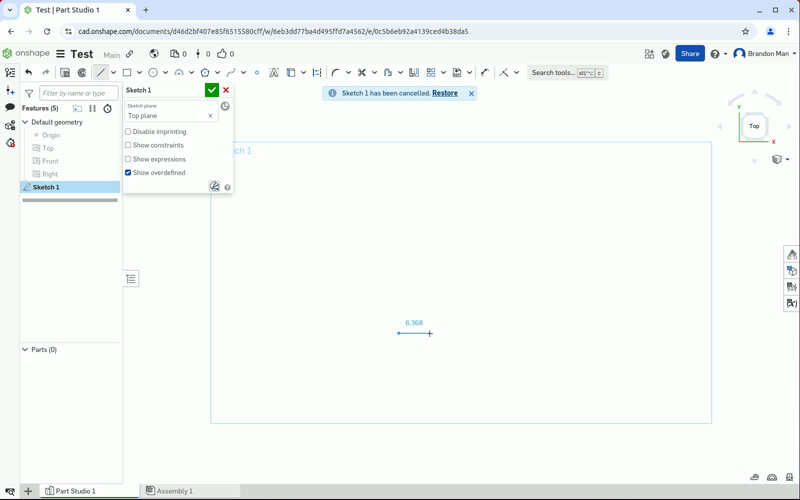
key_up(shift)
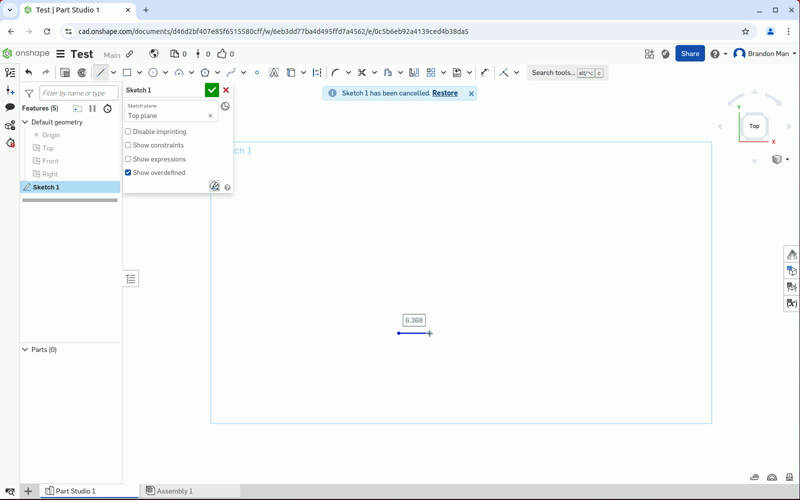
key_down(shift)
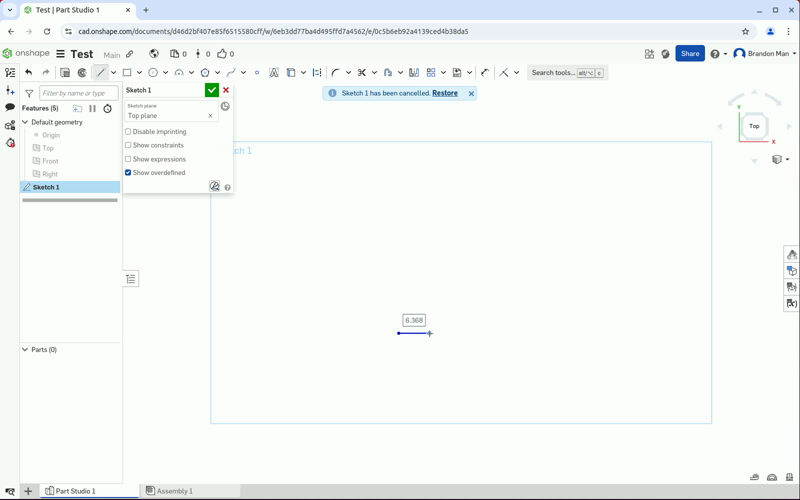
mouse_move(459, 333)
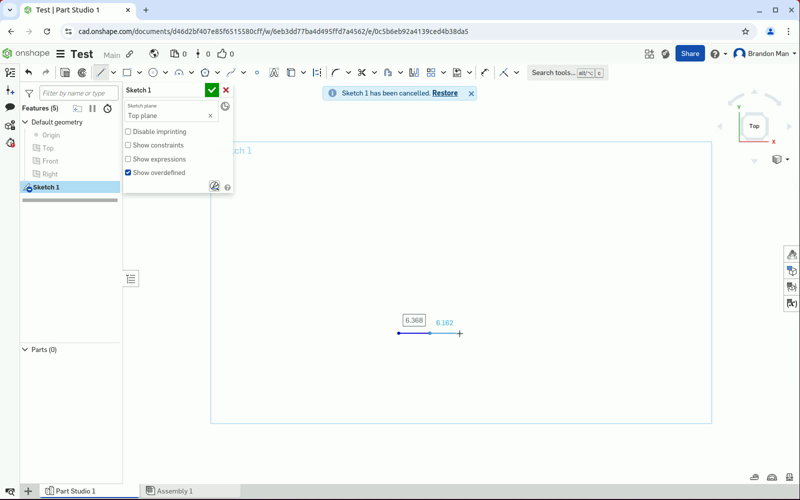
mouse_move(429, 307)
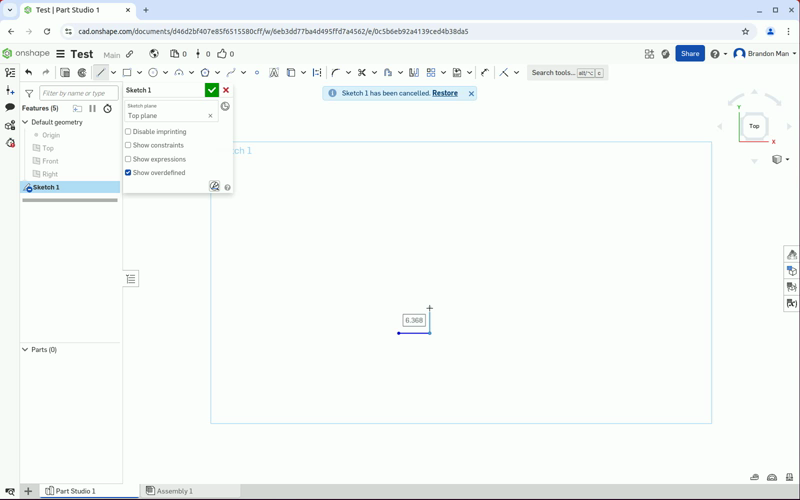
click(429, 307)
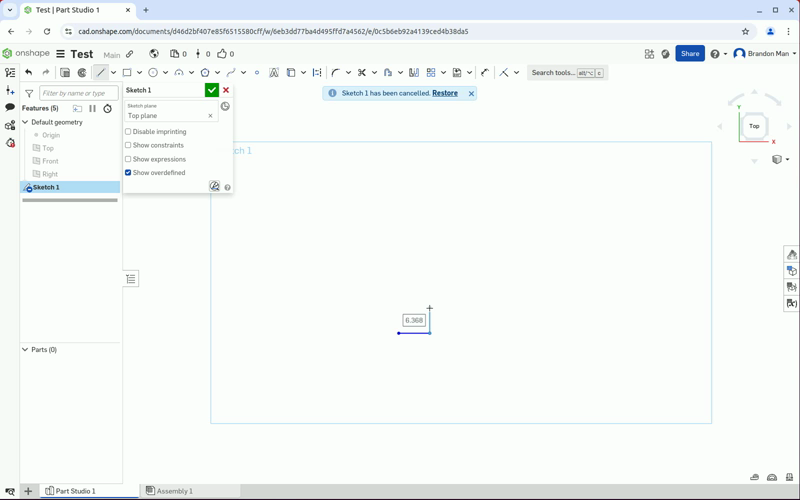
key_up(shift)
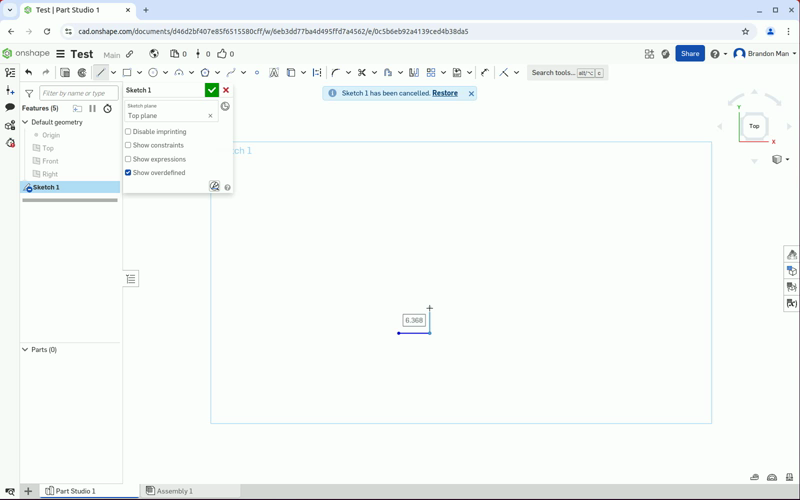
key_down(shift)
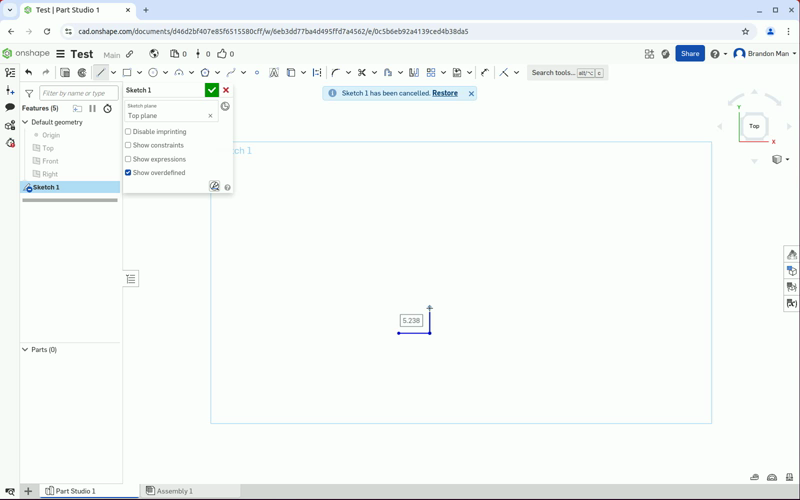
mouse_move(459, 307)
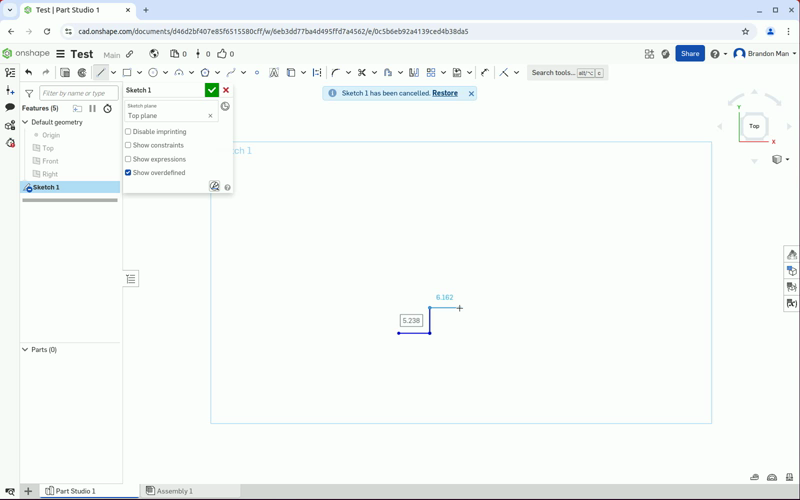
mouse_move(398, 307)
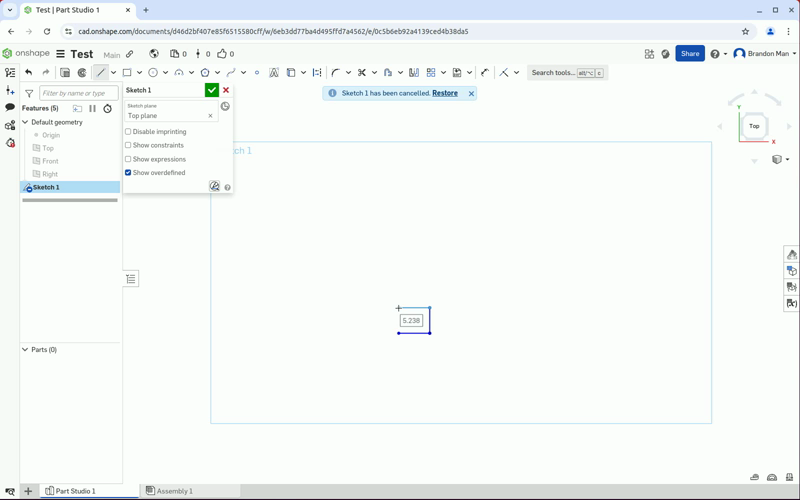
click(398, 307)
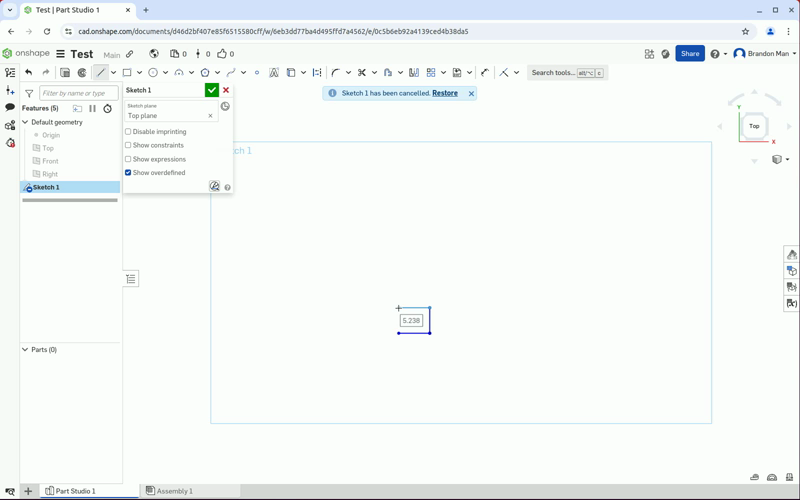
key_up(shift)
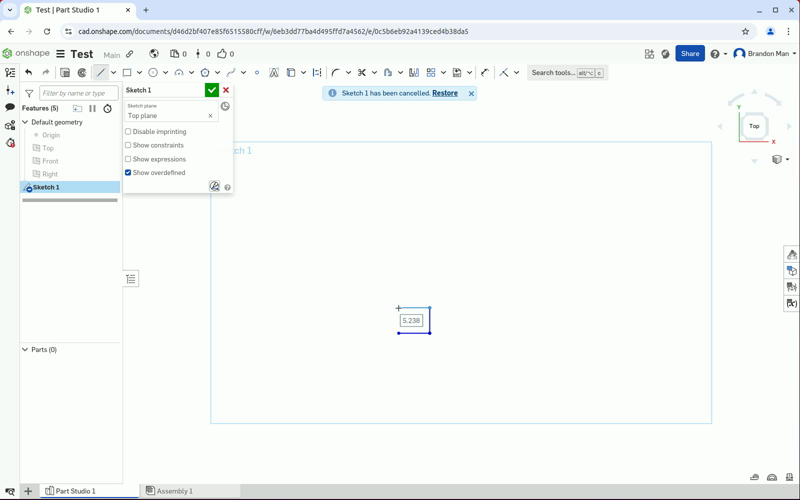
key(esc)
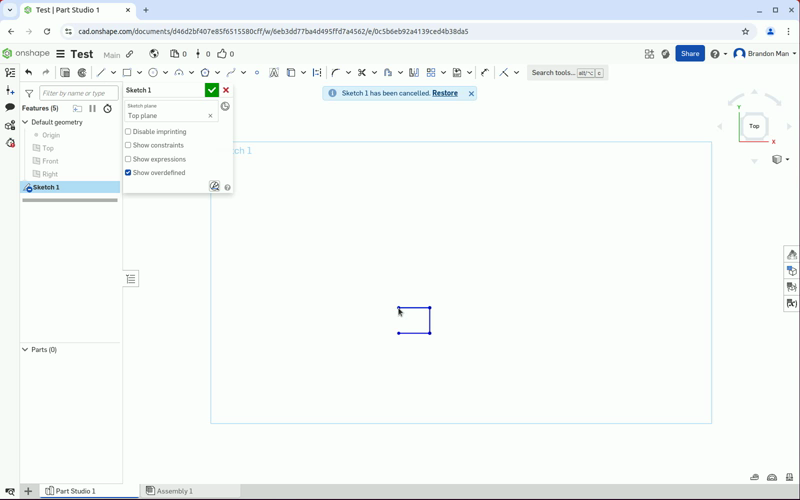
key(a)
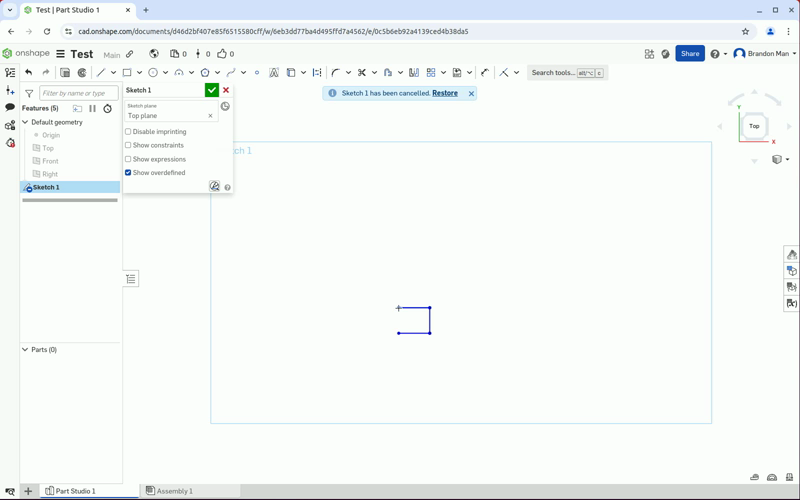
mouse_move(398, 307)
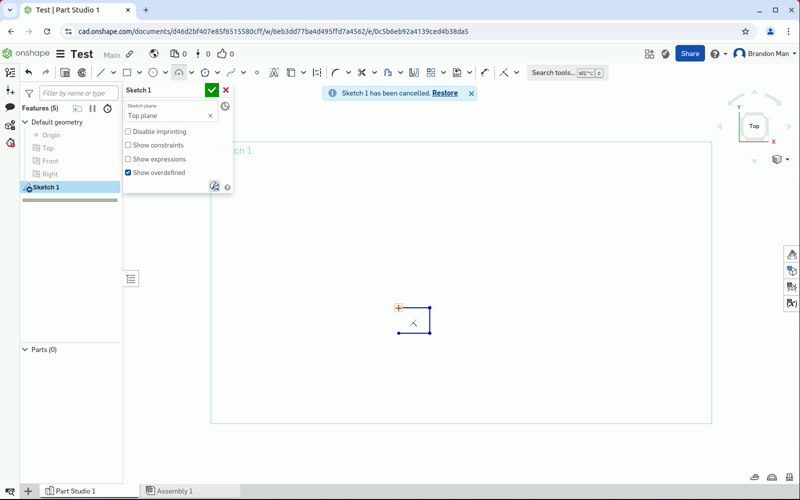
click(398, 307)
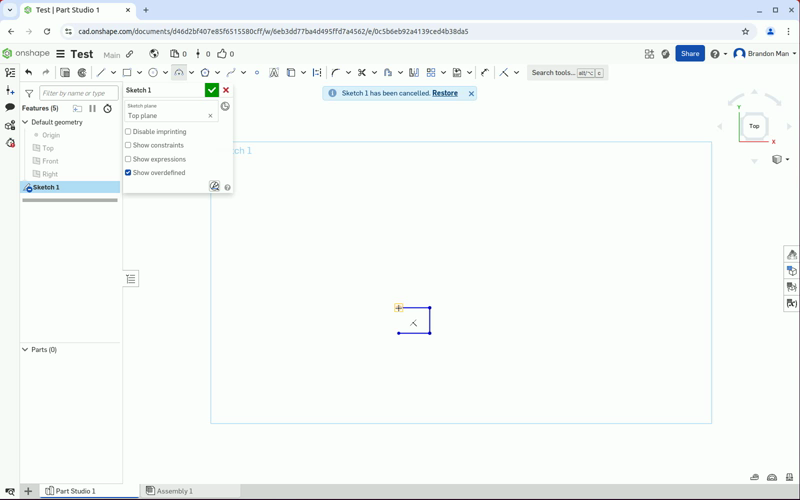
key_down(shift)
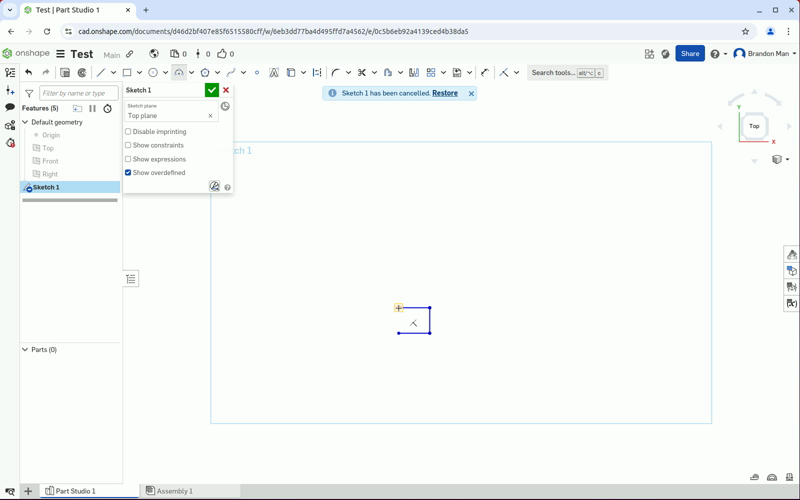
mouse_move(398, 258)
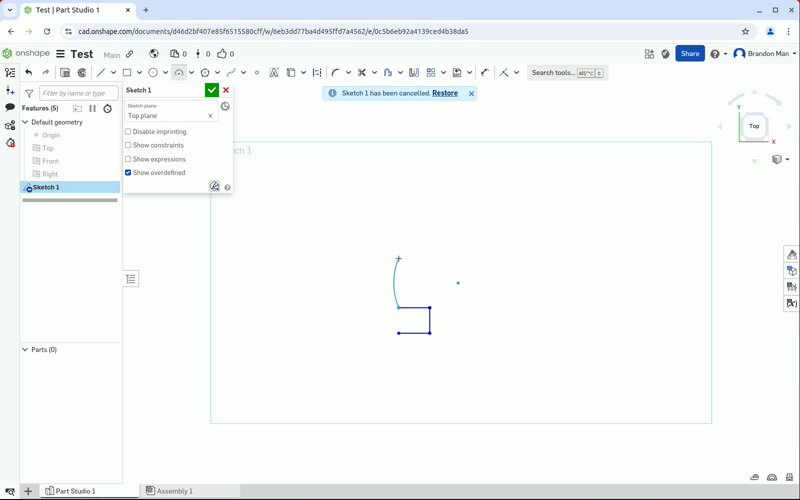
click(398, 258)
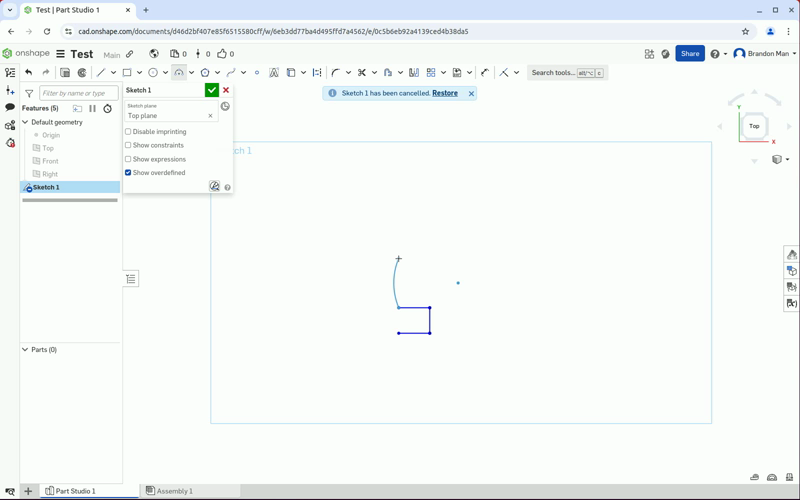
mouse_move(374, 282)
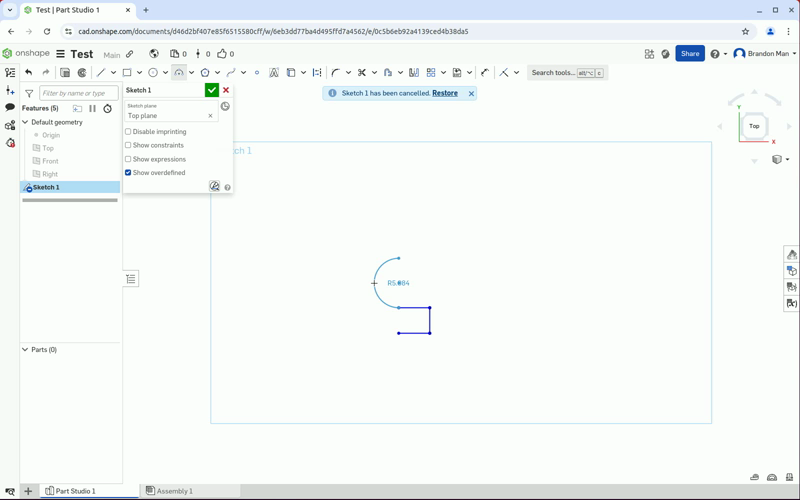
click(374, 282)
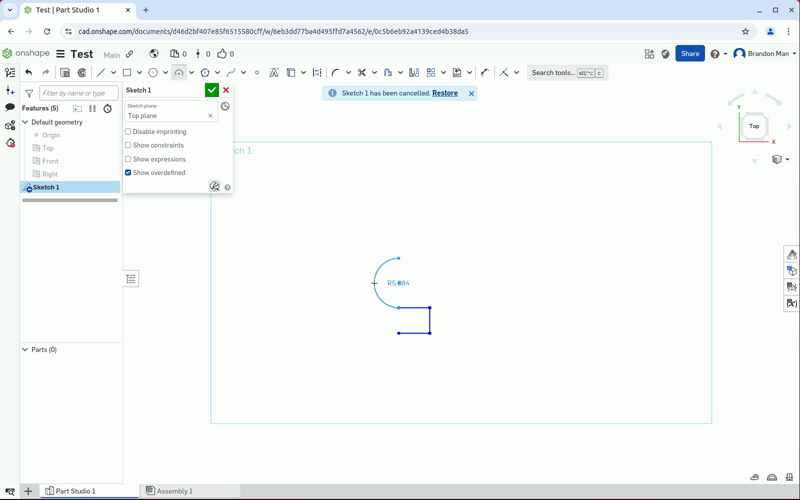
key_up(shift)
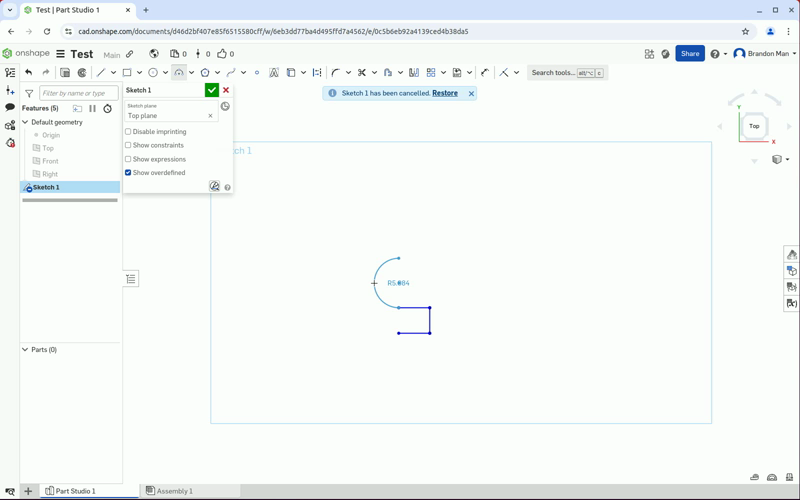
key(esc)
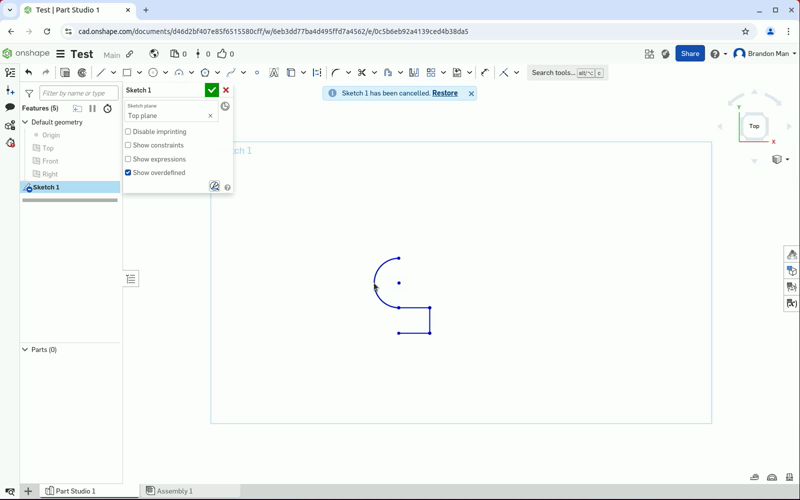
key(l)
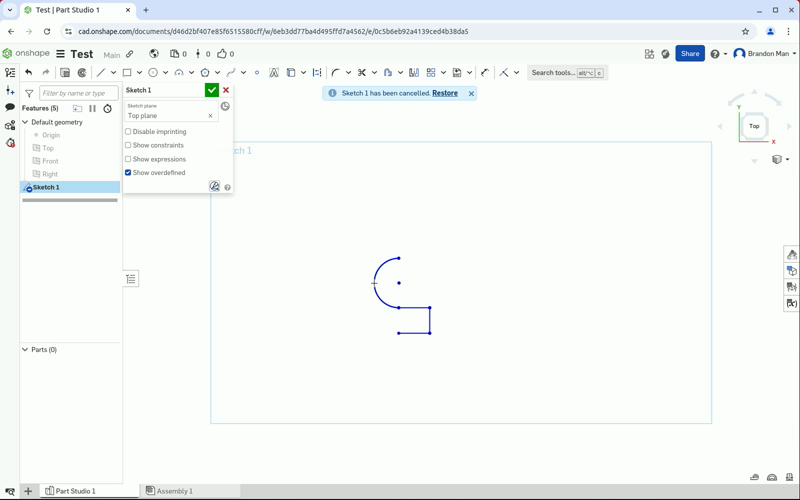
mouse_move(398, 258)
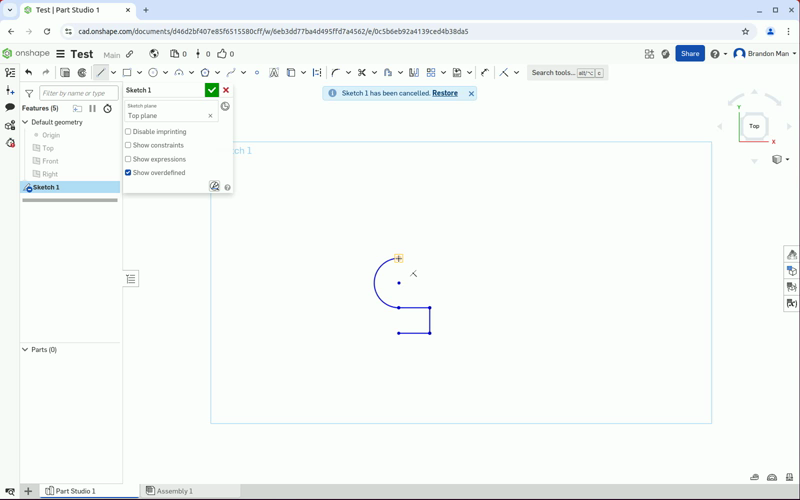
click(398, 258)
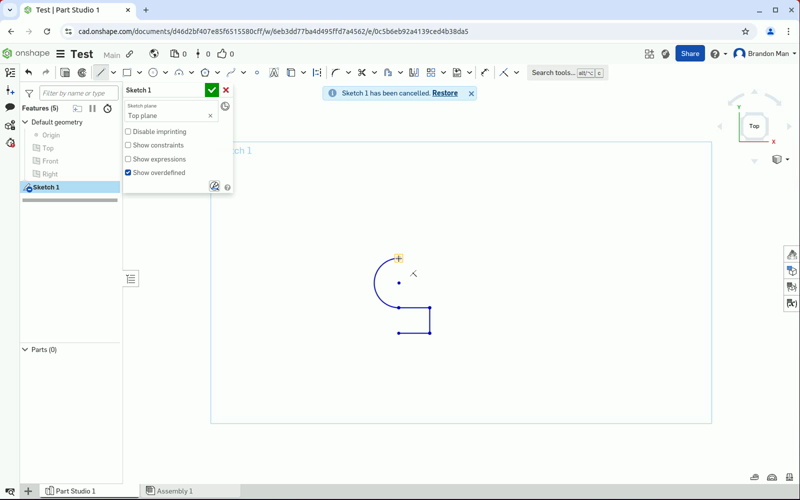
key_down(shift)
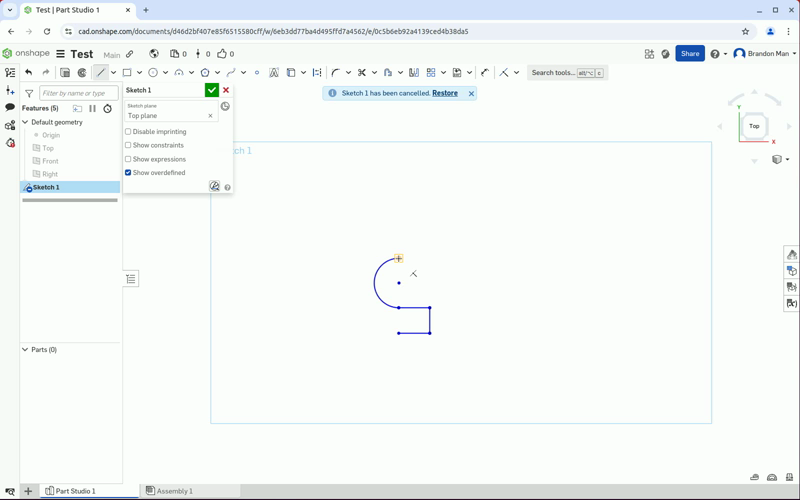
mouse_move(461, 258)
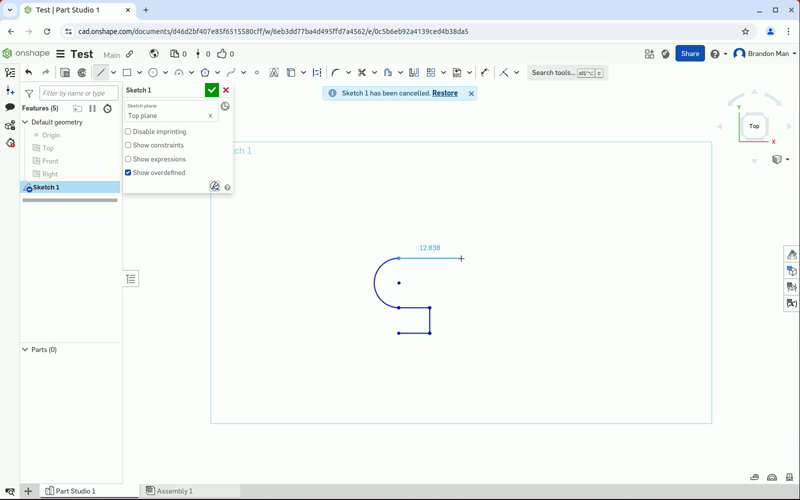
click(461, 258)
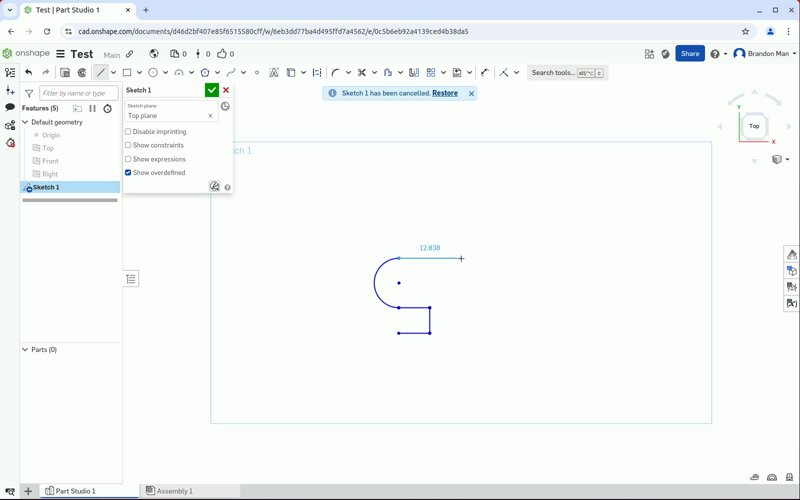
key_up(shift)
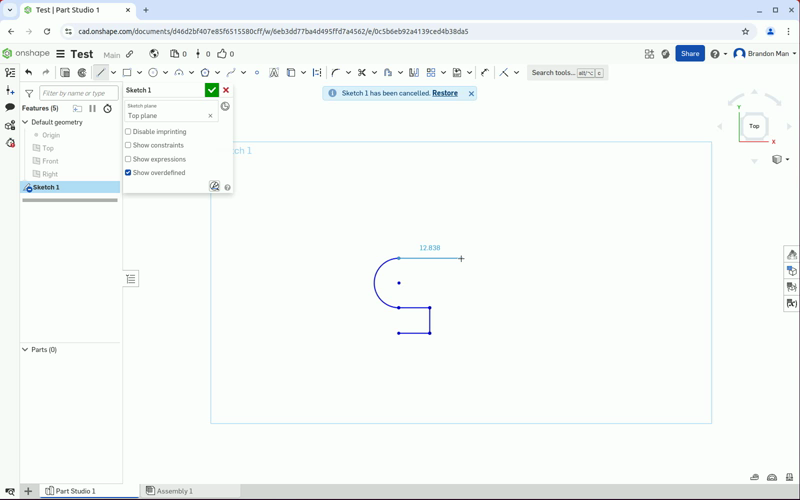
key_down(shift)
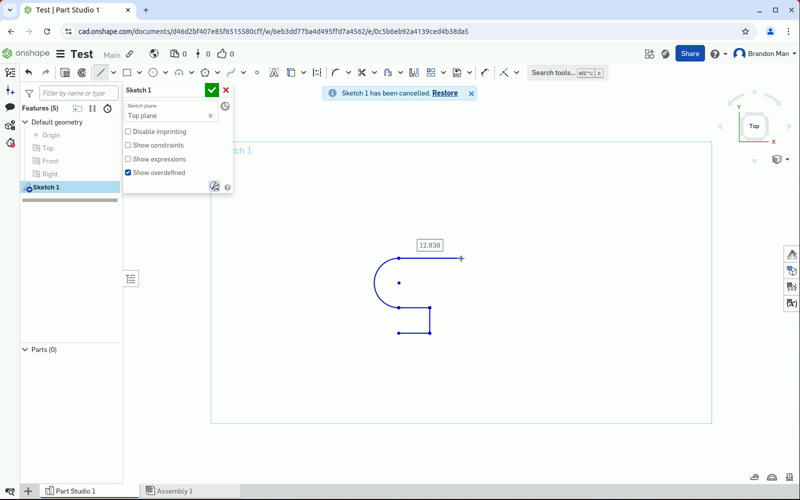
mouse_move(523, 258)
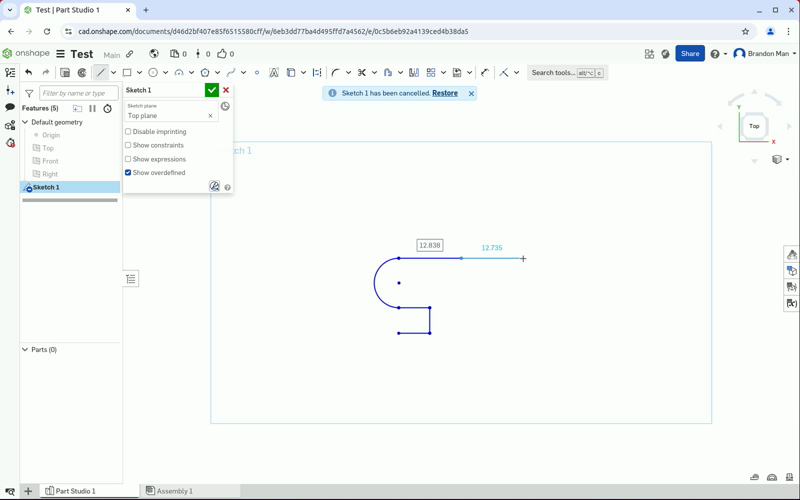
click(523, 258)
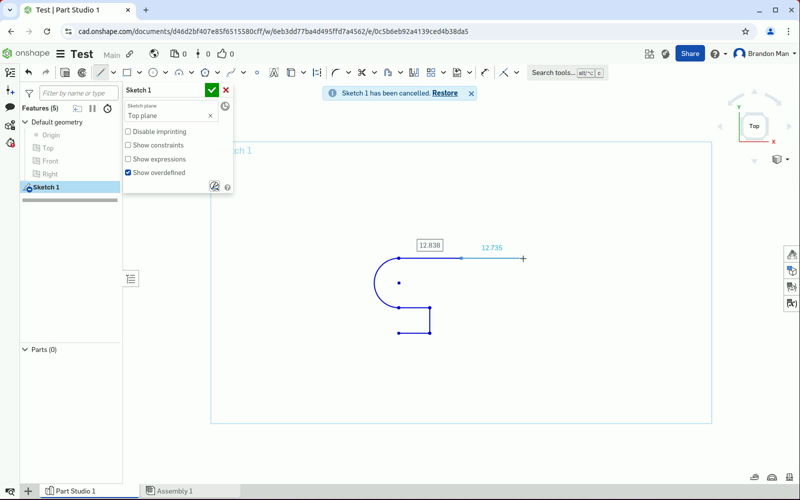
key_up(shift)
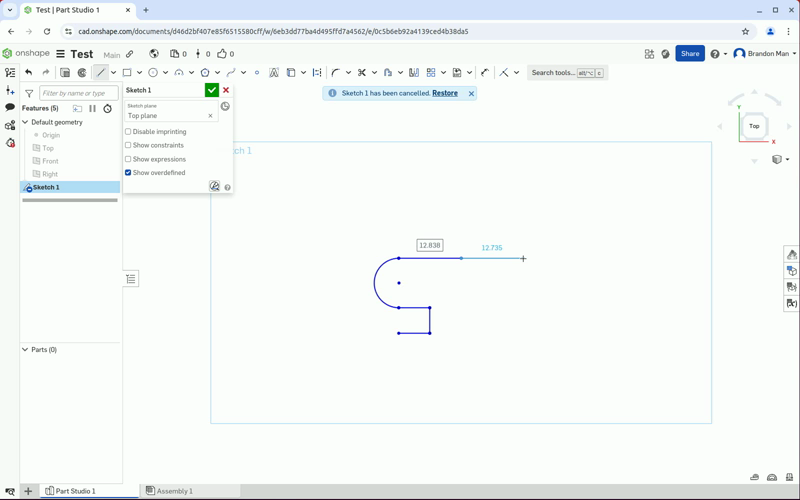
key(esc)
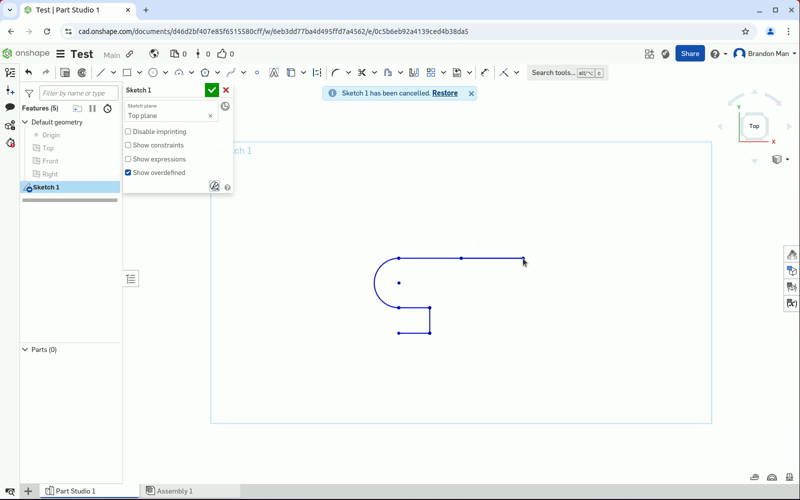
key(a)
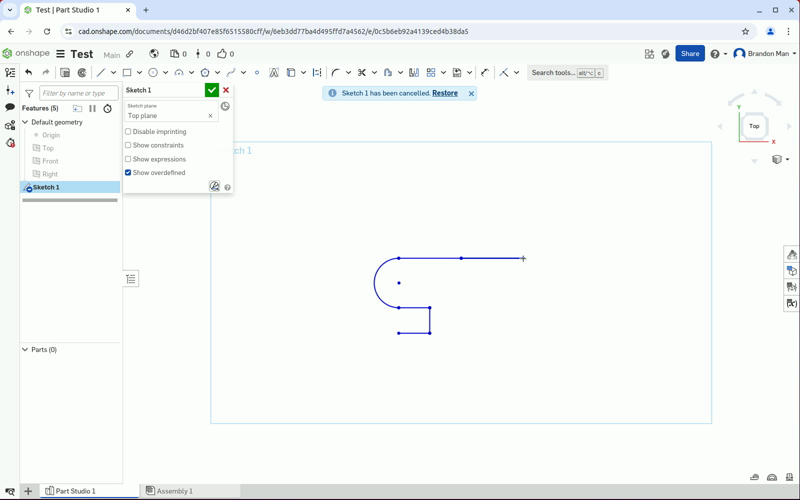
mouse_move(523, 258)
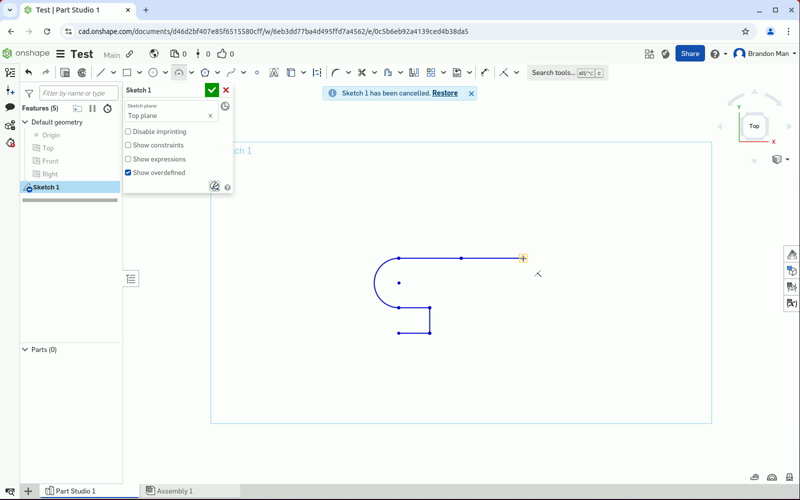
click(523, 258)
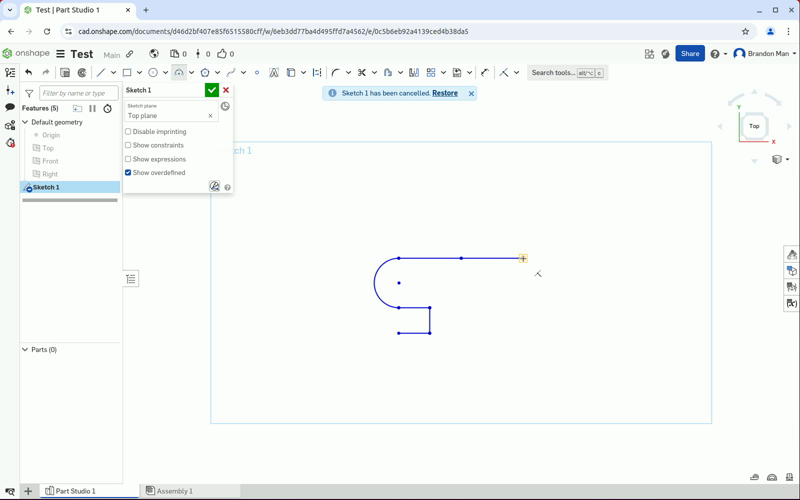
key_down(shift)
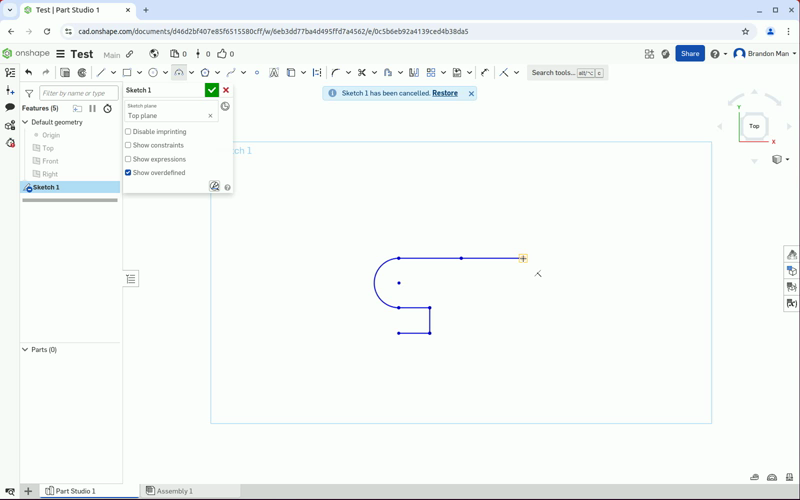
mouse_move(523, 307)
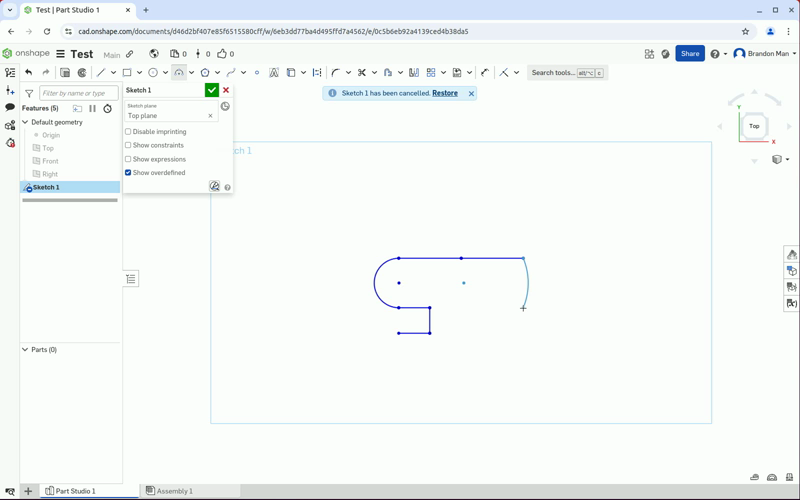
click(523, 307)
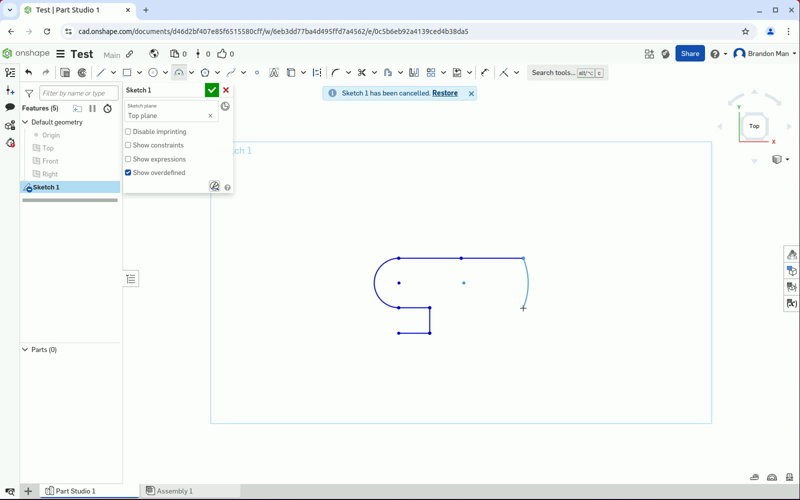
mouse_move(547, 282)
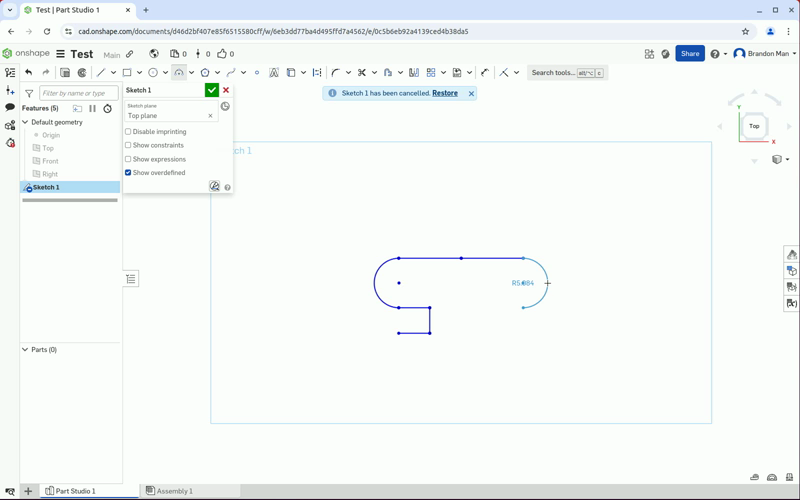
click(547, 282)
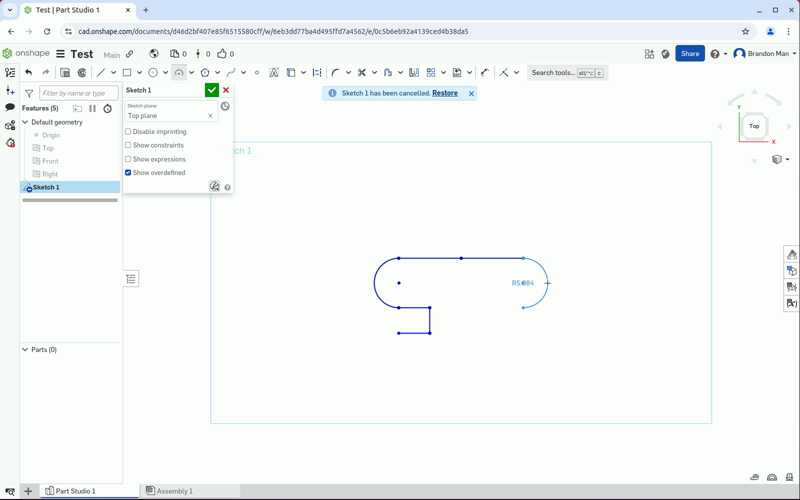
key_up(shift)
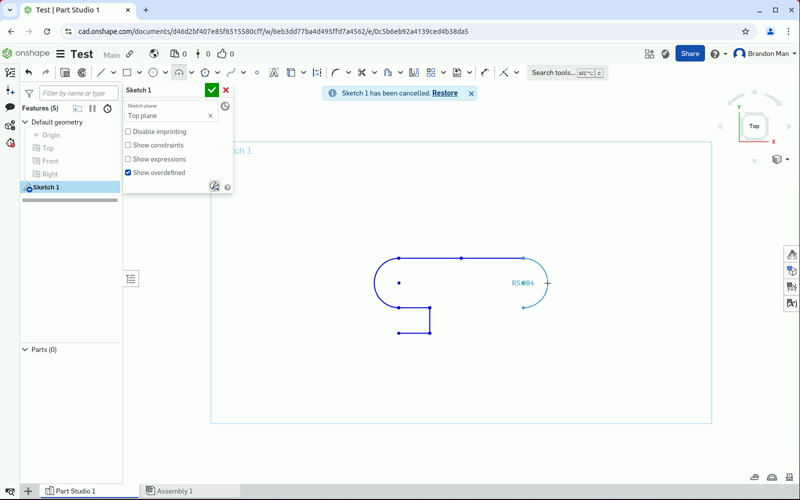
key(esc)
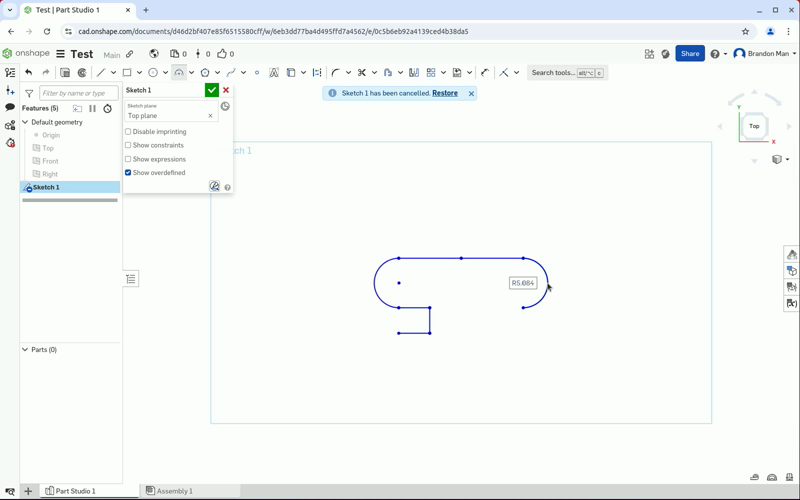
key(l)
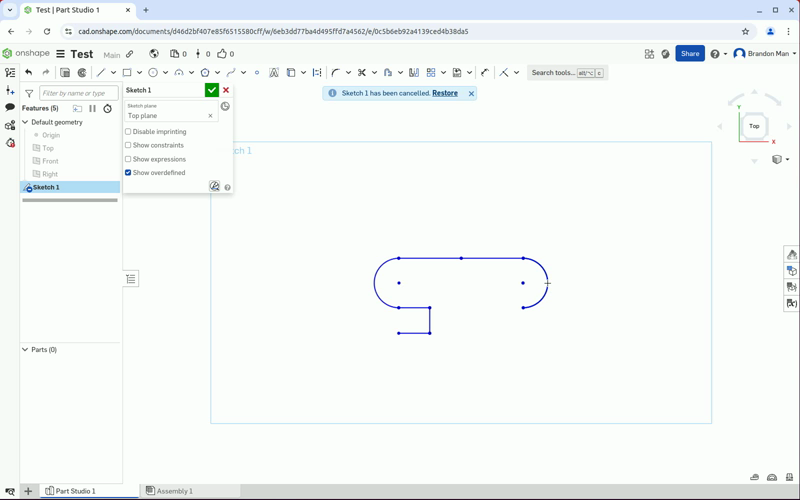
mouse_move(523, 307)
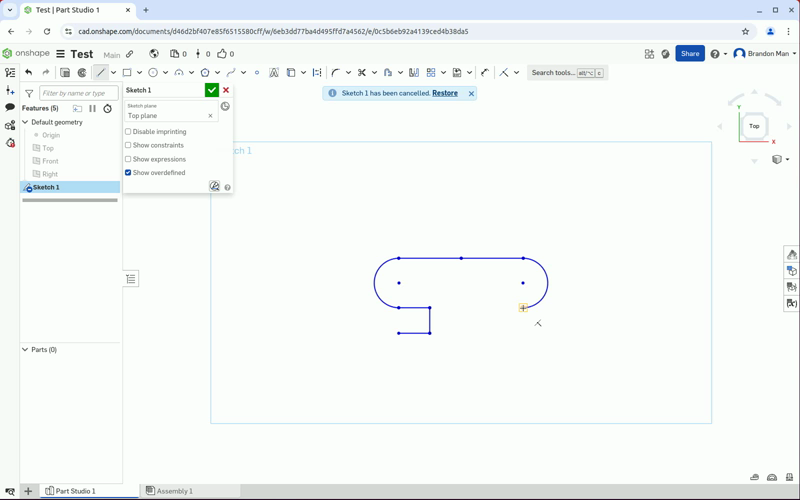
click(523, 307)
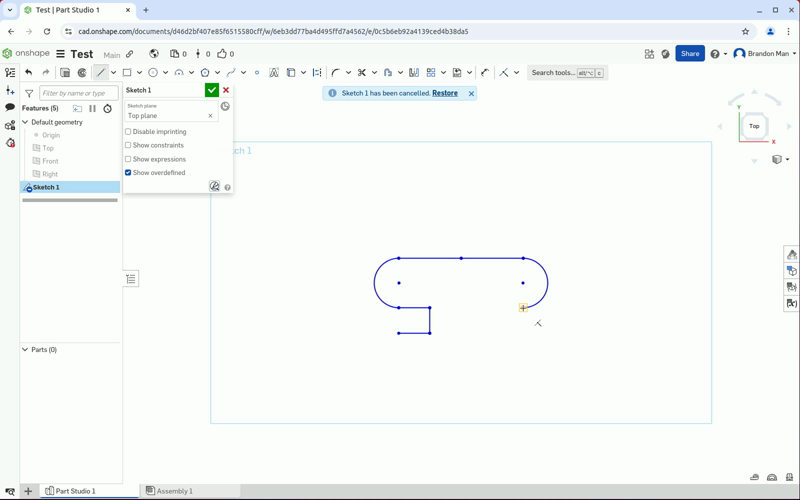
key_down(shift)
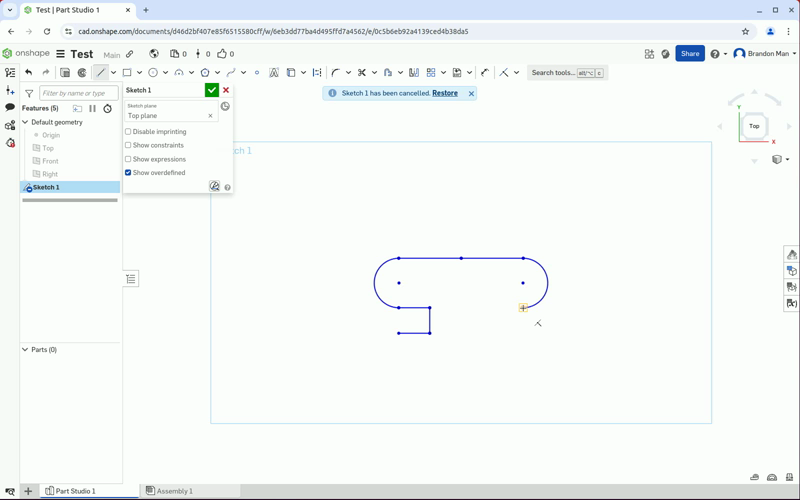
mouse_move(553, 307)
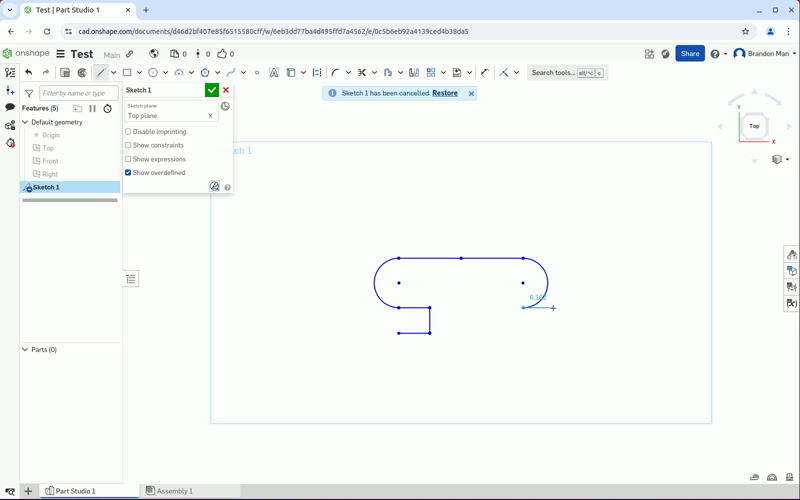
mouse_move(523, 333)
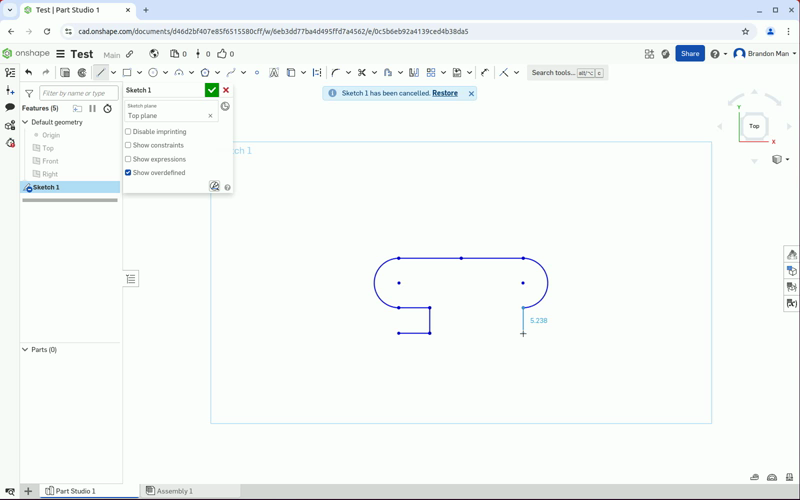
click(523, 333)
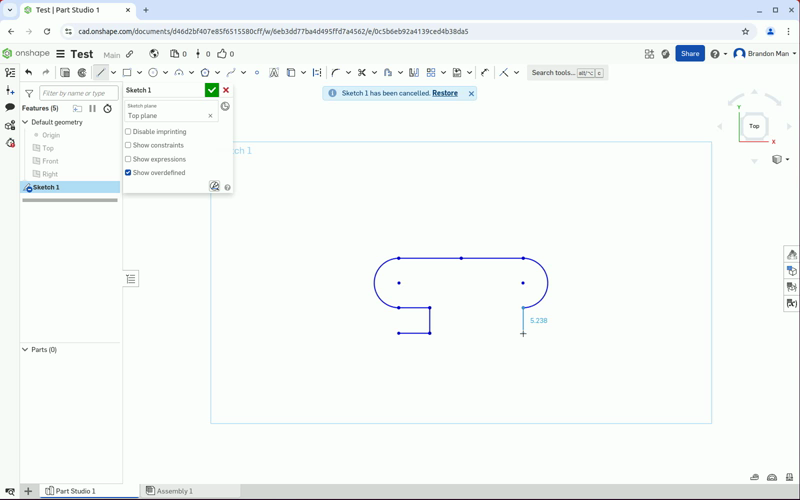
key_up(shift)
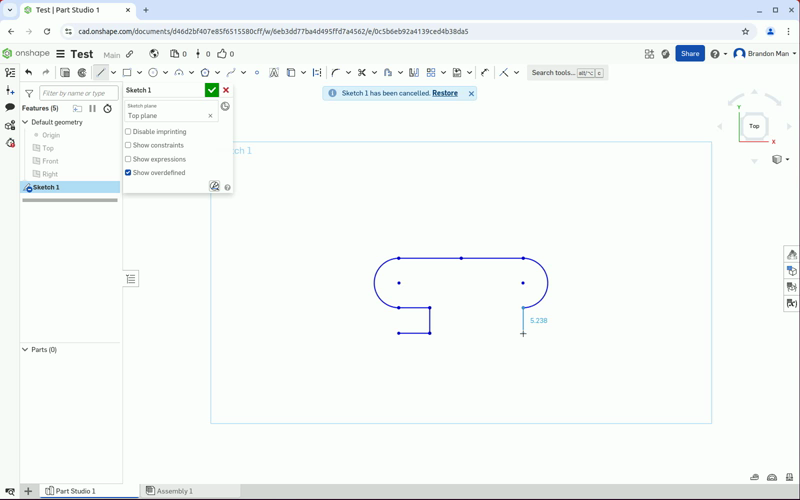
key(esc)
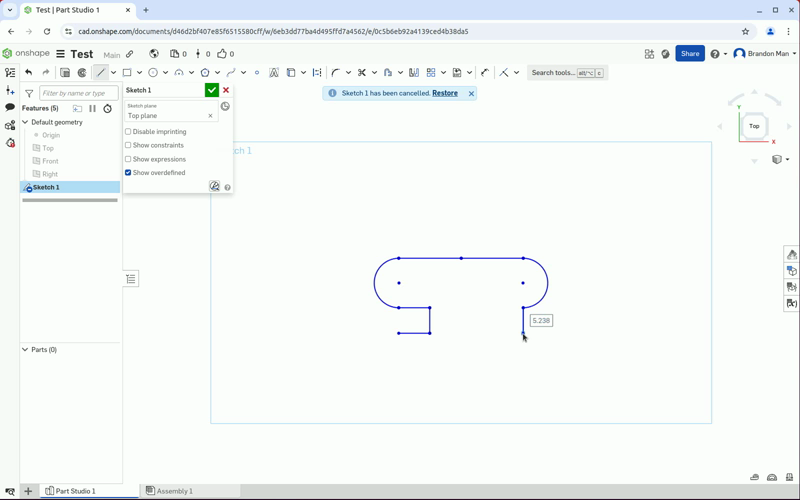
key(a)
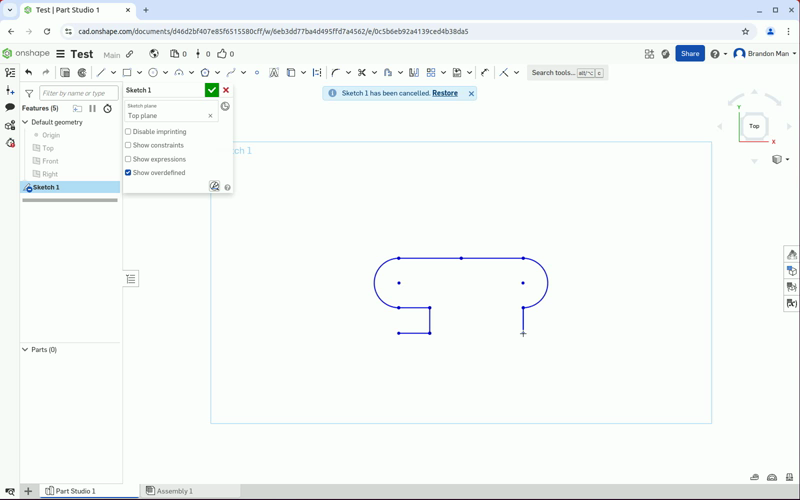
mouse_move(523, 333)
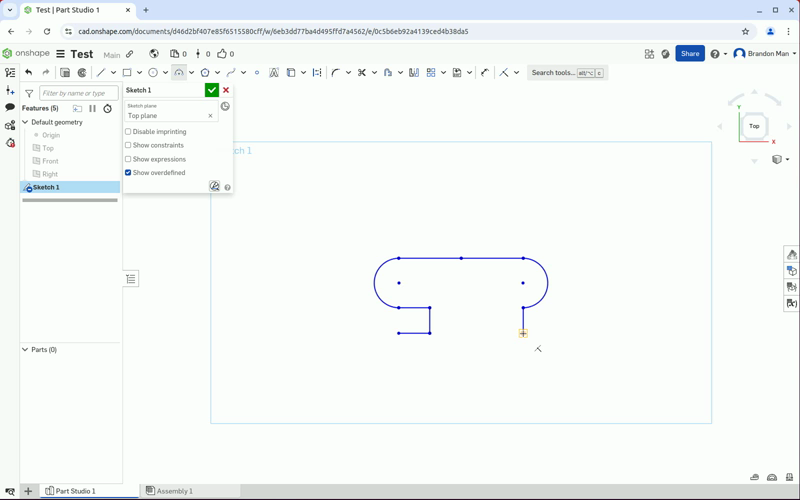
click(523, 333)
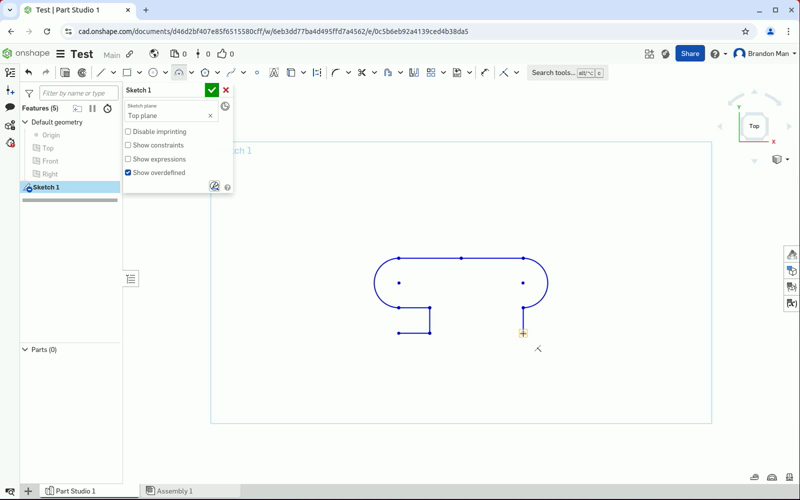
key_down(shift)
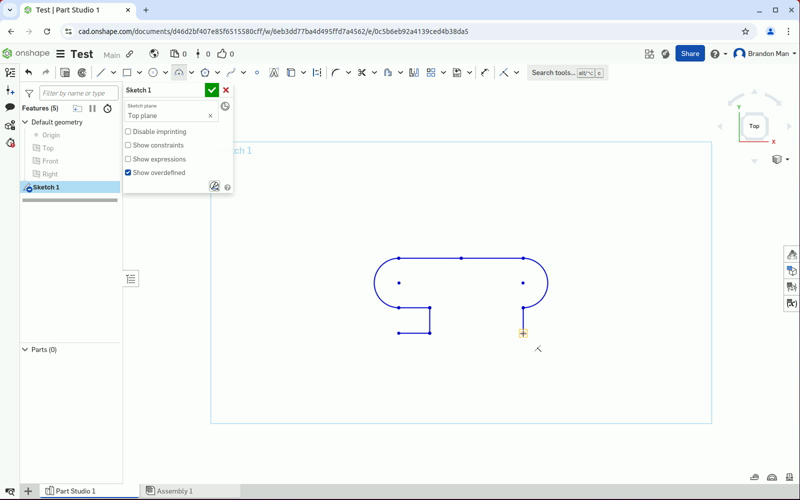
mouse_move(523, 234)
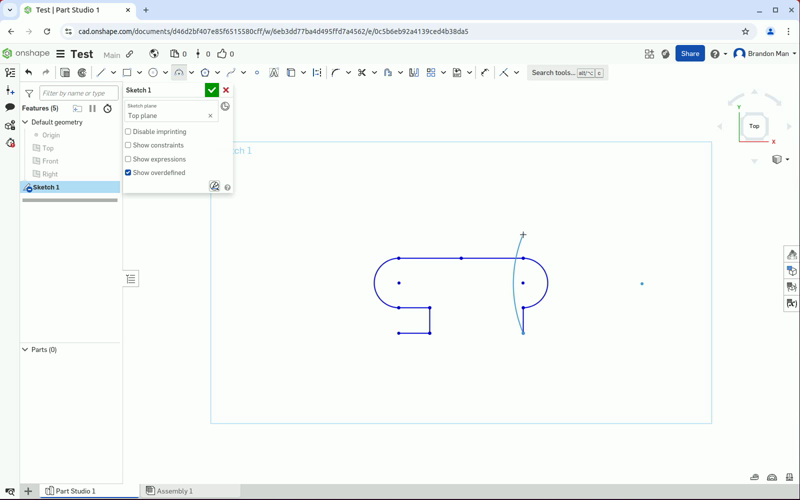
click(523, 234)
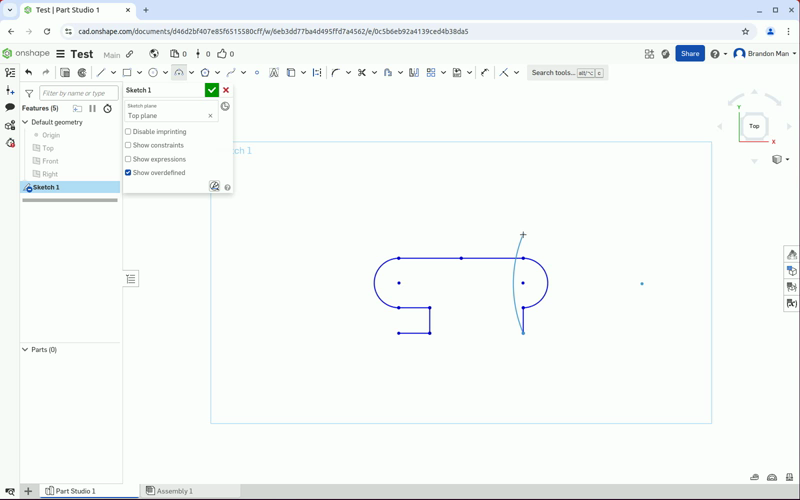
mouse_move(572, 283)
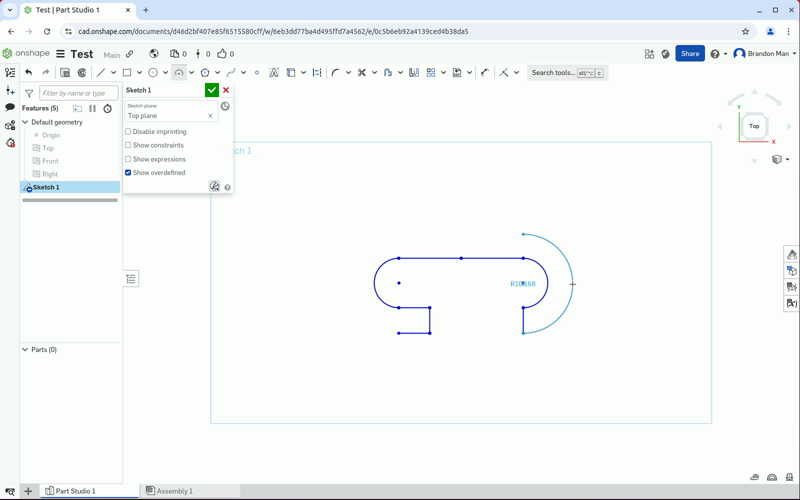
click(572, 283)
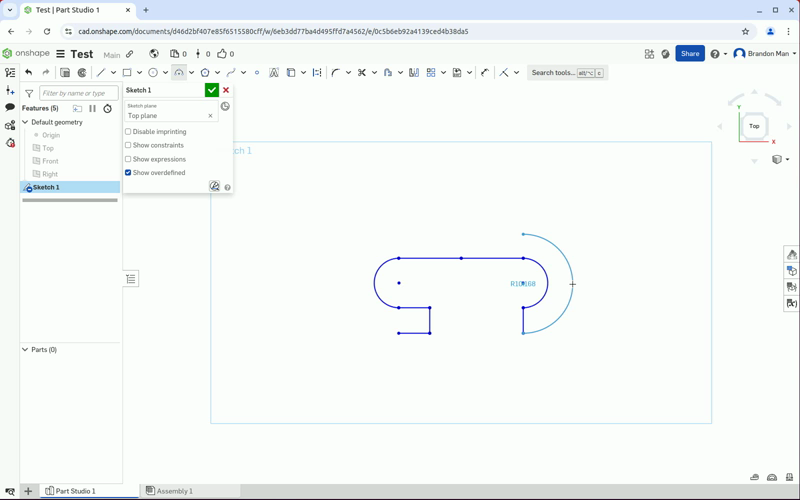
key_up(shift)
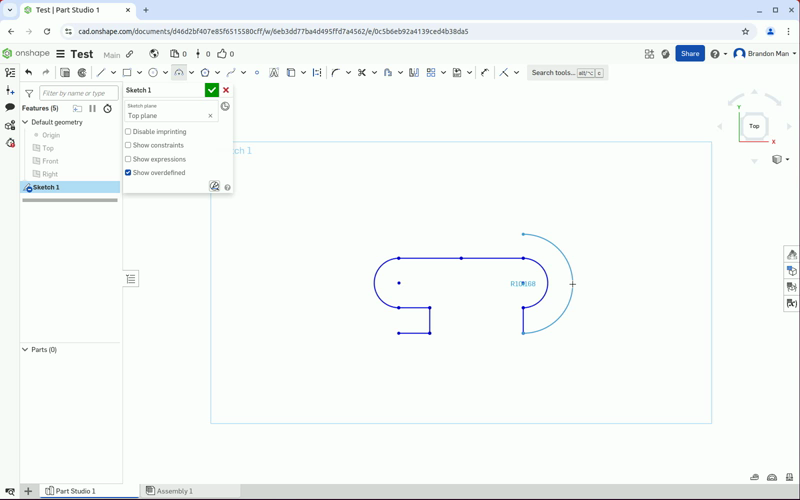
key(esc)
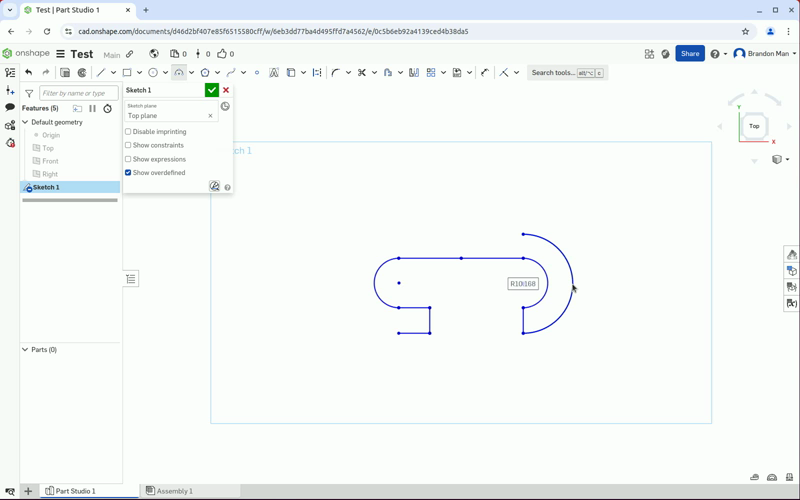
key(l)
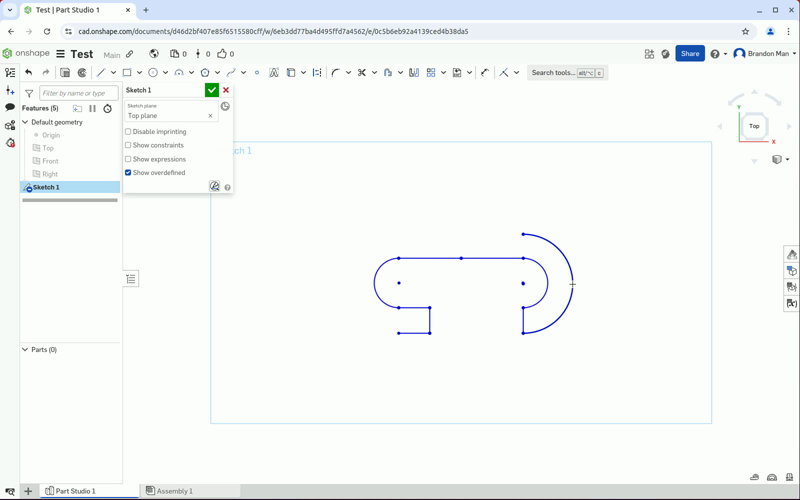
mouse_move(523, 234)
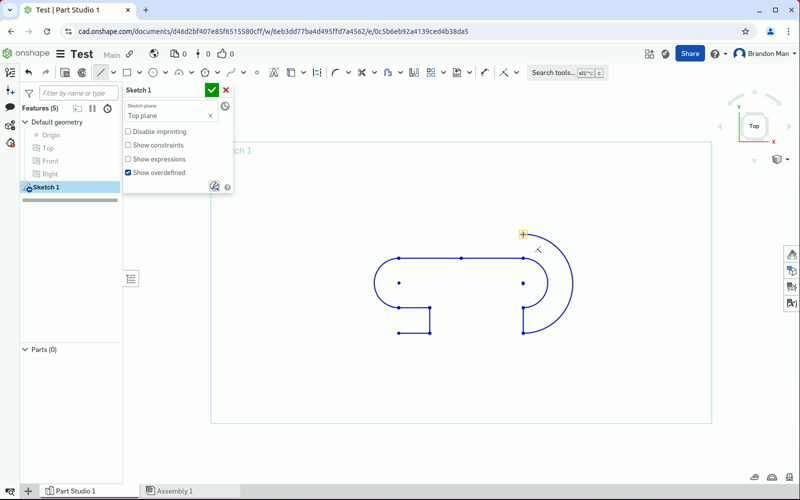
click(523, 234)
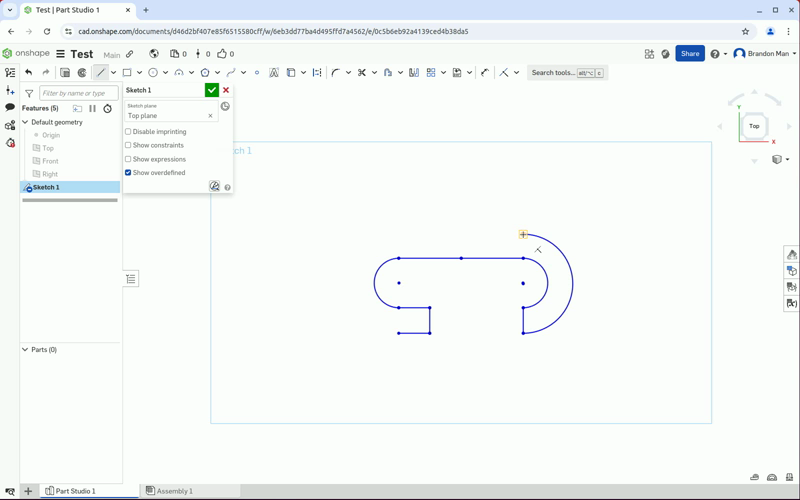
key_down(shift)
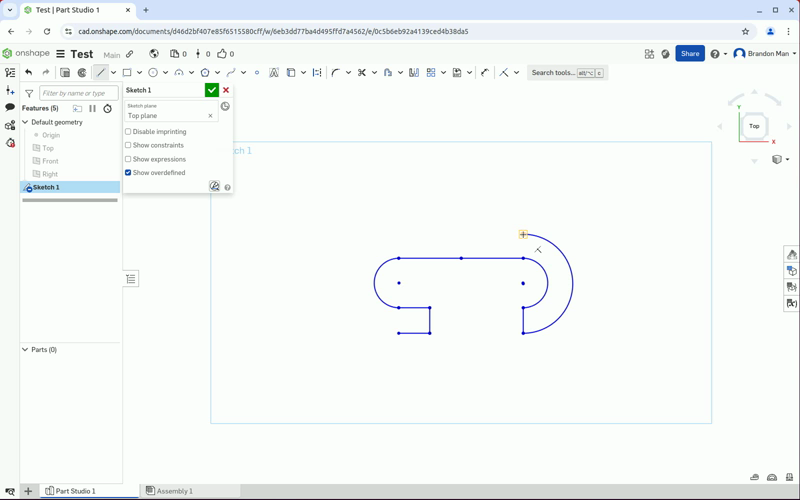
mouse_move(461, 234)
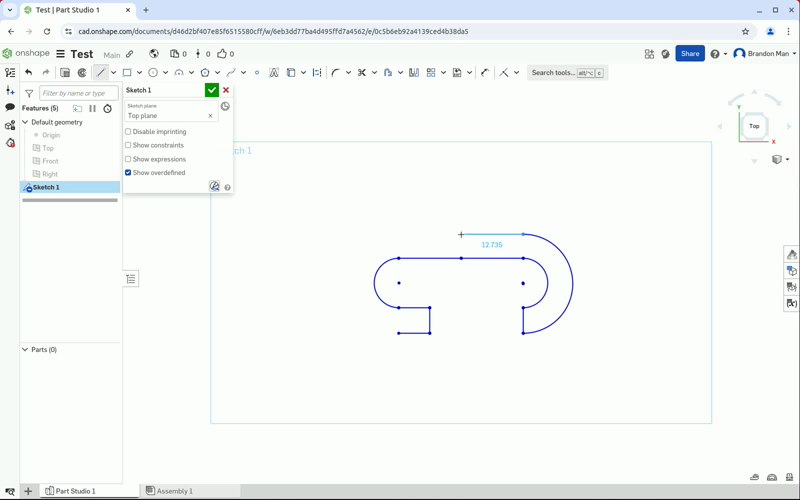
click(461, 234)
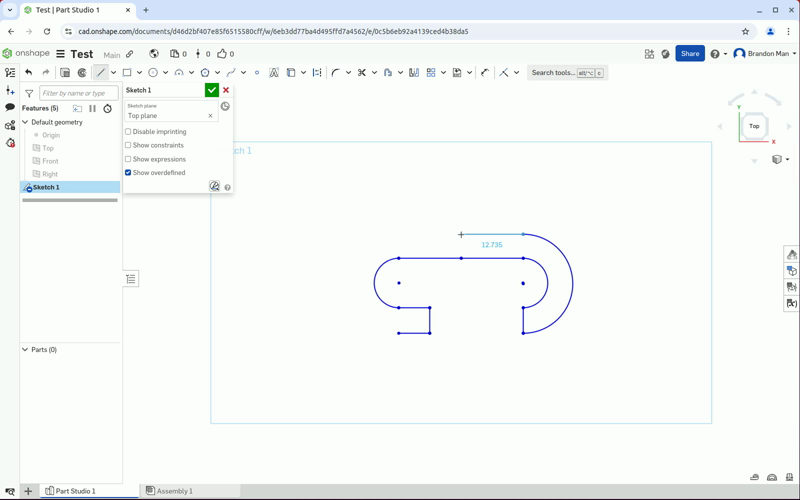
key_up(shift)
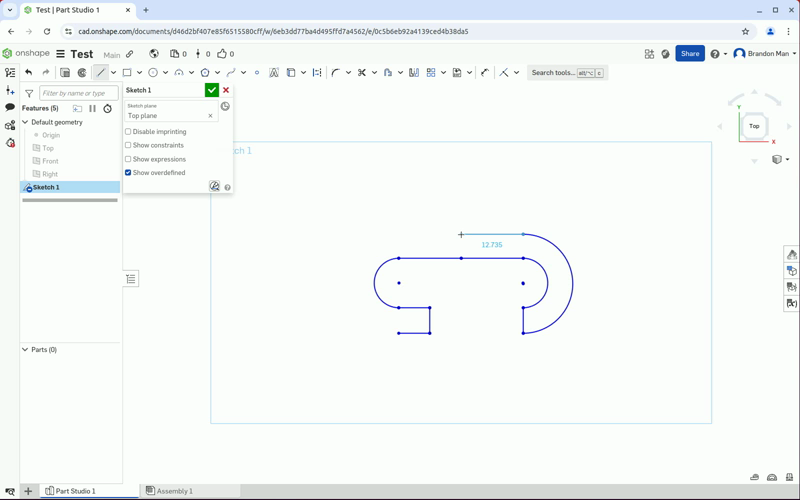
key_down(shift)
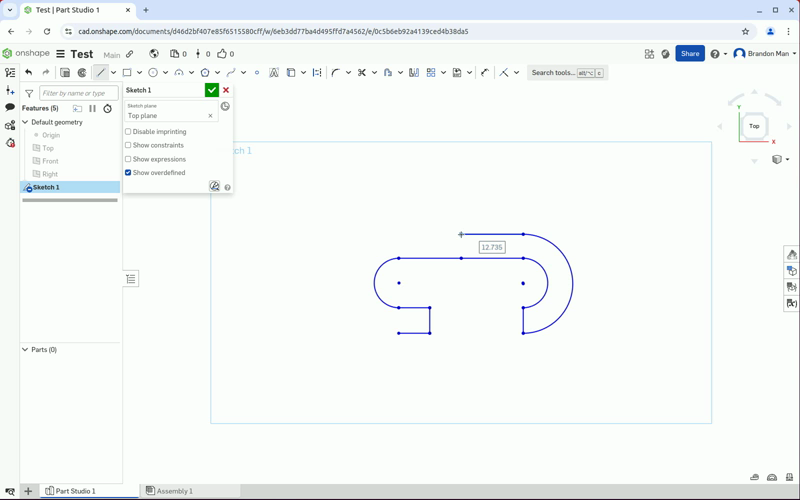
mouse_move(398, 234)
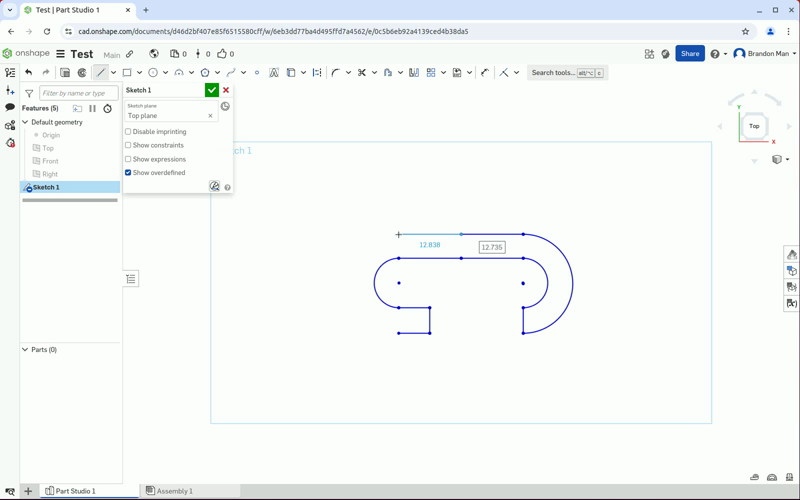
click(398, 234)
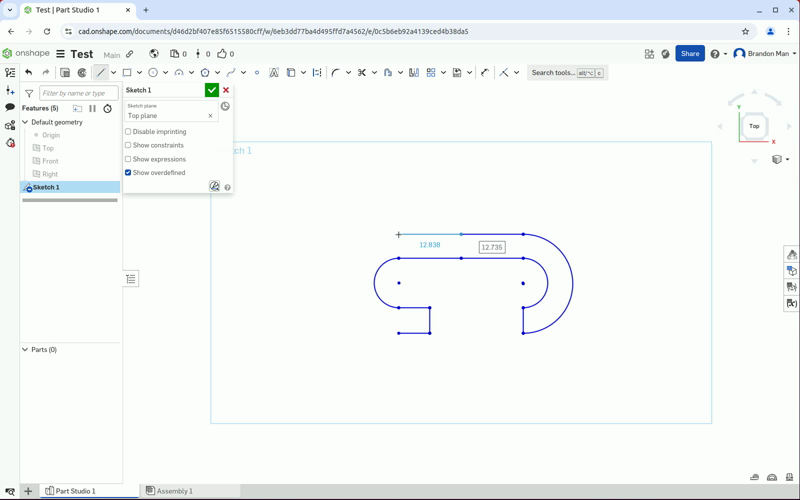
key_up(shift)
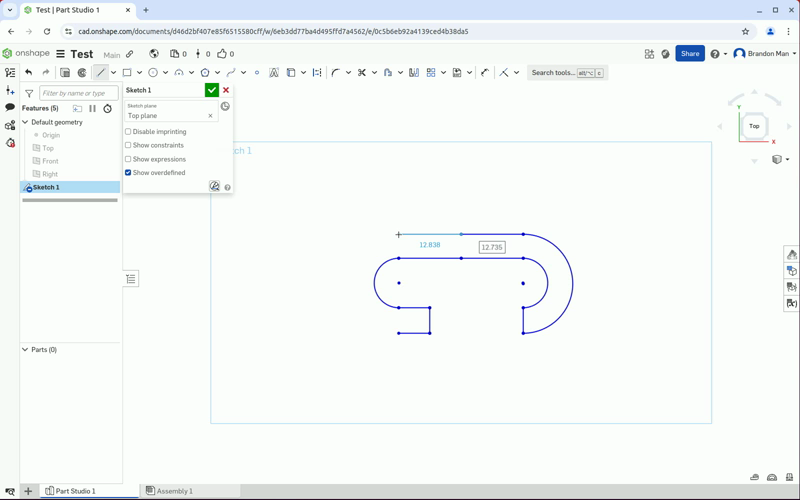
key(esc)
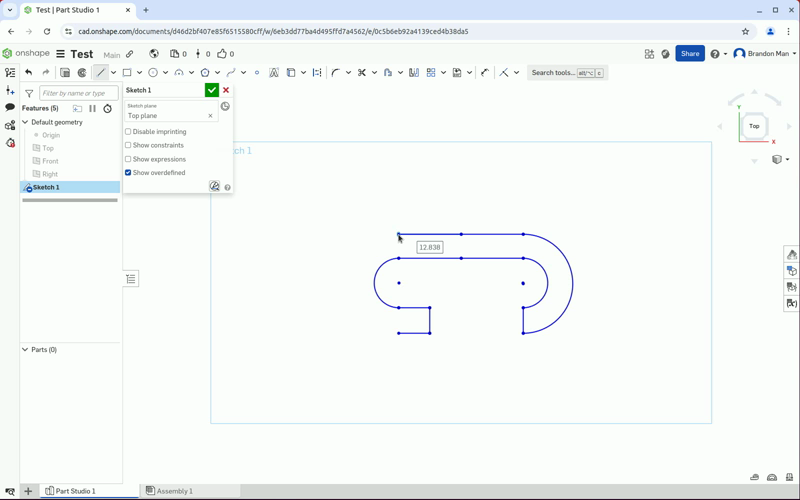
key(a)
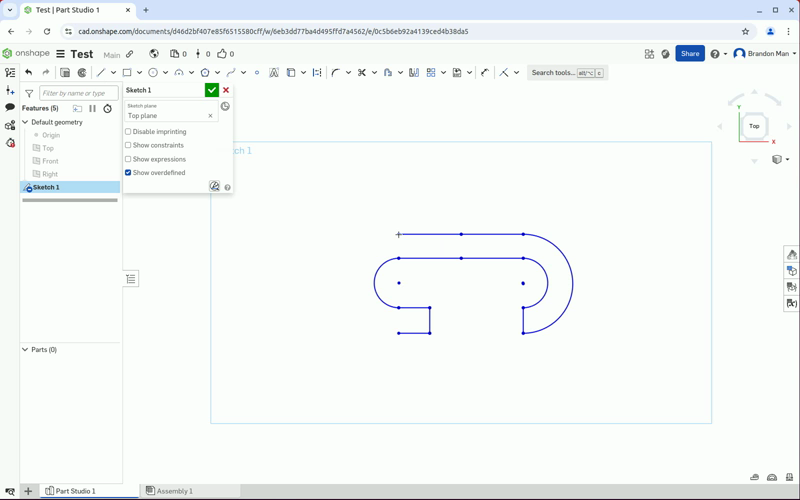
mouse_move(398, 234)
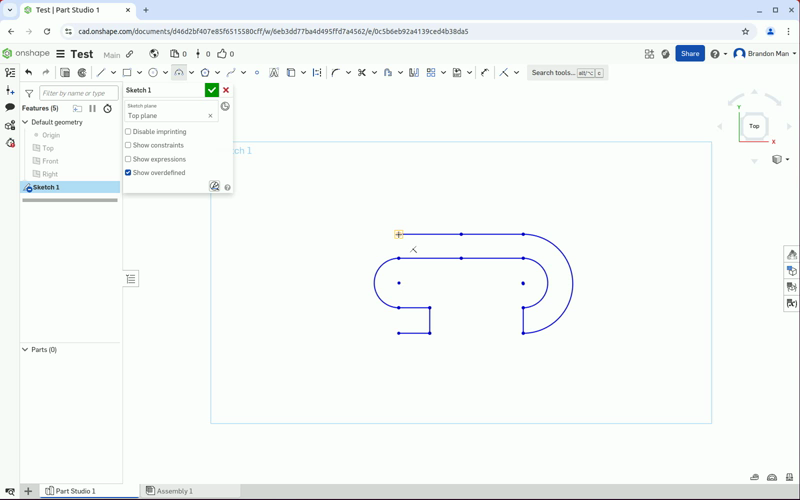
click(398, 234)
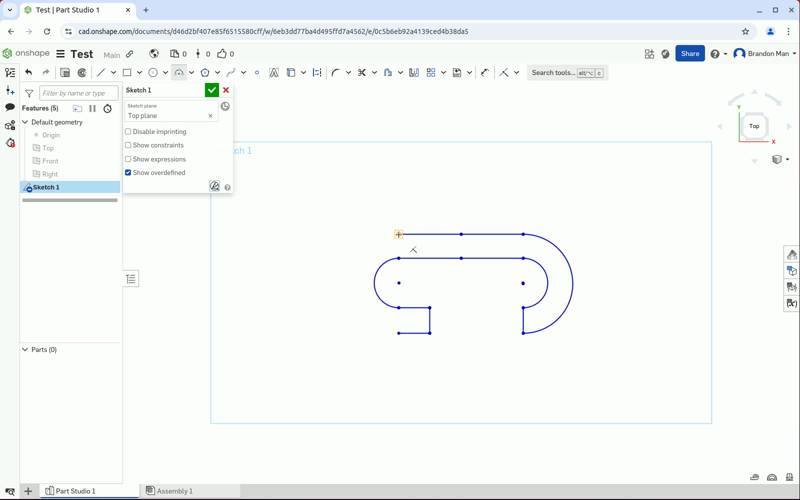
mouse_move(398, 333)
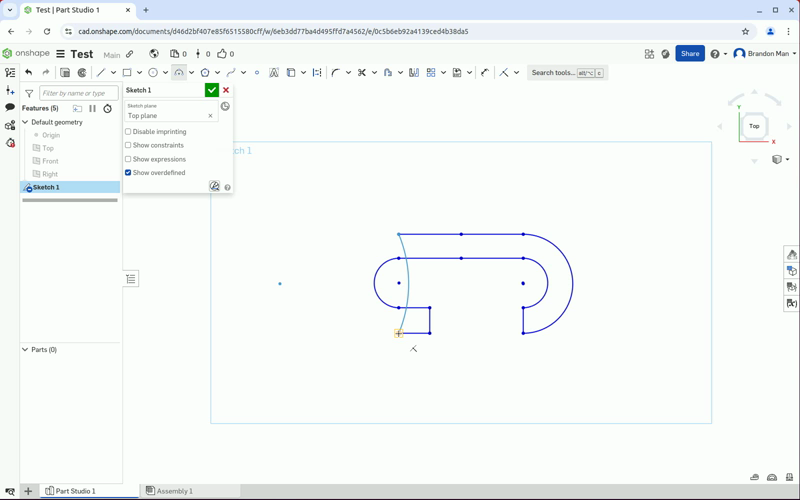
click(398, 333)
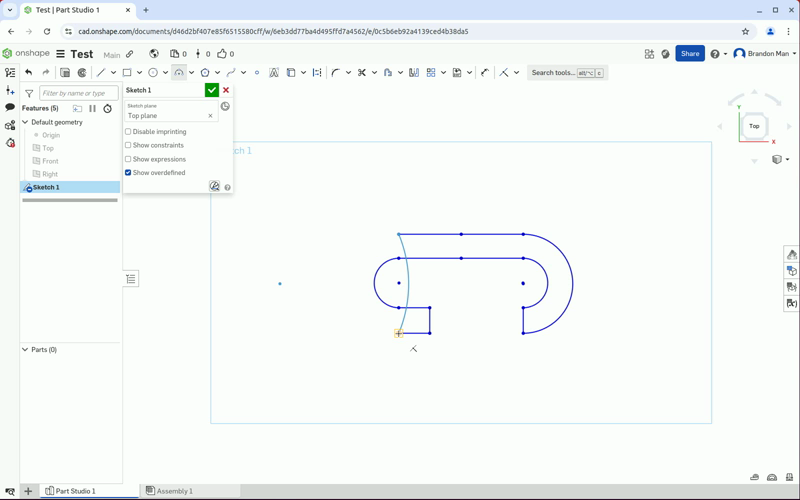
key_down(shift)
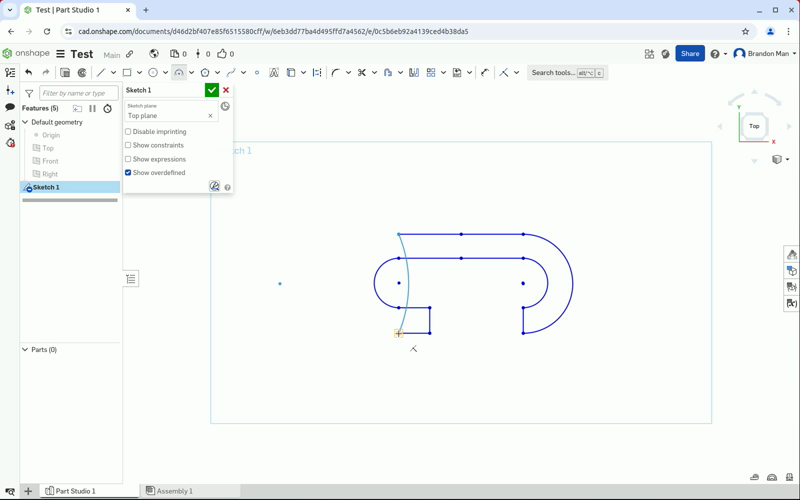
mouse_move(349, 283)
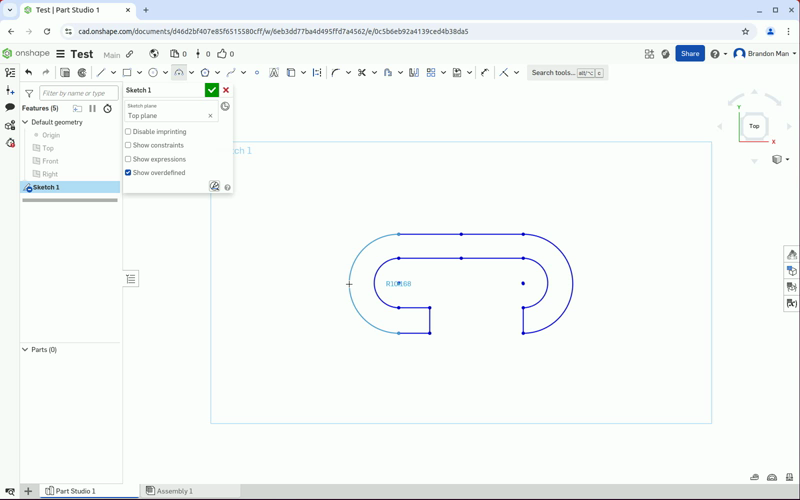
click(349, 283)
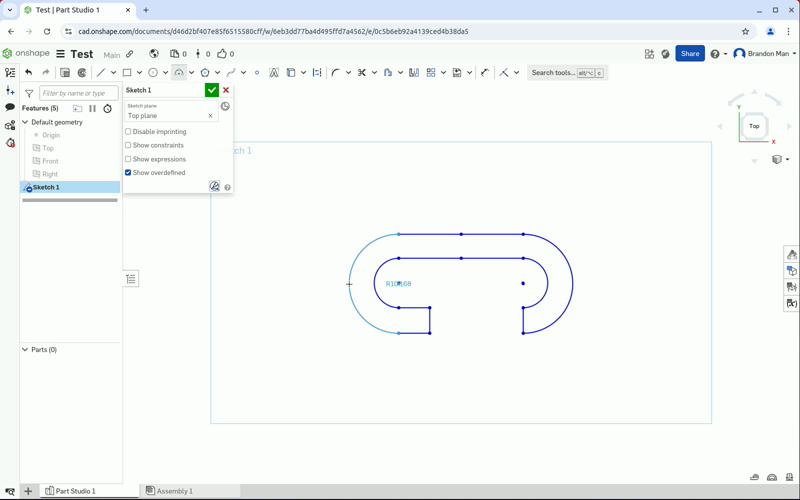
key_up(shift)
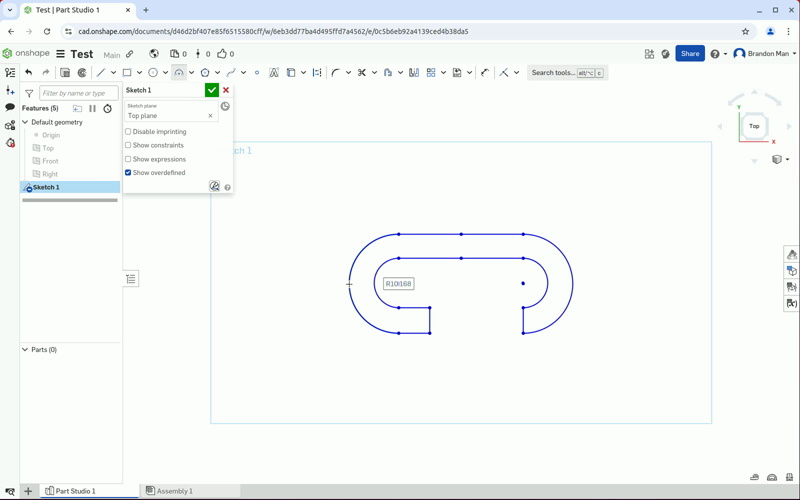
key(esc)
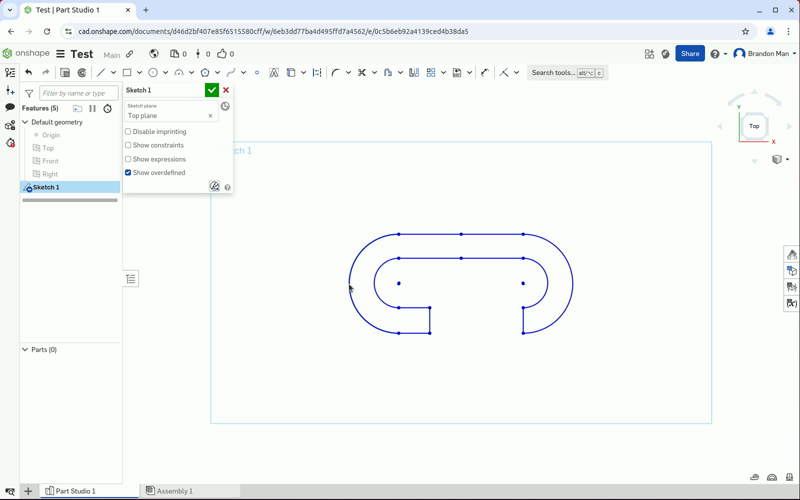
mouse_move(553, 281)
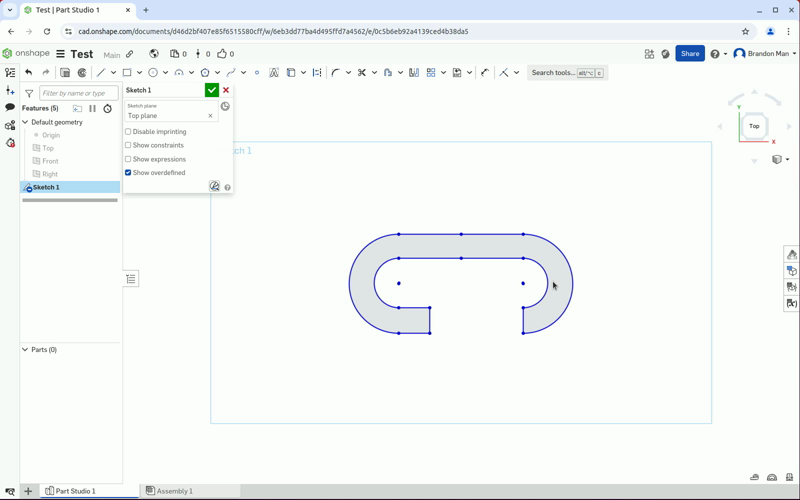
scroll(6)
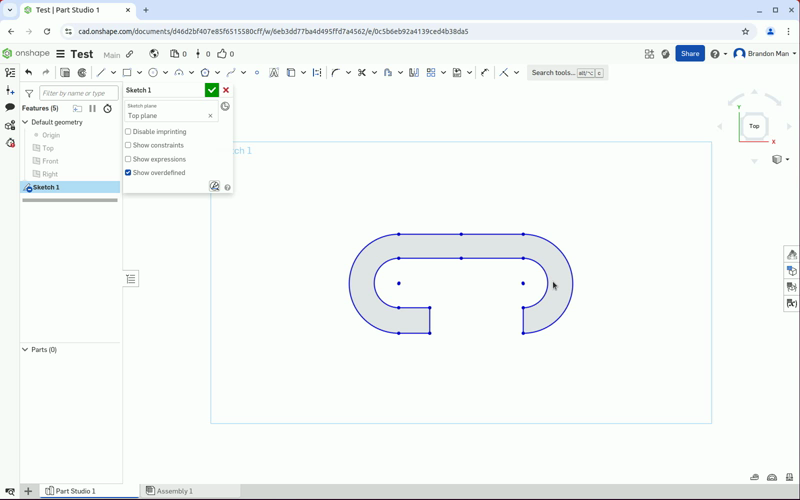
scroll(6)
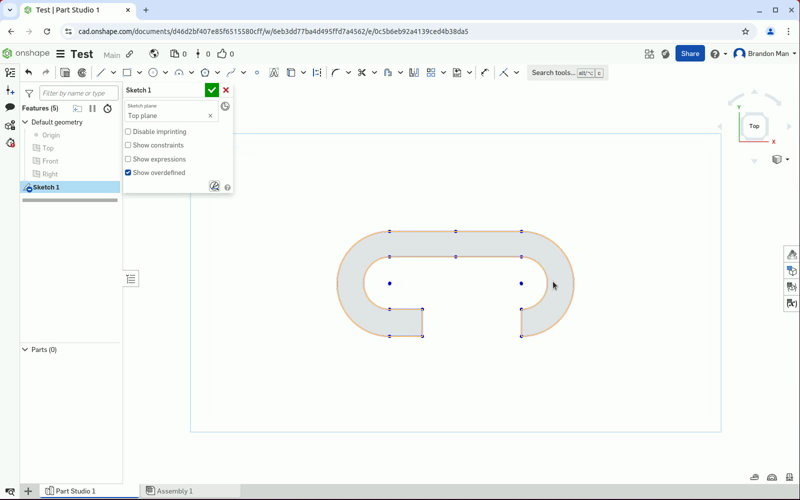
scroll(6)
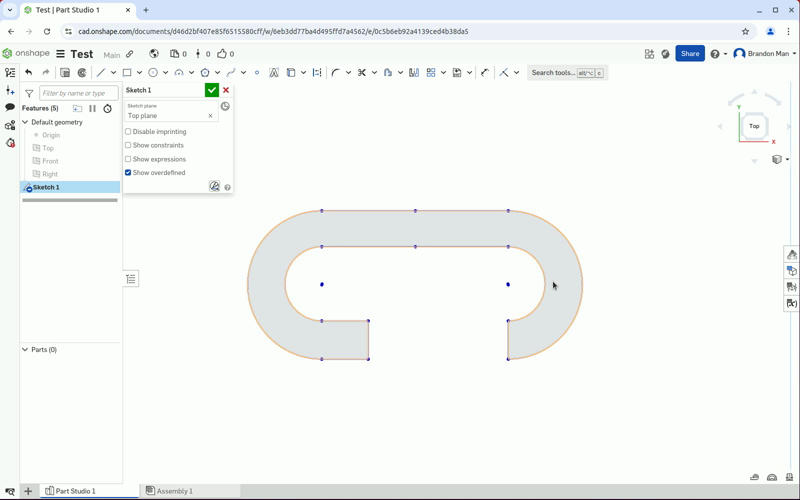
scroll(6)
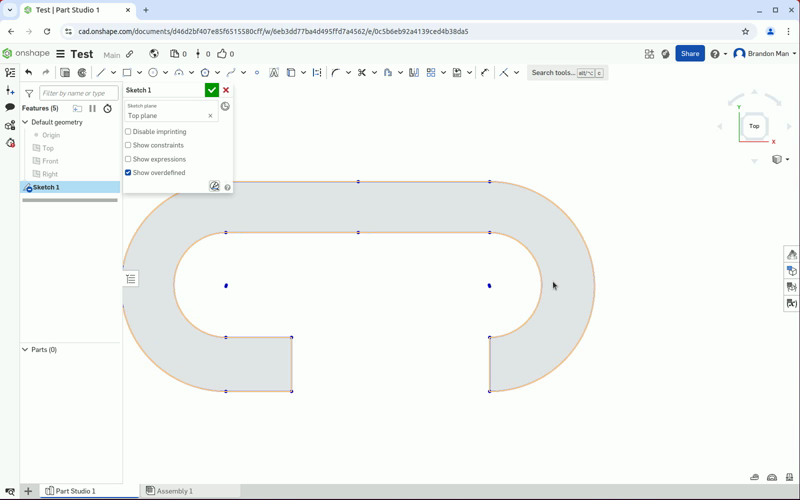
scroll(6)
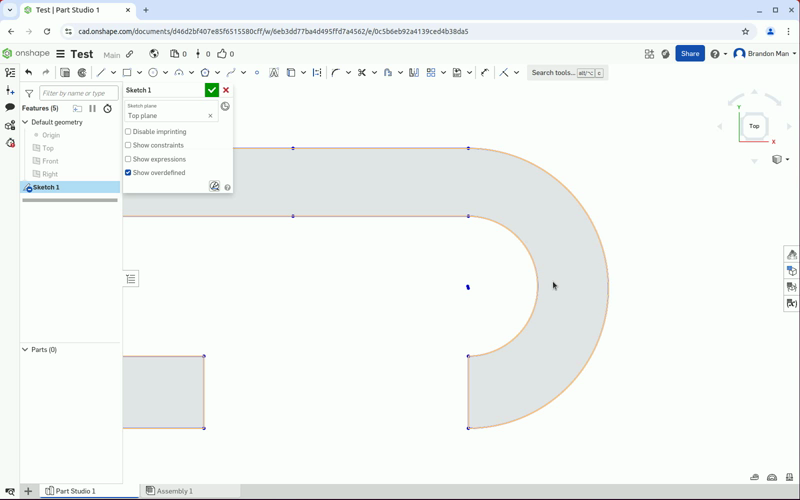
scroll(6)
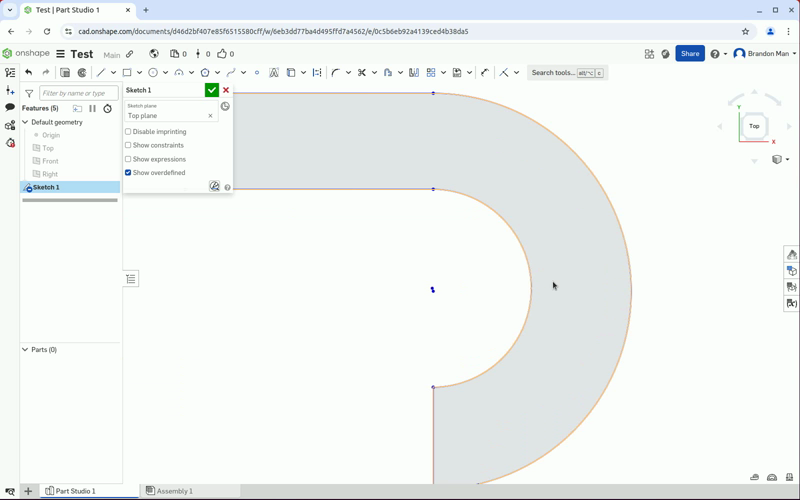
scroll(6)
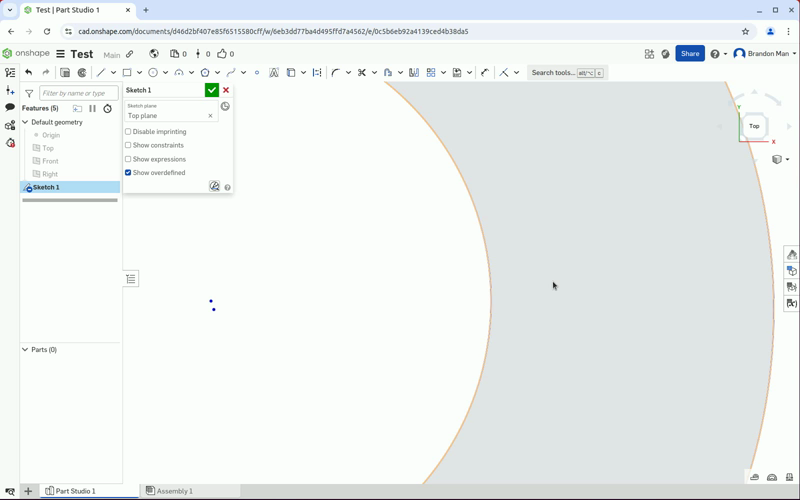
click(553, 281)
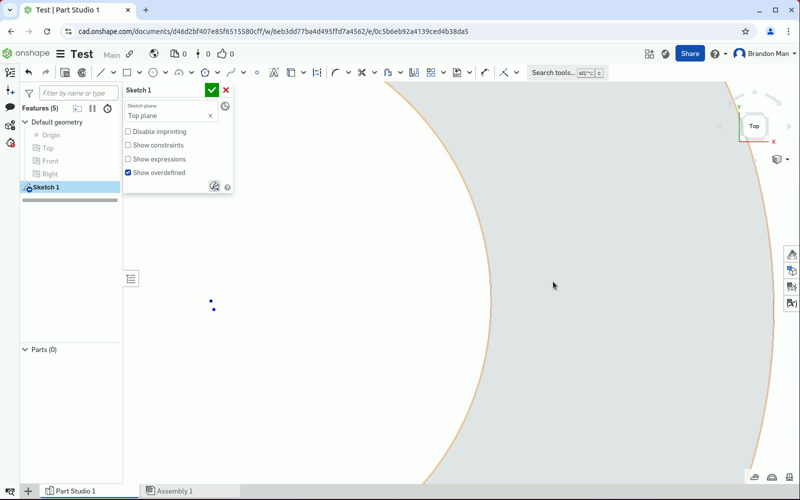
scroll(-6)
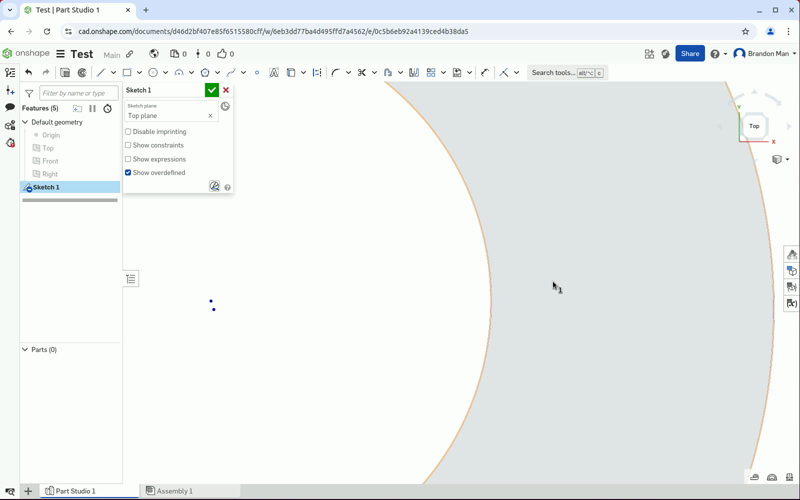
scroll(-6)
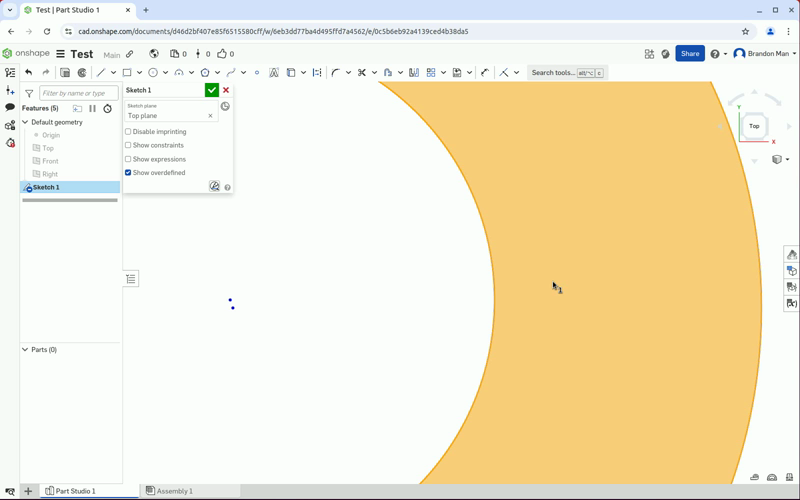
scroll(-6)
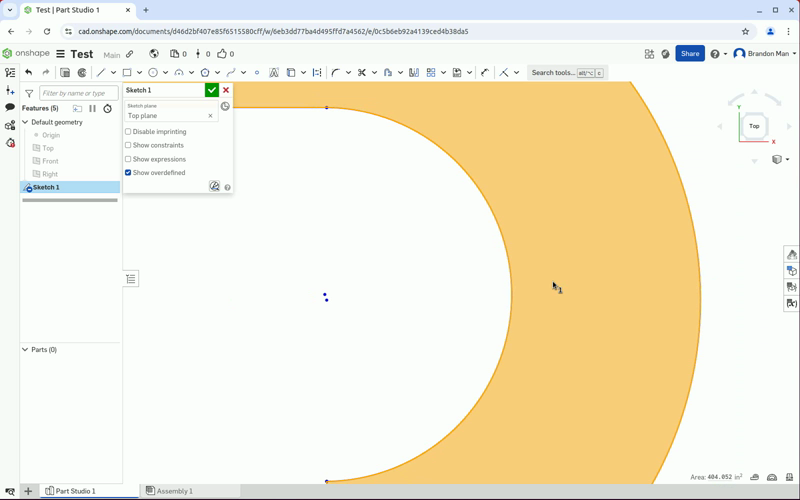
scroll(-6)
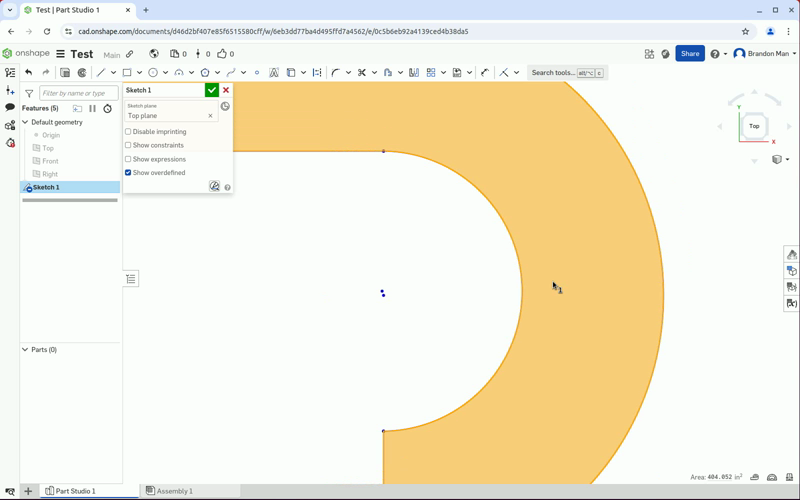
scroll(-6)
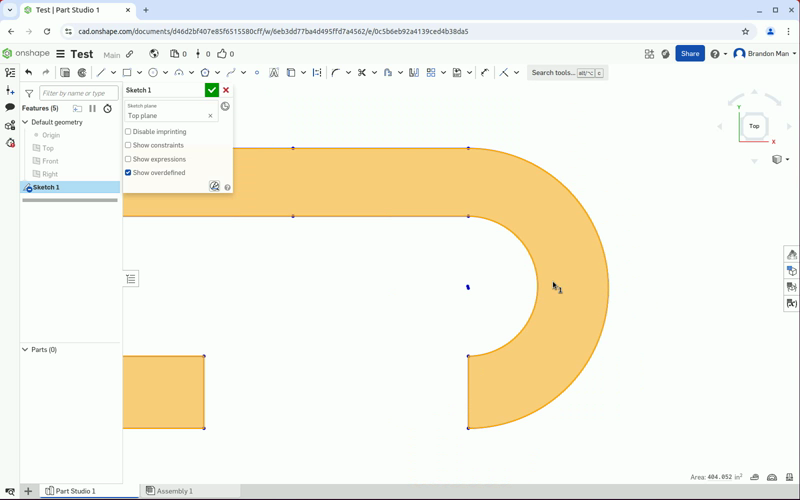
scroll(-6)
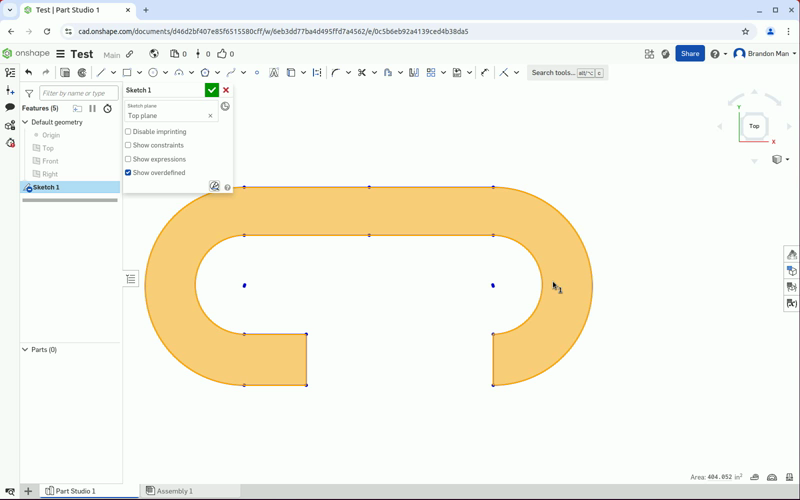
scroll(-6)
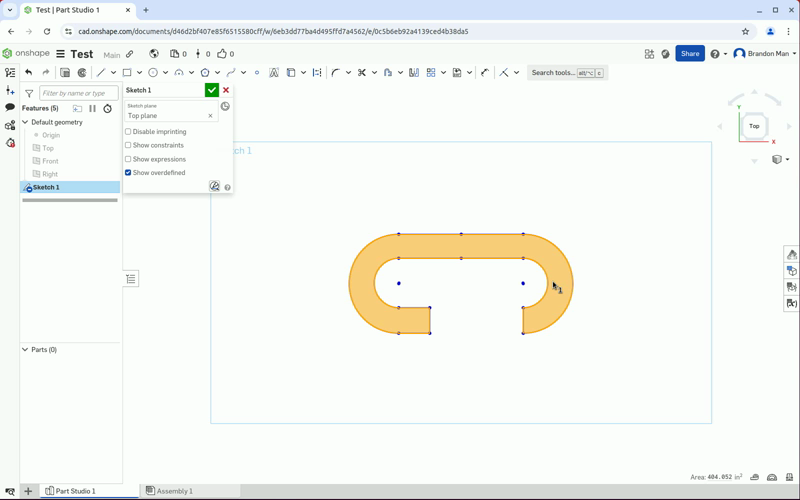
mouse_move(73, 352)
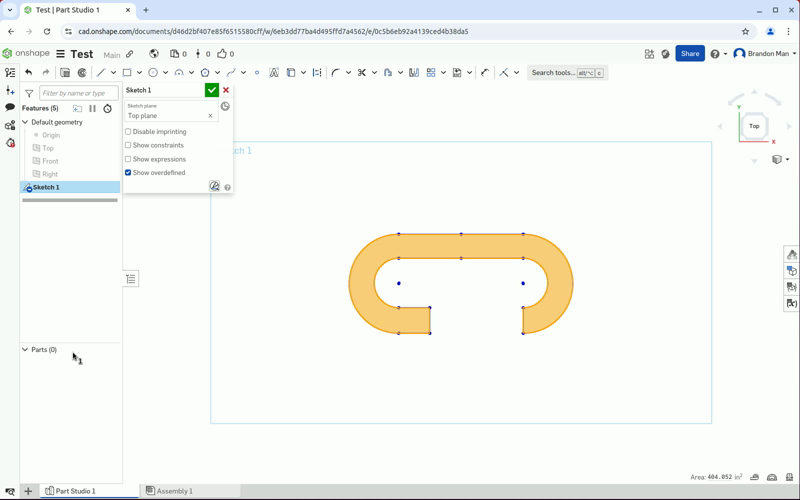
key(shift+y)
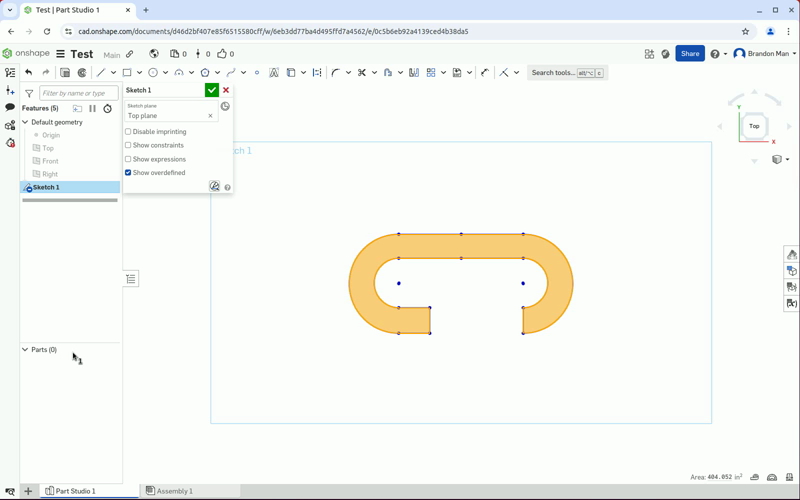
key(shift+e)
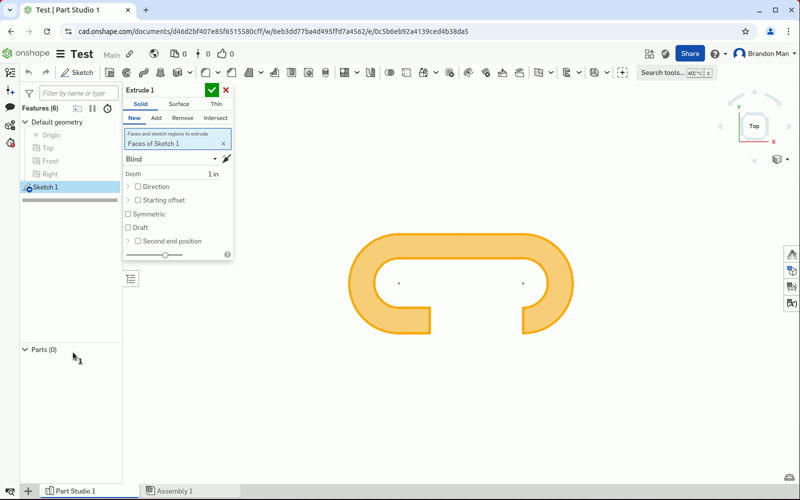
mouse_move(143, 106)
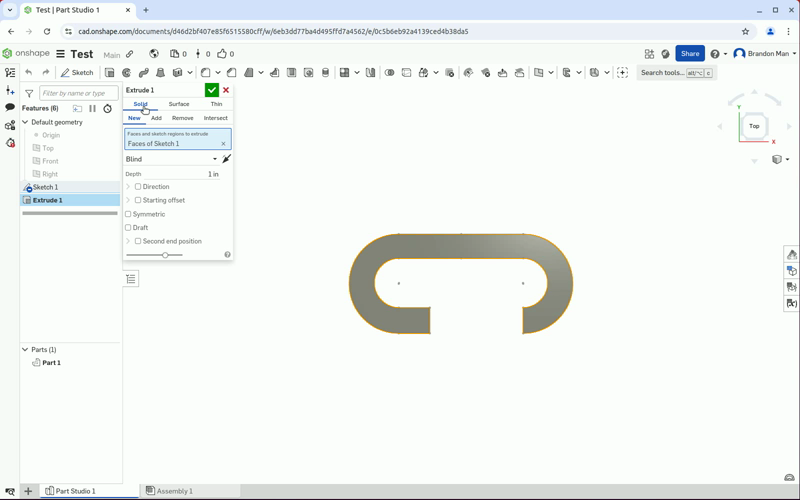
click(143, 106)
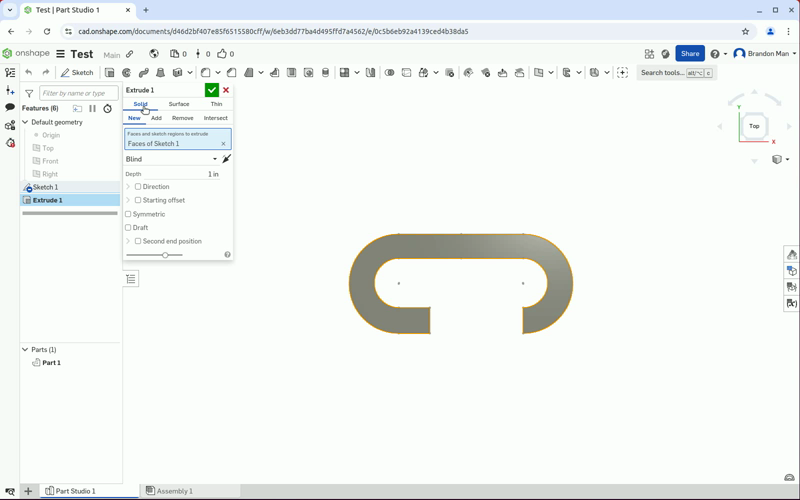
mouse_move(137, 120)
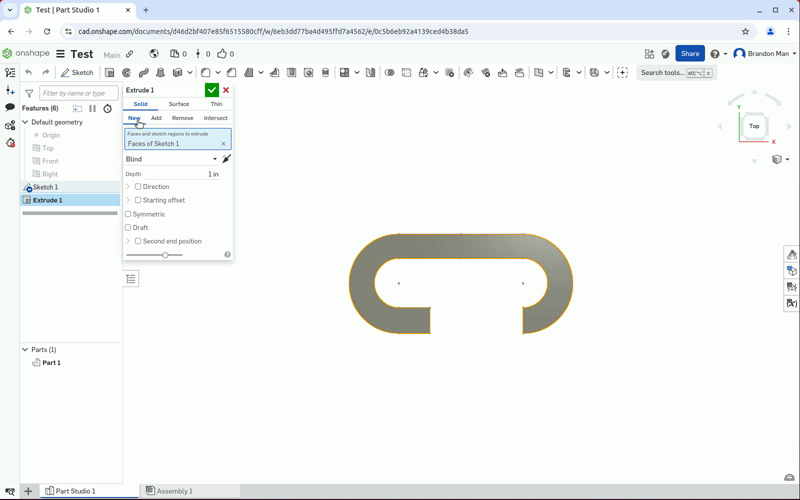
click(137, 120)
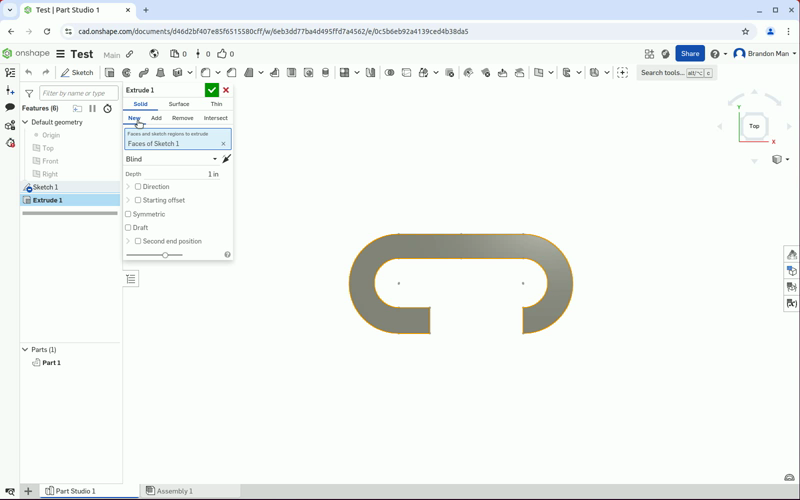
key(tab, 4)
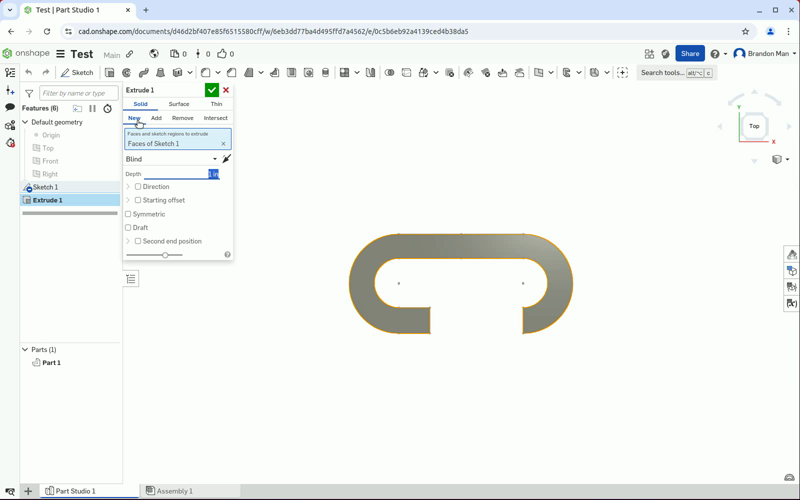
text(5.055)
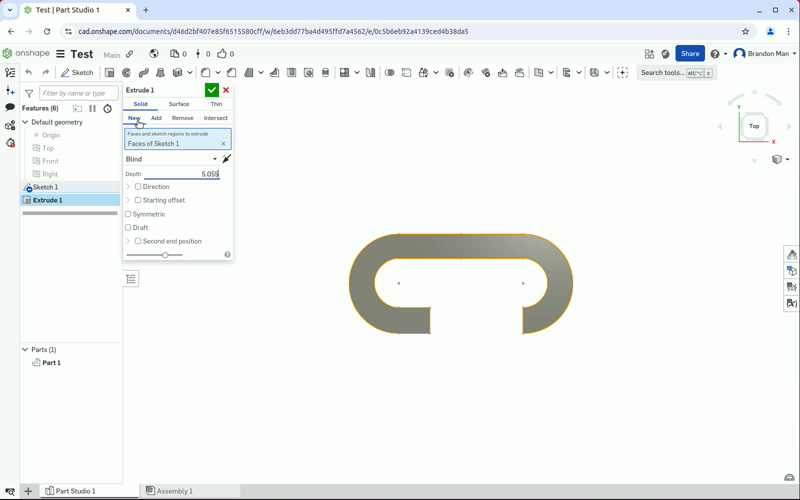
key(enter)
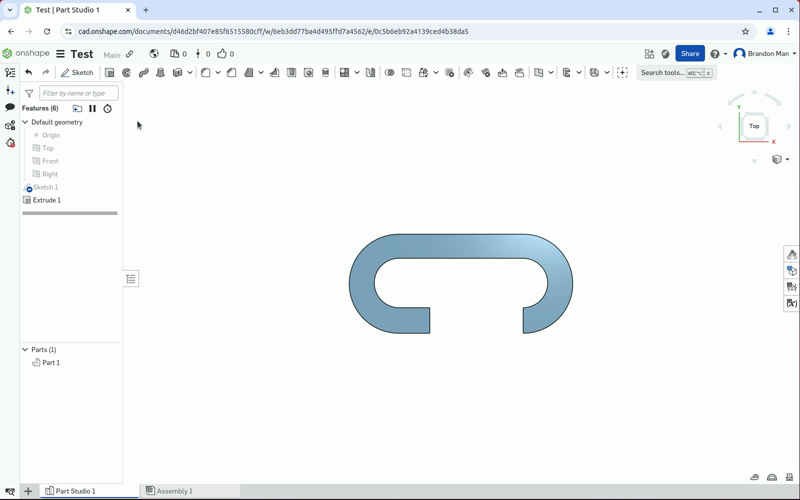
key(shift+h)
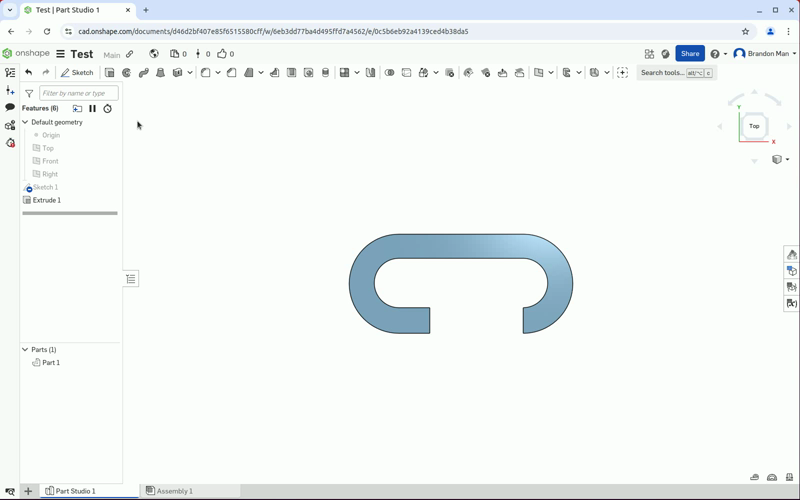
key(shift+h)
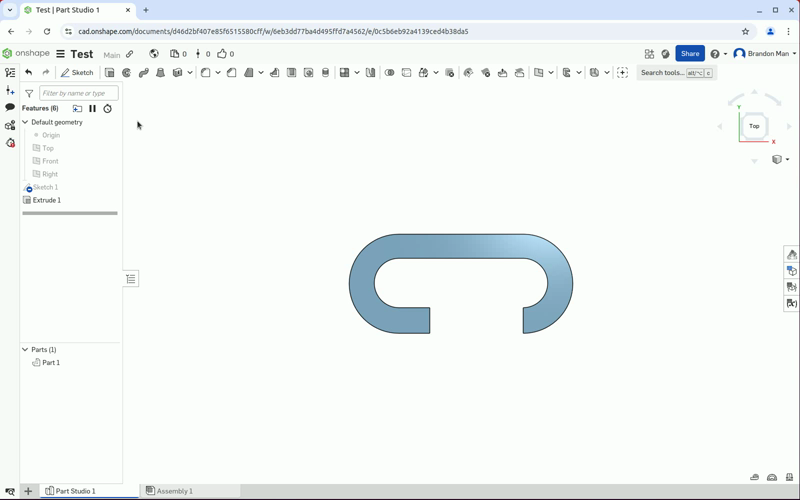
mouse_move(73, 189)
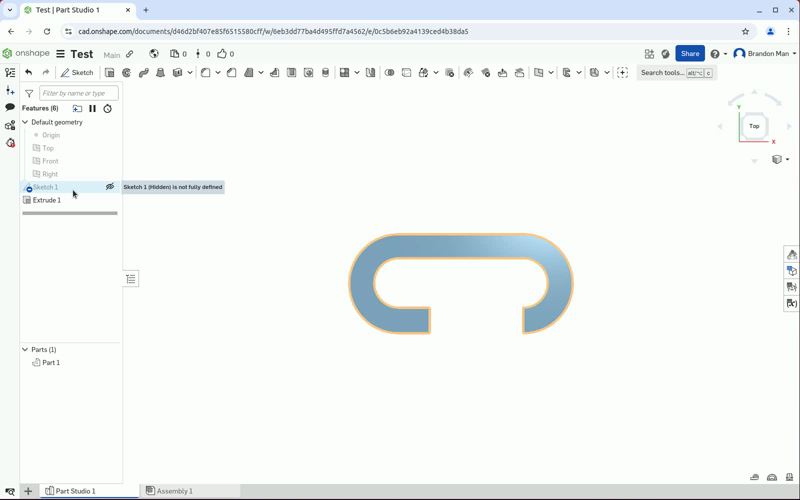
click(73, 189)
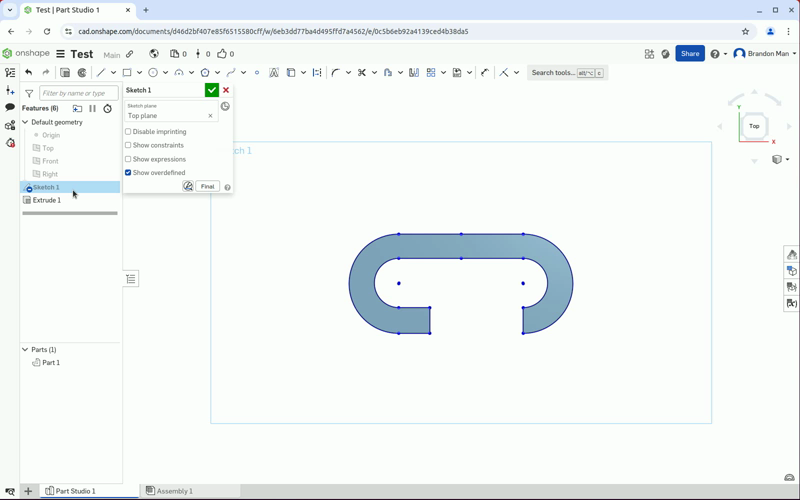
mouse_move(229, 92)
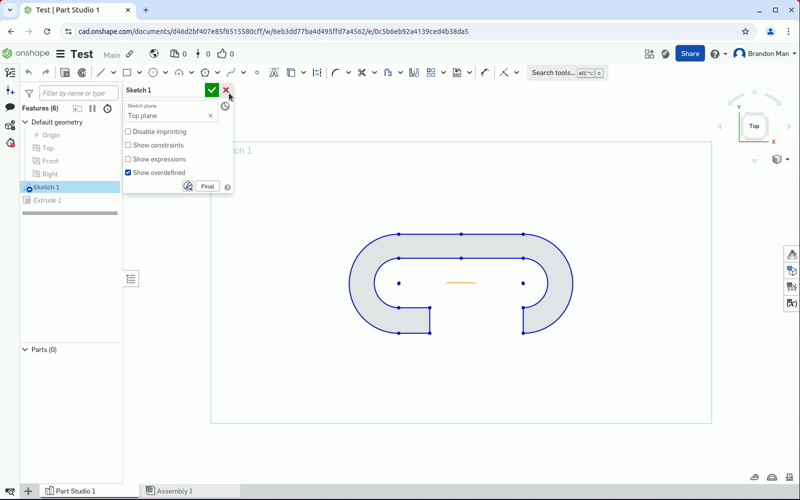
click(229, 92)
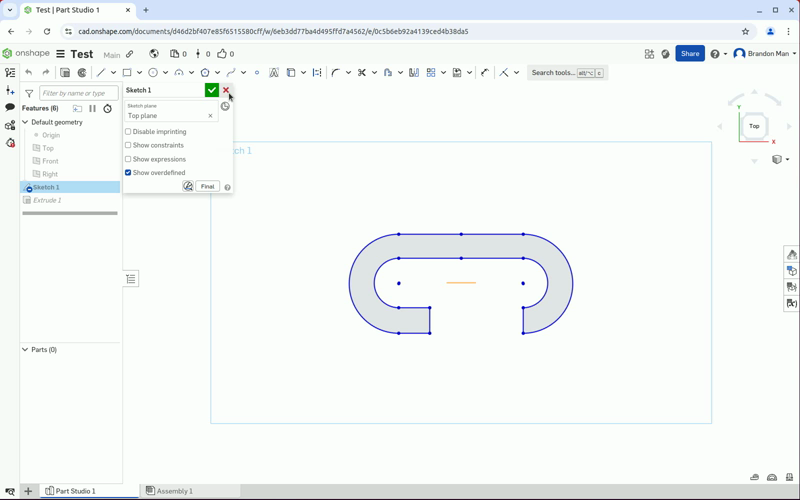
key(shift+s)
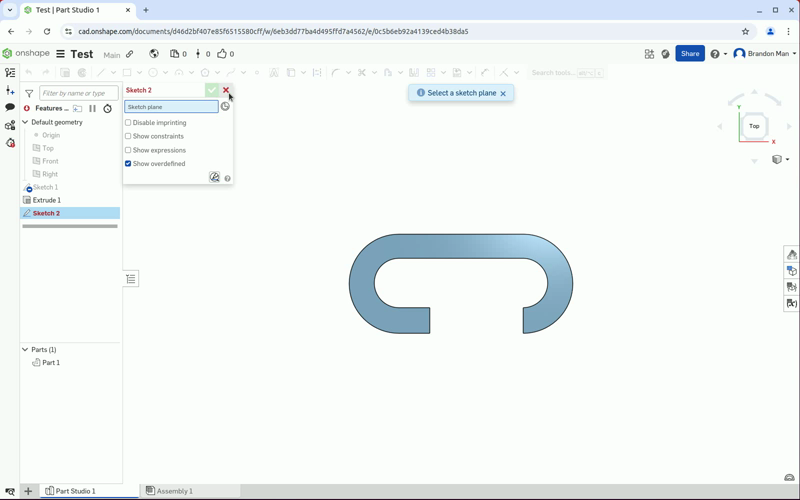
mouse_move(73, 150)
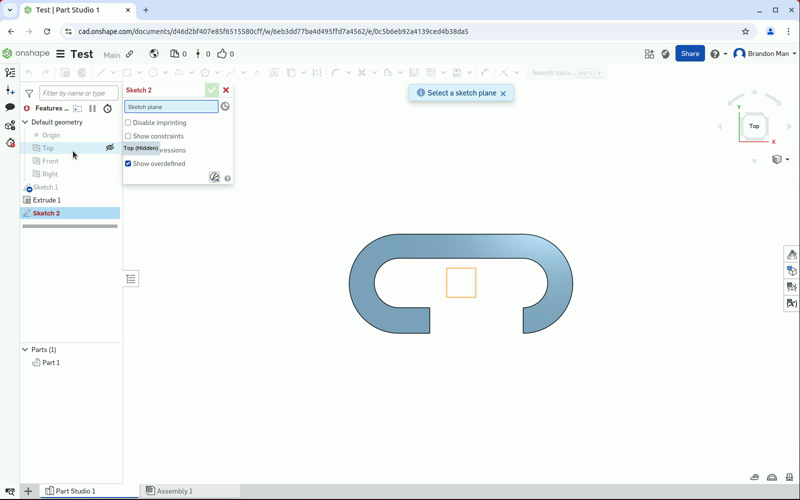
click(73, 150)
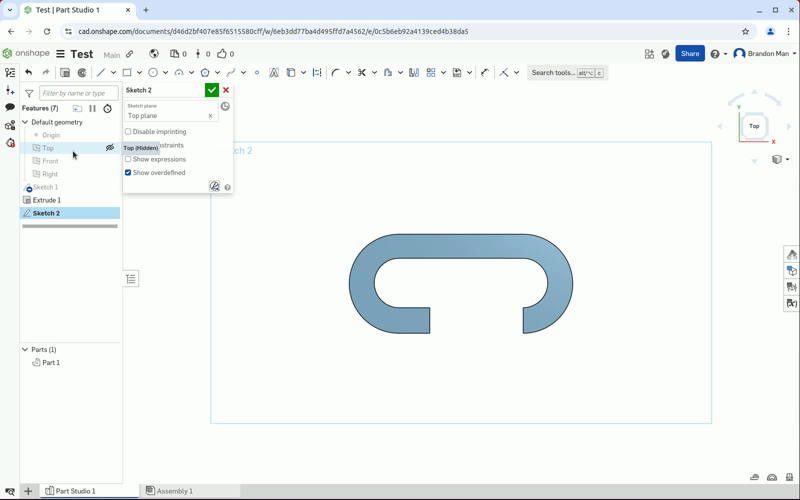
mouse_move(73, 352)
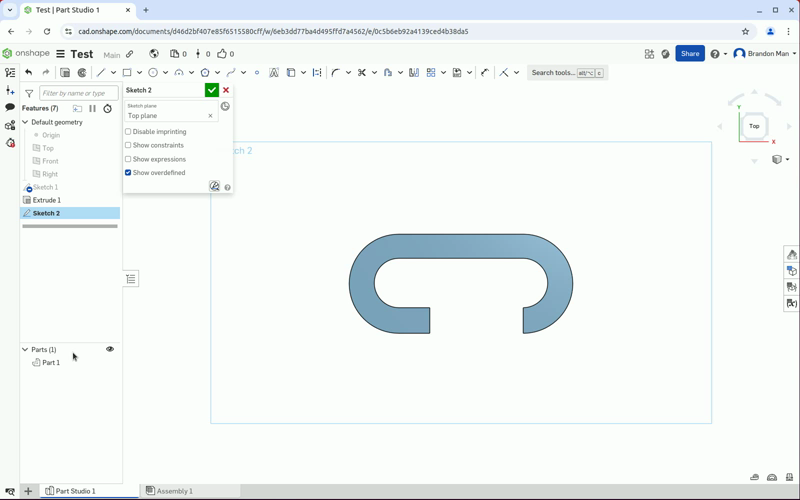
key(y)
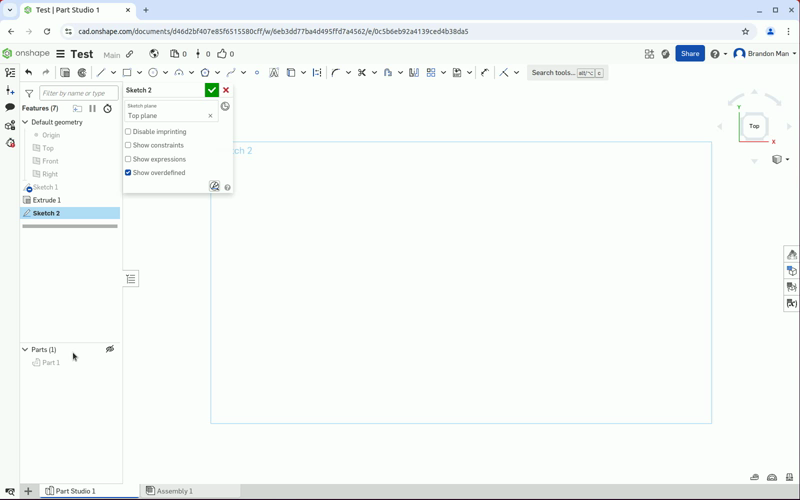
key(l)
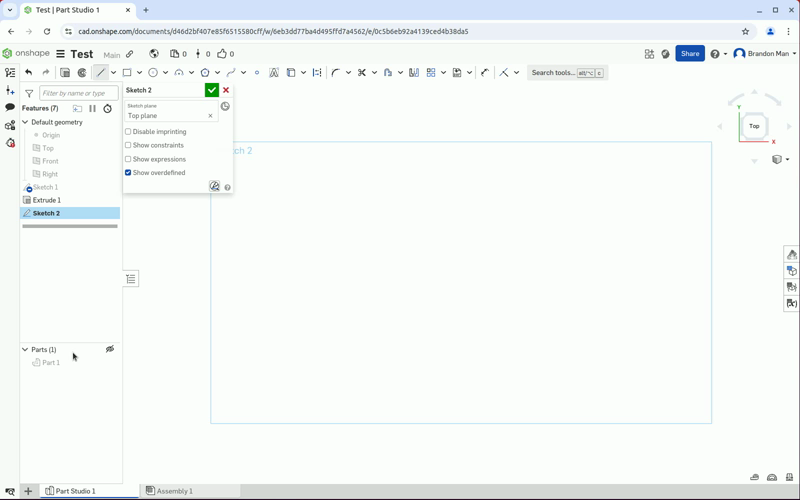
key_down(shift)
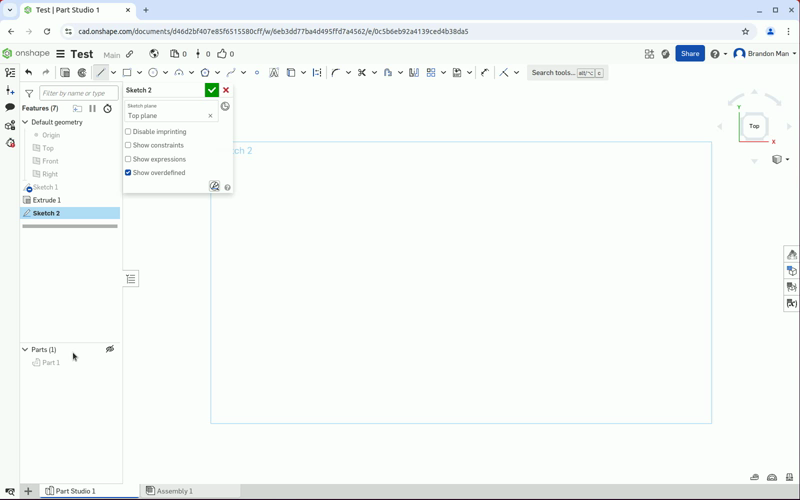
mouse_move(492, 333)
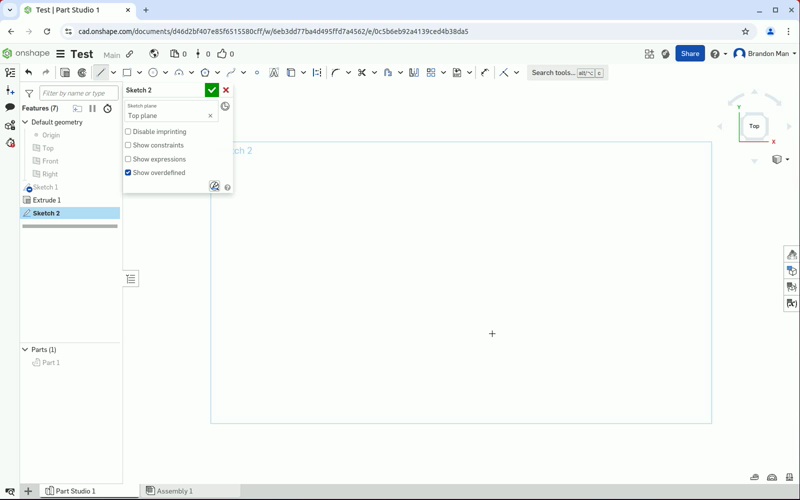
click(492, 333)
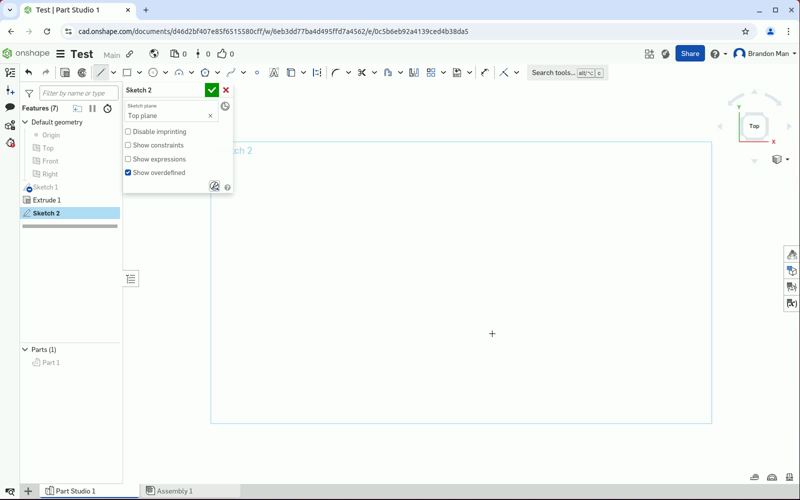
key_up(shift)
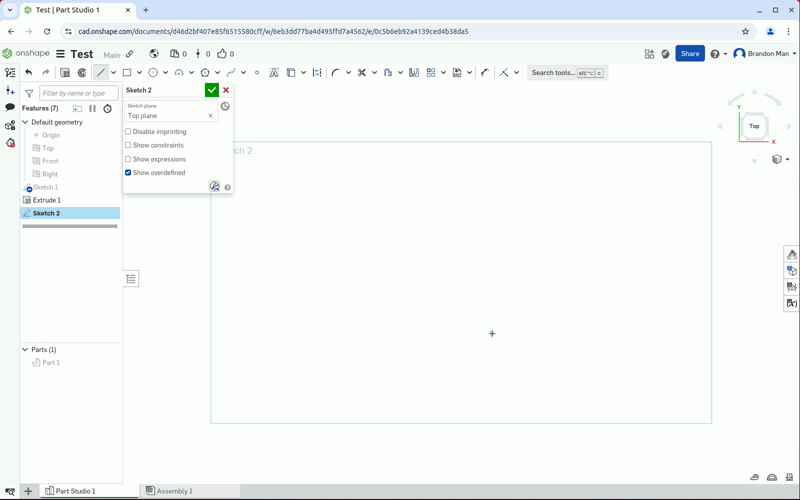
key_down(shift)
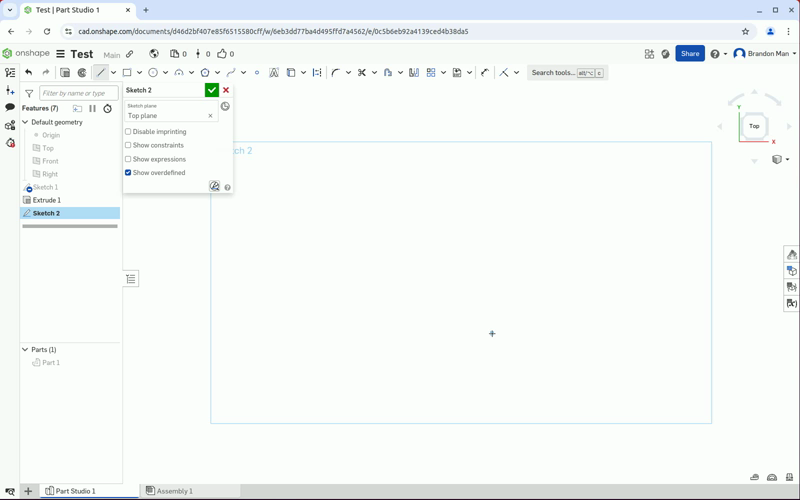
mouse_move(522, 333)
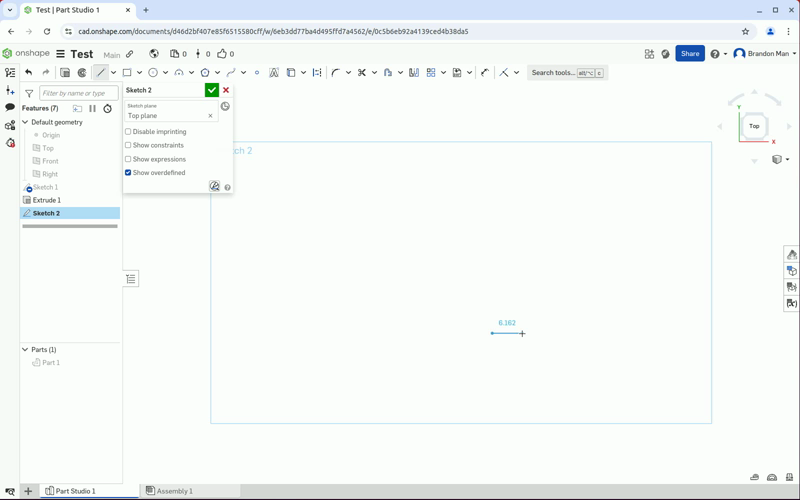
mouse_move(525, 333)
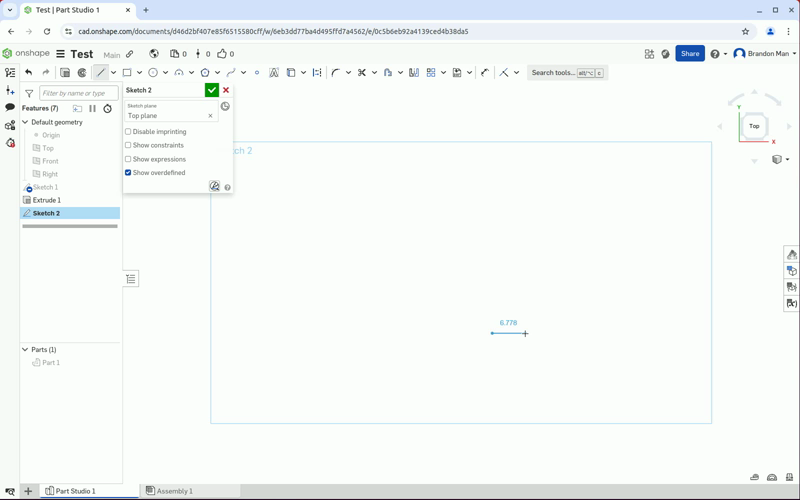
click(525, 333)
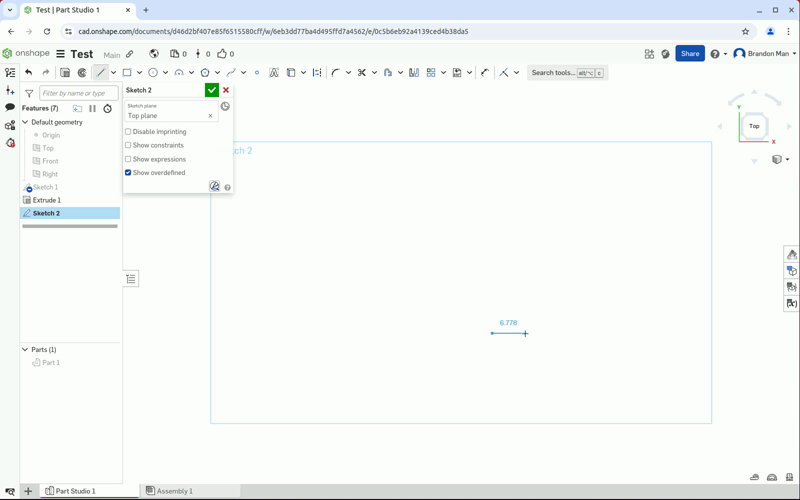
key_up(shift)
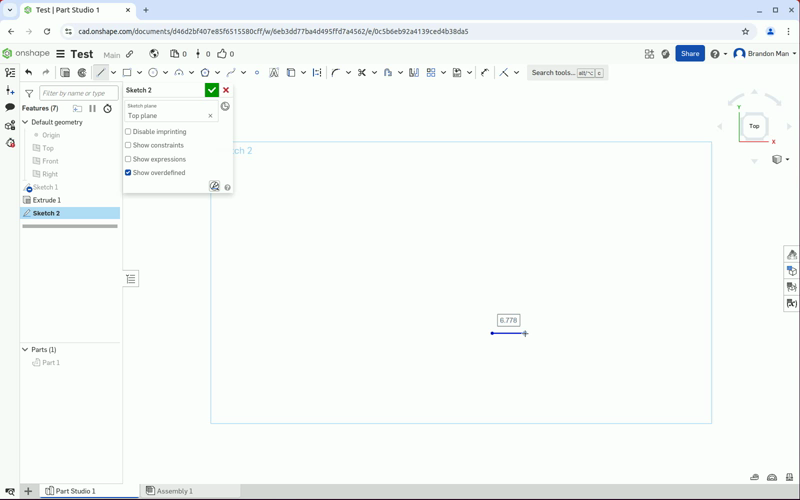
key_down(shift)
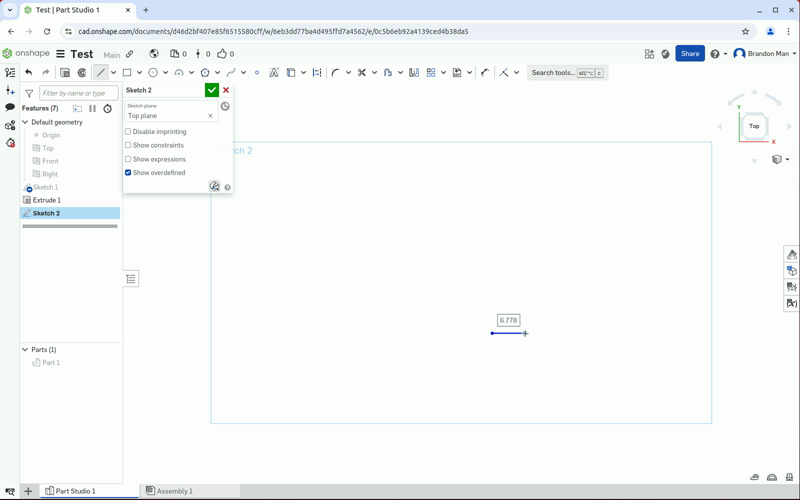
mouse_move(555, 333)
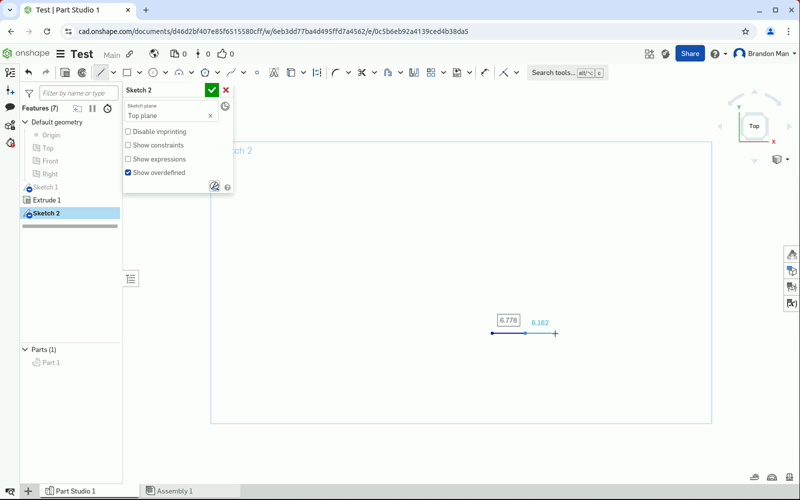
mouse_move(525, 307)
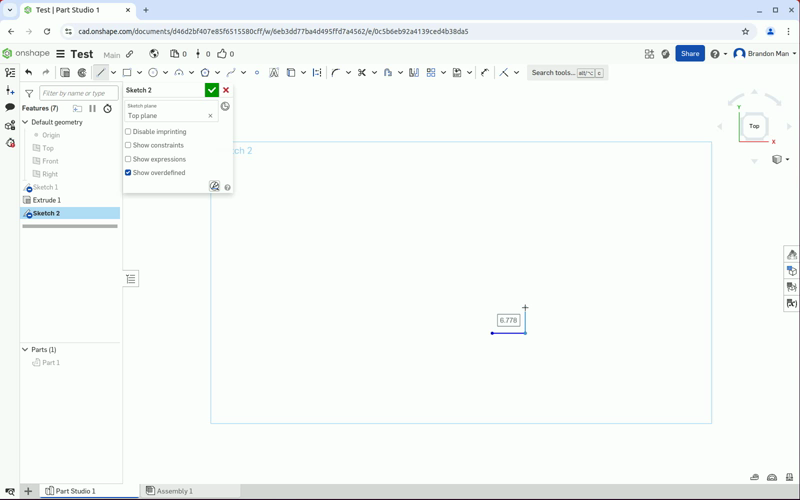
click(525, 307)
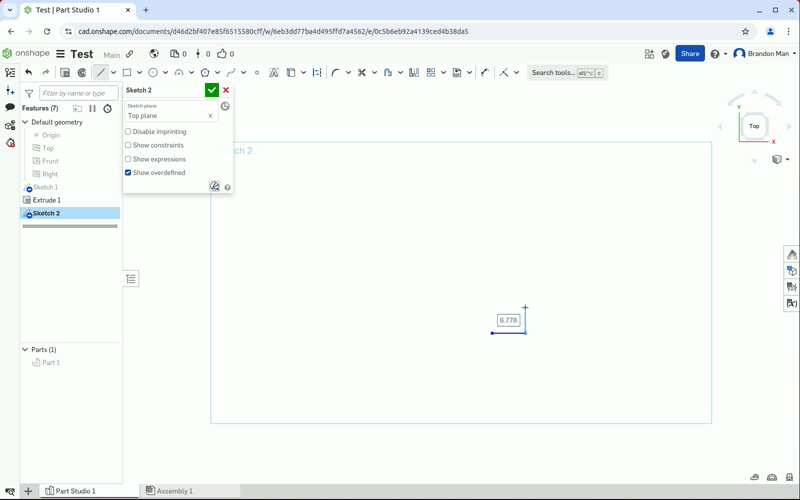
key_up(shift)
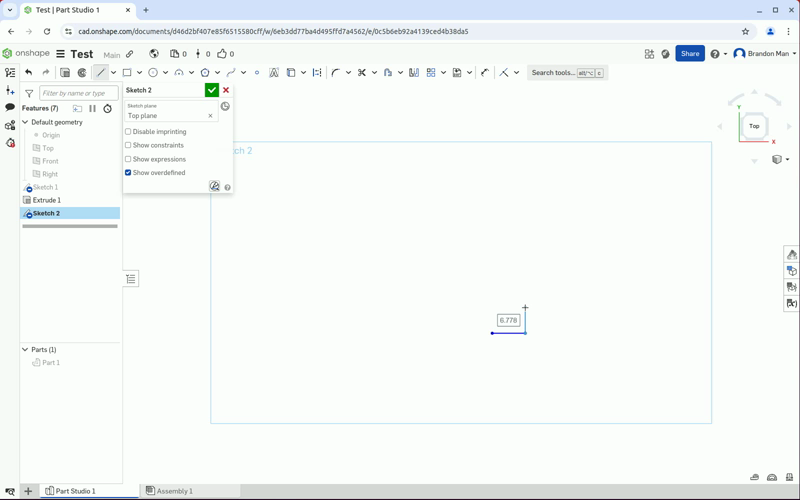
key_down(shift)
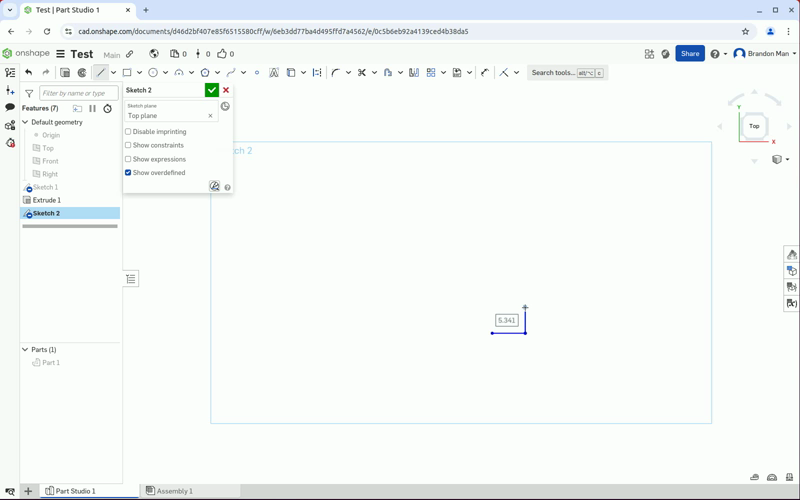
mouse_move(555, 307)
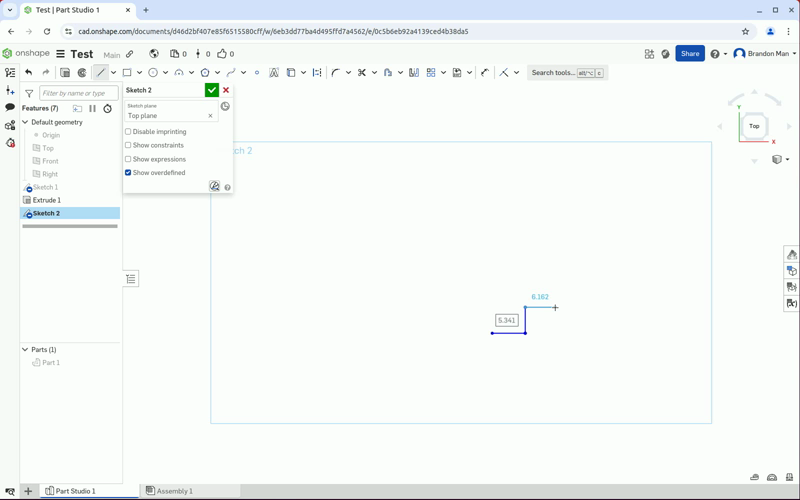
mouse_move(492, 307)
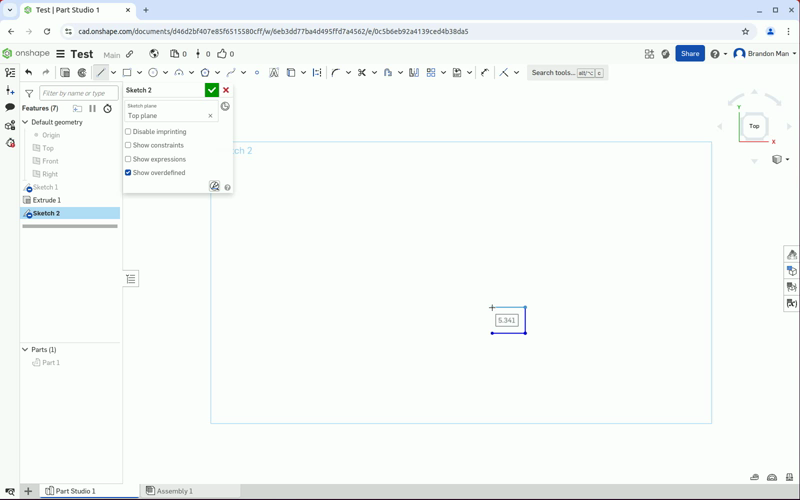
click(492, 307)
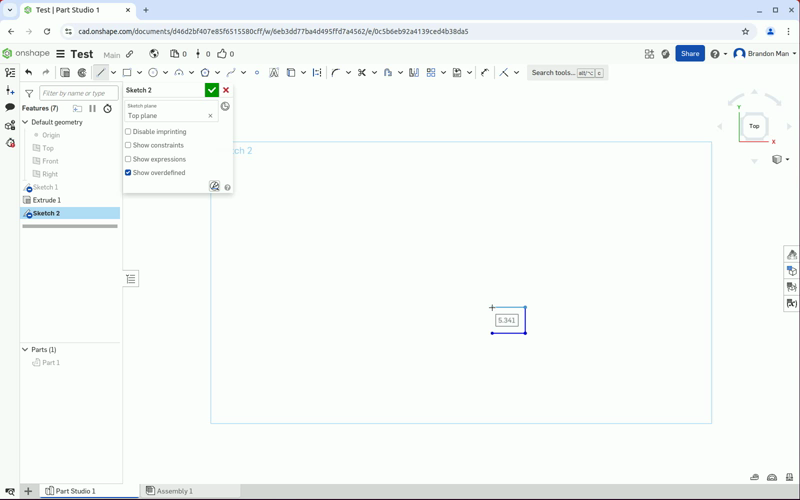
key_up(shift)
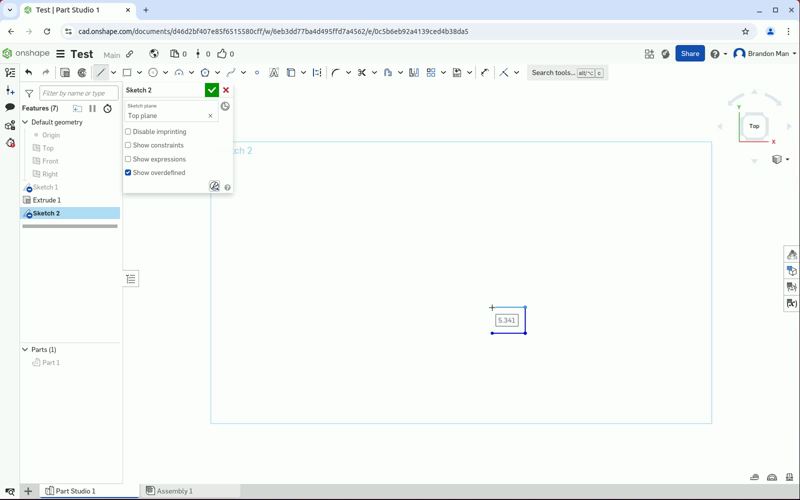
mouse_move(522, 307)
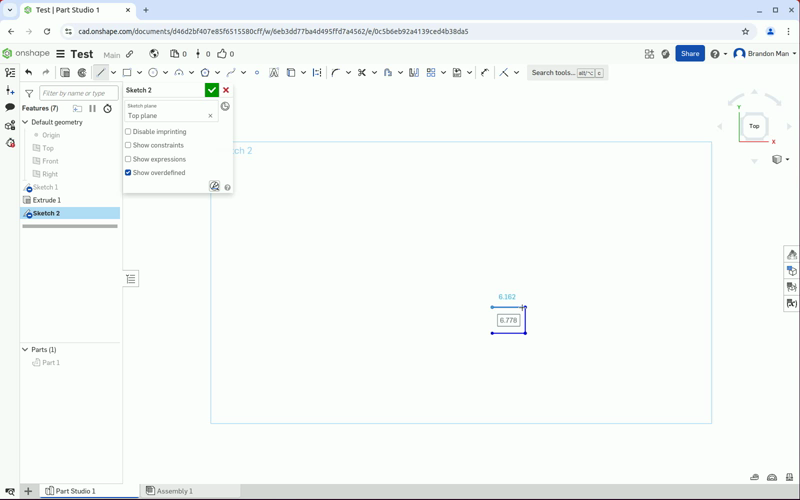
key_down(shift)
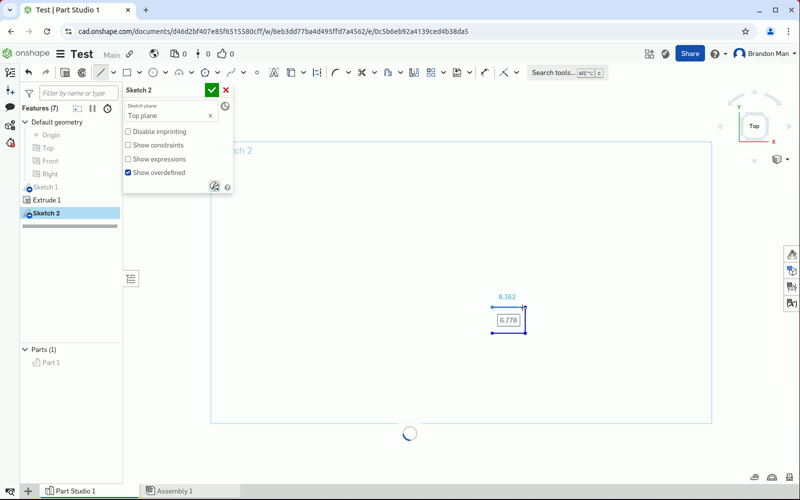
mouse_move(492, 333)
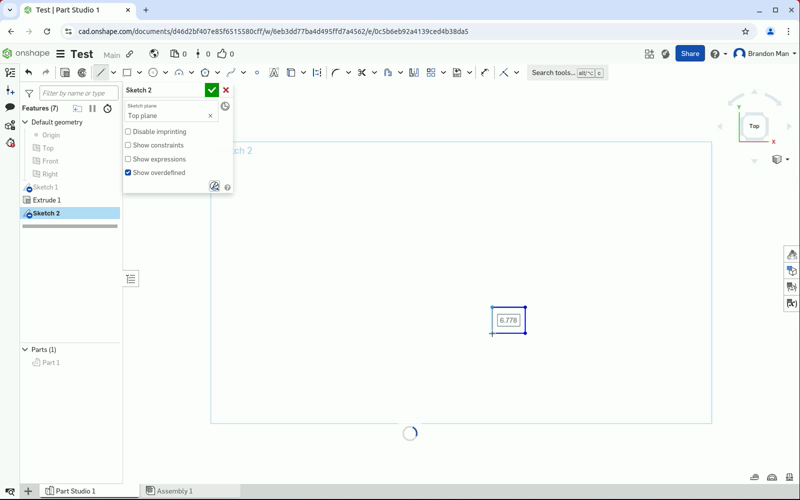
key_up(shift)
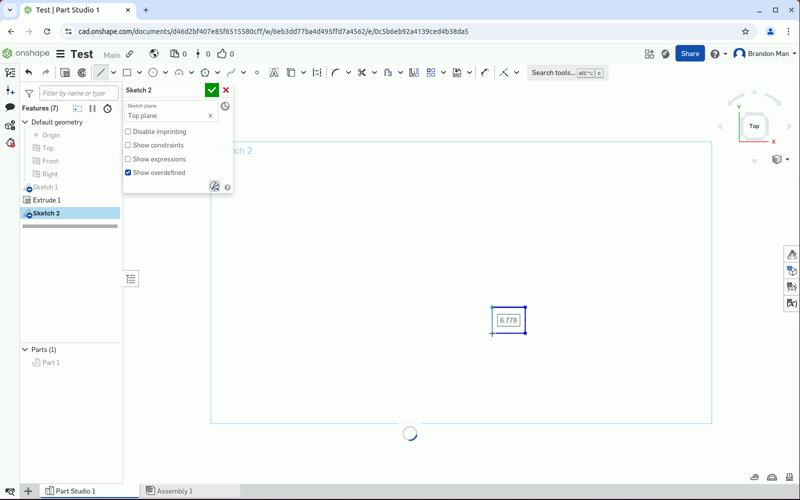
click(492, 333)
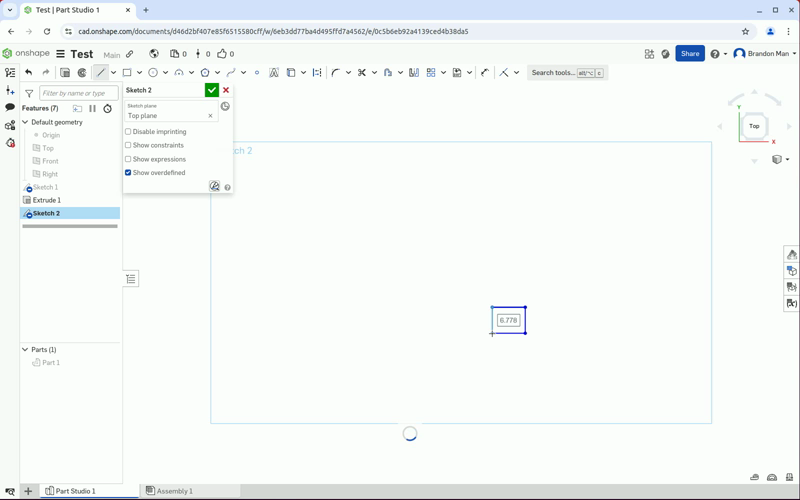
key(esc)
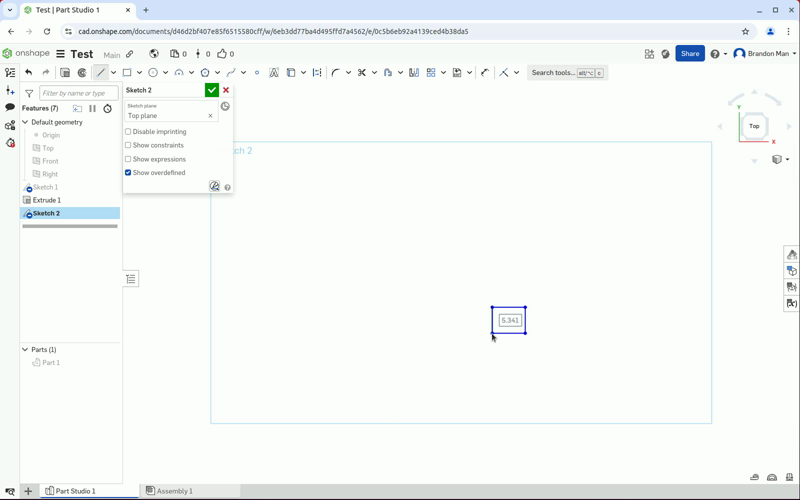
mouse_move(497, 308)
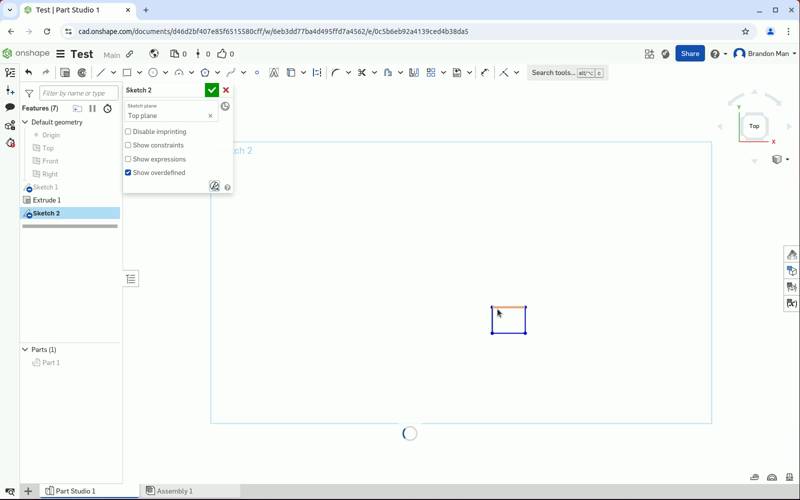
scroll(6)
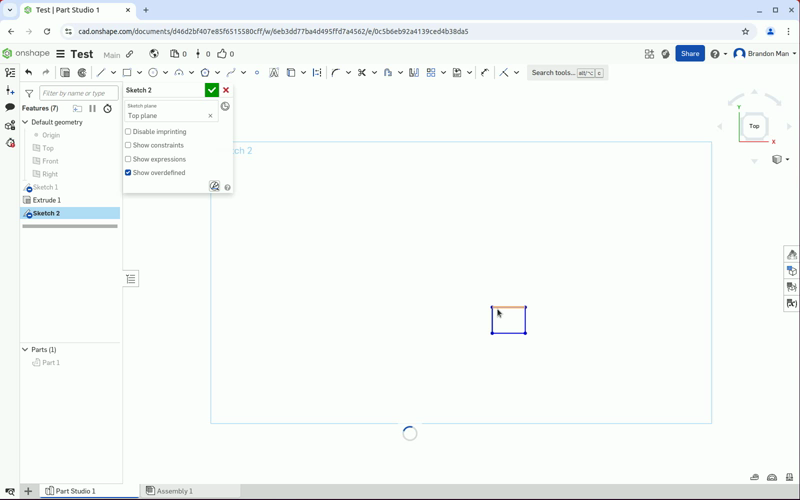
scroll(6)
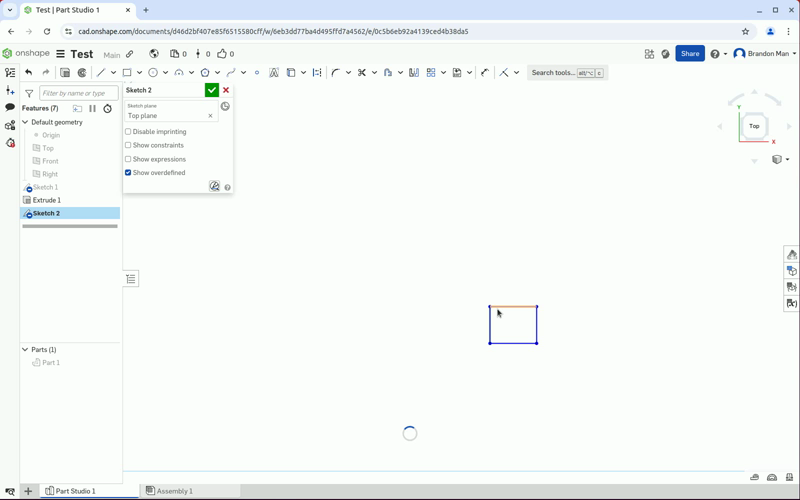
scroll(6)
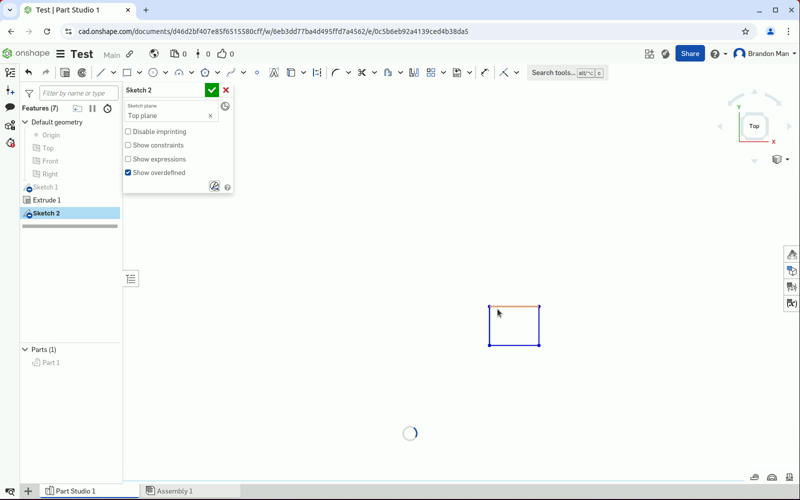
scroll(6)
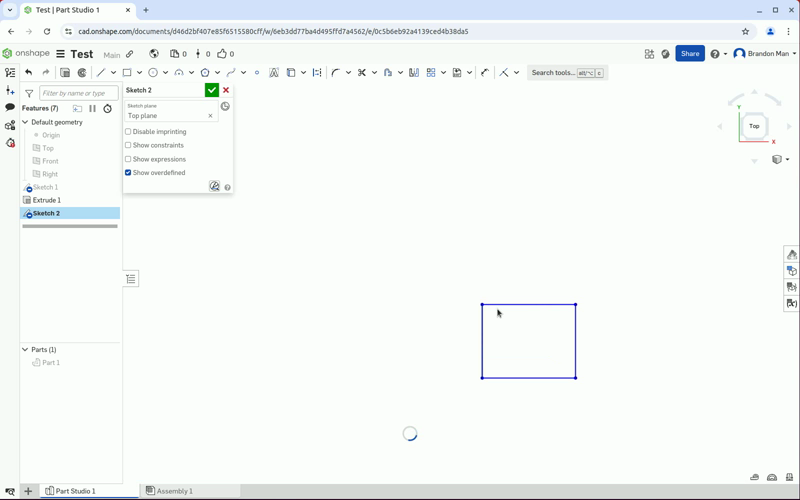
scroll(6)
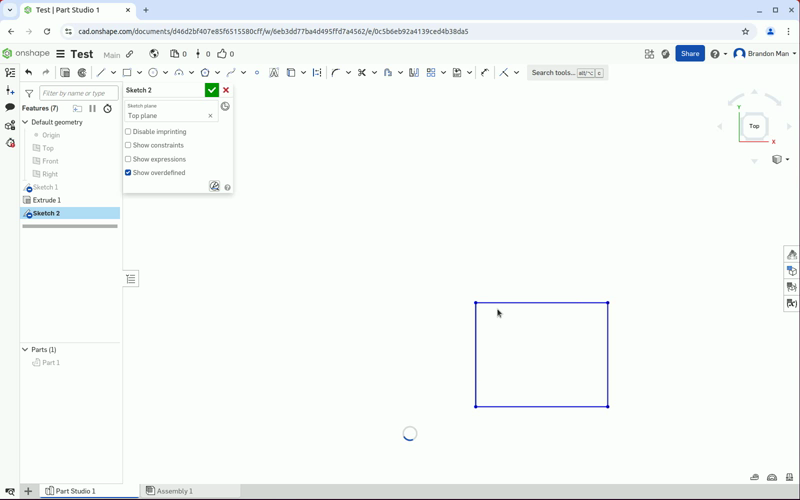
scroll(6)
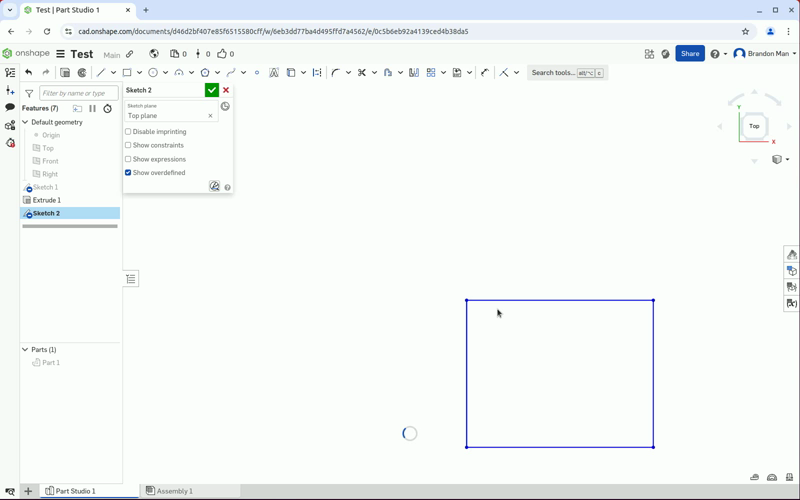
scroll(6)
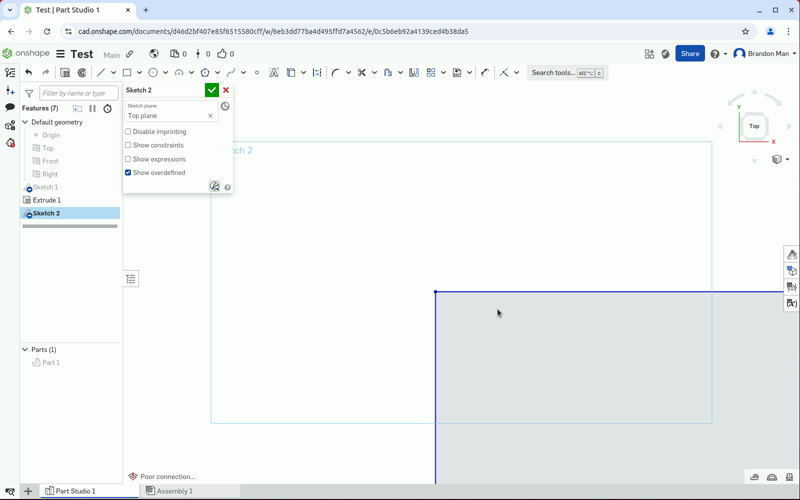
click(497, 308)
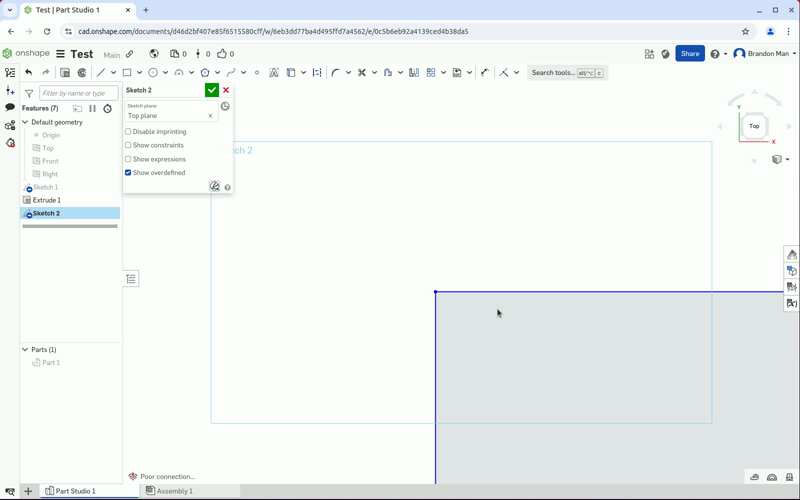
scroll(-6)
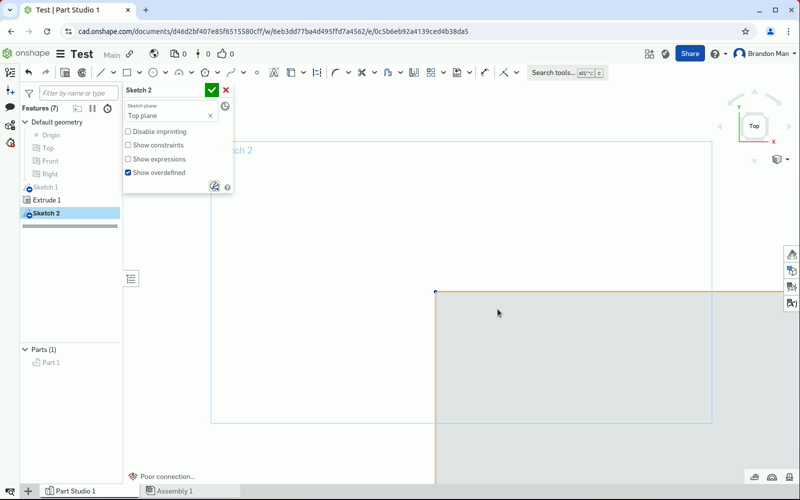
scroll(-6)
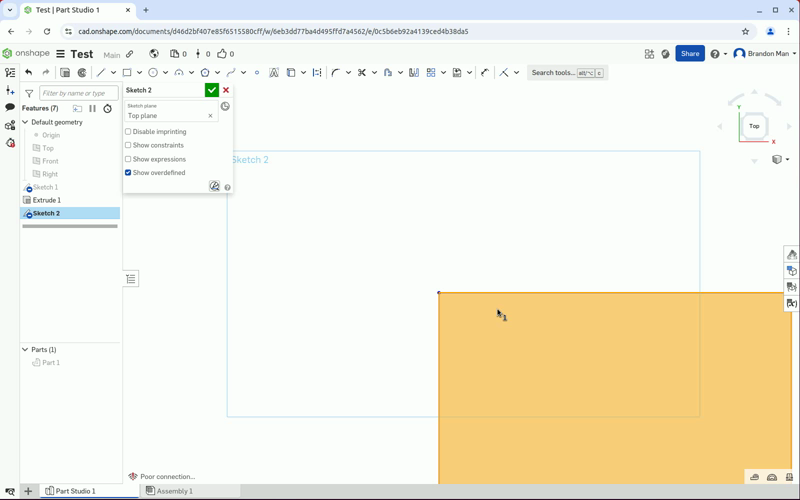
scroll(-6)
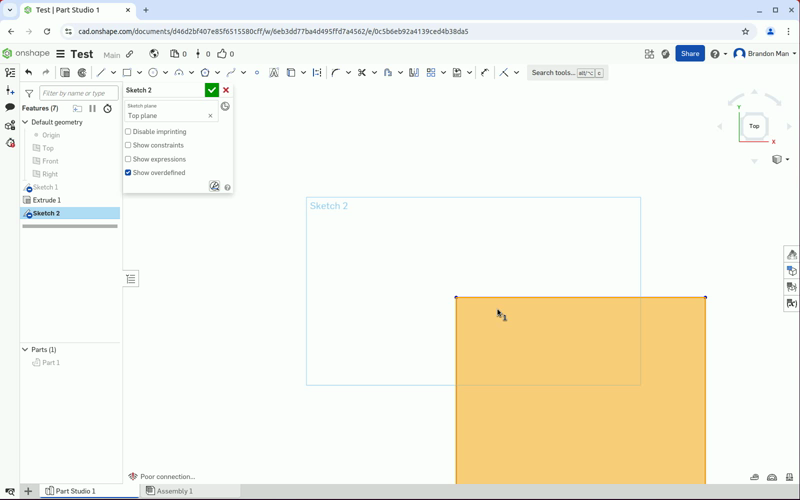
scroll(-6)
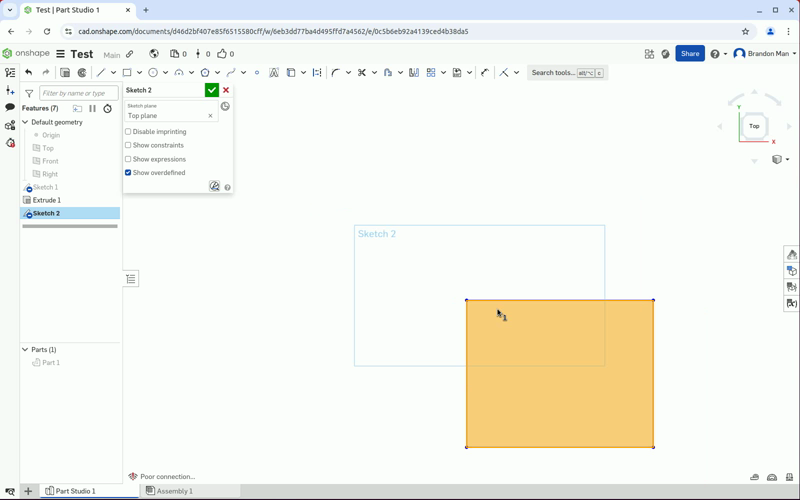
scroll(-6)
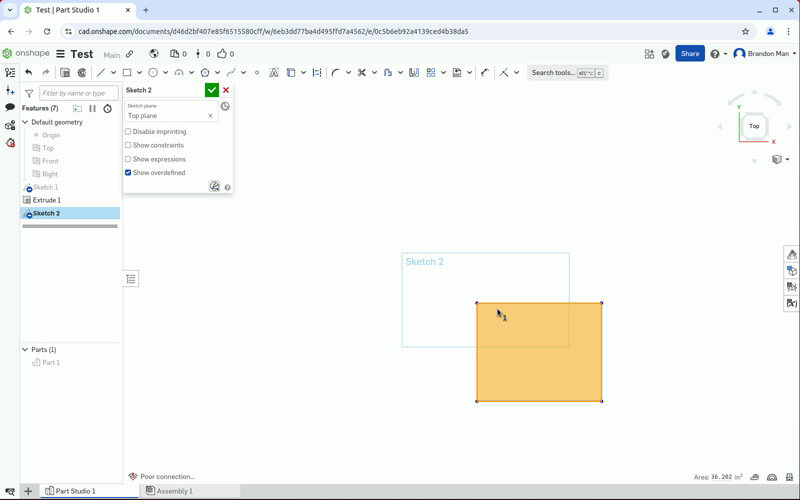
scroll(-6)
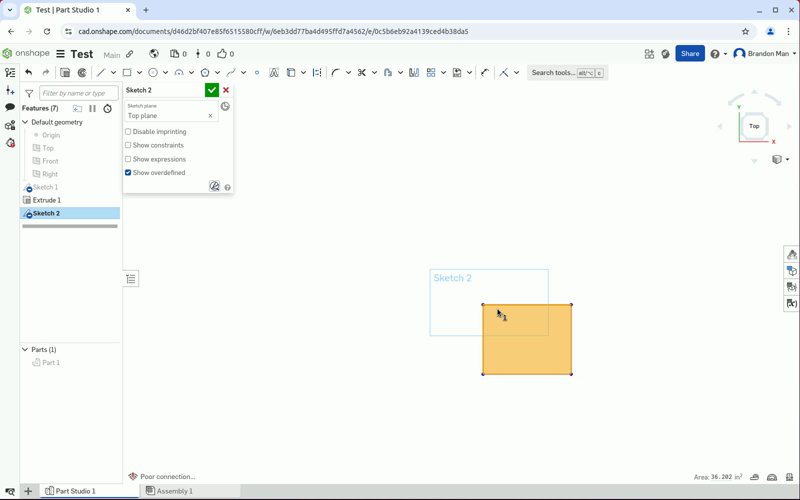
scroll(-6)
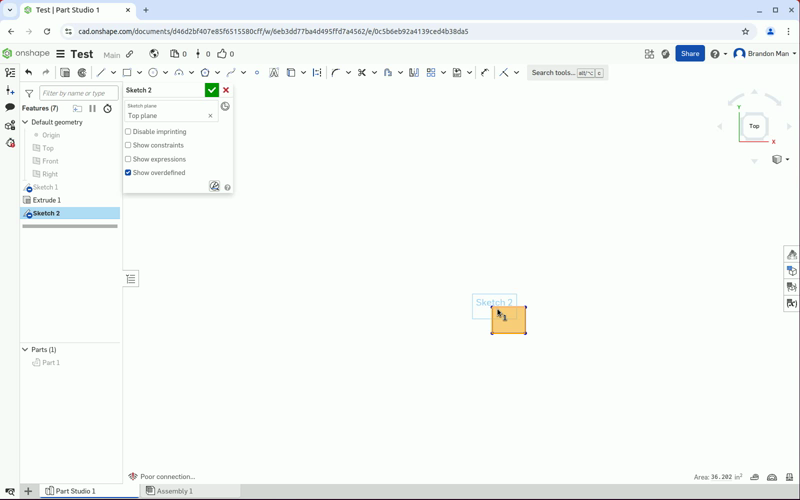
mouse_move(73, 352)
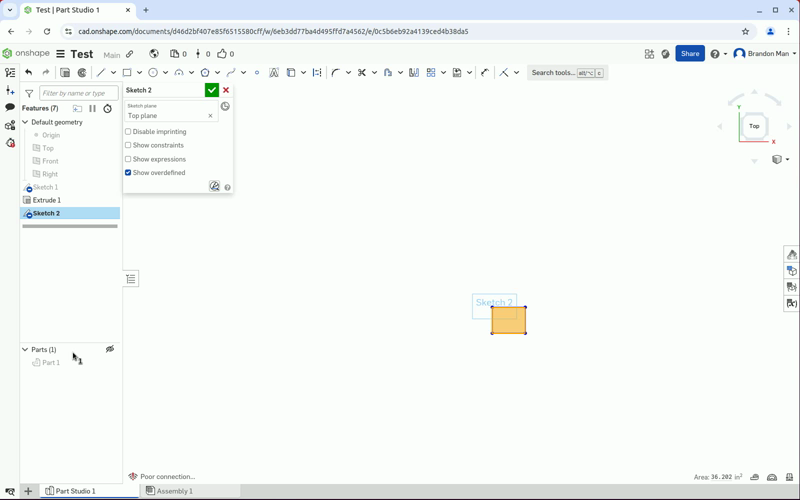
key(shift+y)
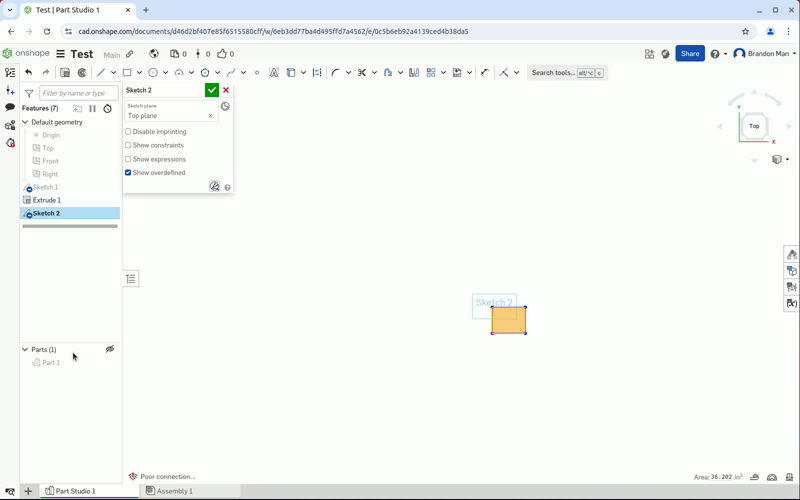
key(shift+e)
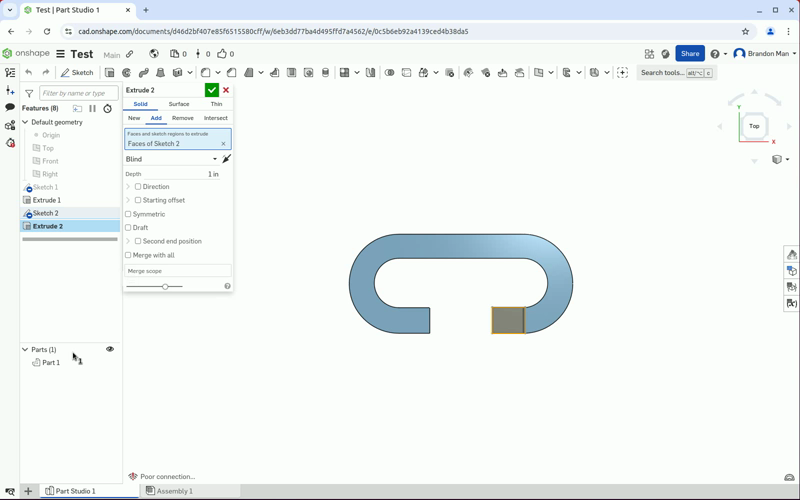
mouse_move(143, 106)
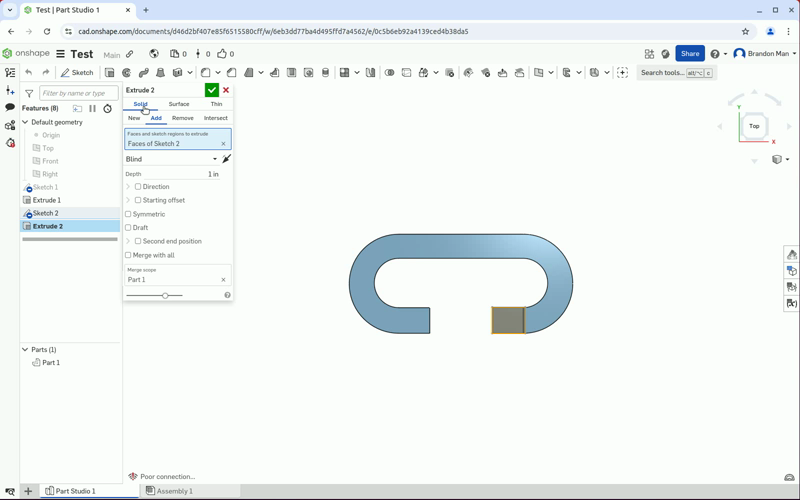
click(143, 106)
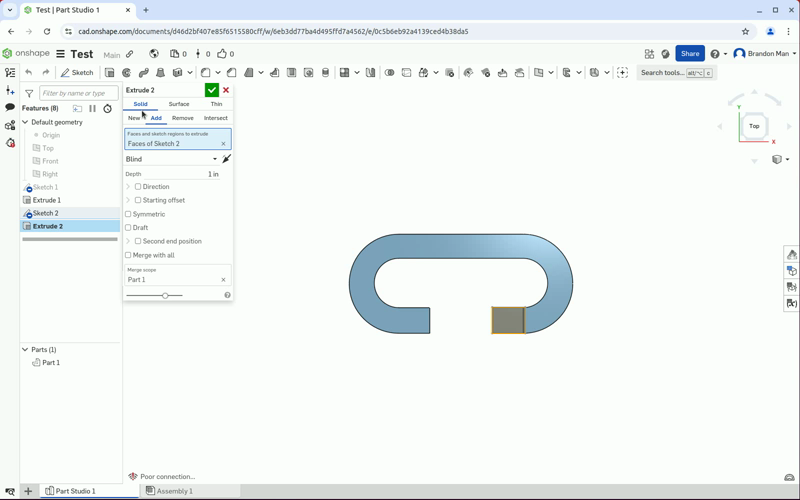
mouse_move(137, 120)
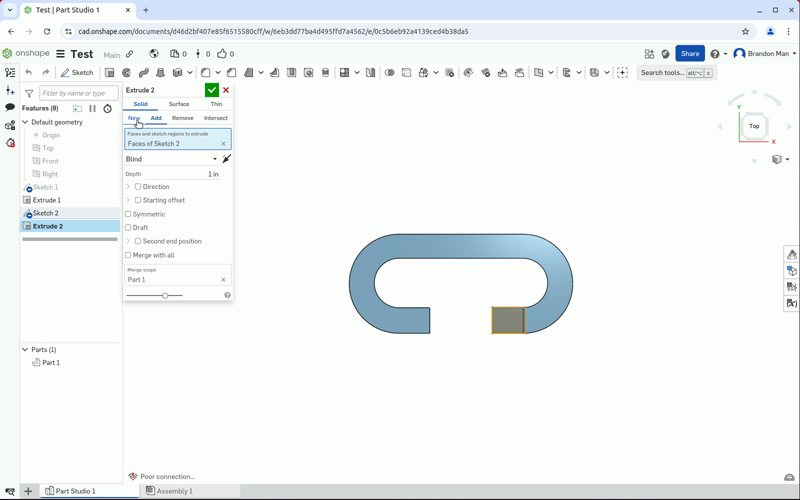
click(137, 120)
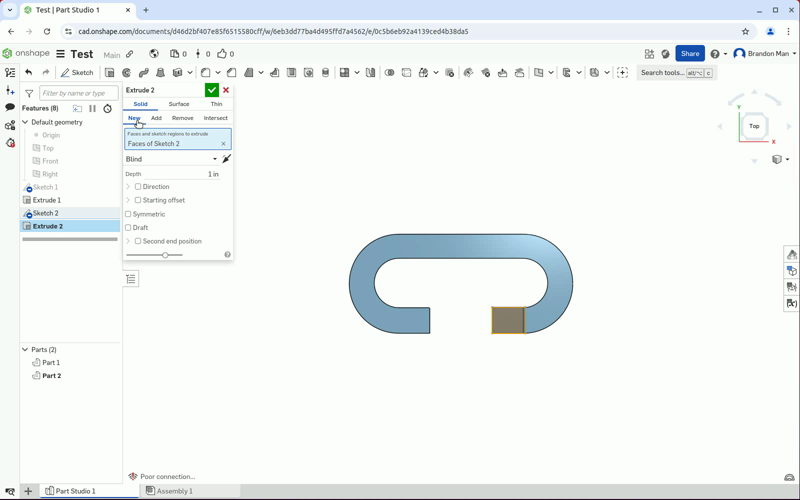
key(tab, 4)
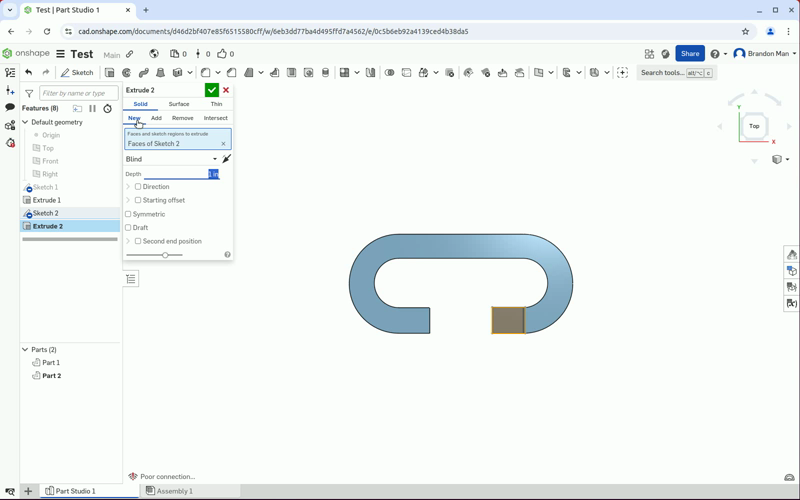
text(5.055)
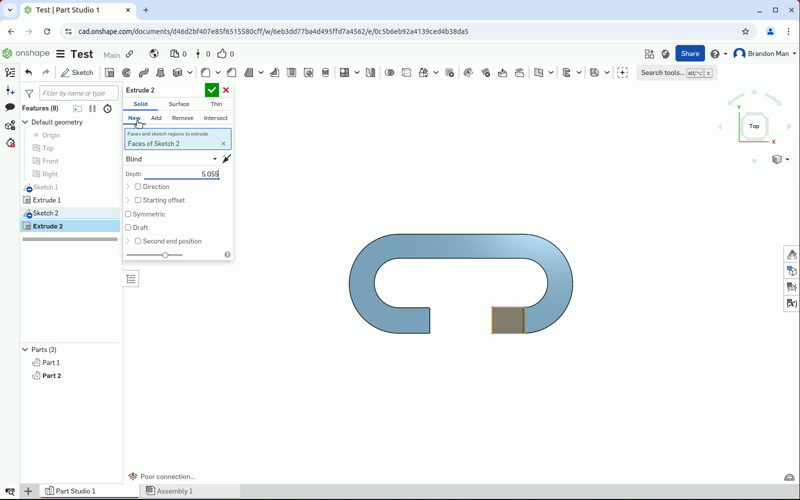
key(enter)
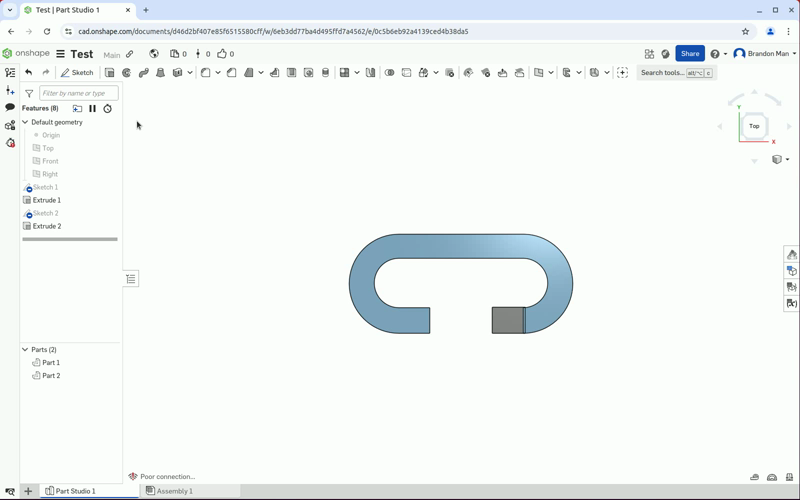
key(shift+h)
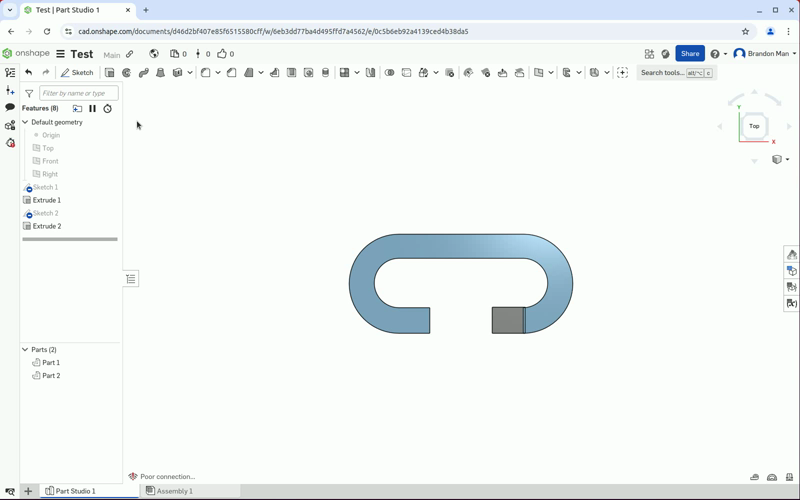
key(shift+h)
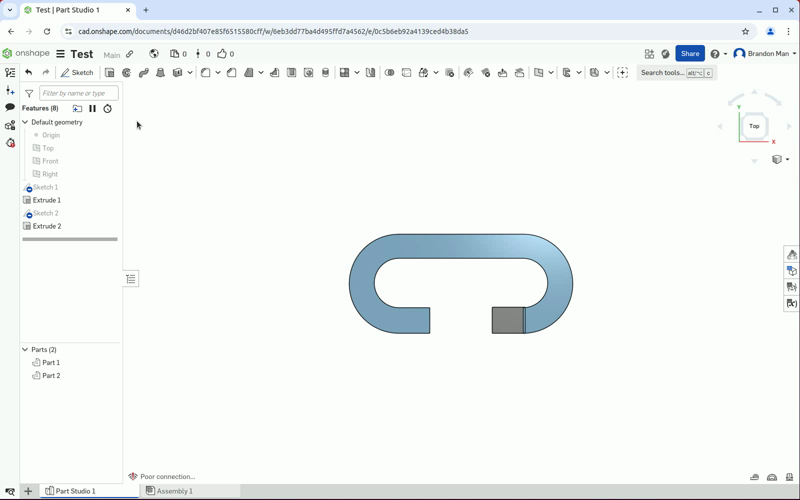
mouse_move(73, 189)
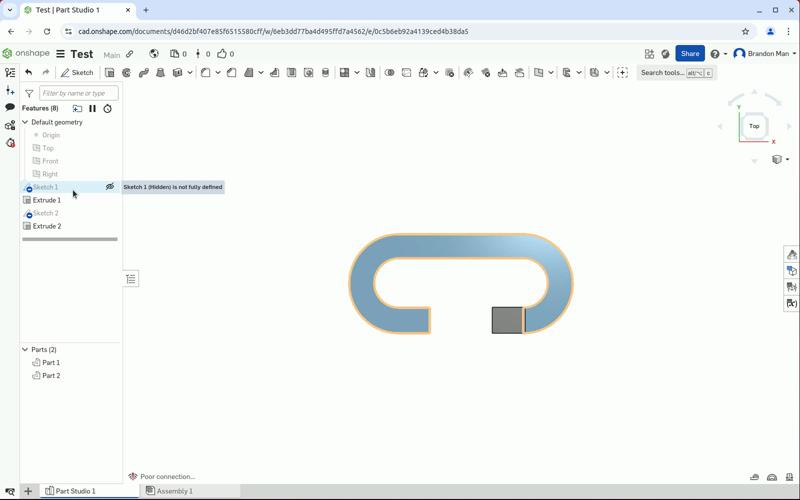
click(73, 189)
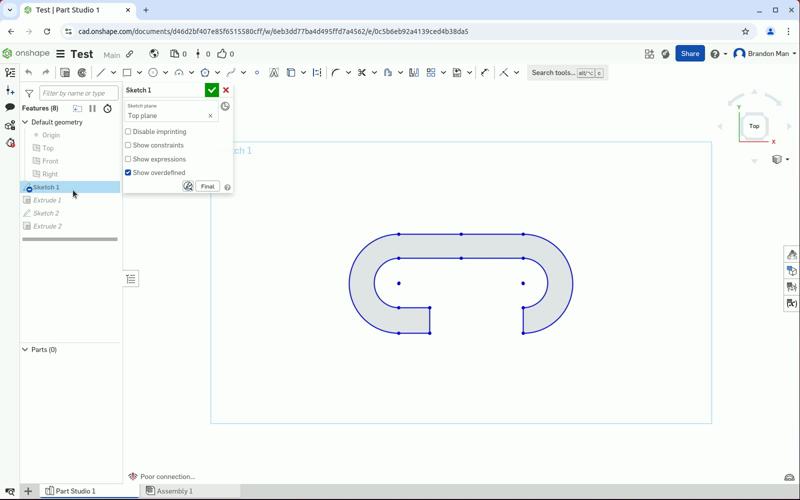
mouse_move(229, 92)
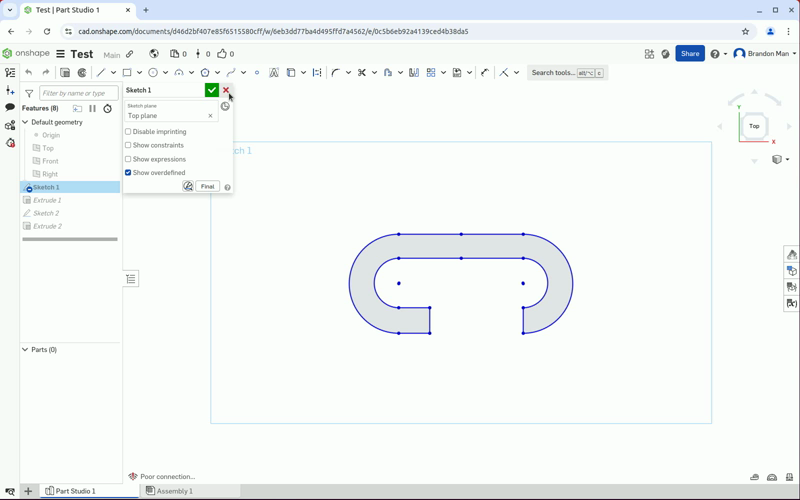
click(229, 92)
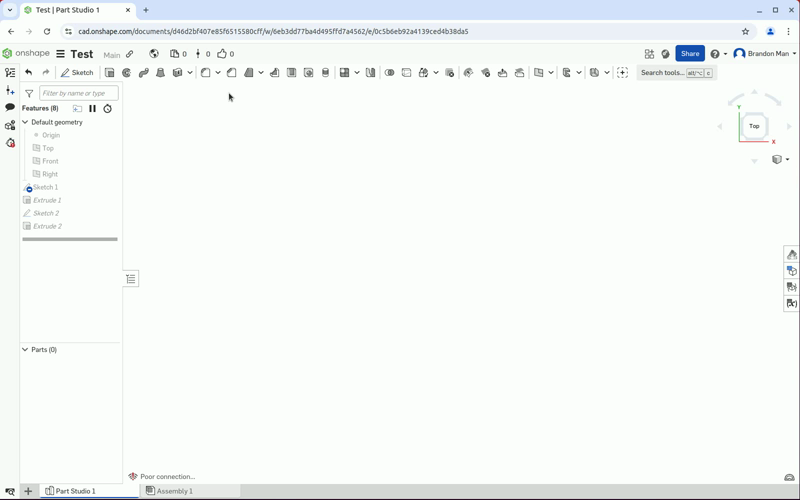
mouse_move(73, 352)
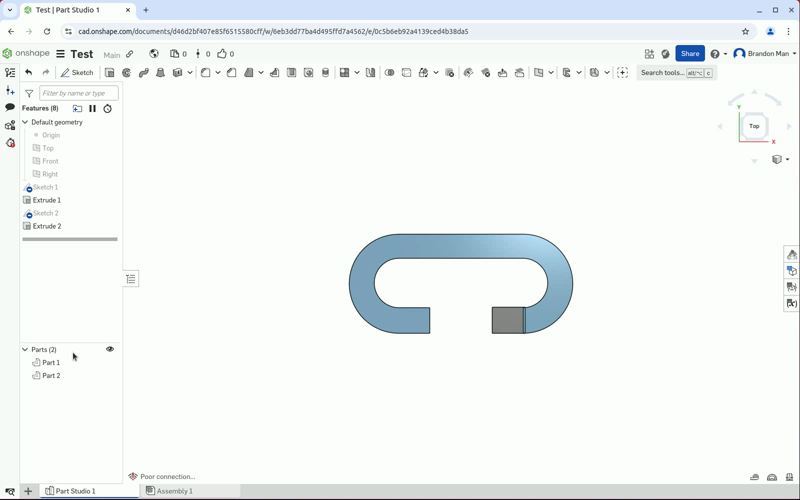
key(y)
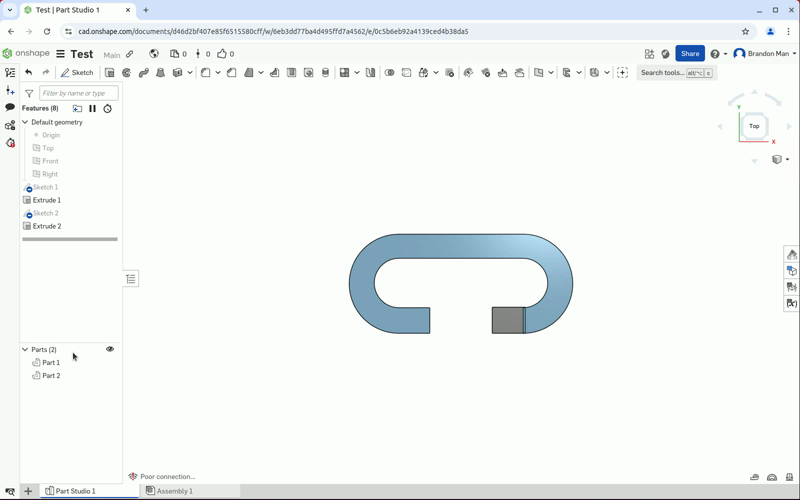
key(shift+p)
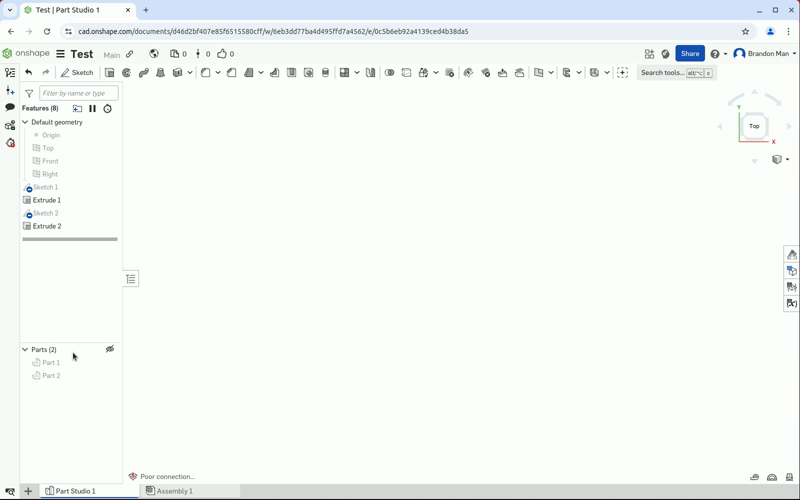
key(space)
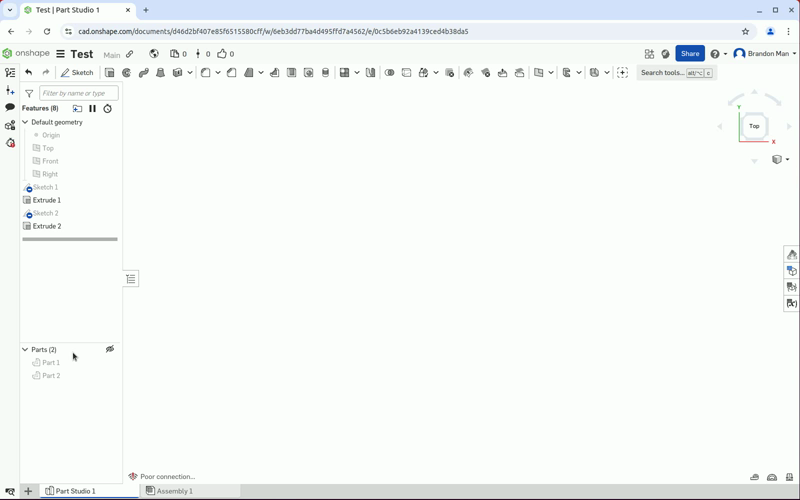
key_down(shift)
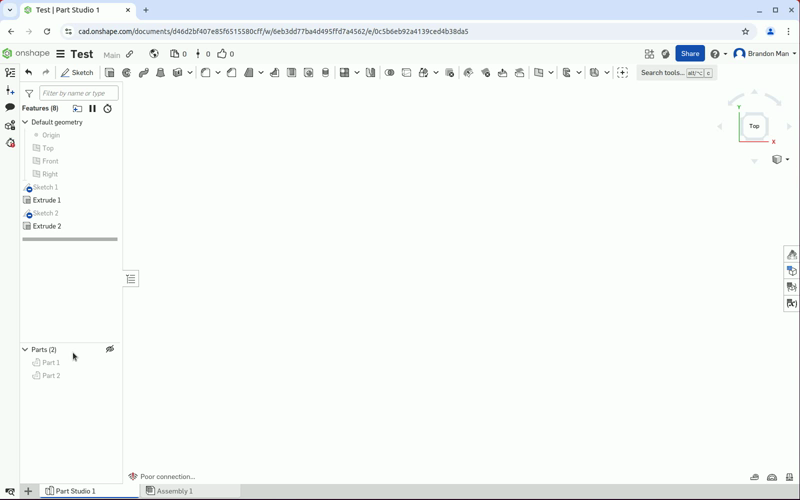
key(up)
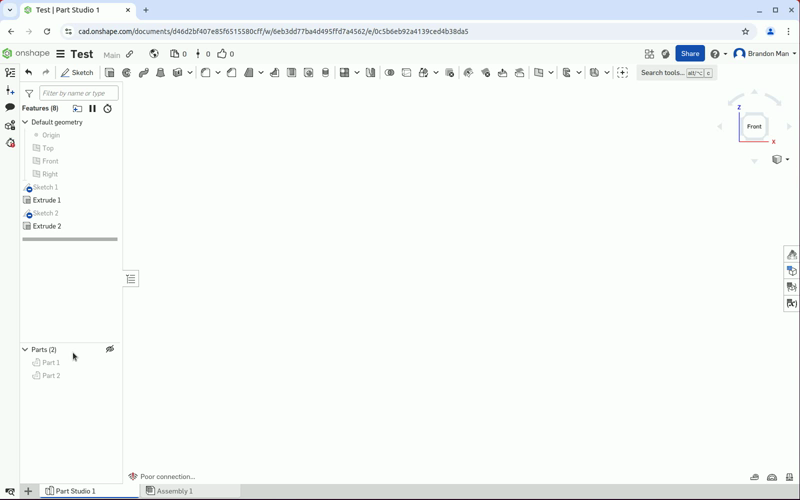
key_up(shift)
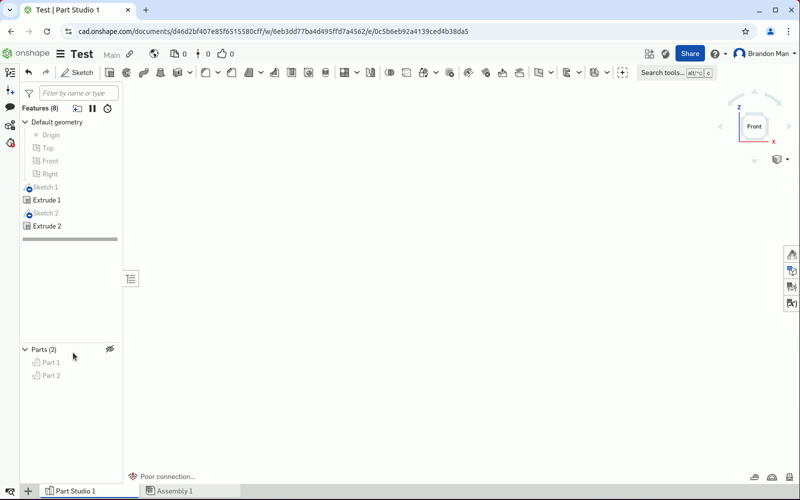
mouse_move(73, 352)
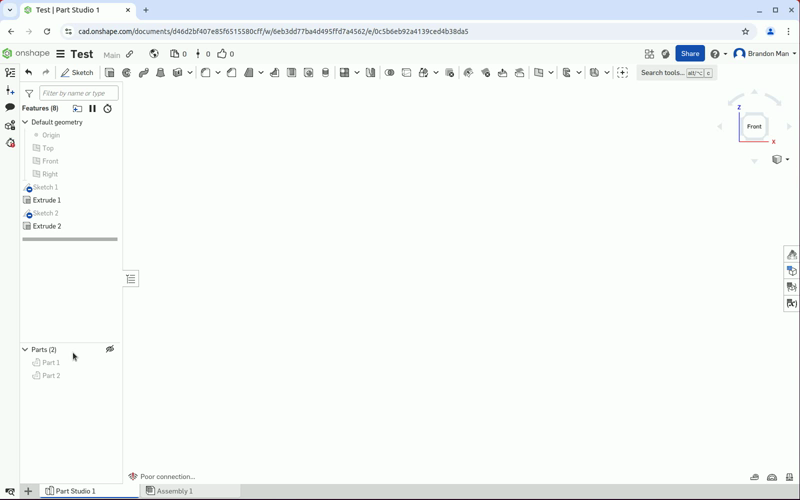
key(shift+y)
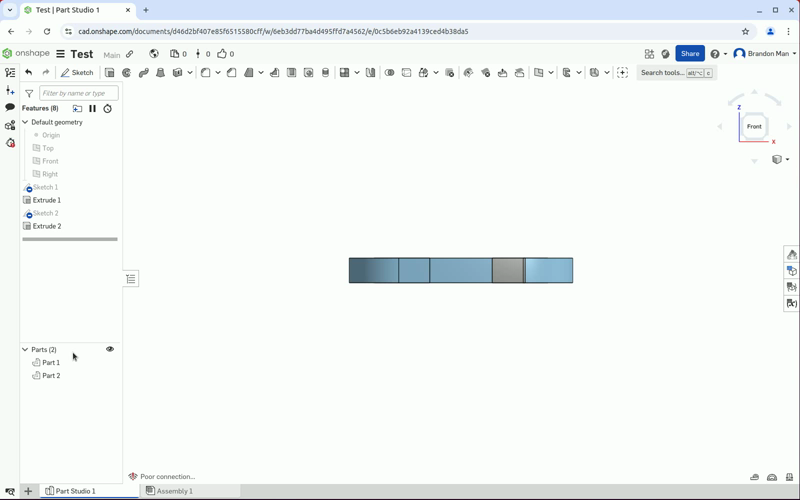
mouse_move(541, 75)
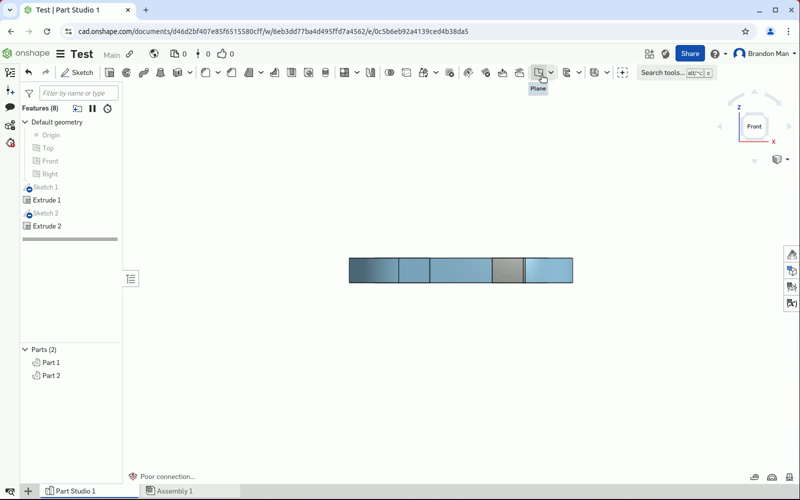
click(541, 75)
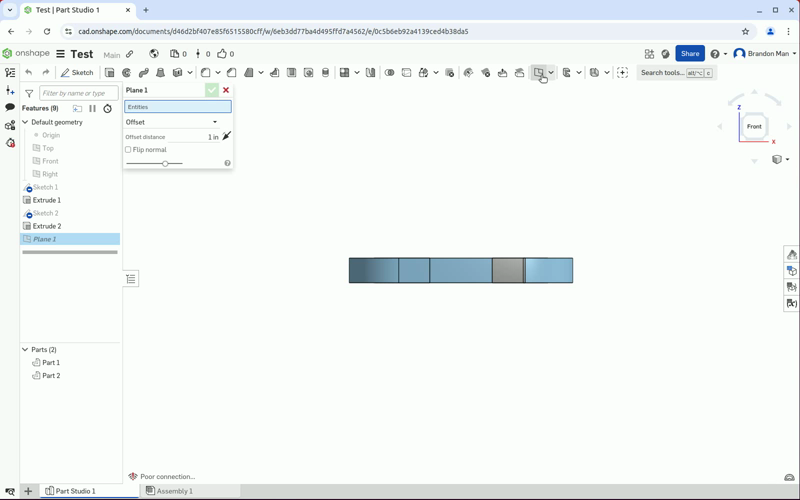
mouse_move(73, 163)
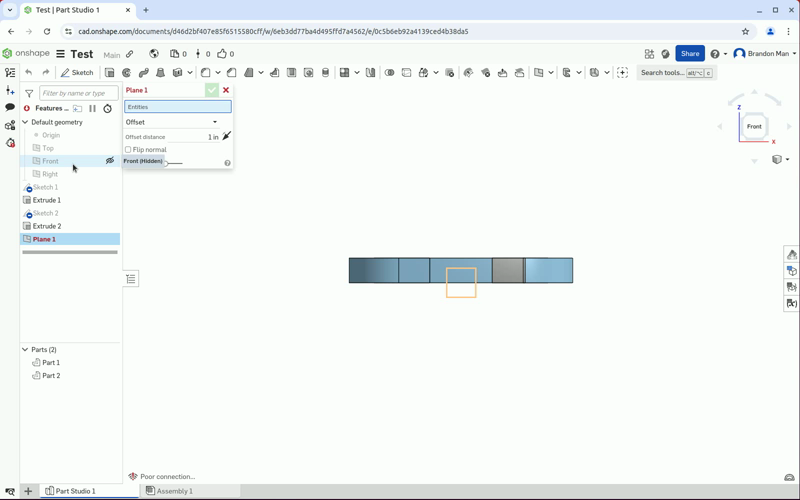
click(73, 163)
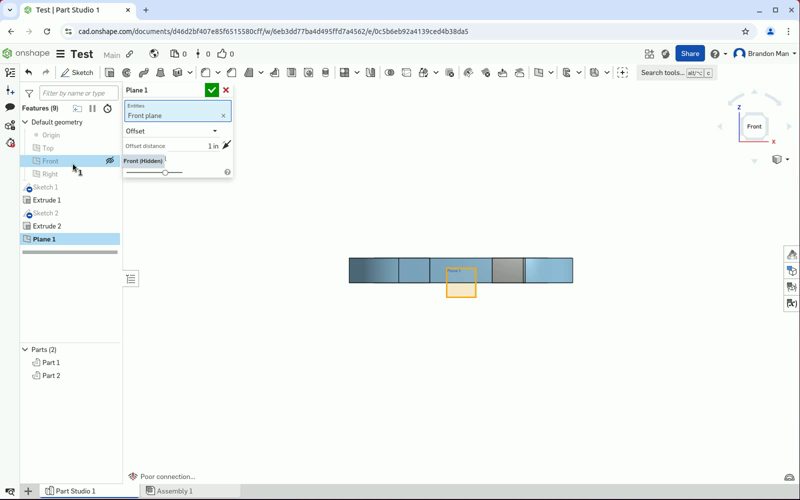
key(tab, 2)
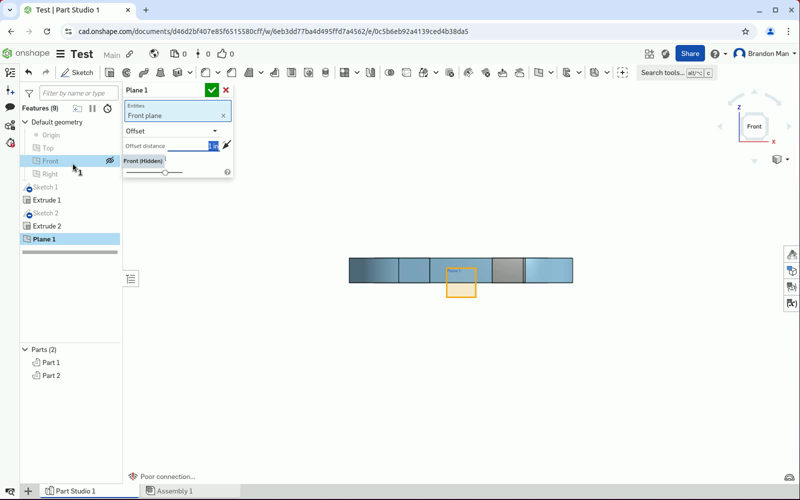
text(5.053)
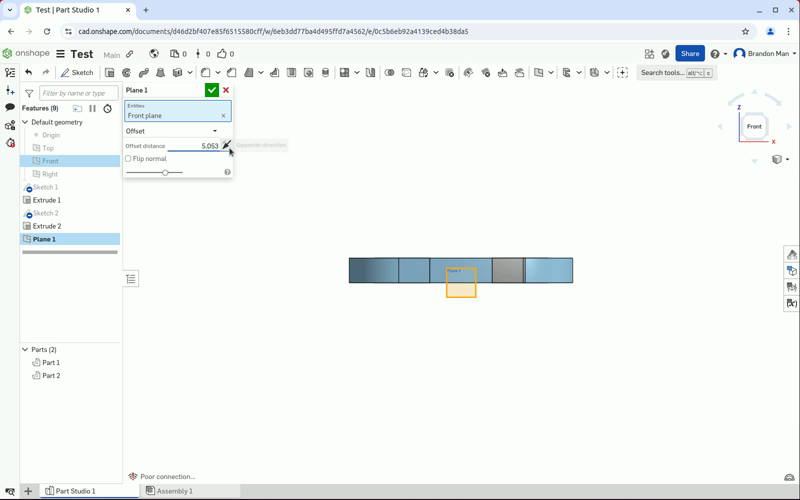
mouse_move(229, 147)
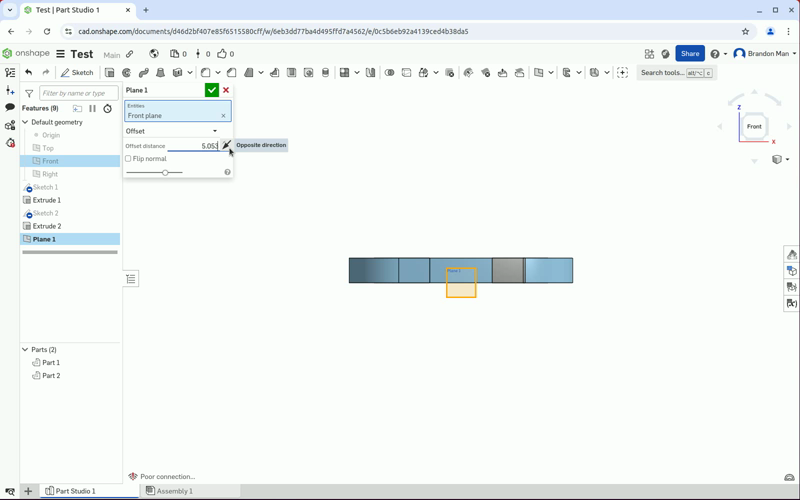
click(229, 147)
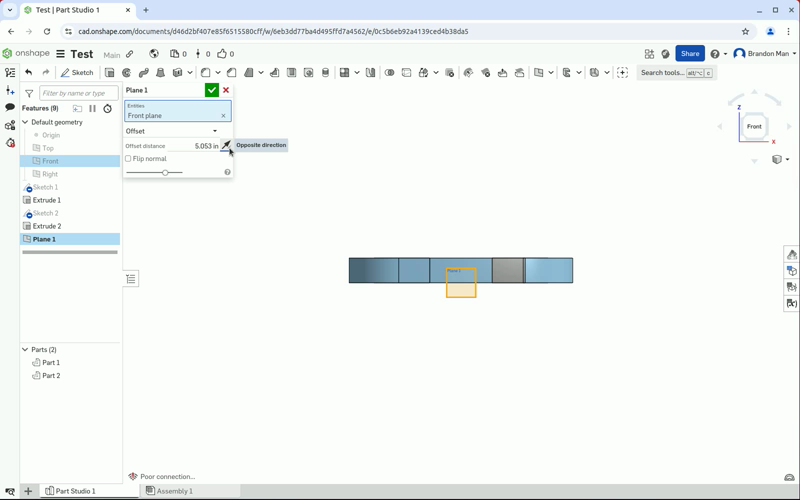
key(enter, 2)
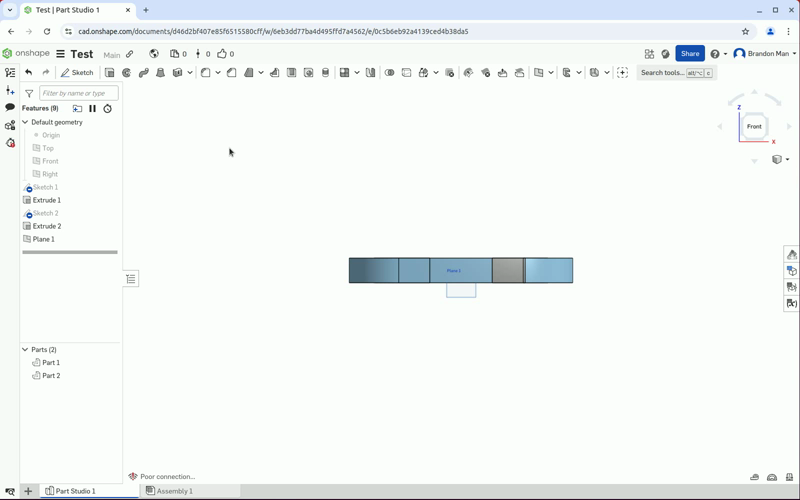
key(shift+s)
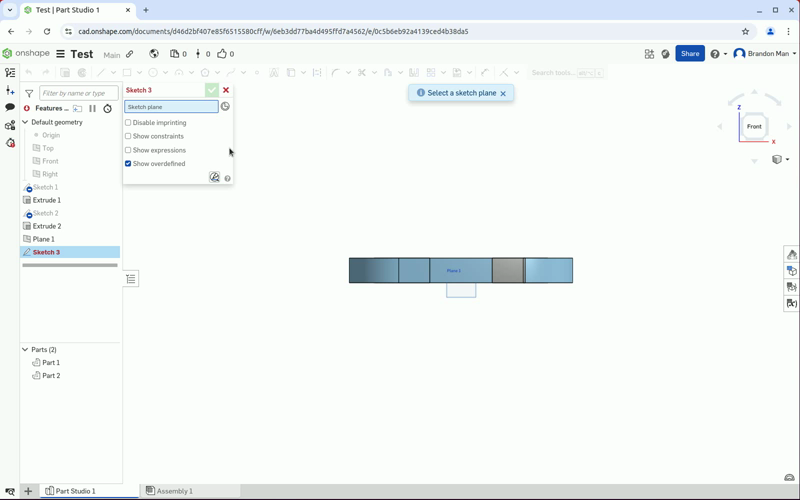
mouse_move(73, 241)
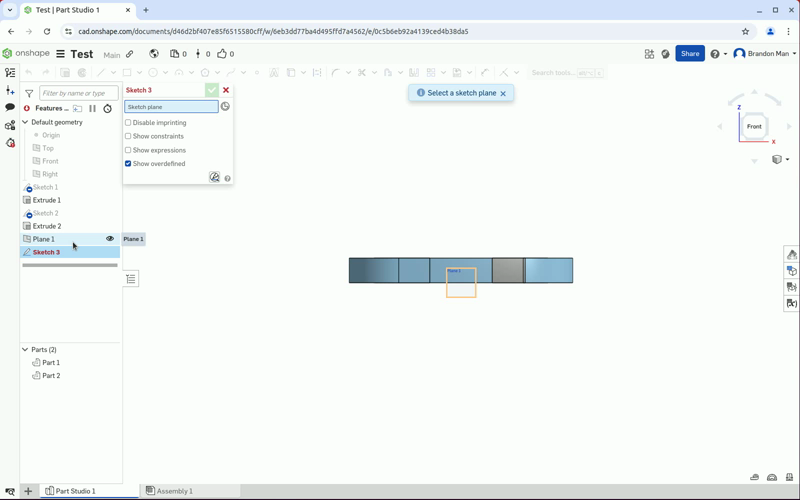
click(73, 241)
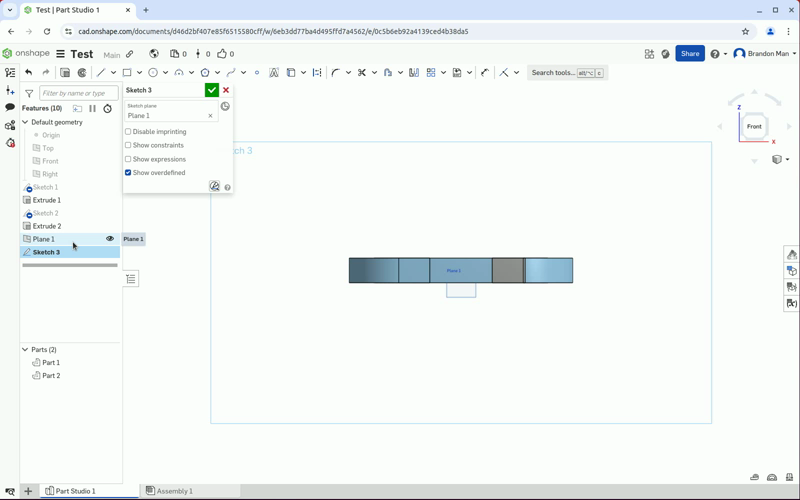
mouse_move(73, 352)
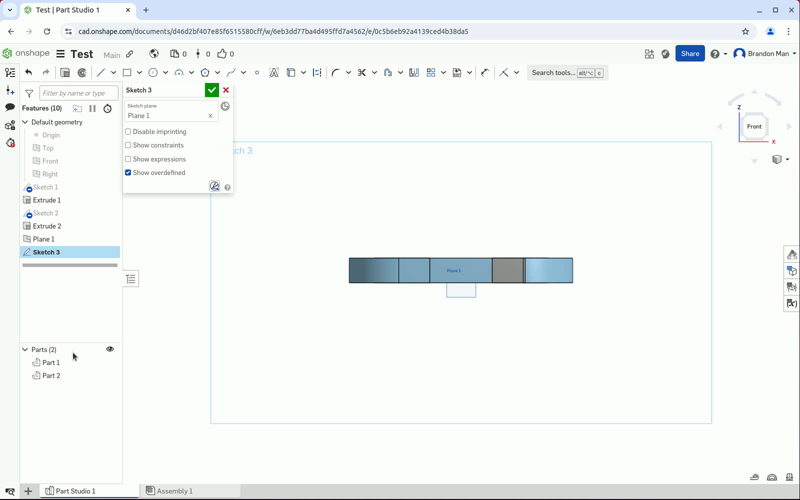
key(y)
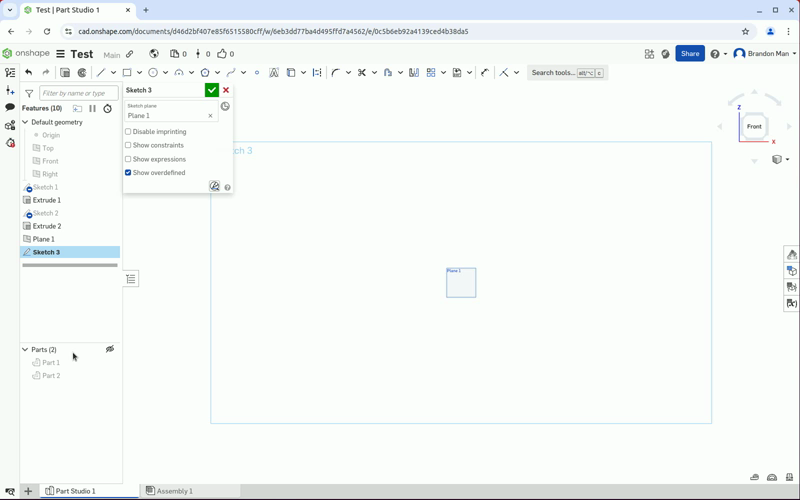
key(l)
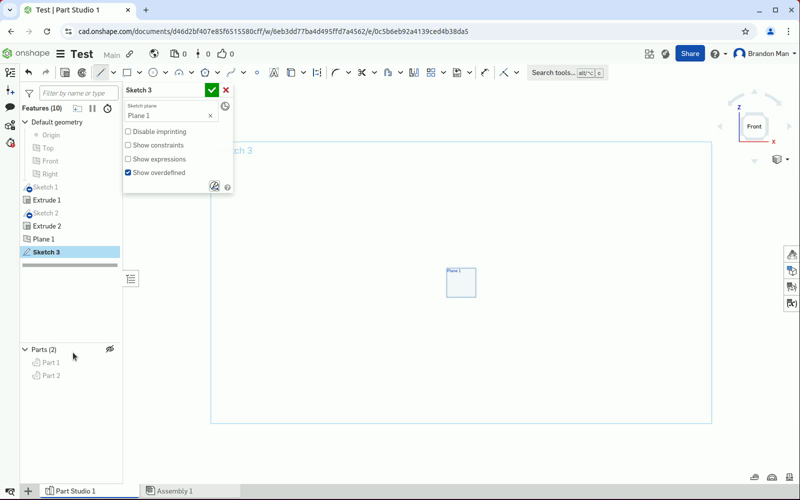
key_down(shift)
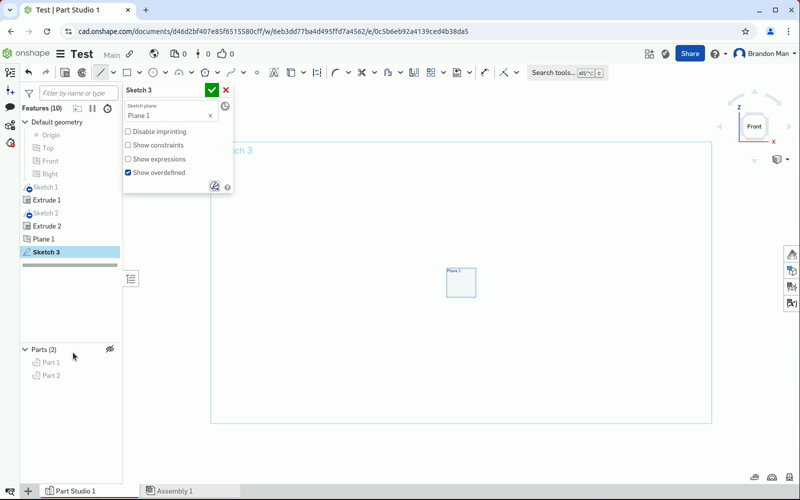
mouse_move(432, 232)
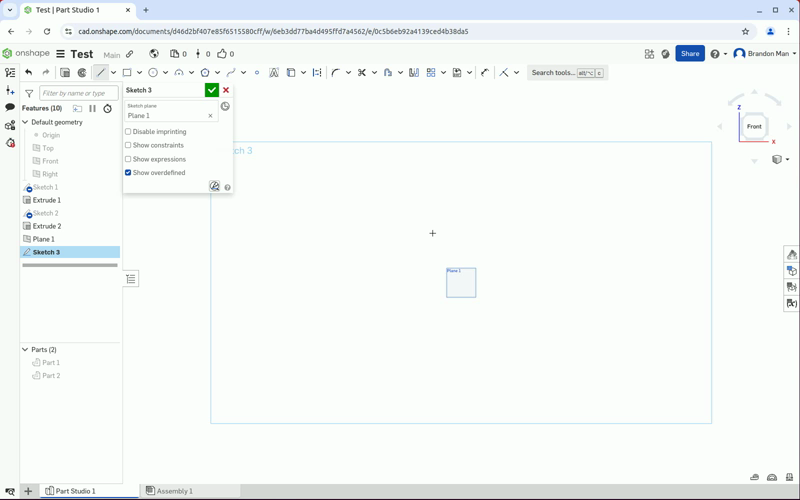
click(432, 232)
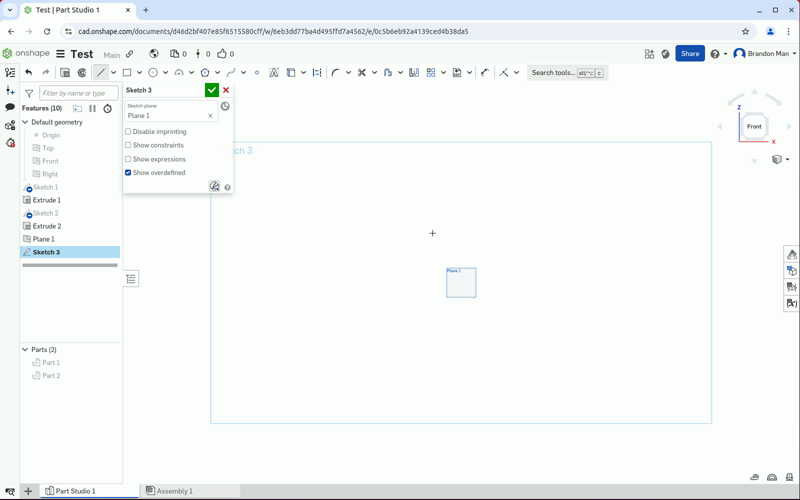
key_up(shift)
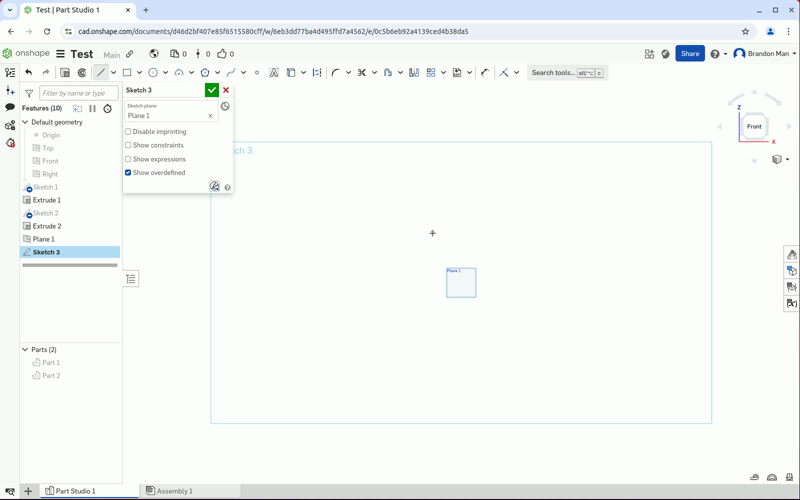
key_down(shift)
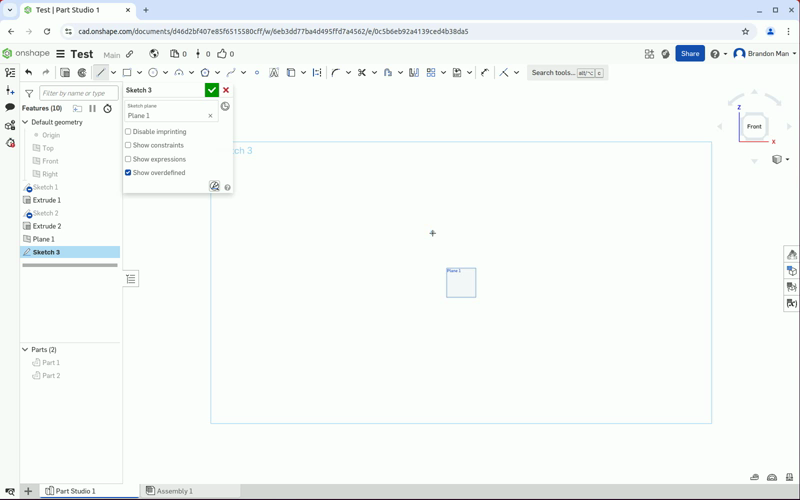
mouse_move(462, 232)
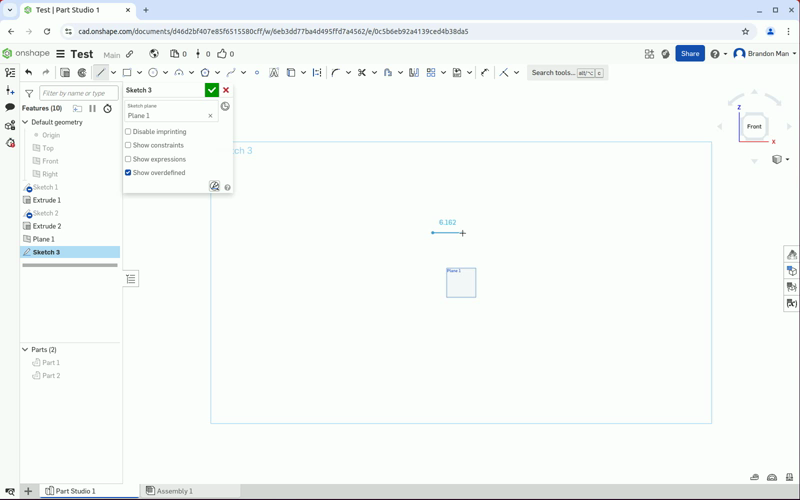
mouse_move(445, 232)
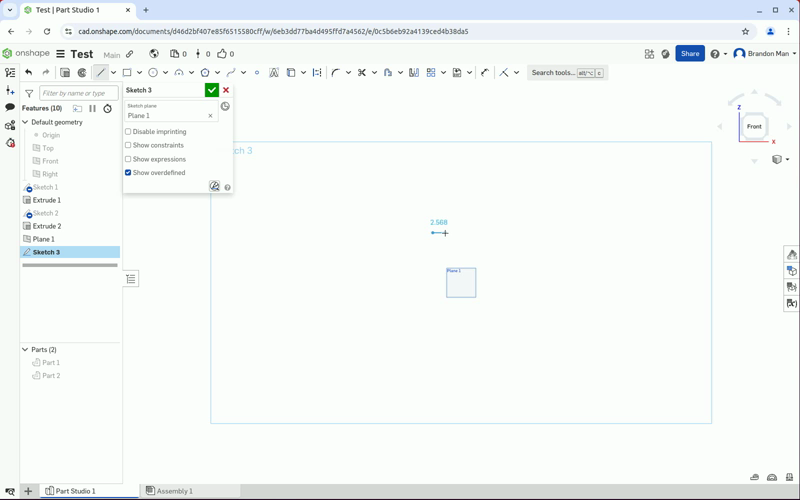
click(445, 232)
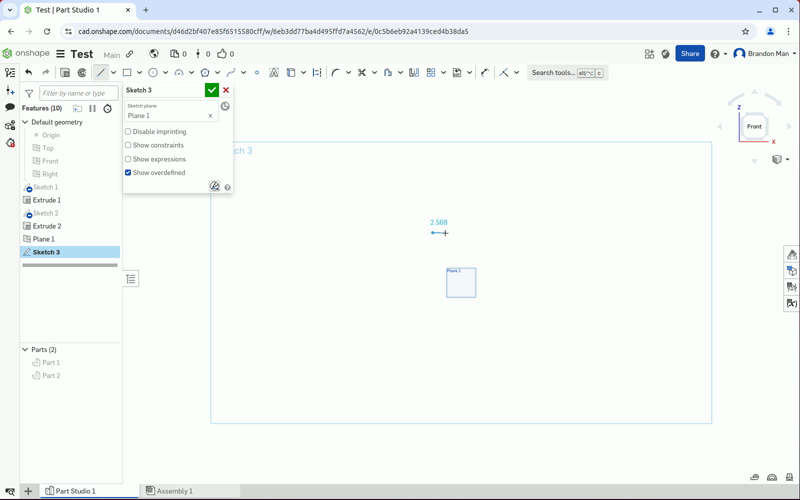
key_up(shift)
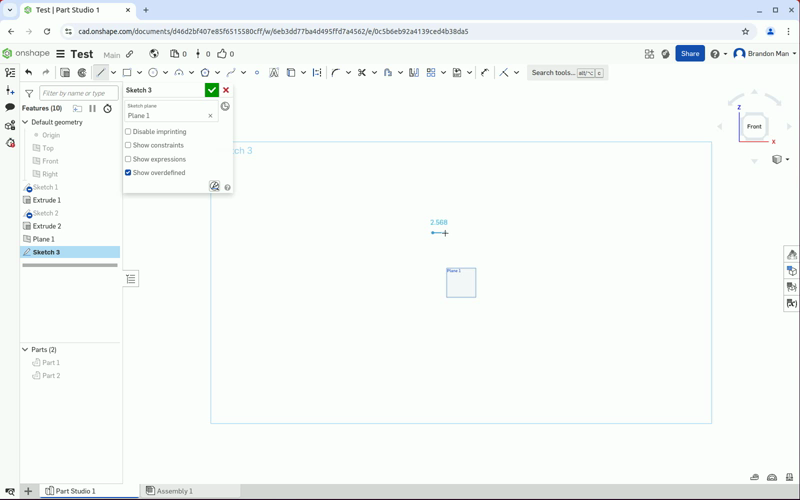
key(esc)
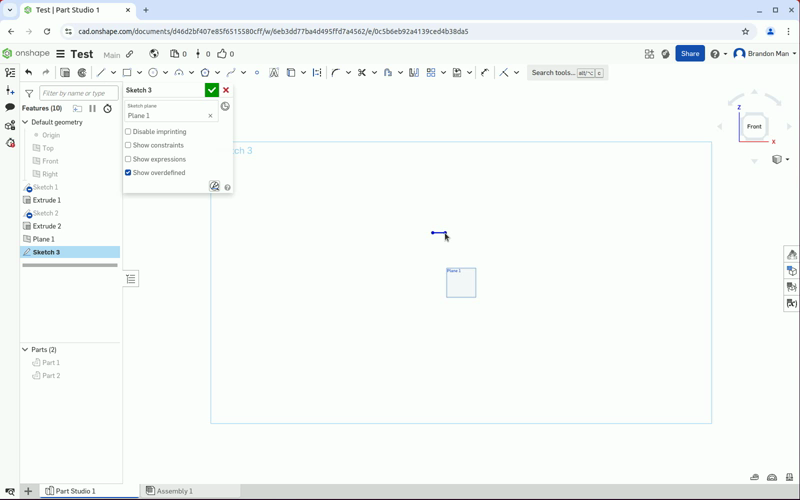
key(a)
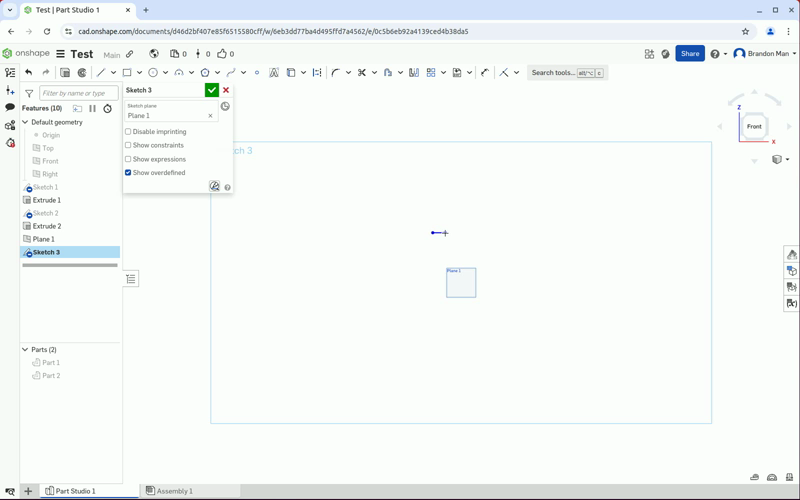
mouse_move(445, 232)
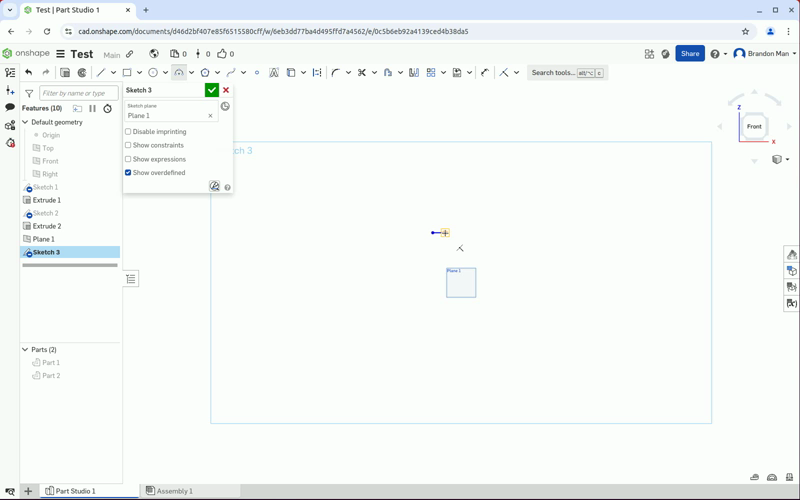
click(445, 232)
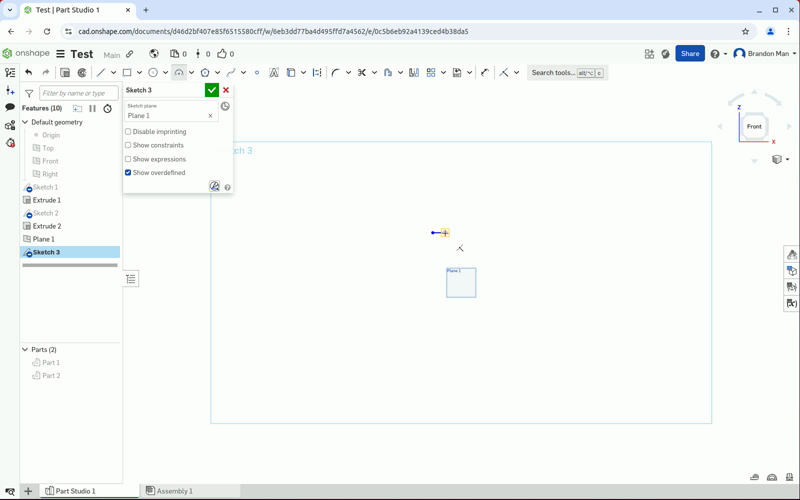
key_down(shift)
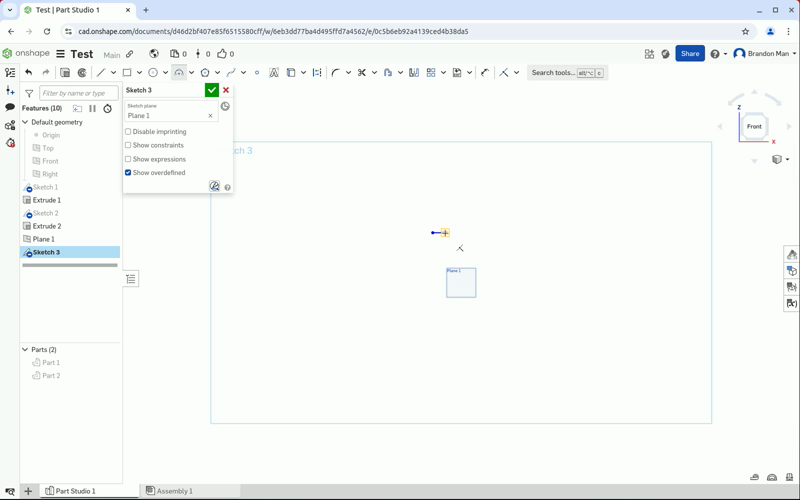
mouse_move(477, 232)
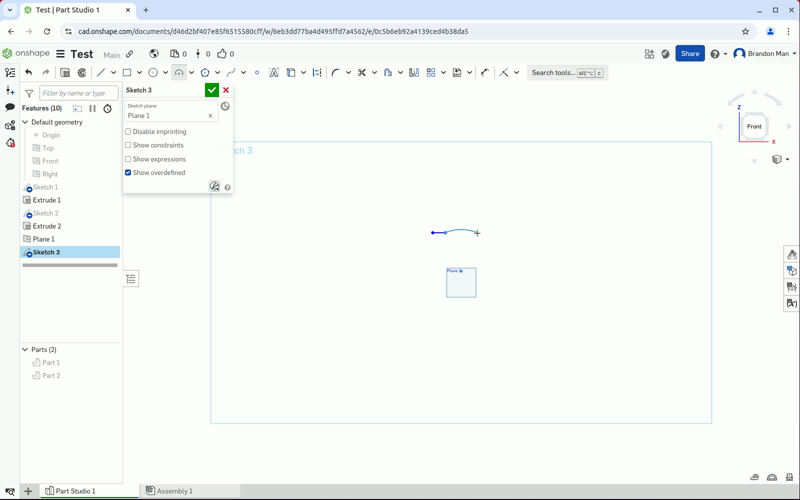
click(477, 232)
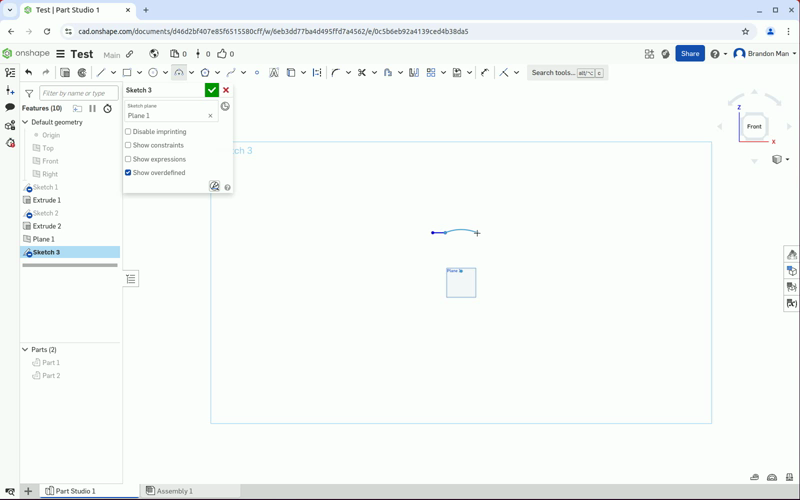
mouse_move(461, 216)
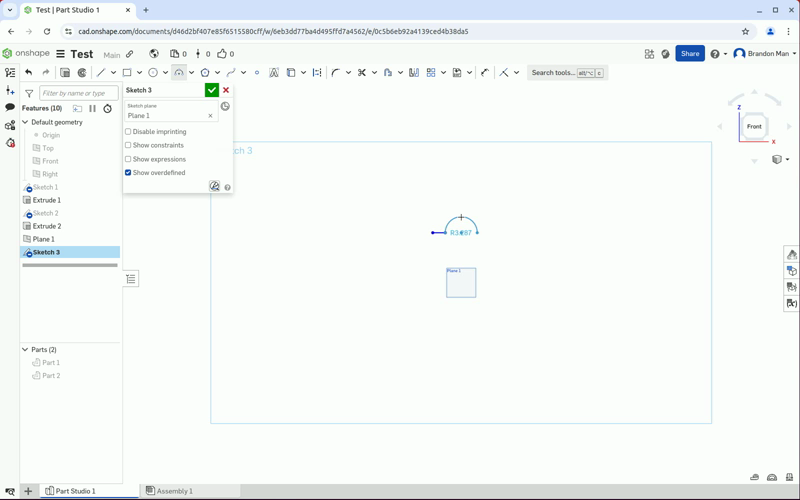
click(461, 216)
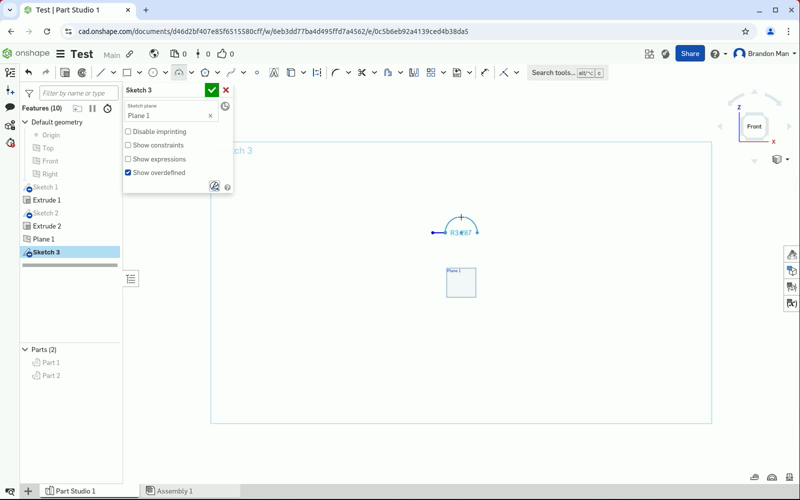
key_up(shift)
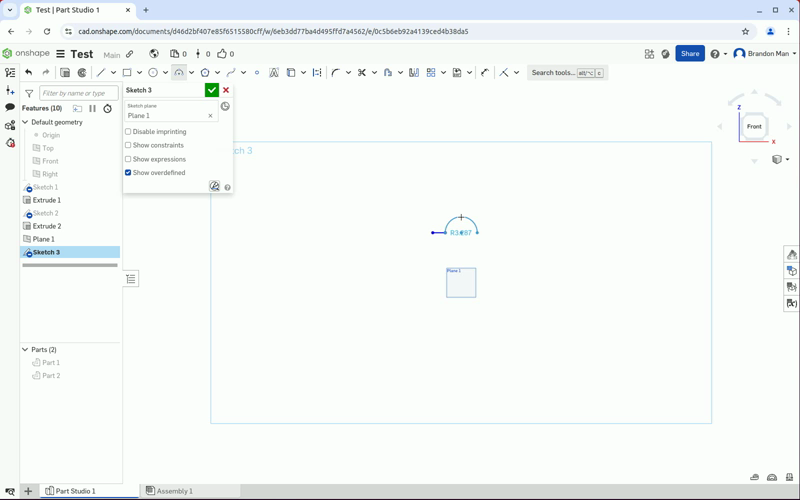
key(esc)
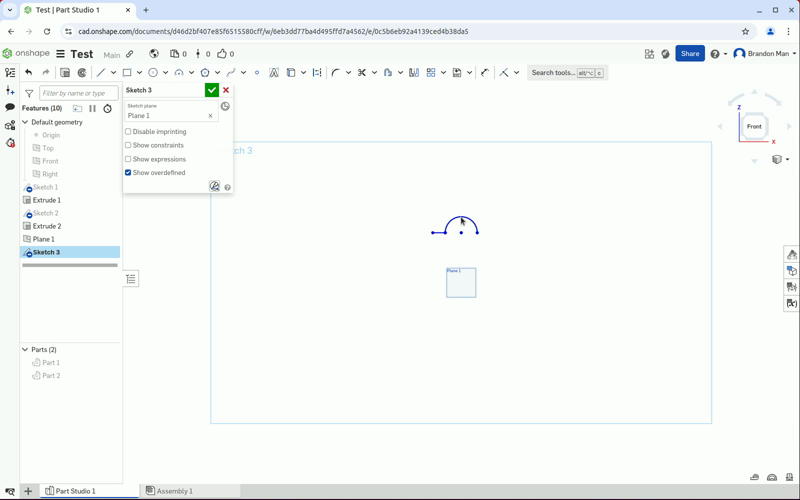
key(l)
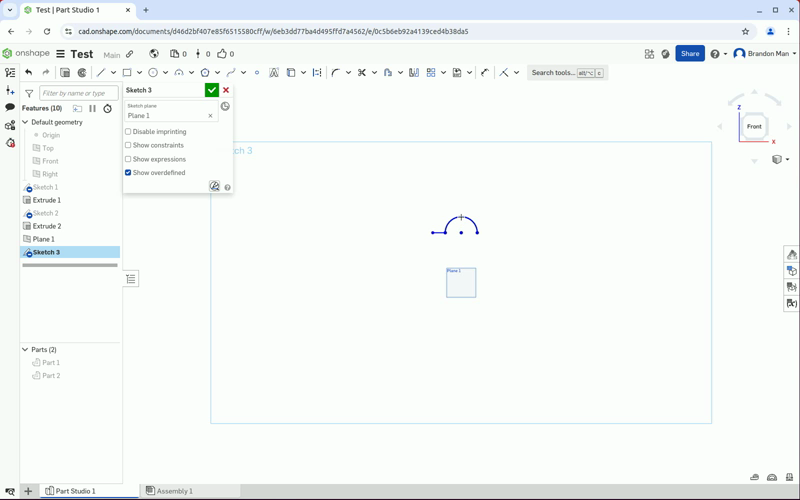
mouse_move(477, 232)
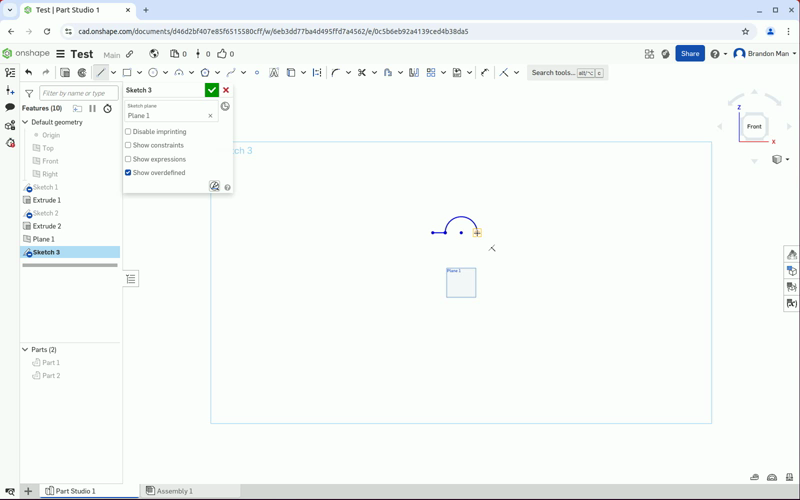
click(477, 232)
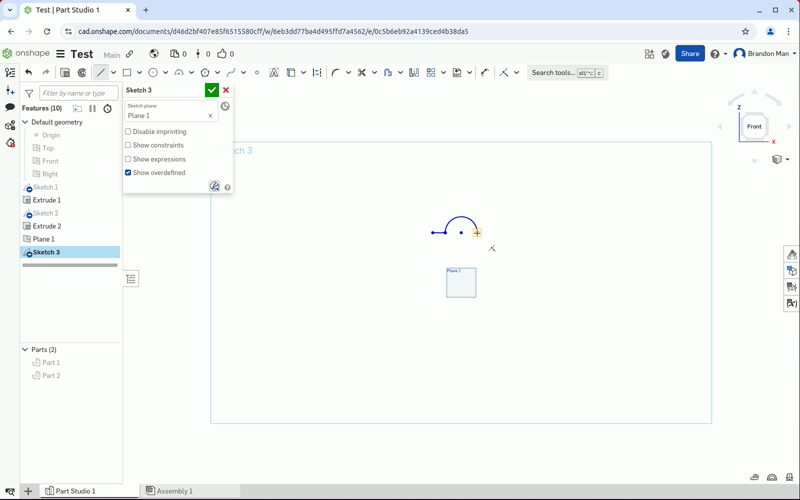
key_down(shift)
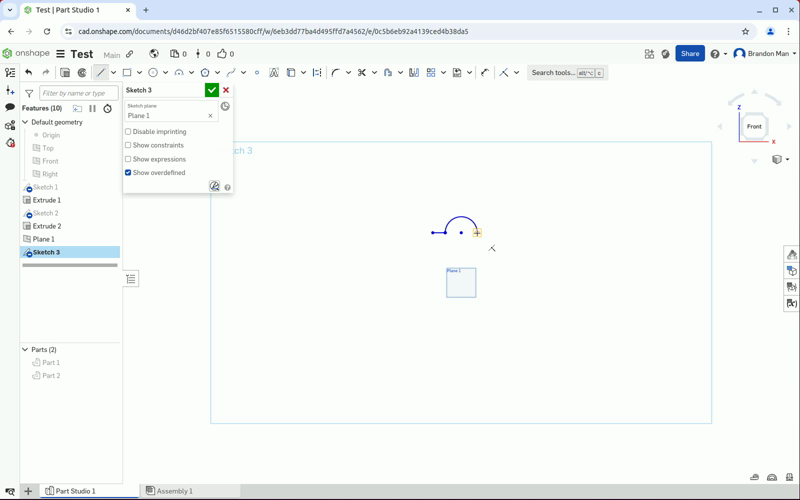
mouse_move(507, 232)
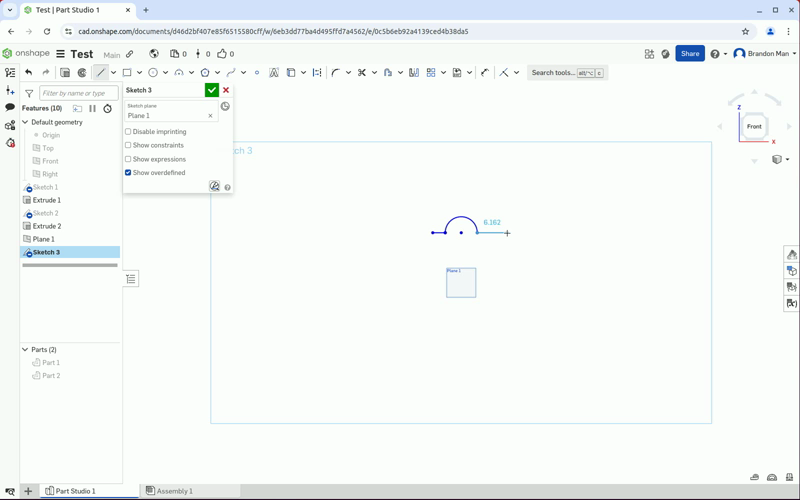
mouse_move(489, 232)
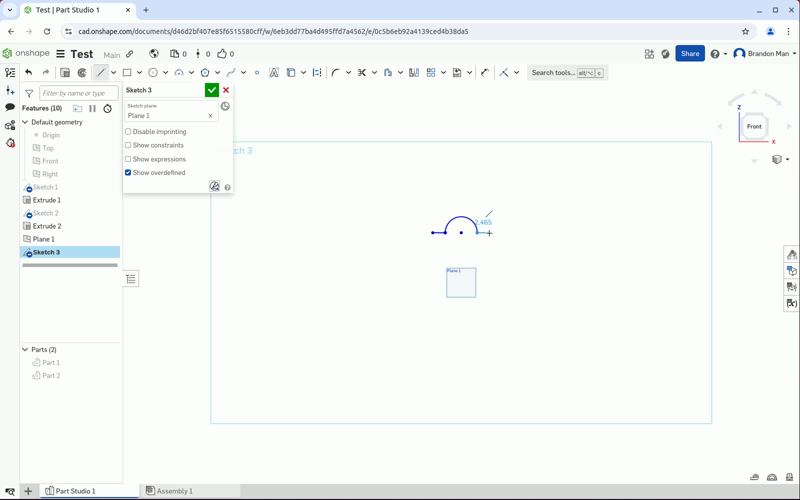
click(489, 232)
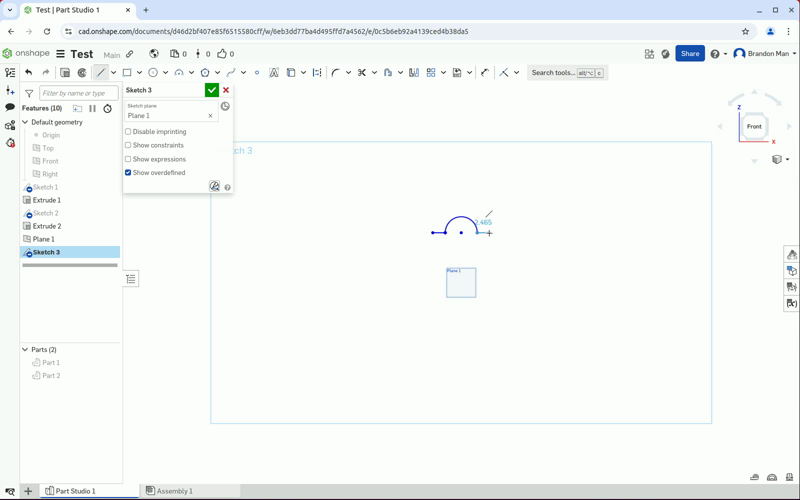
key_up(shift)
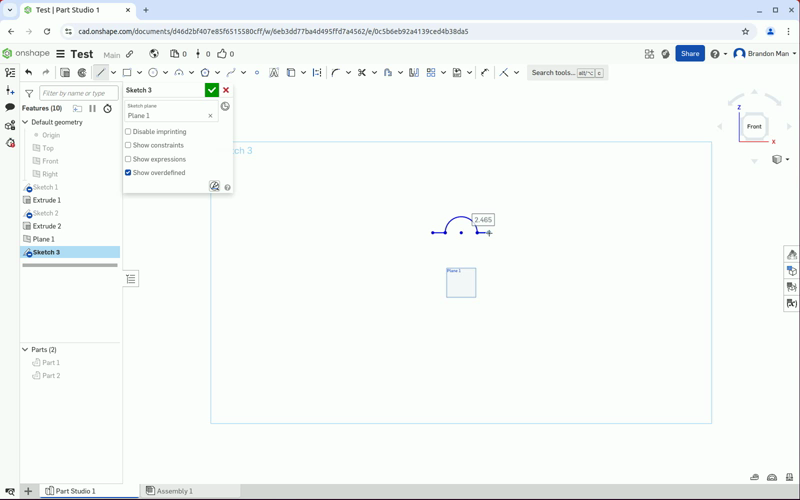
key(esc)
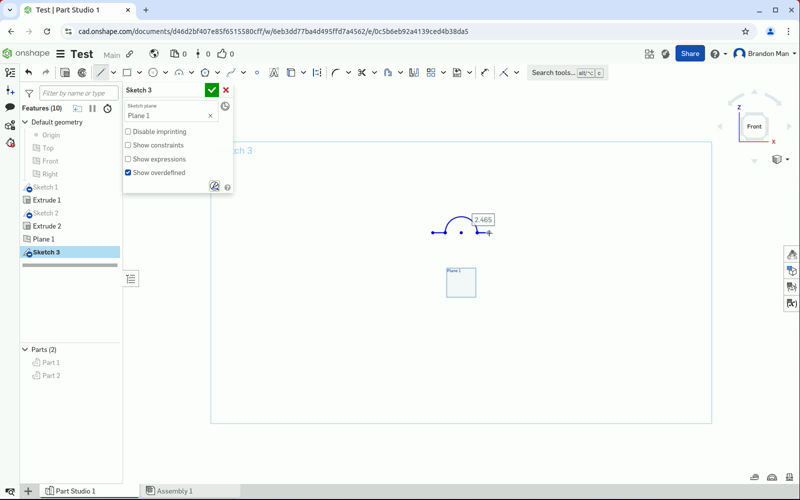
key(a)
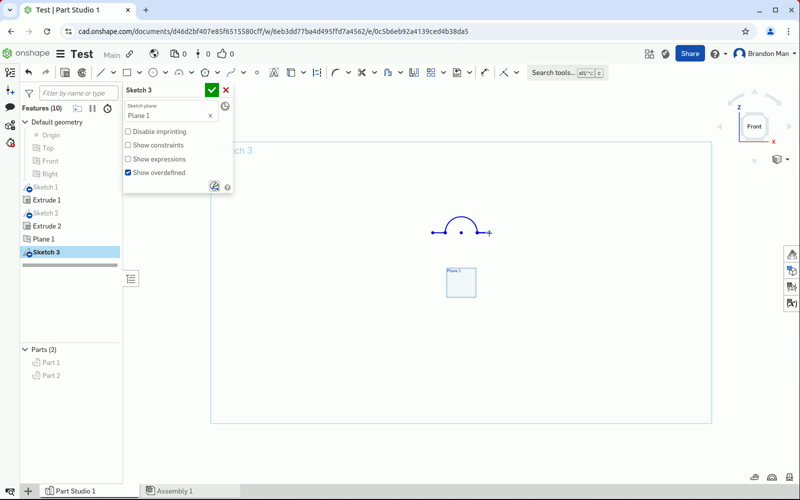
mouse_move(489, 232)
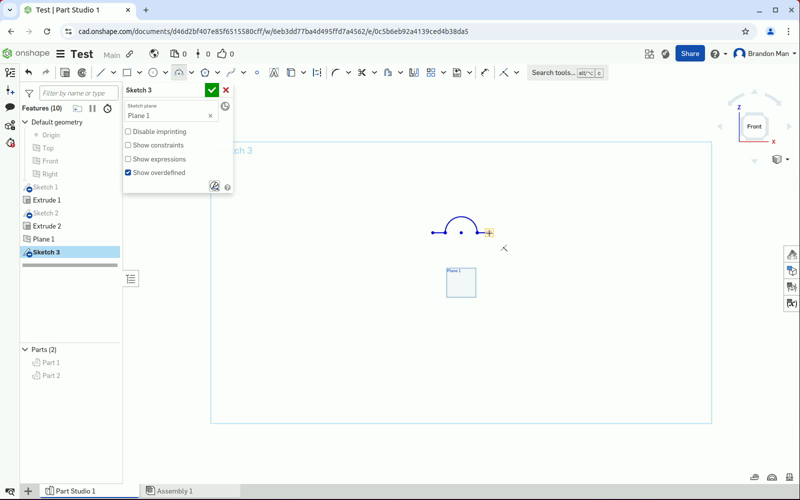
click(489, 232)
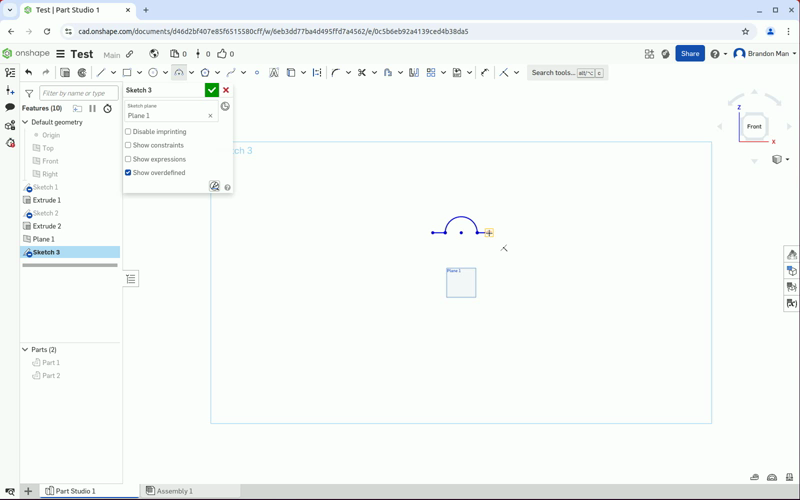
mouse_move(432, 232)
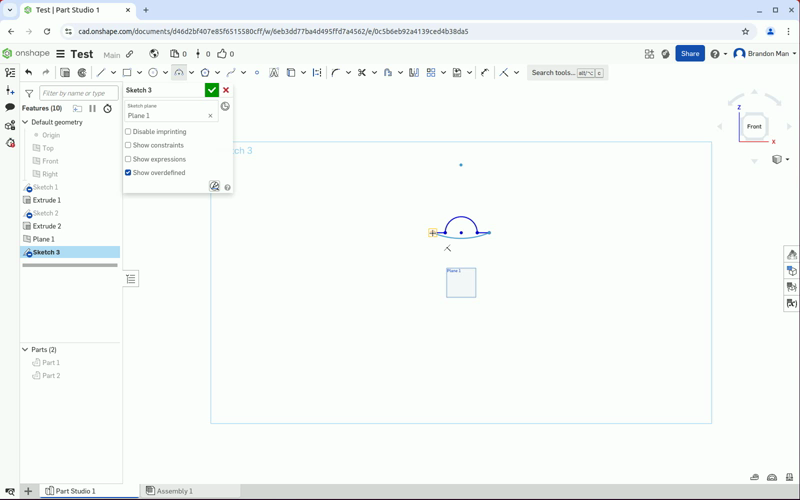
click(432, 232)
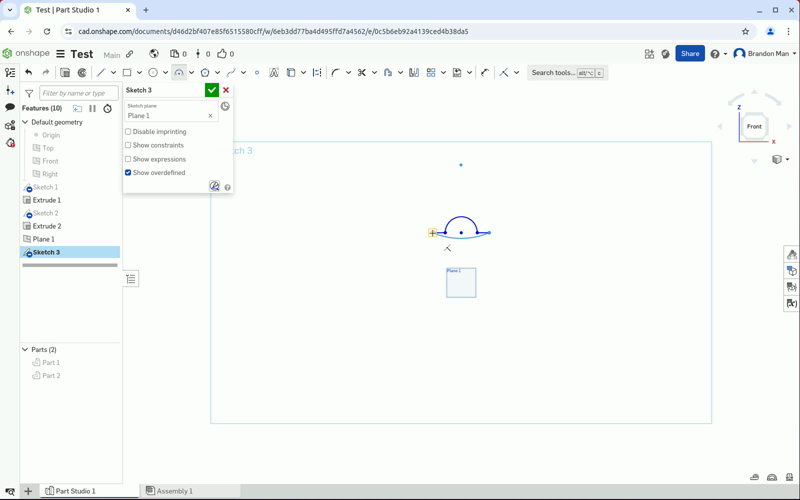
key_down(shift)
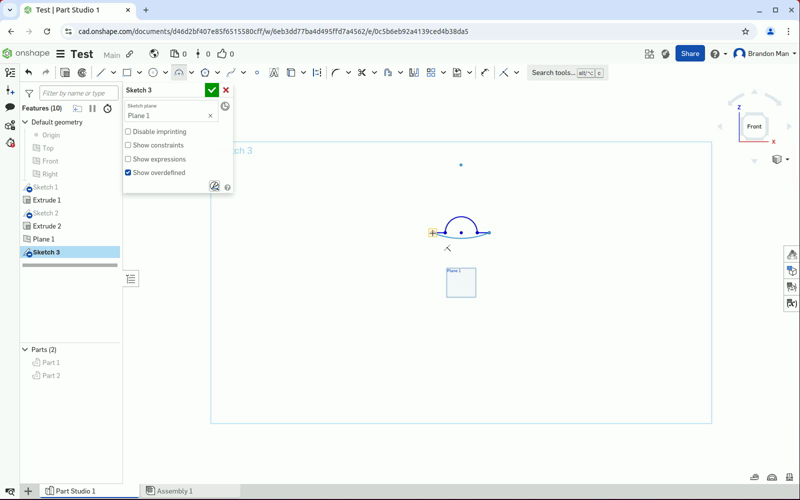
mouse_move(461, 204)
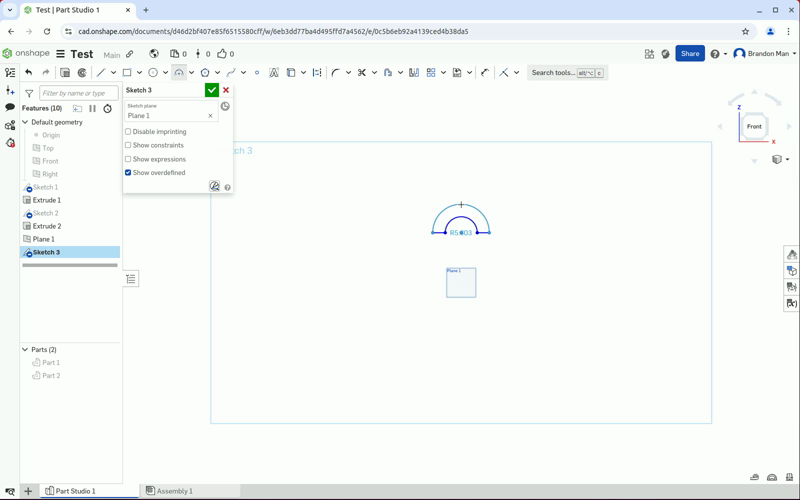
click(461, 204)
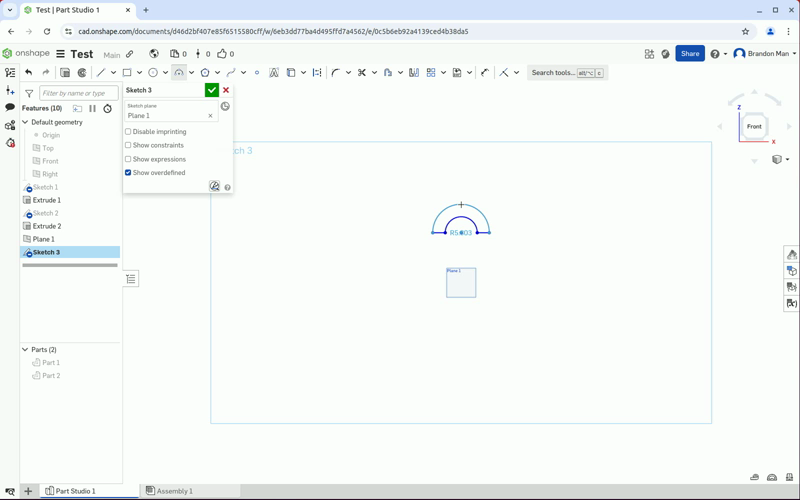
key_up(shift)
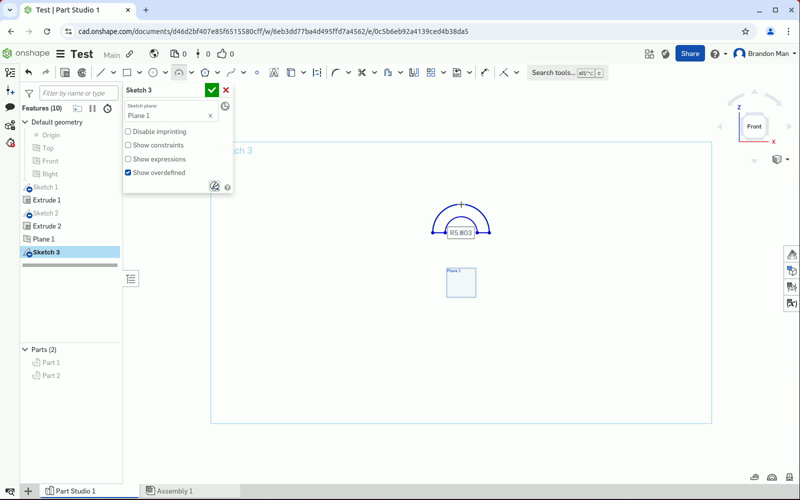
key(esc)
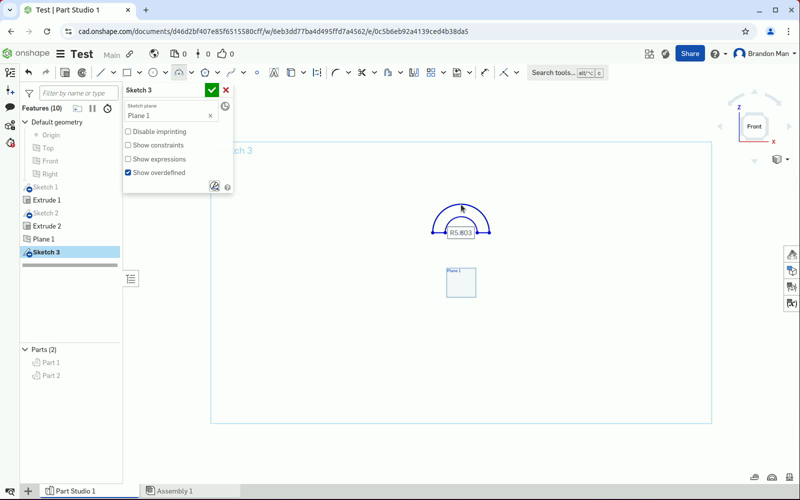
mouse_move(476, 220)
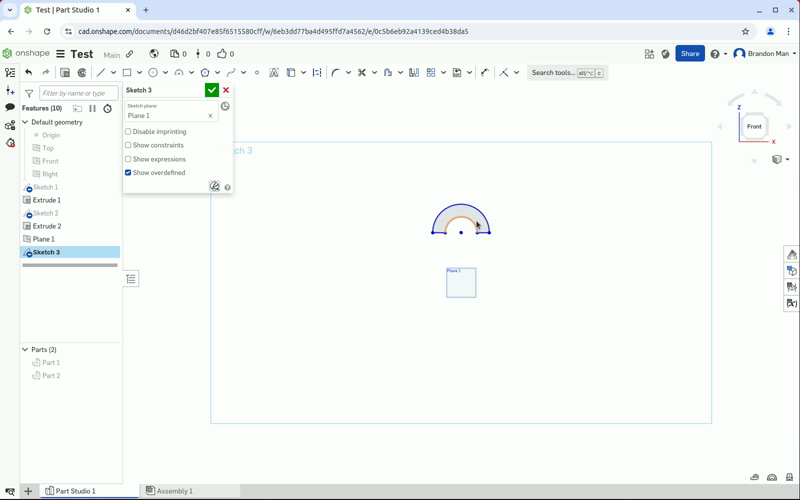
scroll(6)
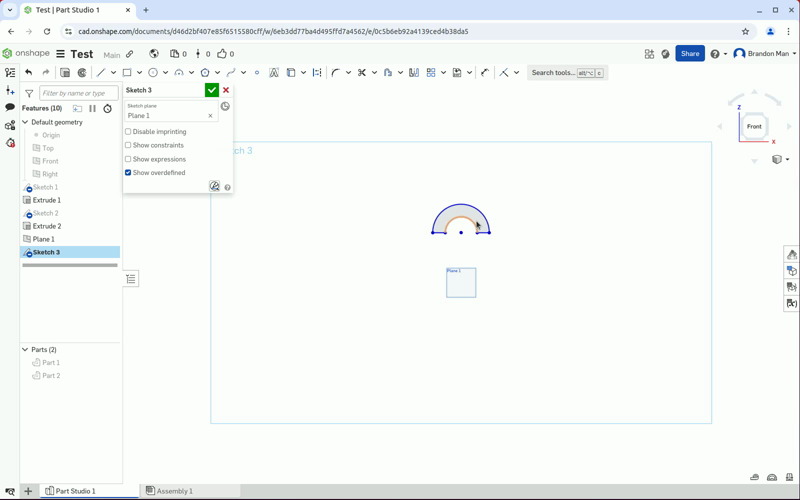
scroll(6)
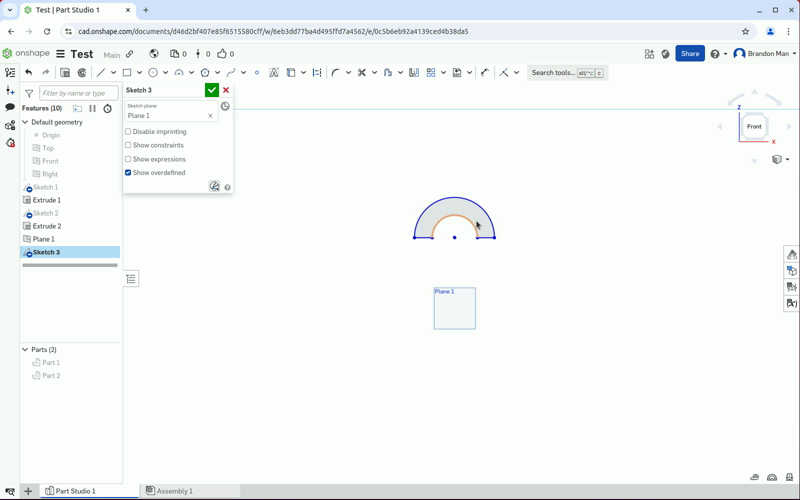
scroll(6)
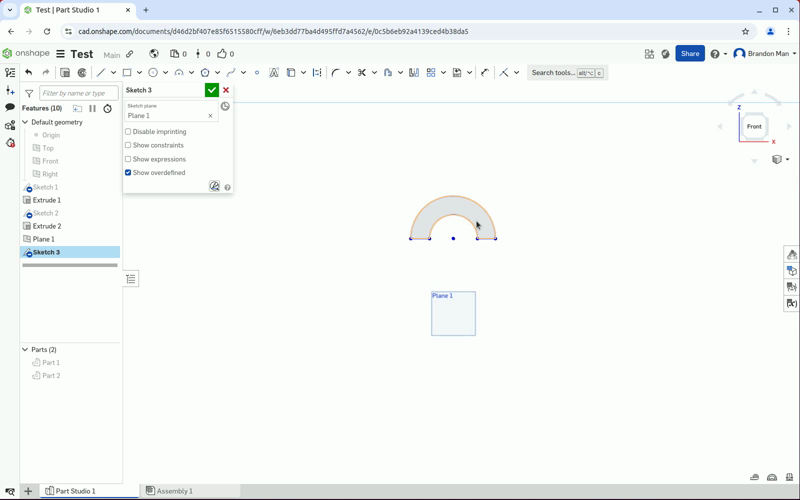
scroll(6)
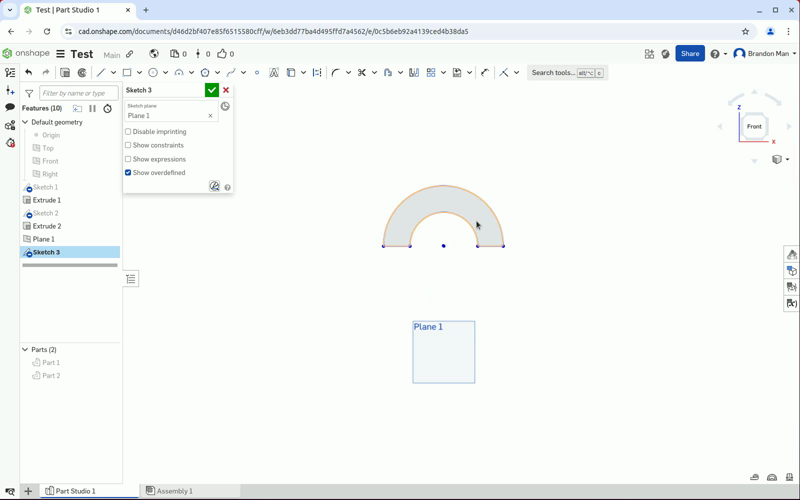
scroll(6)
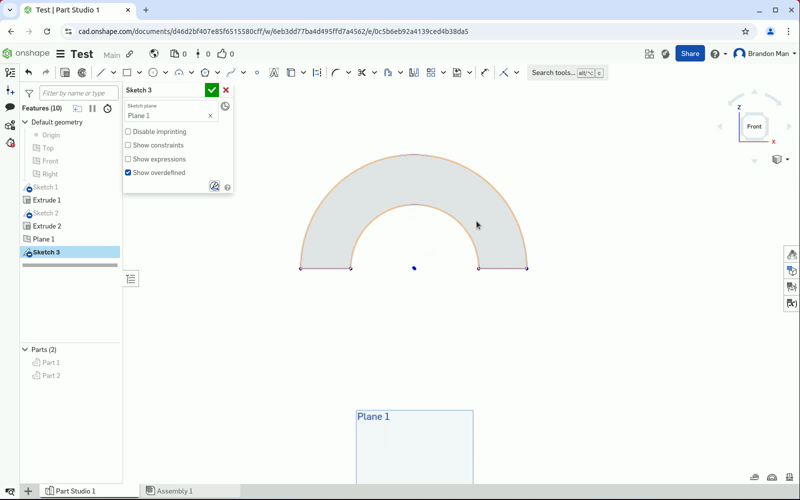
scroll(6)
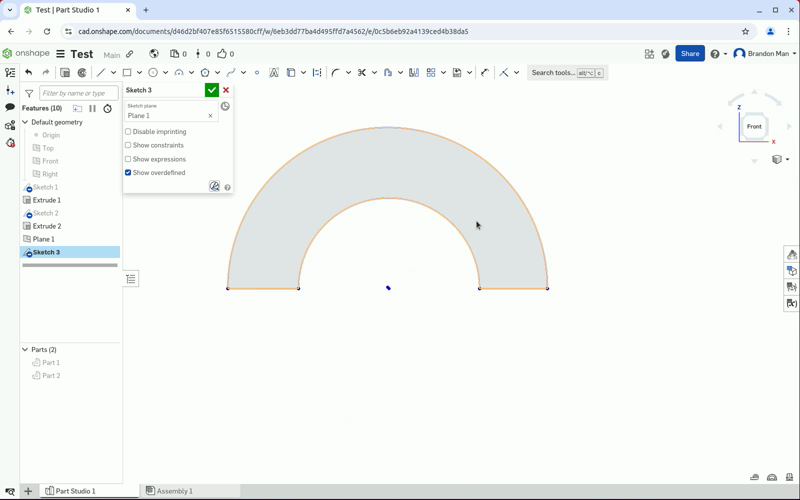
scroll(6)
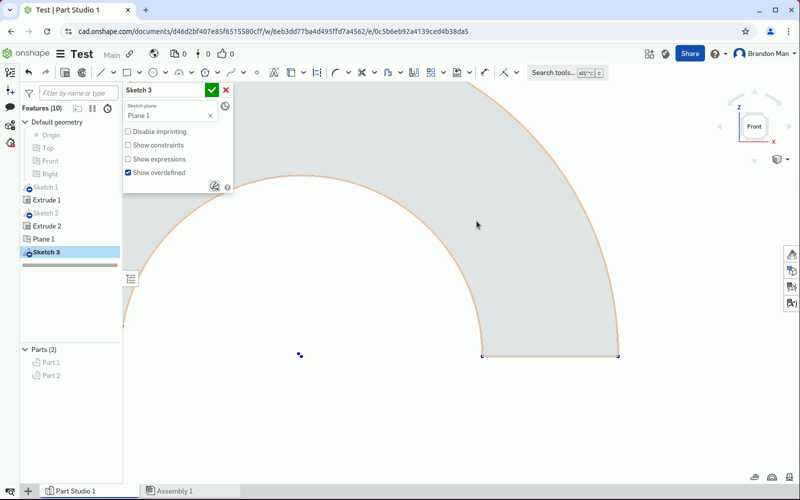
click(476, 220)
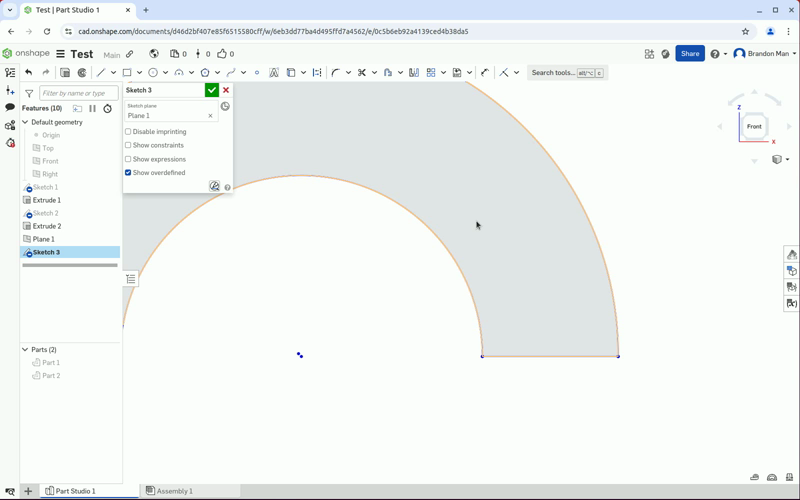
scroll(-6)
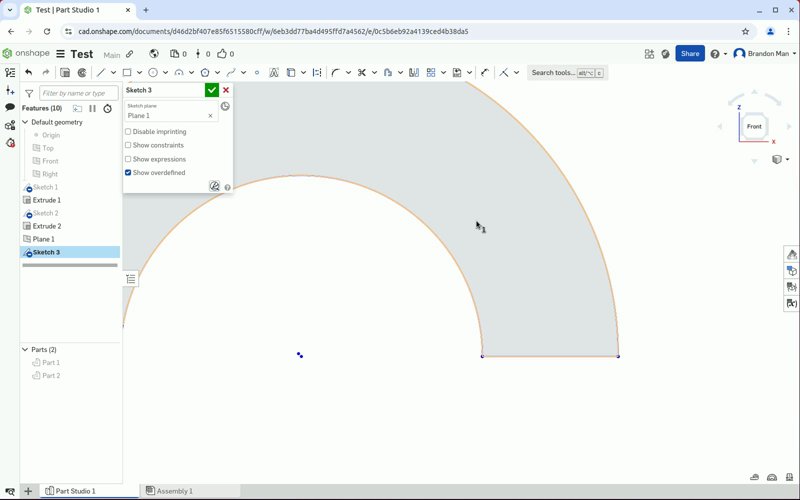
scroll(-6)
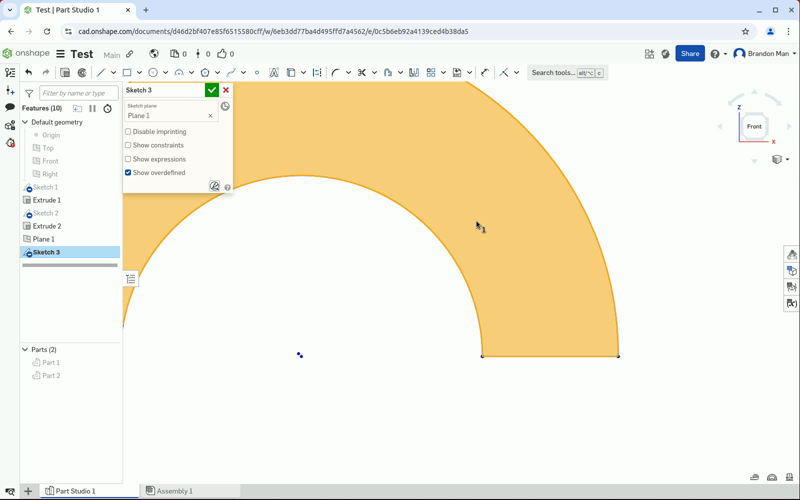
scroll(-6)
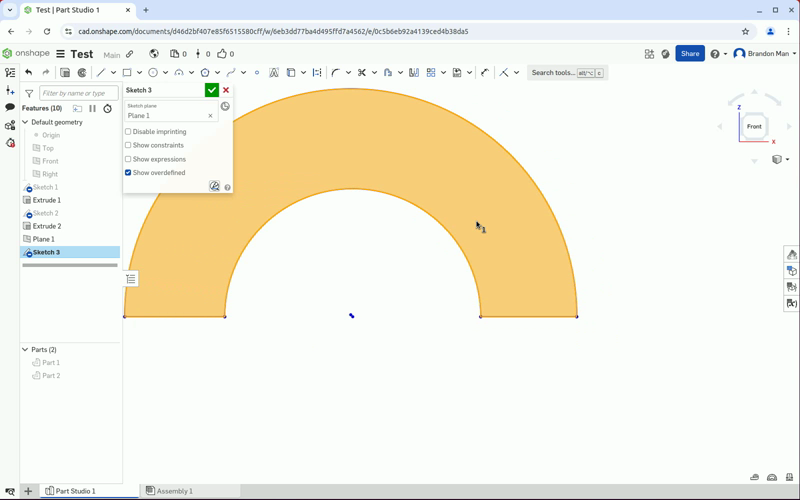
scroll(-6)
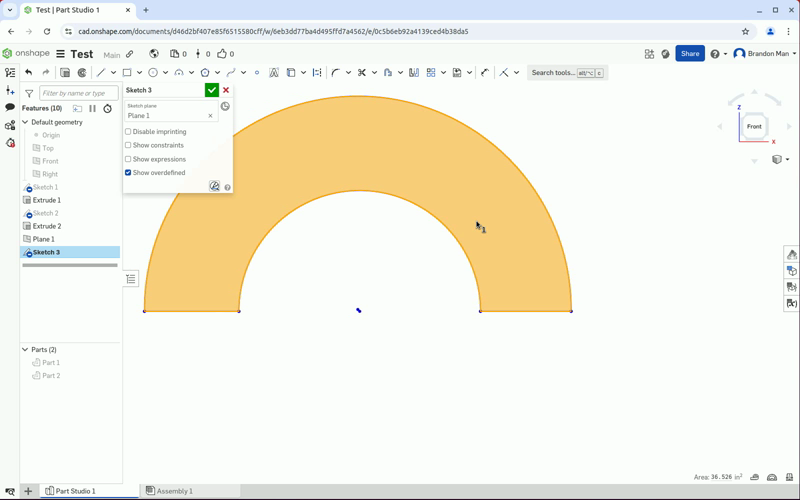
scroll(-6)
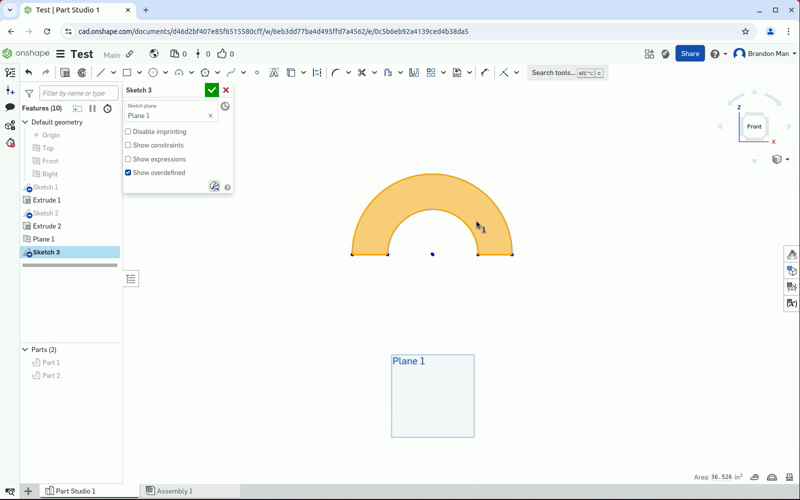
scroll(-6)
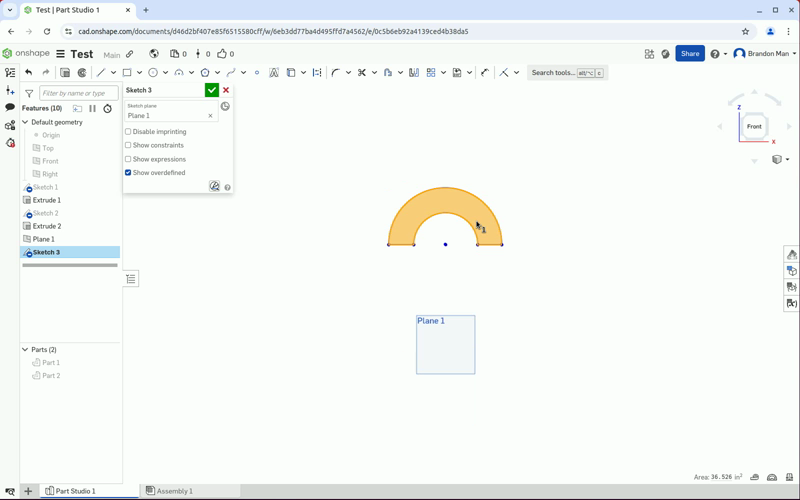
scroll(-6)
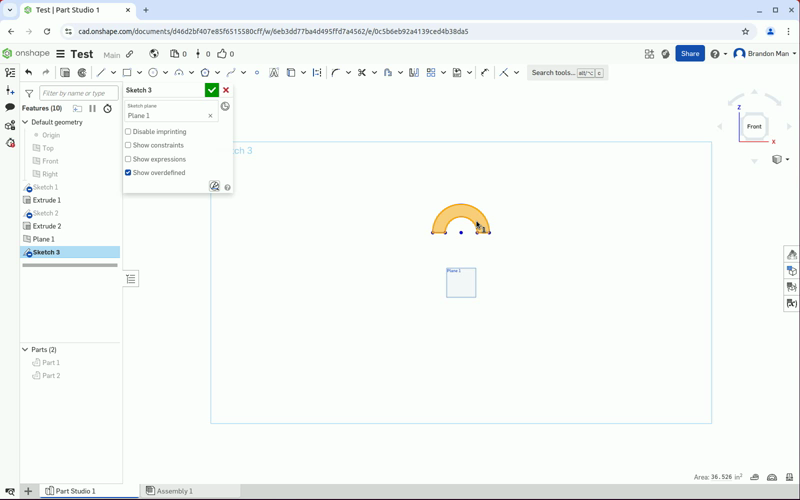
mouse_move(73, 352)
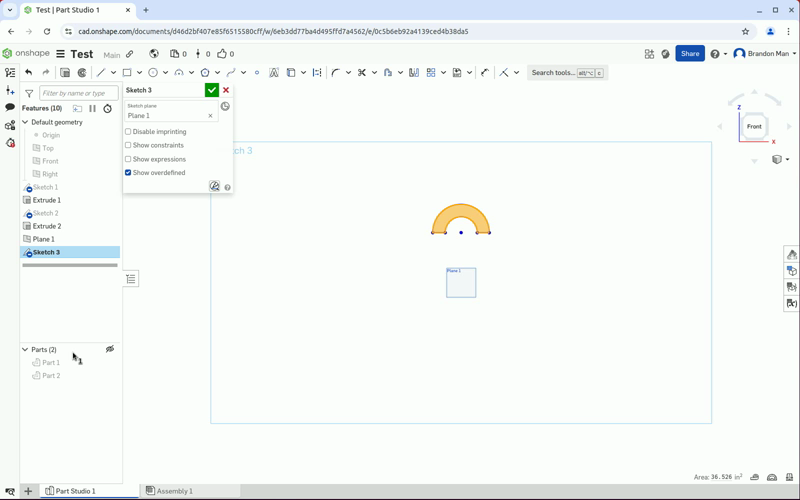
key(shift+y)
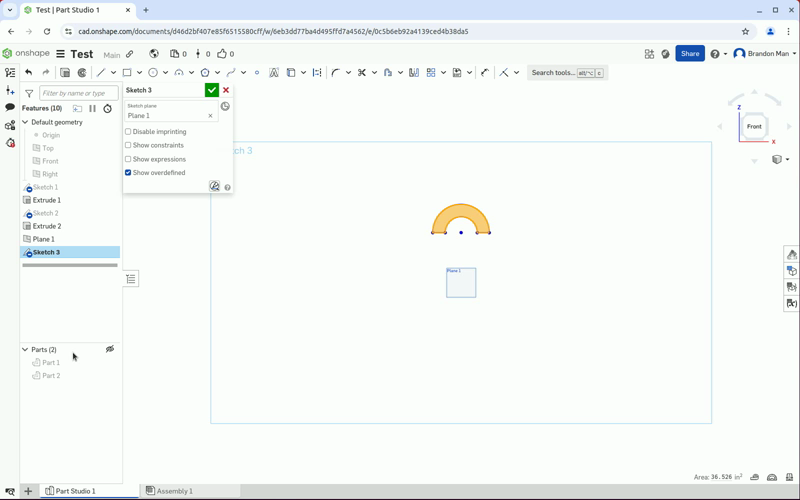
key(shift+e)
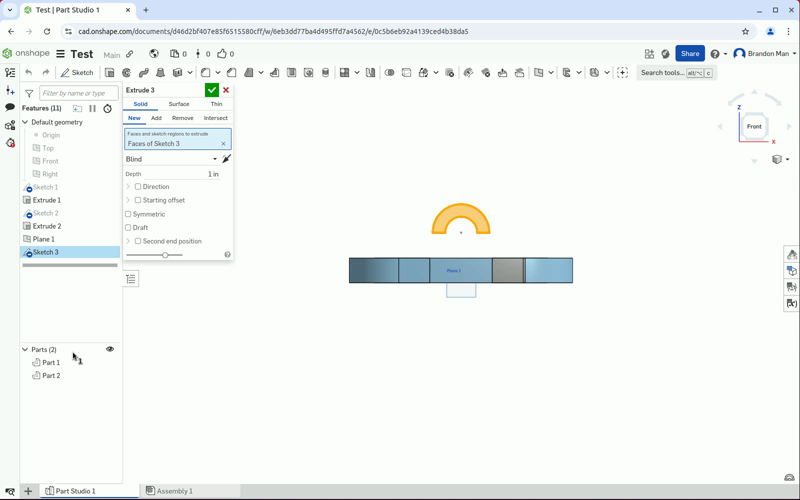
mouse_move(143, 106)
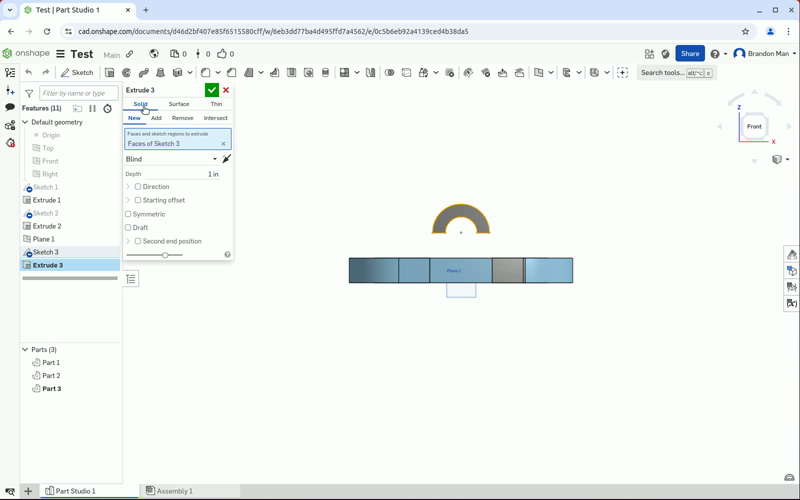
click(143, 106)
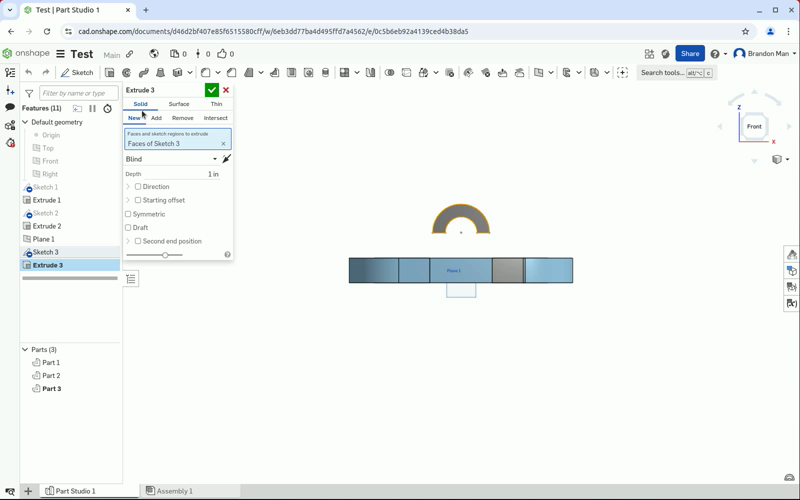
mouse_move(137, 120)
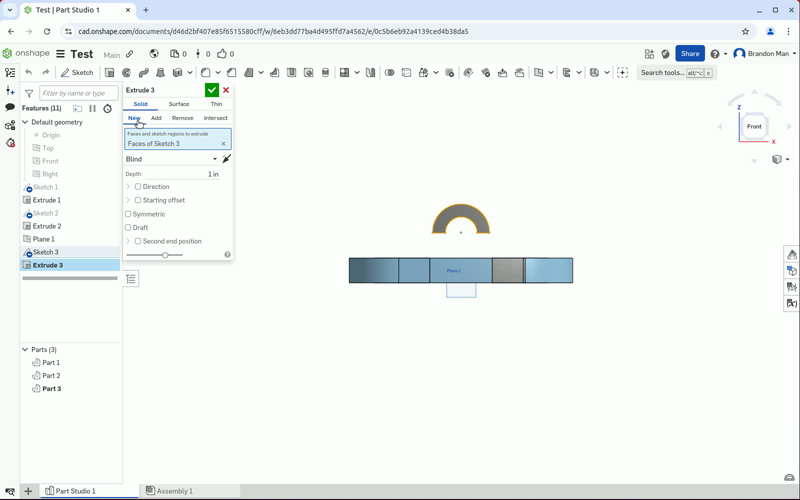
click(137, 120)
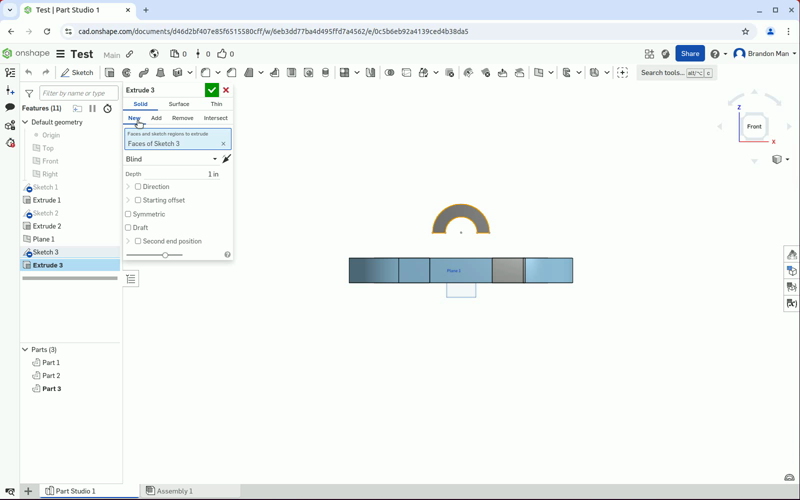
key(tab, 4)
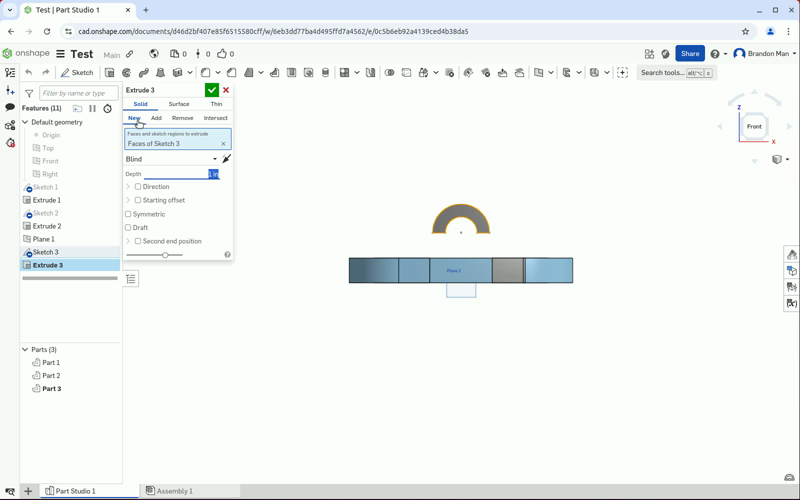
text(-5.055)
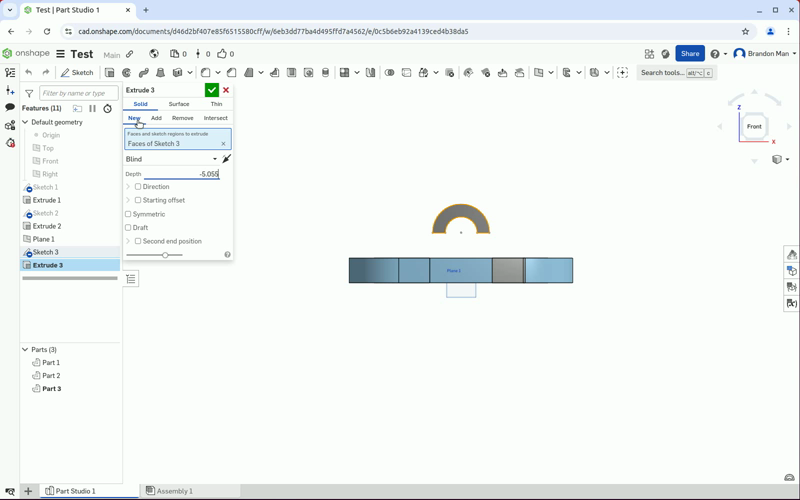
key(enter)
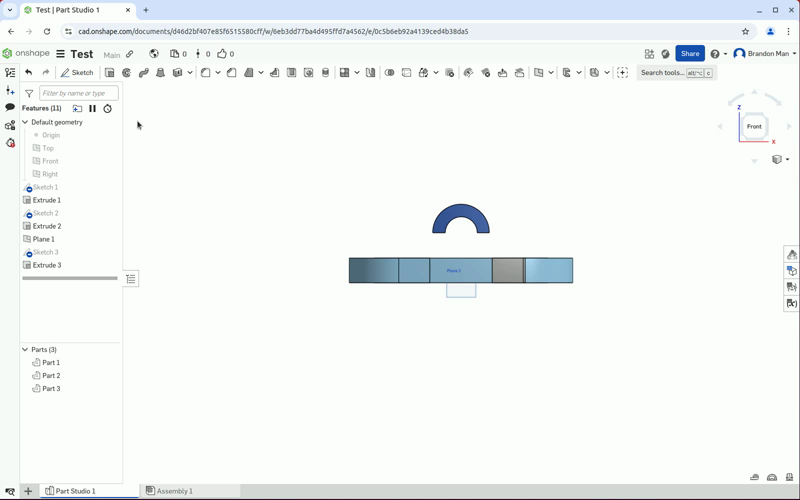
key(shift+h)
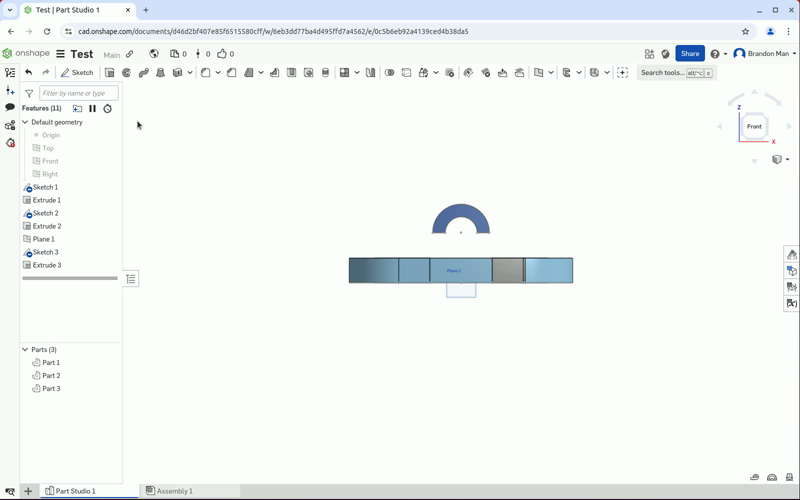
key(shift+h)
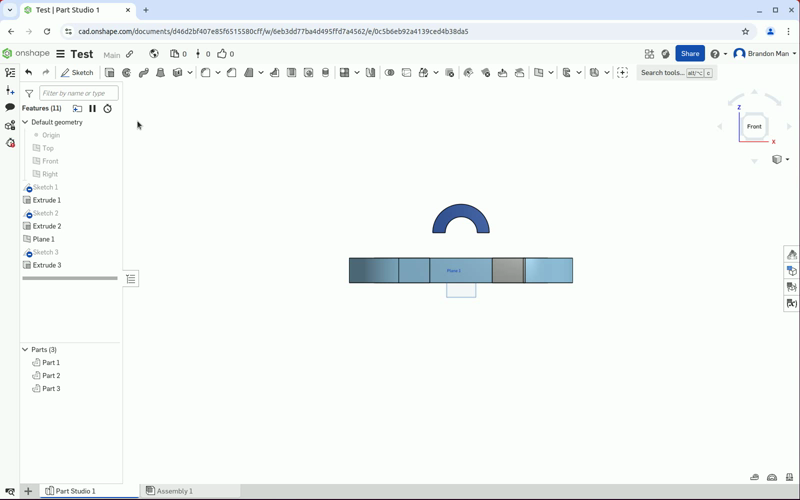
mouse_move(73, 189)
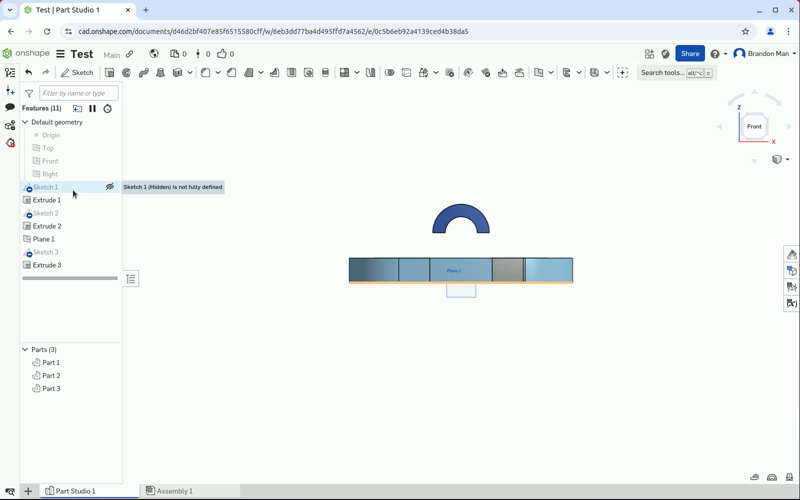
click(73, 189)
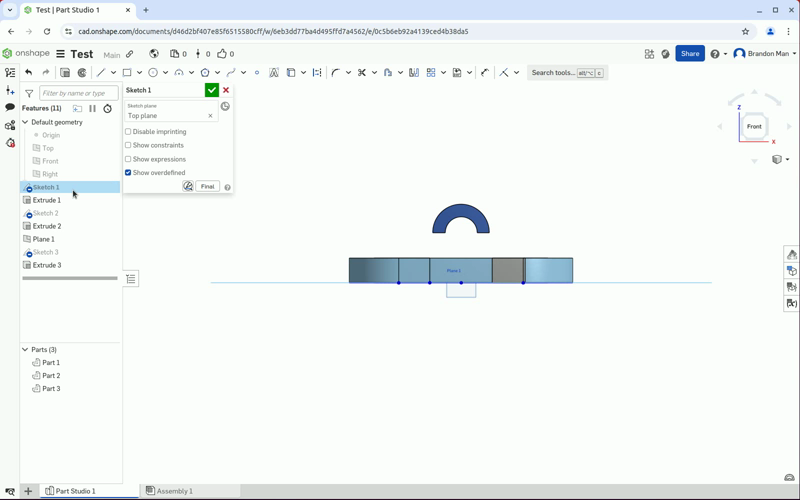
mouse_move(229, 92)
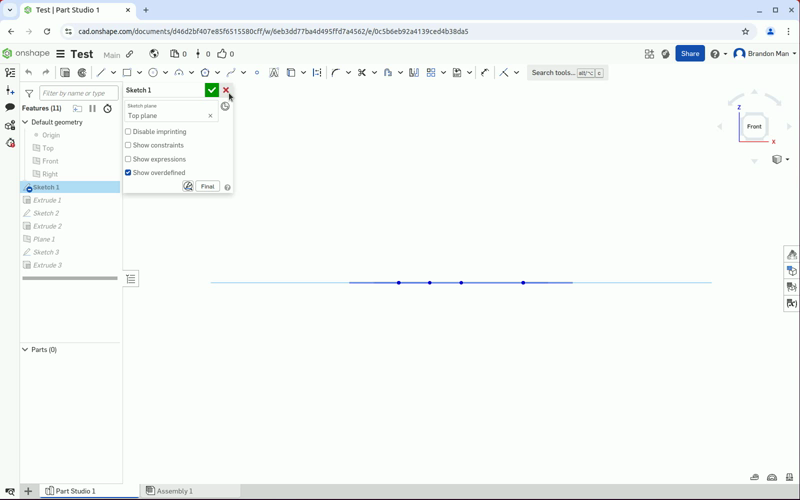
click(229, 92)
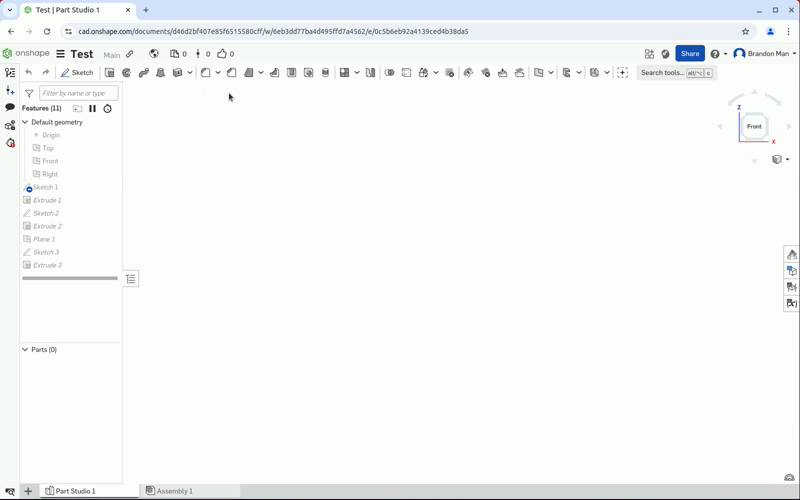
key(shift+s)
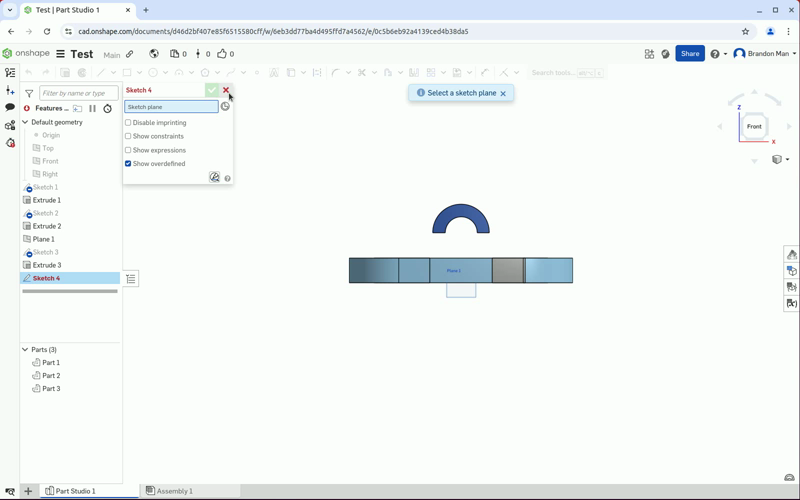
mouse_move(73, 241)
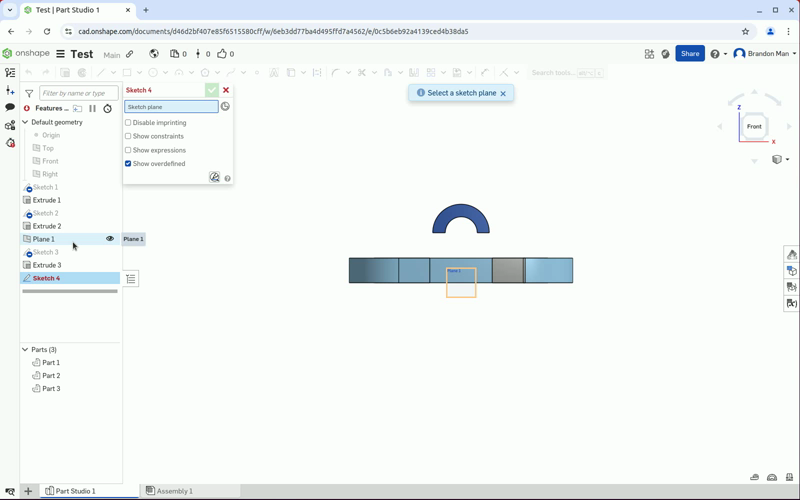
click(73, 241)
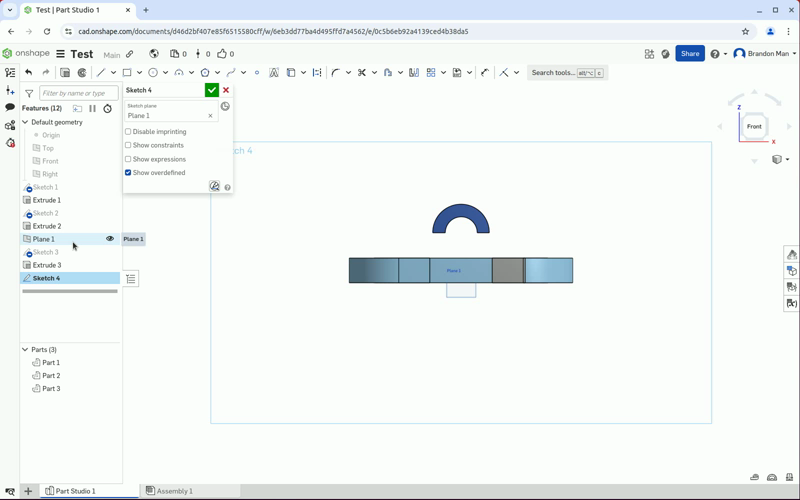
mouse_move(73, 352)
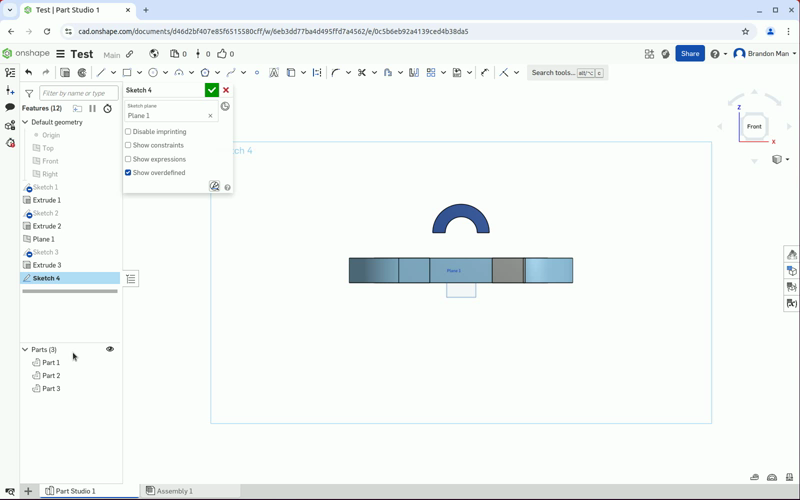
key(y)
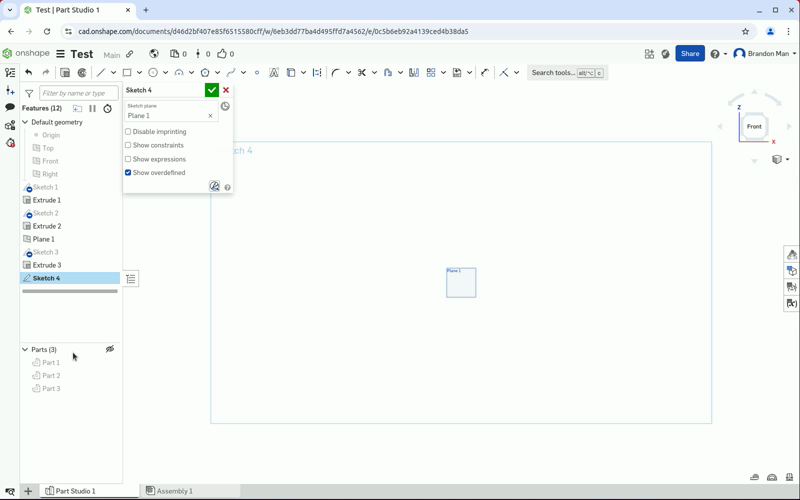
key(l)
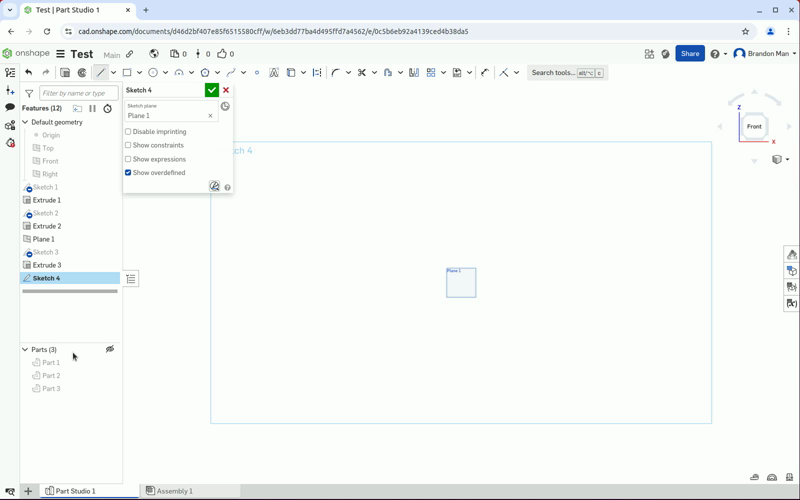
key_down(shift)
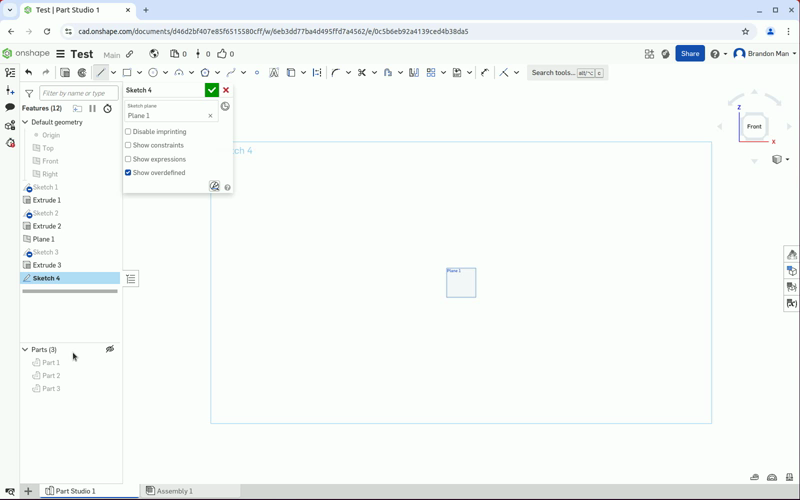
mouse_move(432, 258)
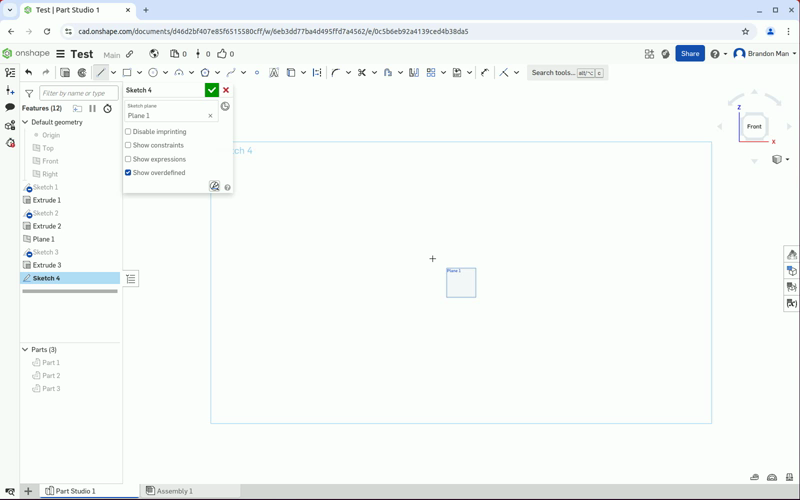
click(432, 258)
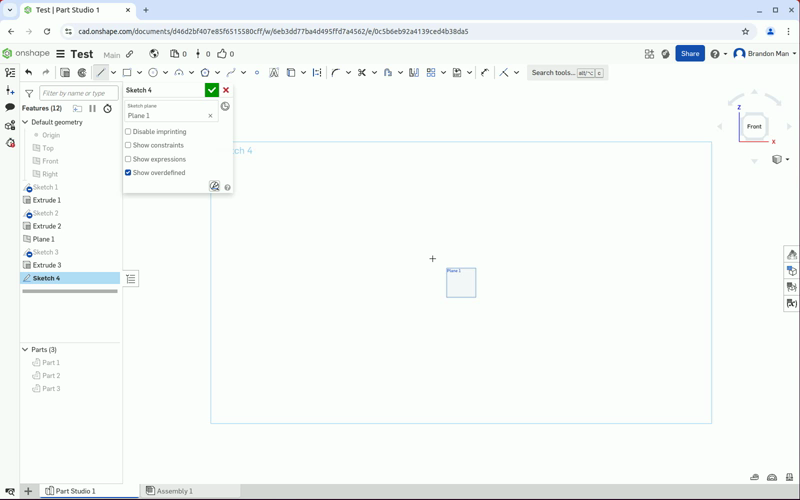
key_up(shift)
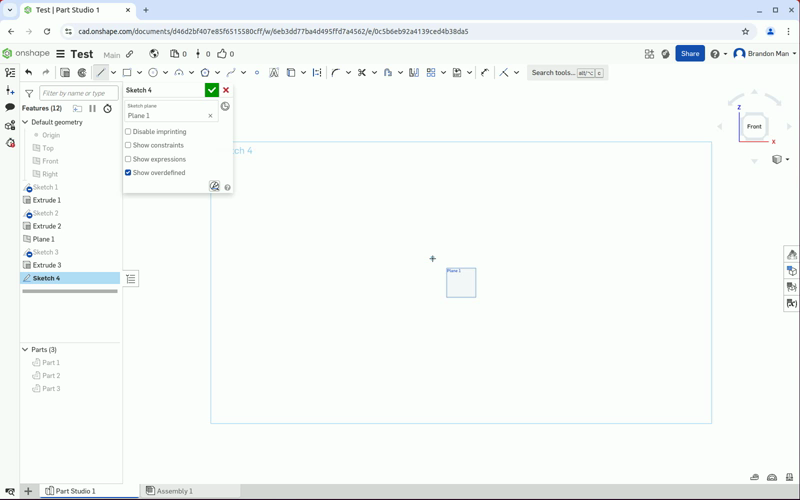
key_down(shift)
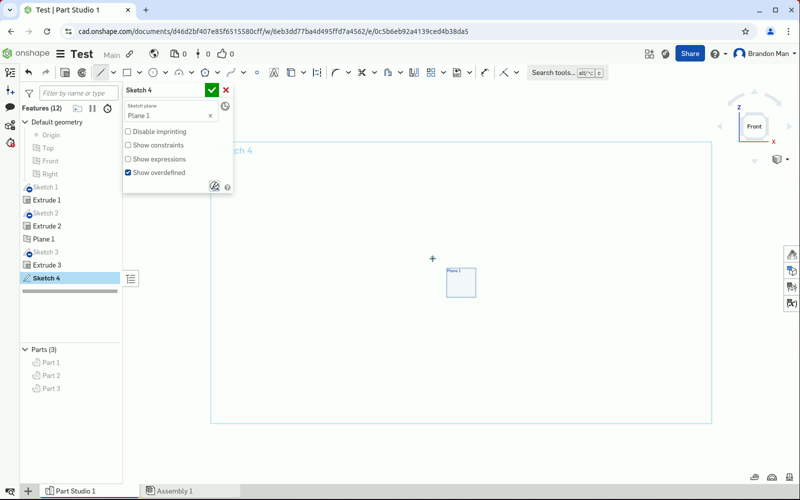
mouse_move(462, 258)
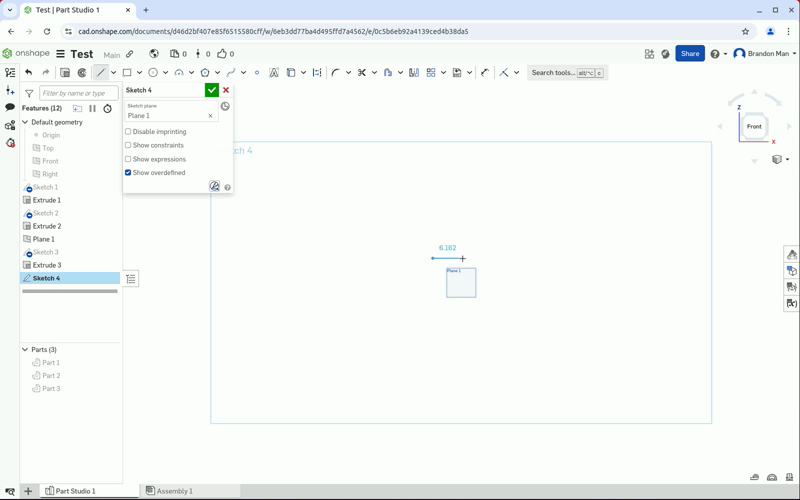
mouse_move(489, 258)
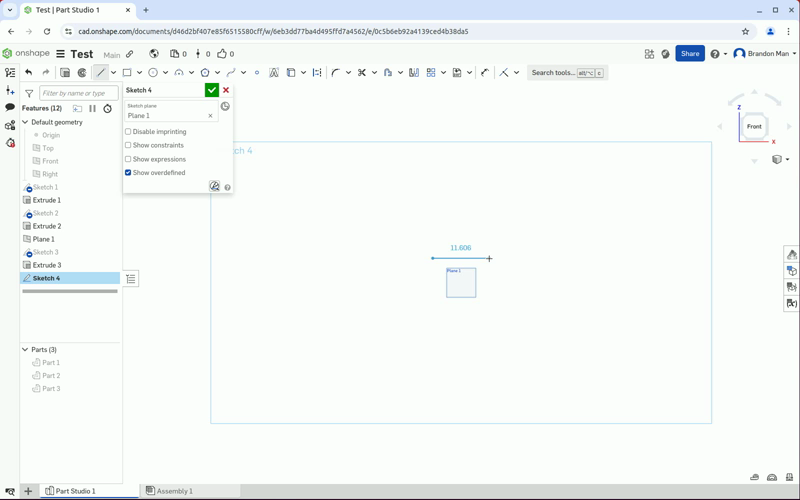
click(489, 258)
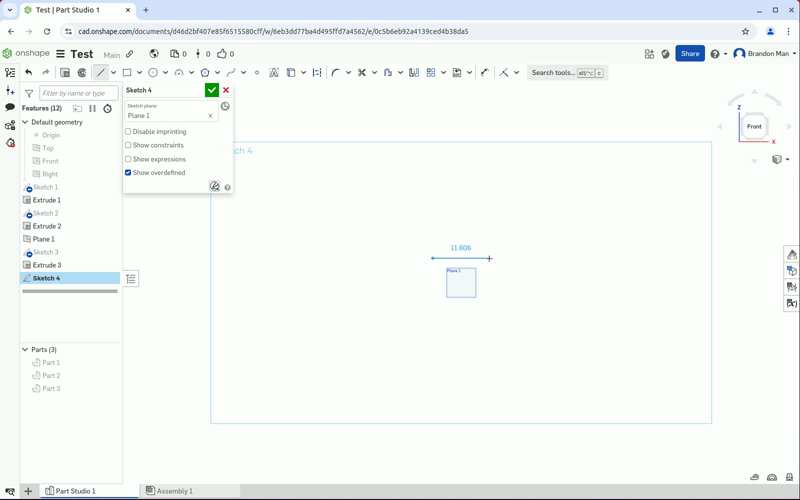
key_up(shift)
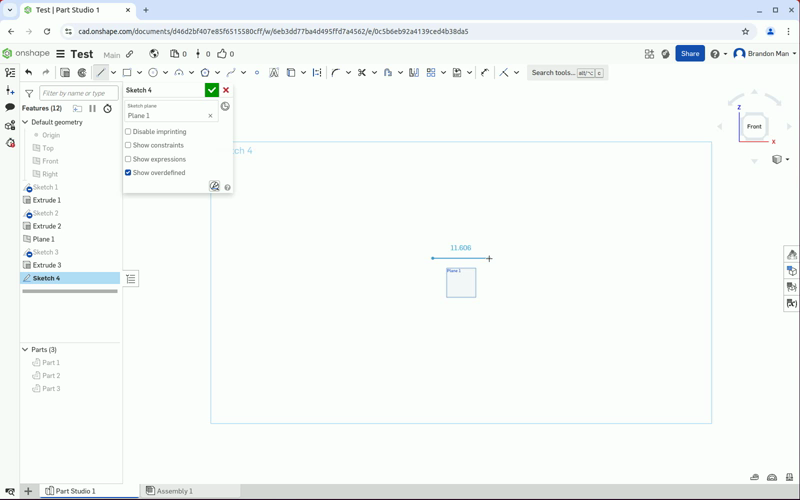
key_down(shift)
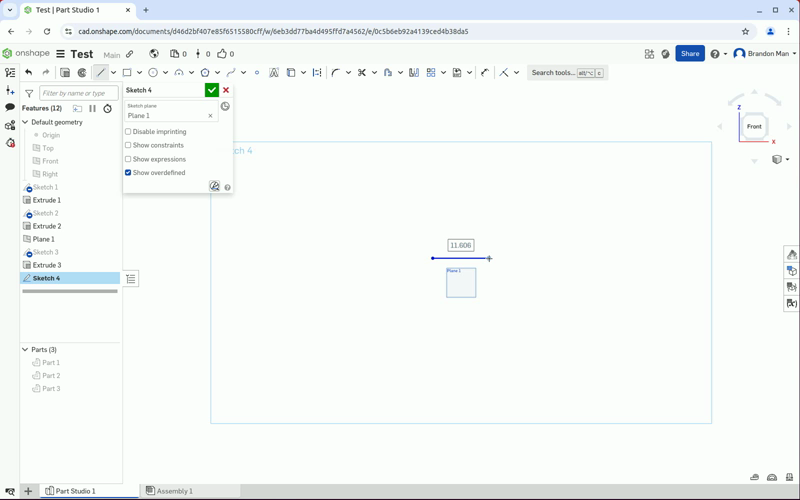
mouse_move(519, 258)
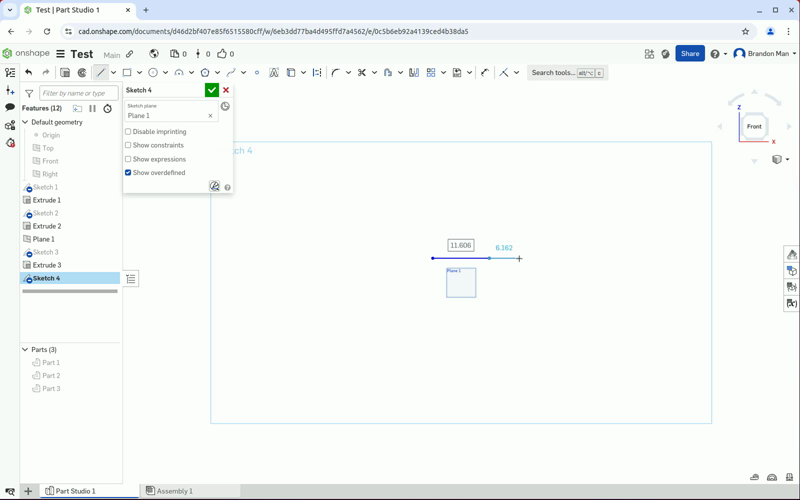
mouse_move(489, 233)
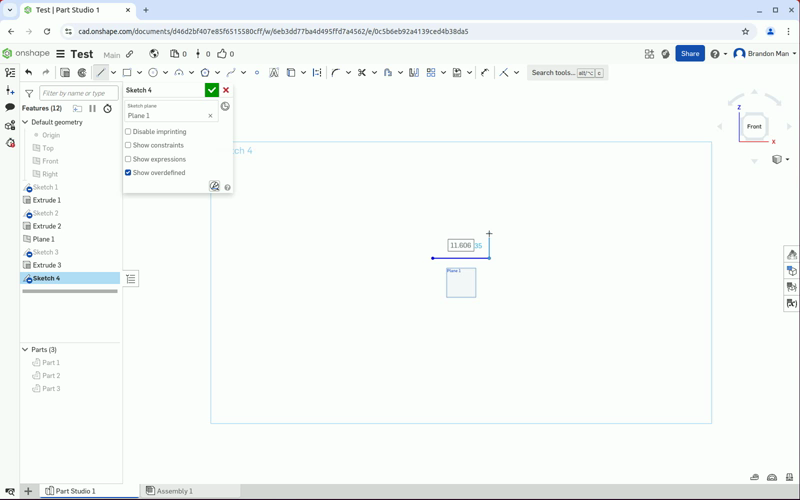
click(489, 233)
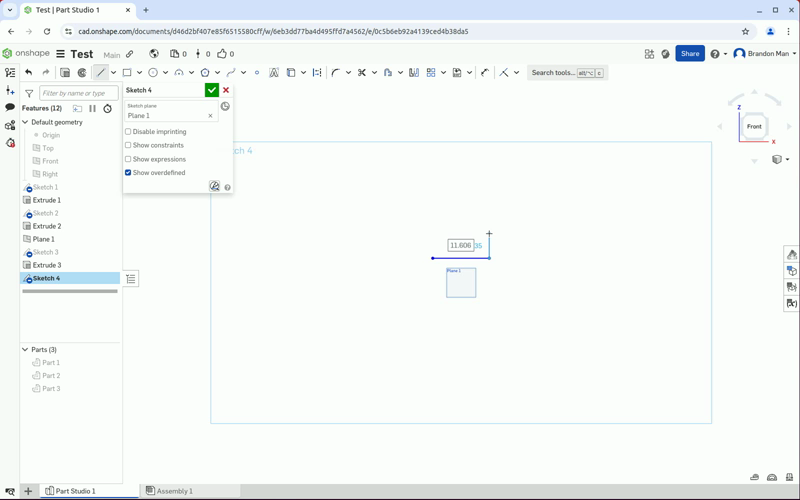
key_up(shift)
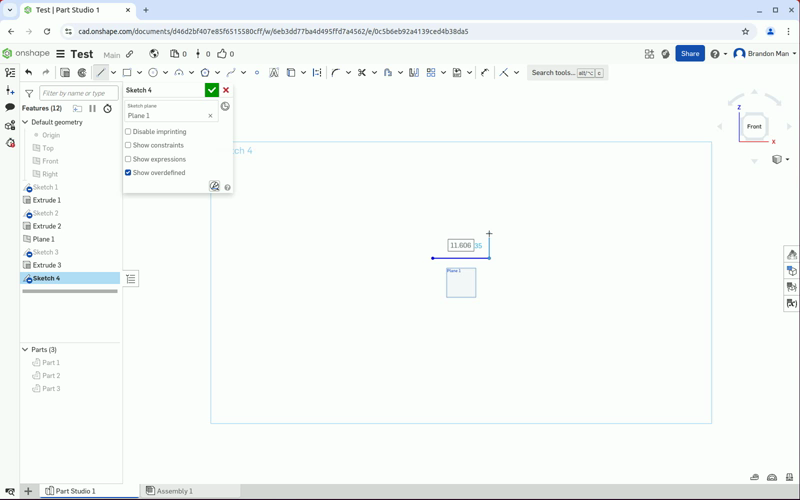
key_down(shift)
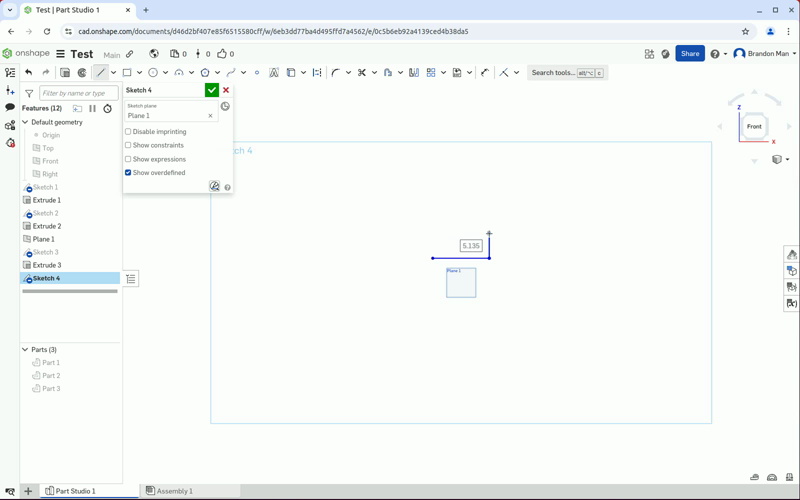
mouse_move(519, 233)
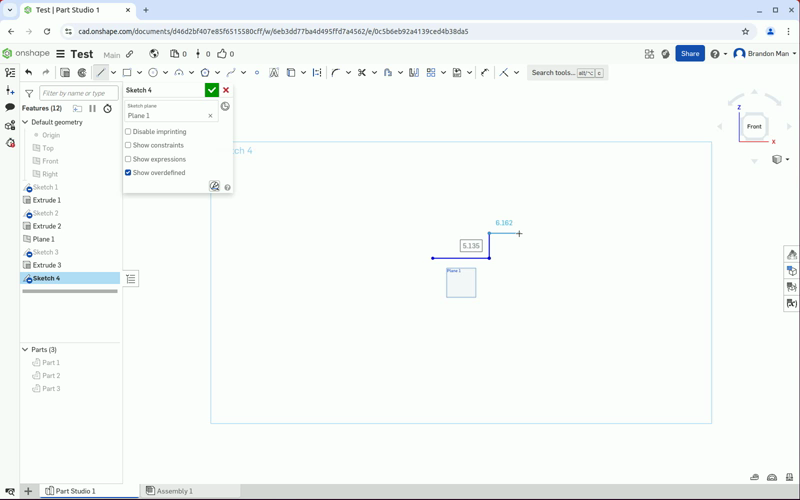
mouse_move(477, 233)
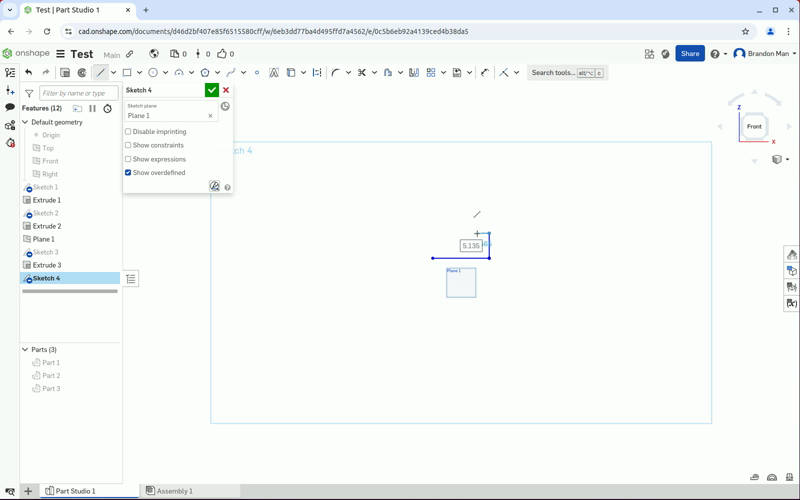
click(477, 233)
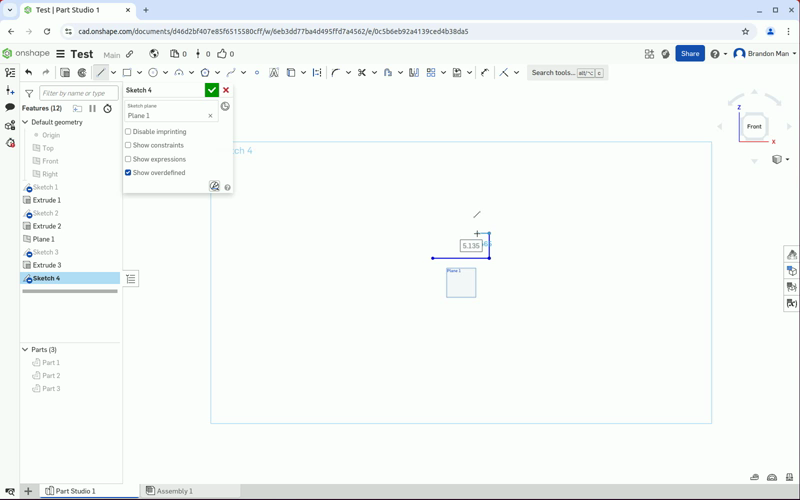
key_up(shift)
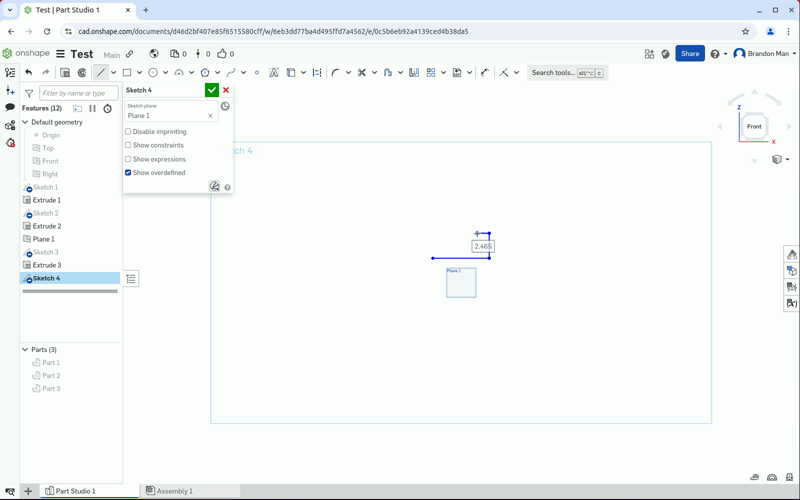
key(esc)
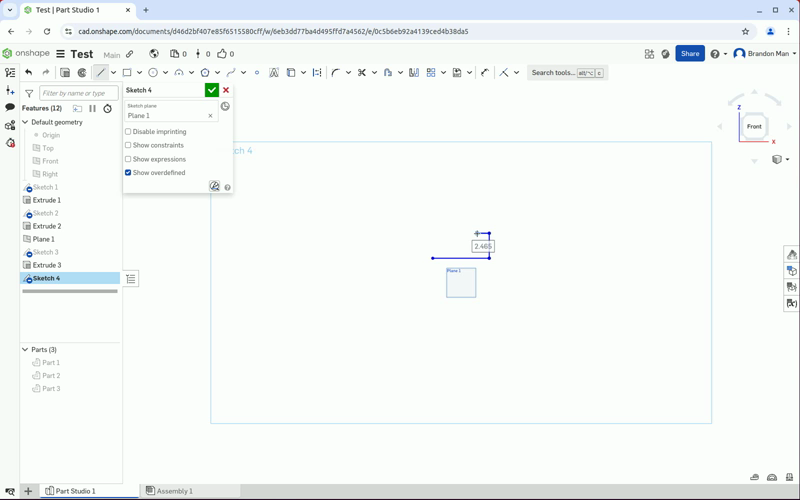
key(a)
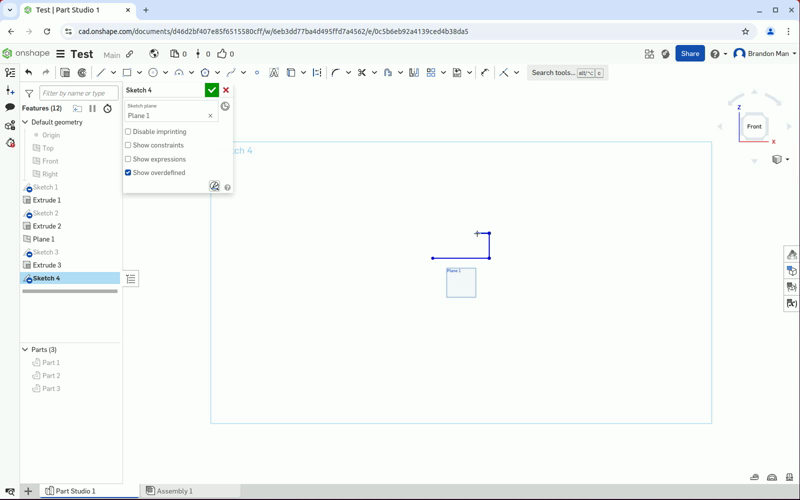
mouse_move(477, 233)
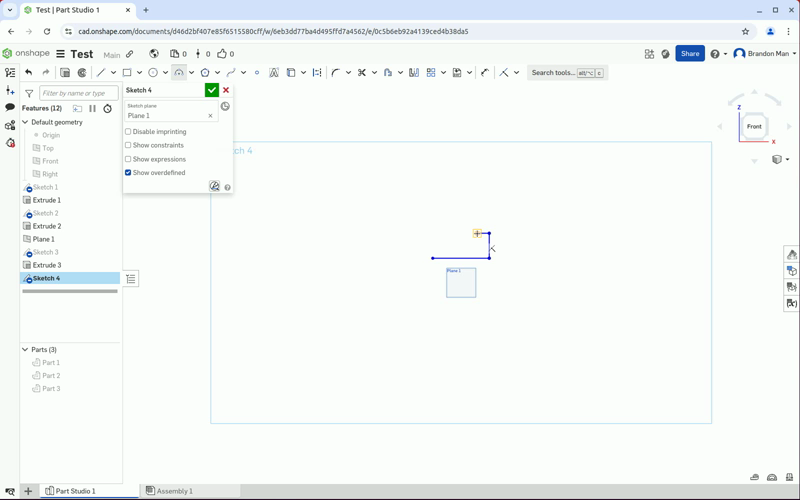
click(477, 233)
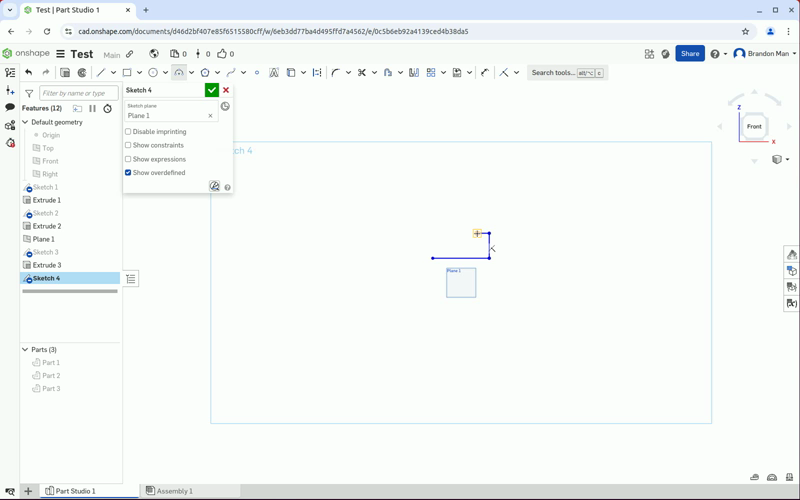
key_down(shift)
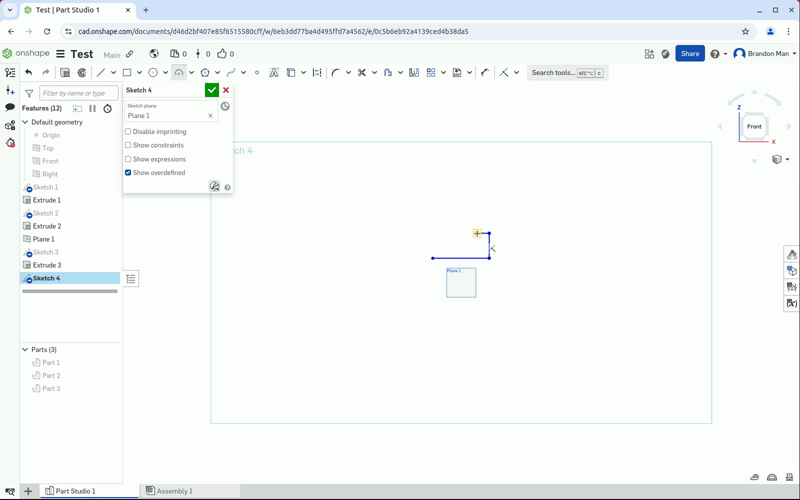
mouse_move(445, 233)
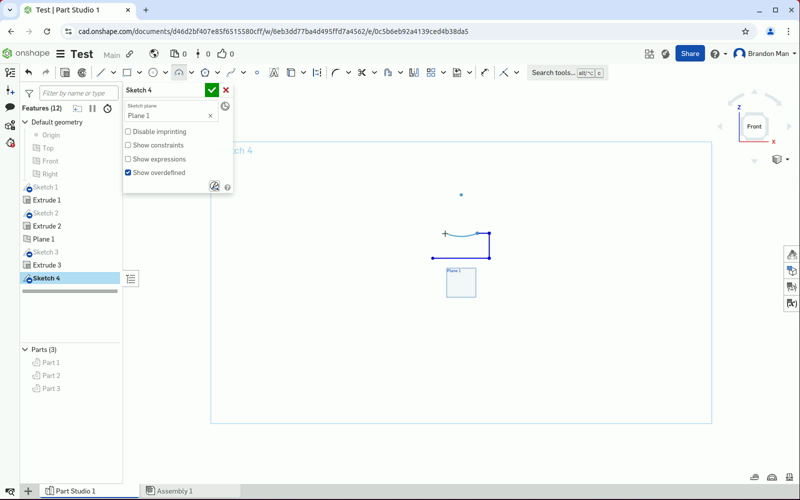
click(445, 233)
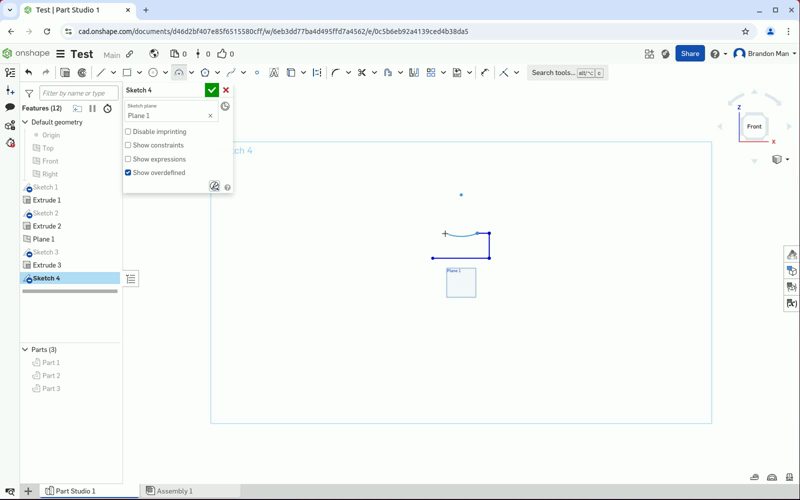
mouse_move(461, 249)
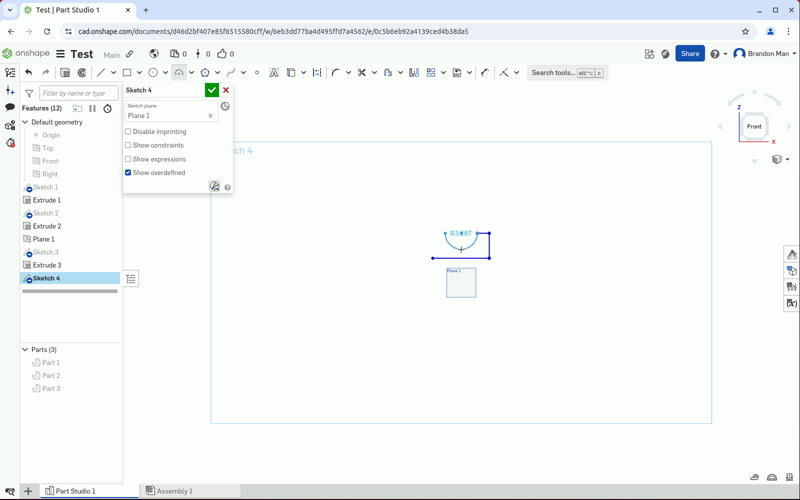
click(461, 249)
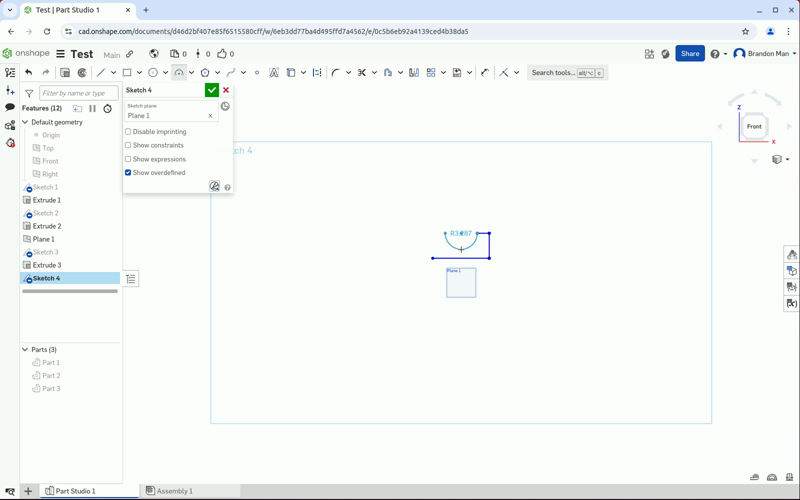
key_up(shift)
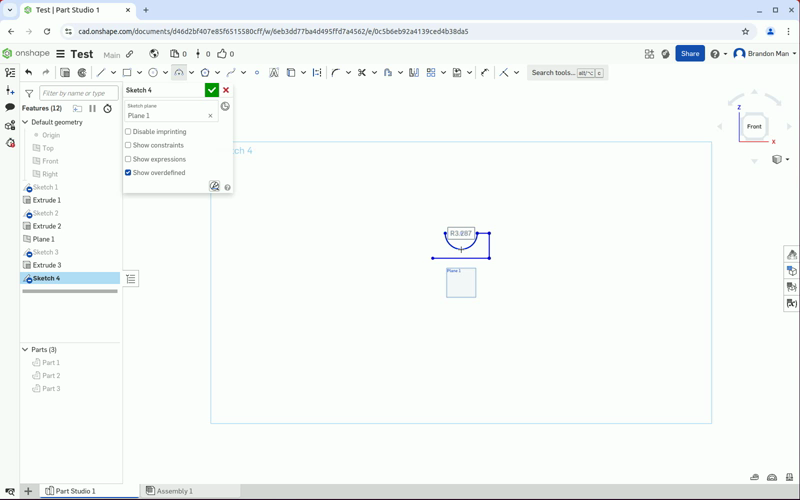
key(esc)
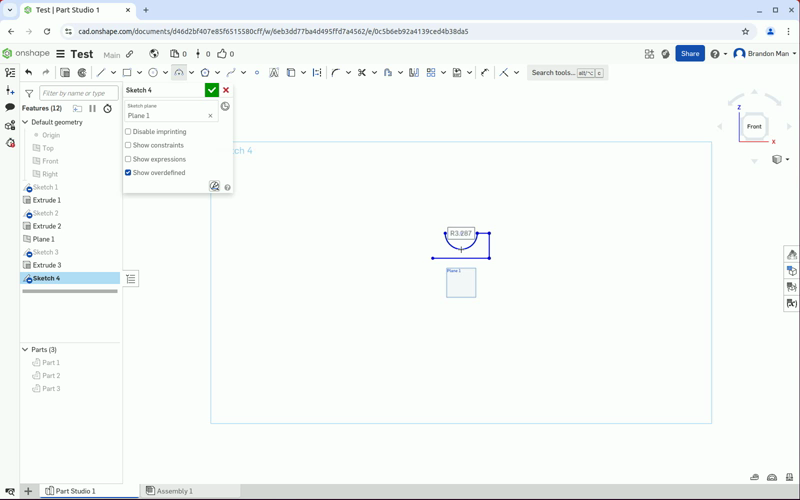
key(l)
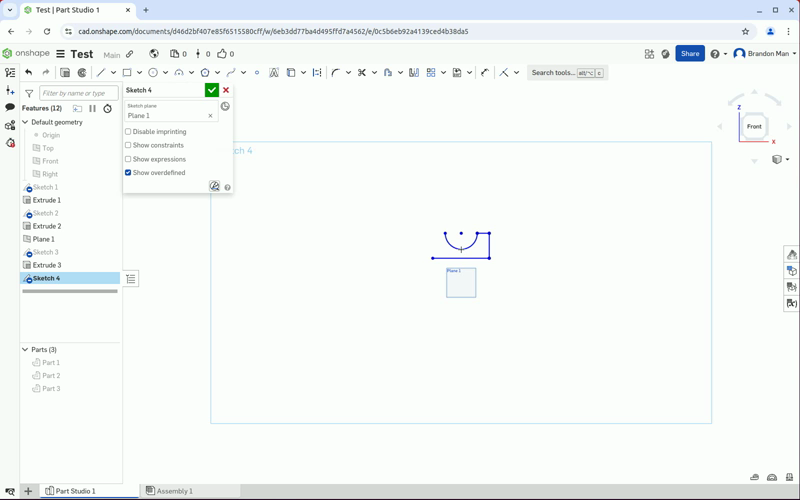
mouse_move(445, 233)
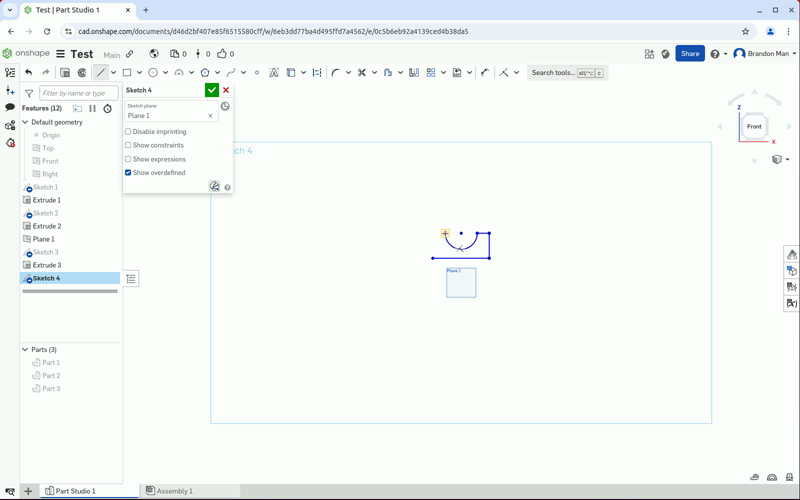
click(445, 233)
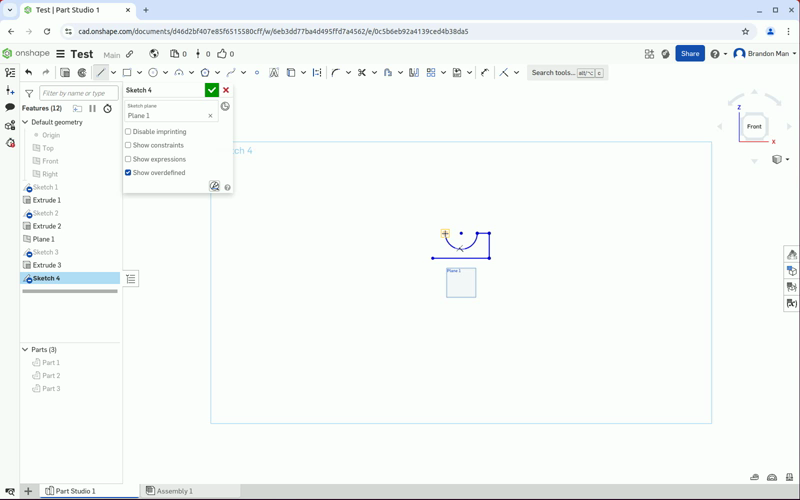
key_down(shift)
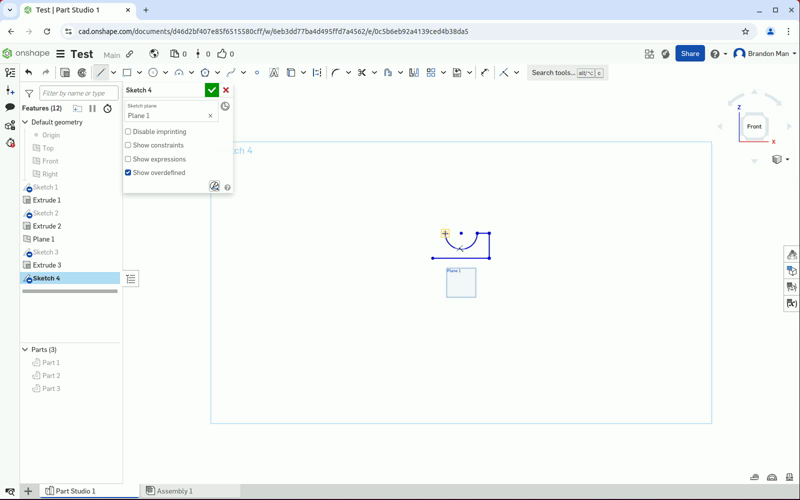
mouse_move(475, 233)
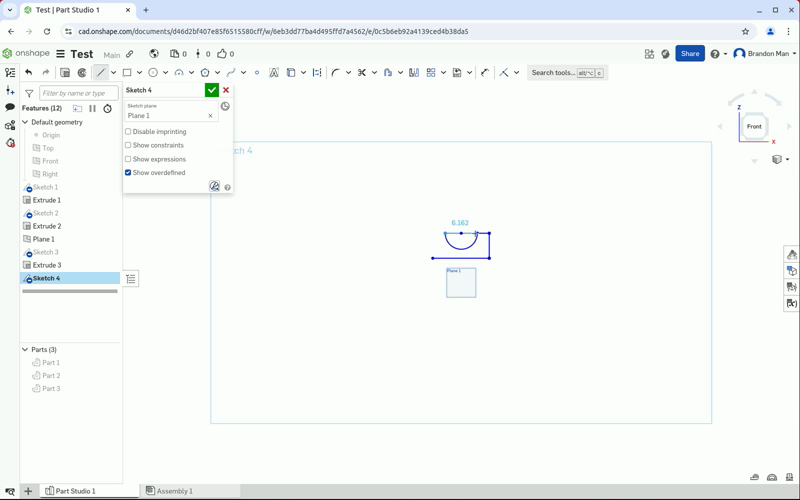
mouse_move(432, 233)
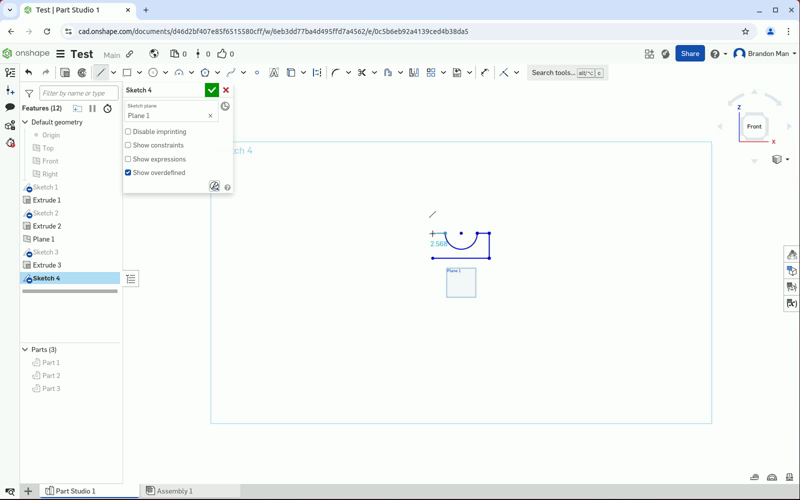
click(432, 233)
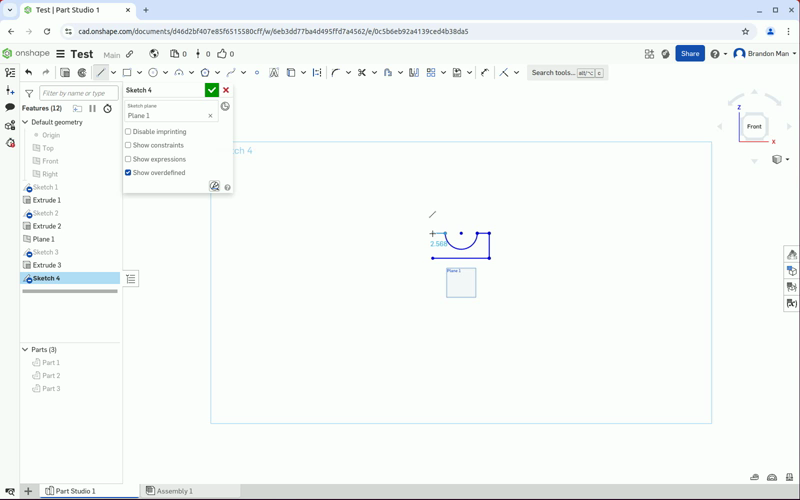
key_up(shift)
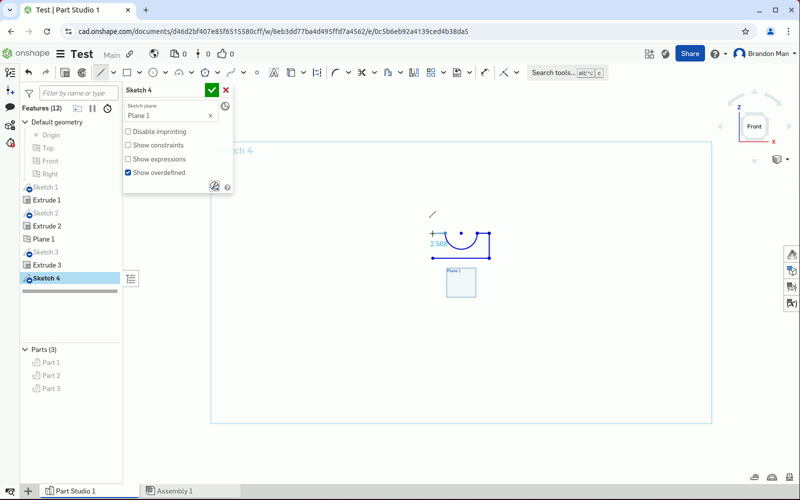
mouse_move(462, 233)
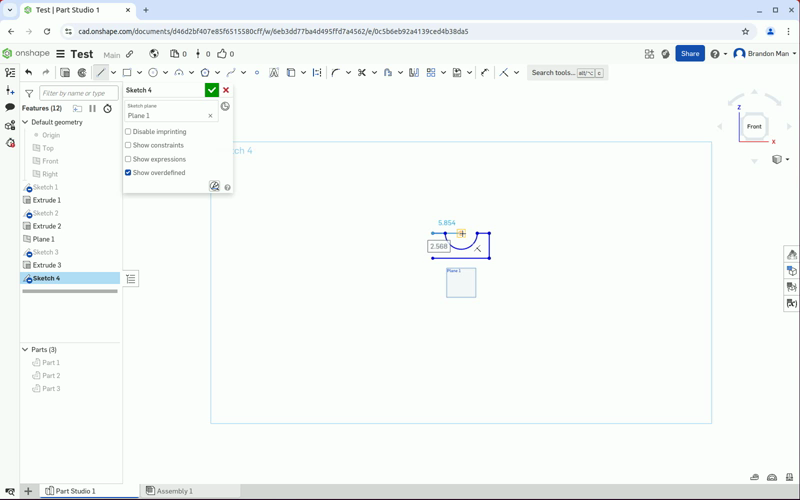
key_down(shift)
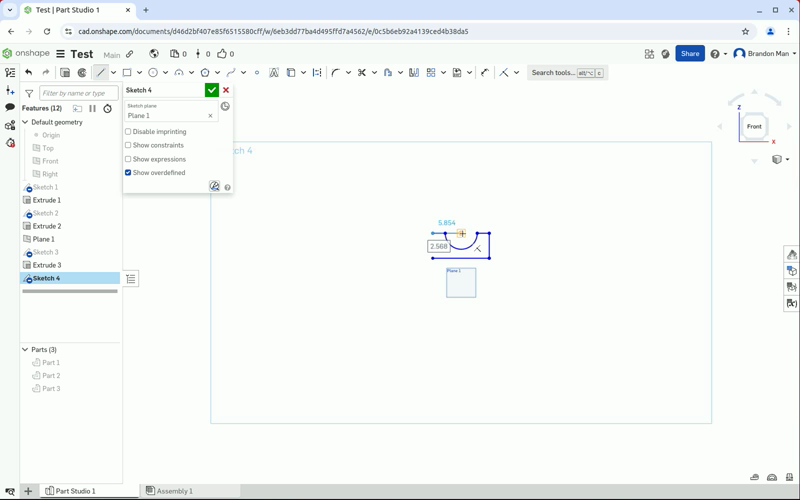
mouse_move(432, 258)
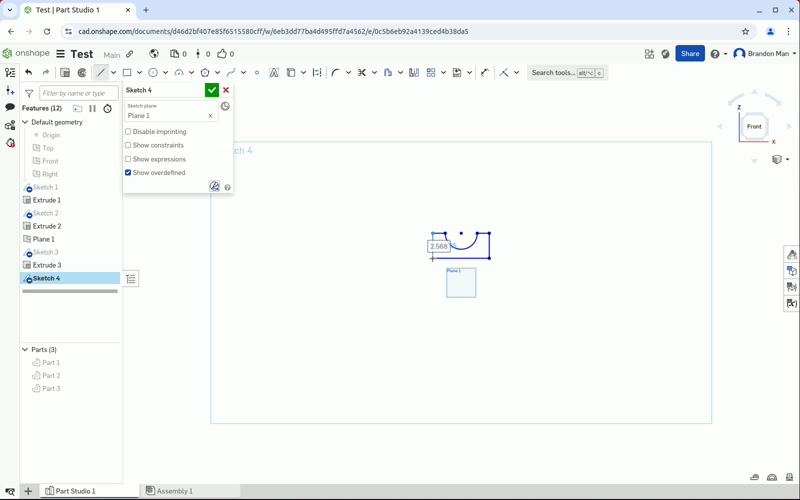
key_up(shift)
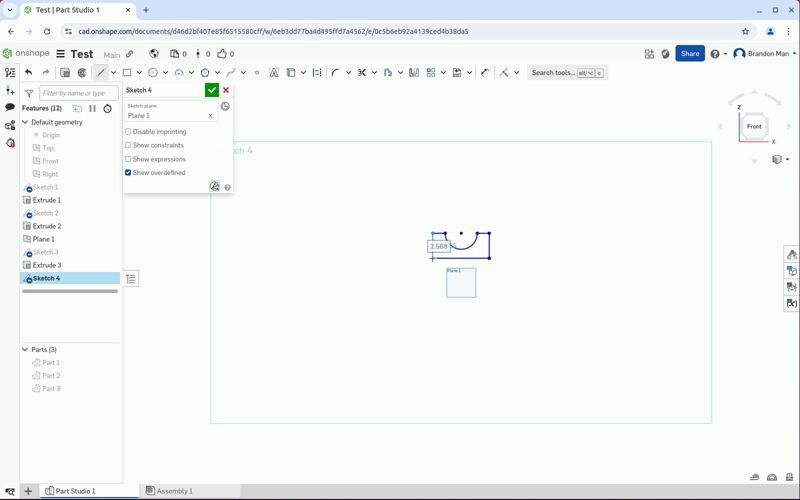
click(432, 258)
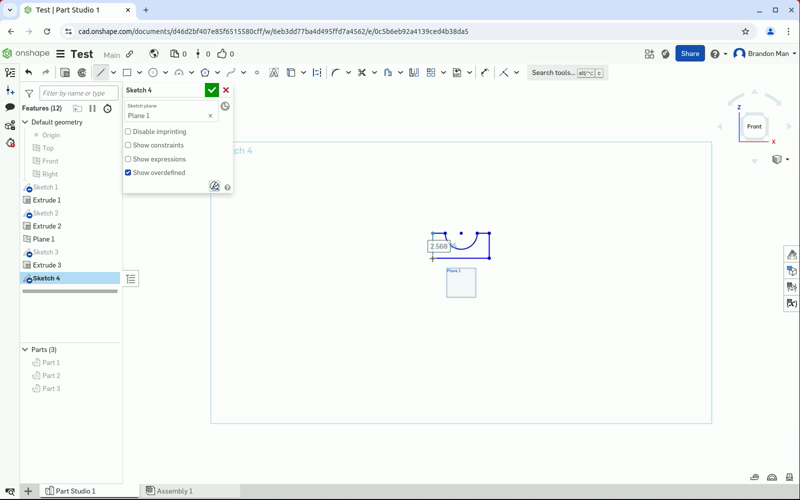
key(esc)
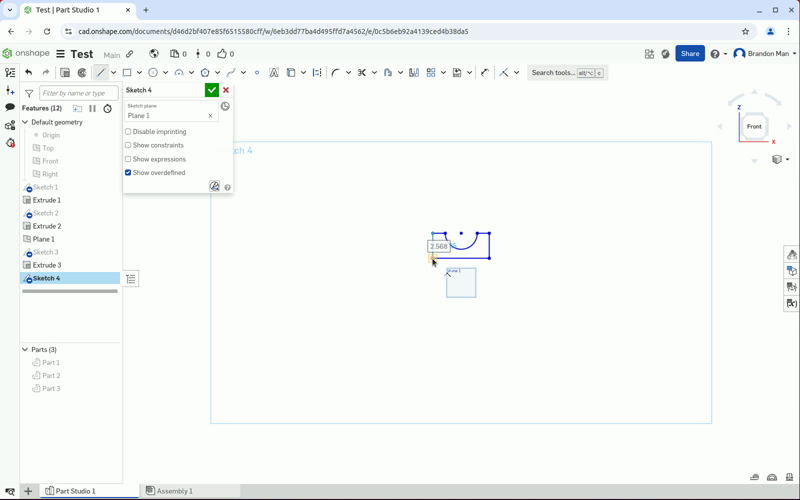
mouse_move(450, 241)
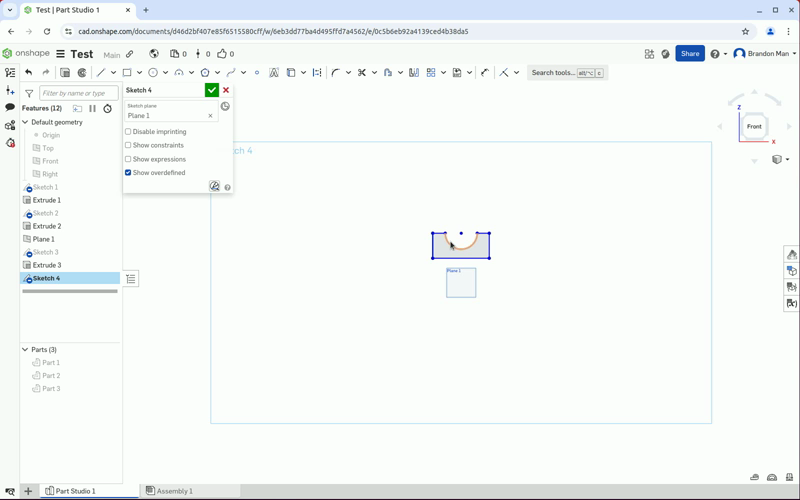
scroll(6)
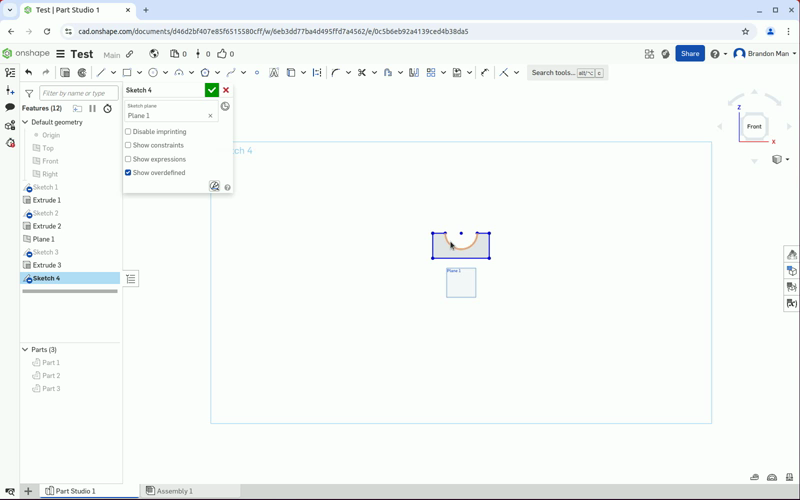
scroll(6)
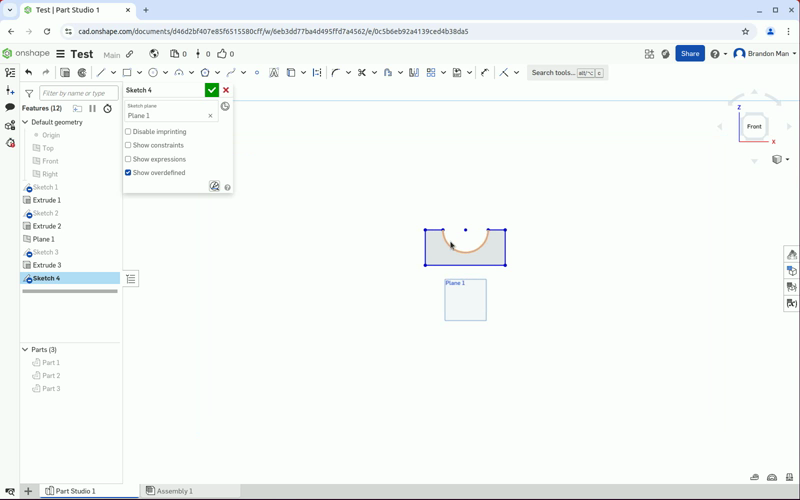
scroll(6)
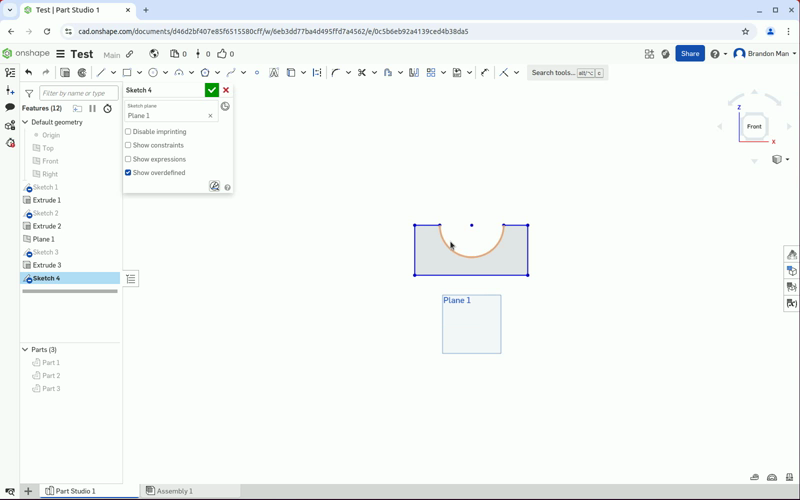
scroll(6)
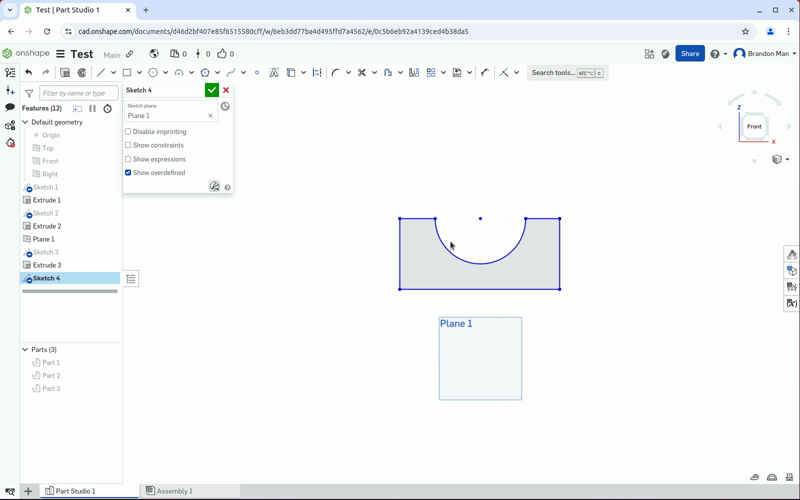
scroll(6)
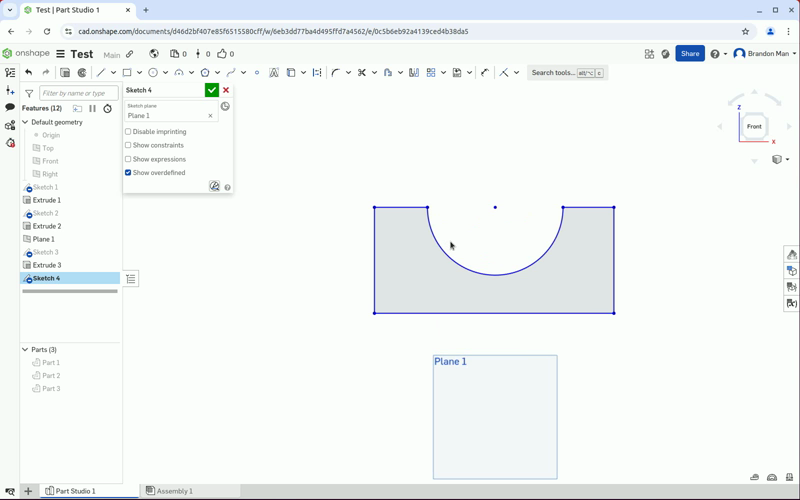
scroll(6)
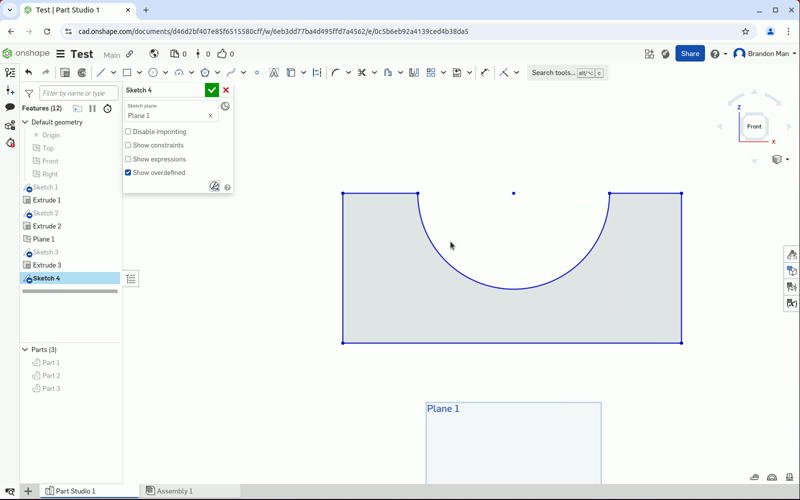
scroll(6)
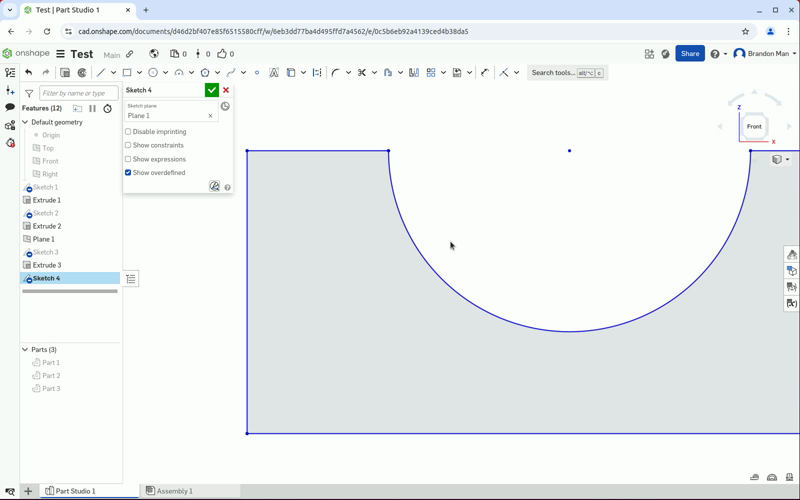
click(450, 241)
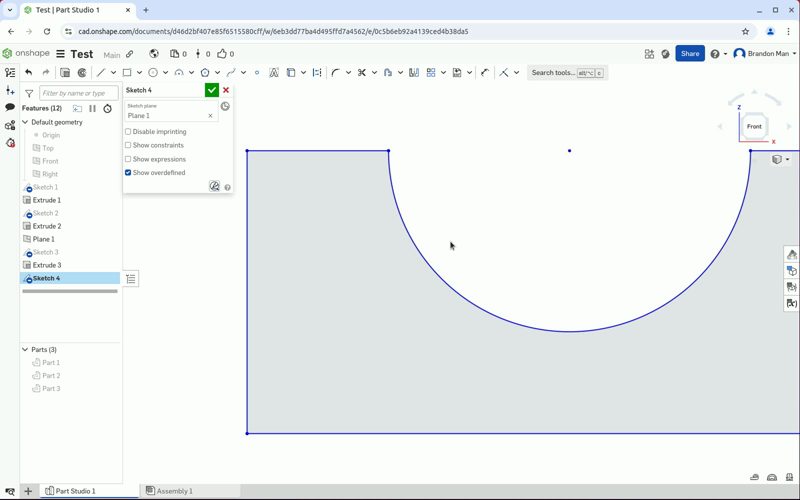
scroll(-6)
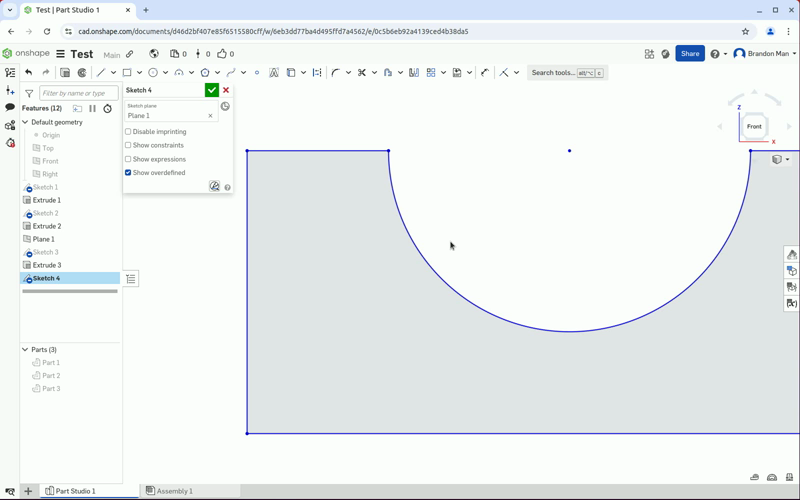
scroll(-6)
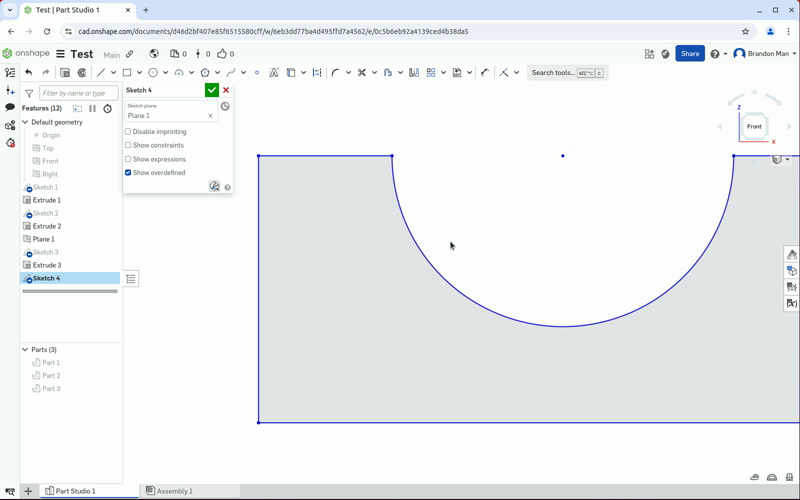
scroll(-6)
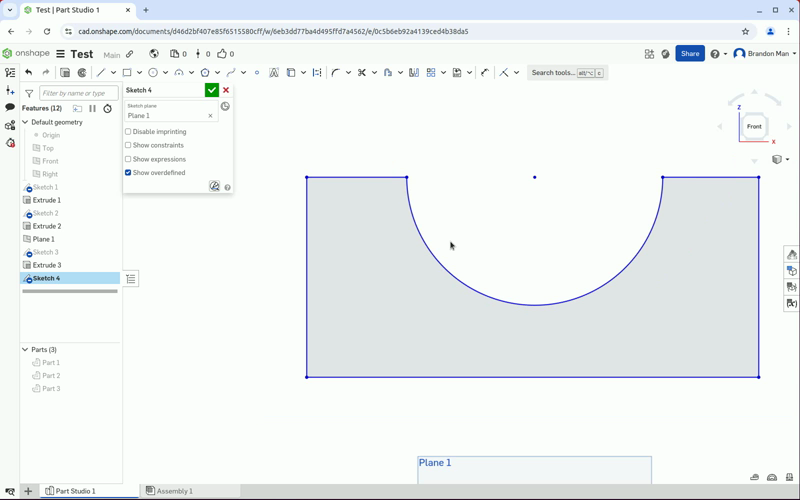
scroll(-6)
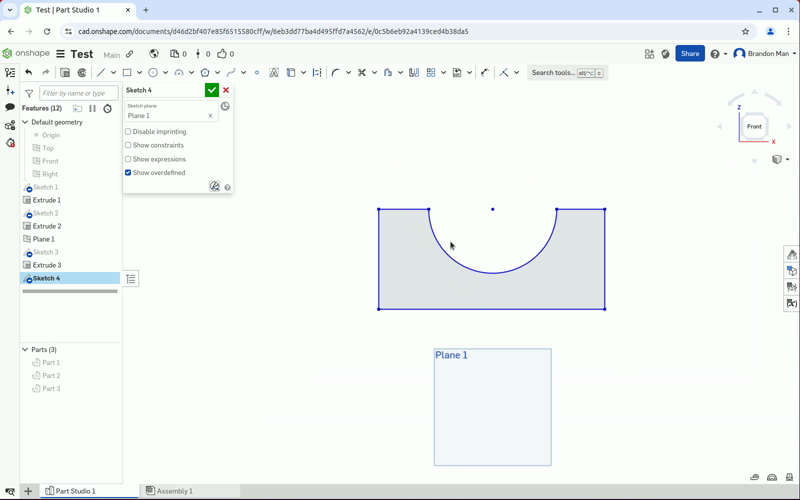
scroll(-6)
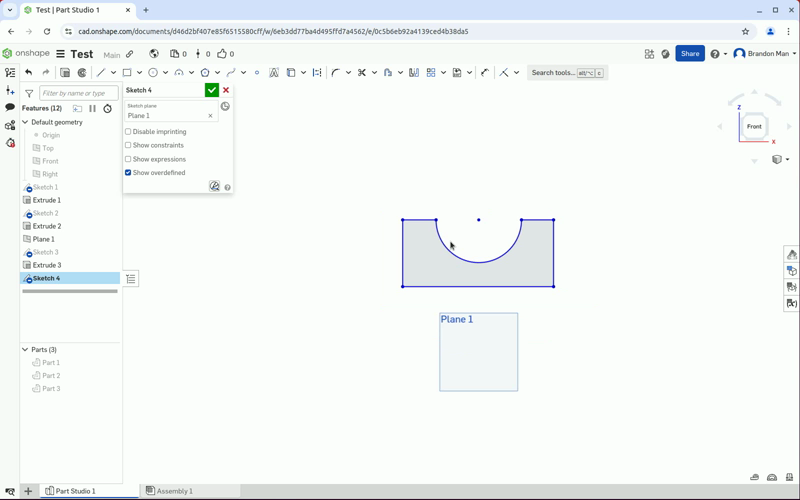
scroll(-6)
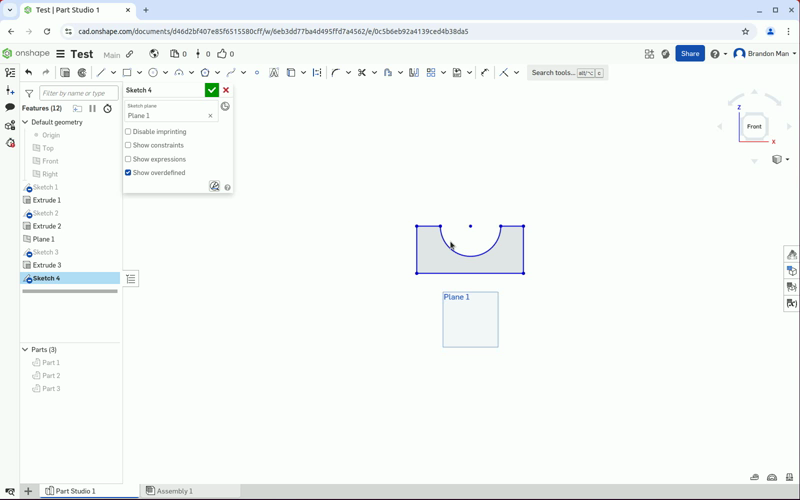
scroll(-6)
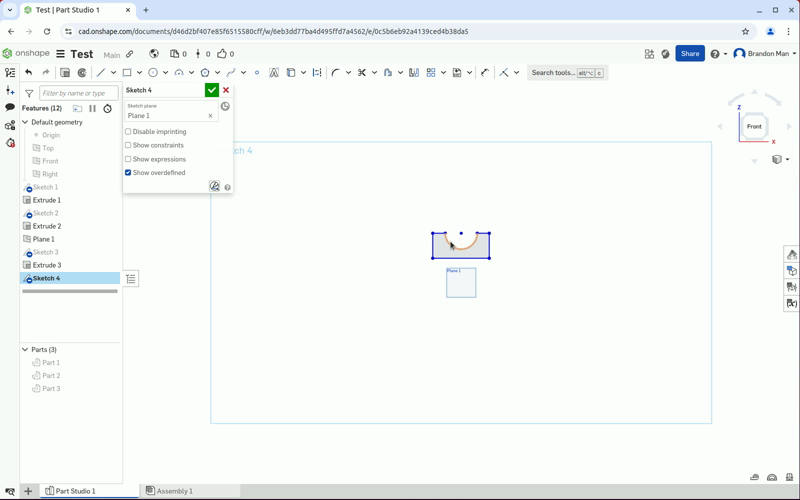
mouse_move(73, 352)
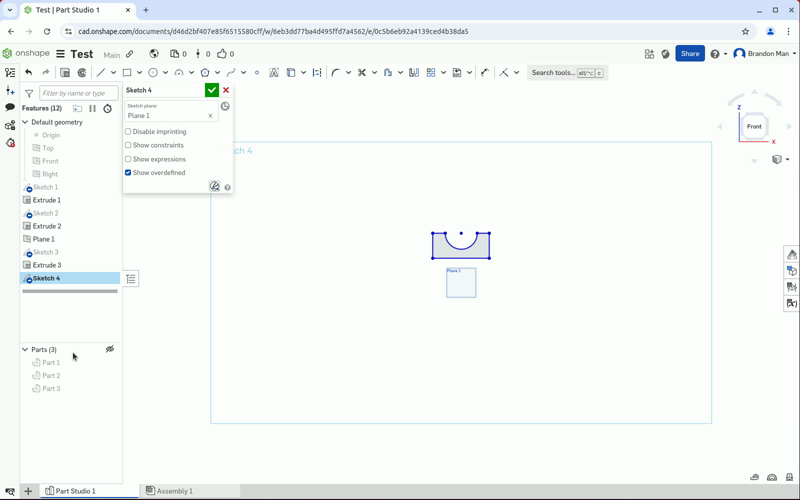
key(shift+y)
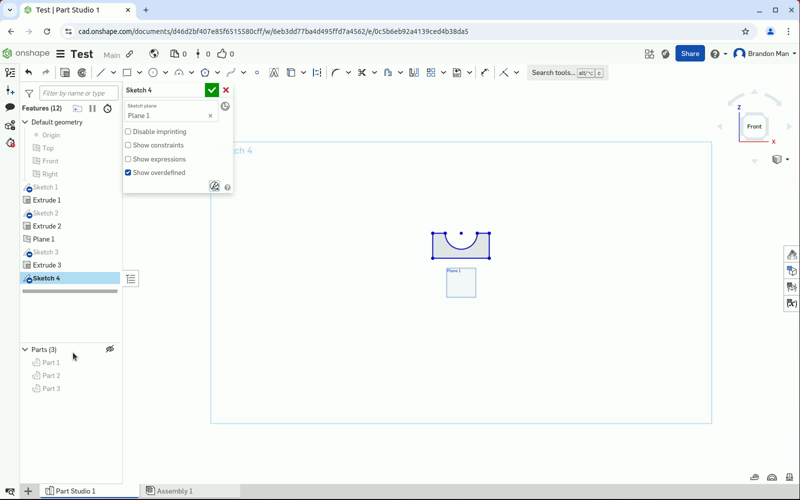
key(shift+e)
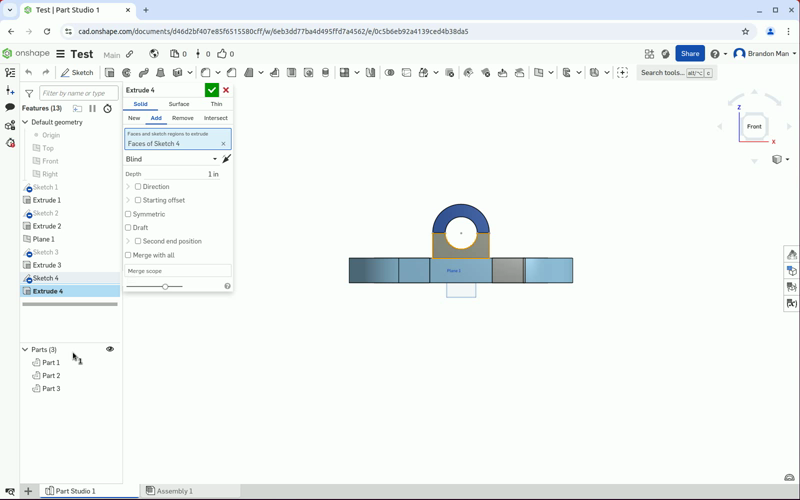
mouse_move(143, 106)
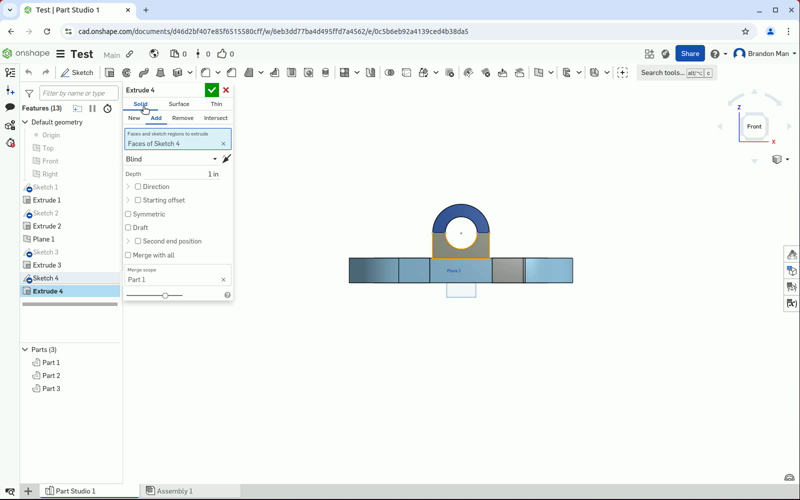
click(143, 106)
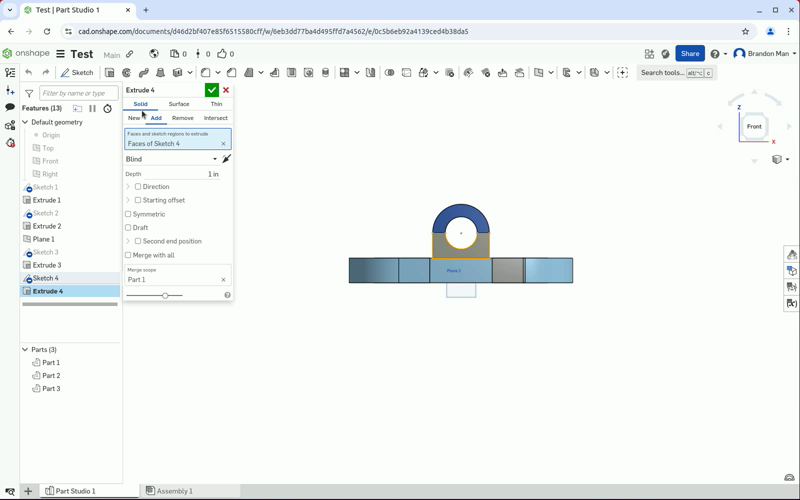
mouse_move(137, 120)
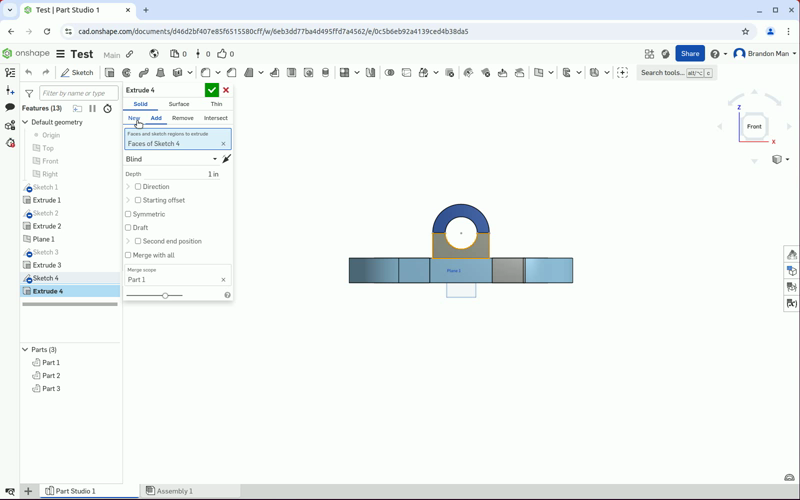
click(137, 120)
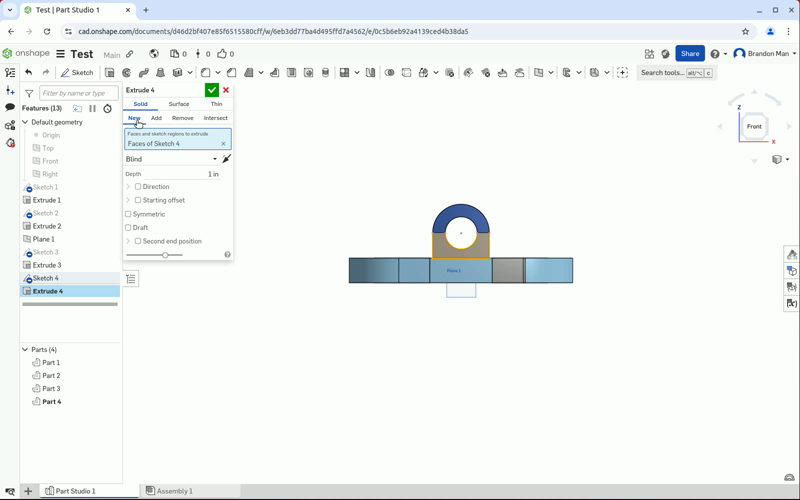
key(tab, 4)
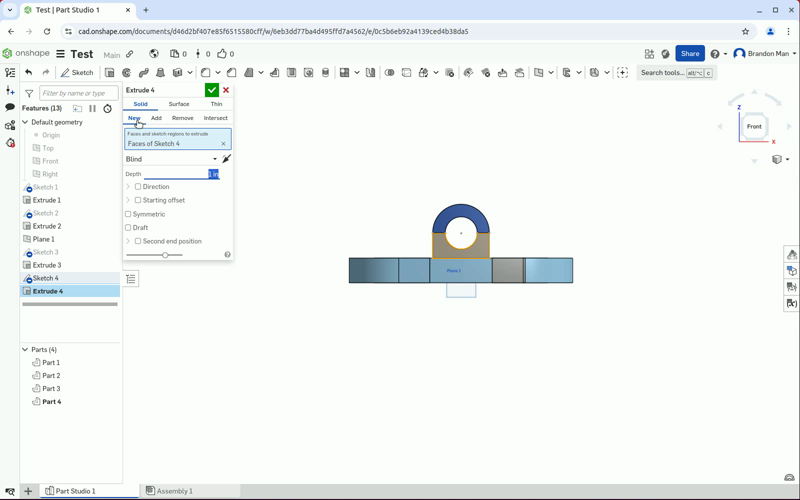
text(-5.055)
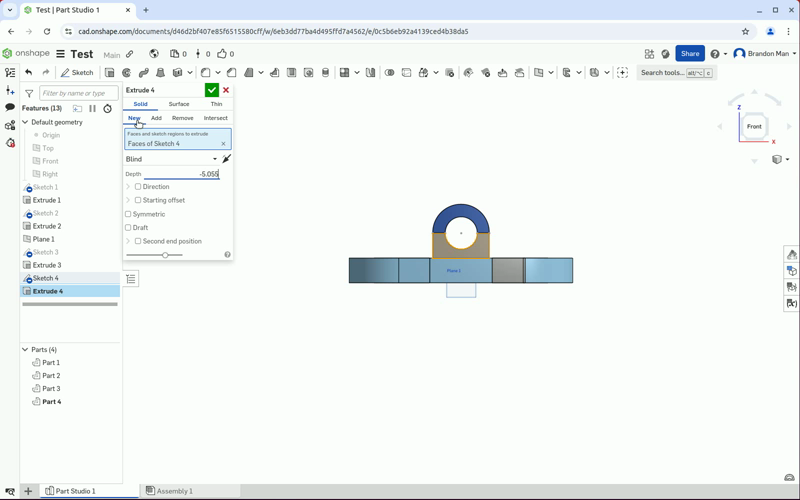
key(enter)
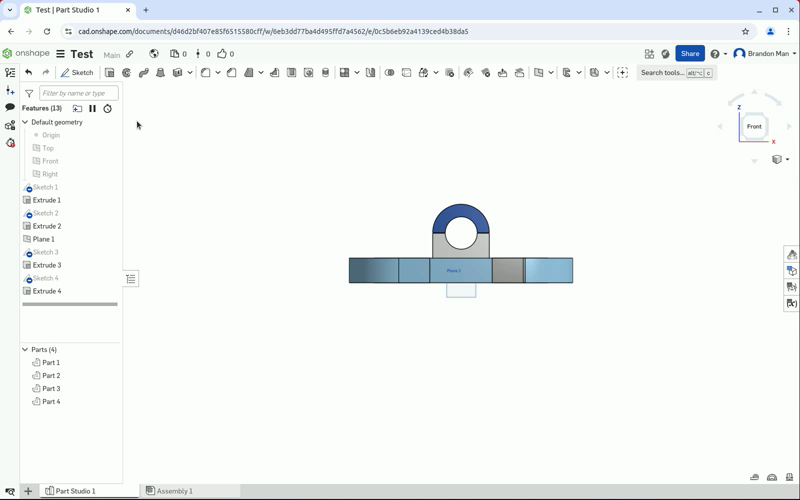
key(shift+h)
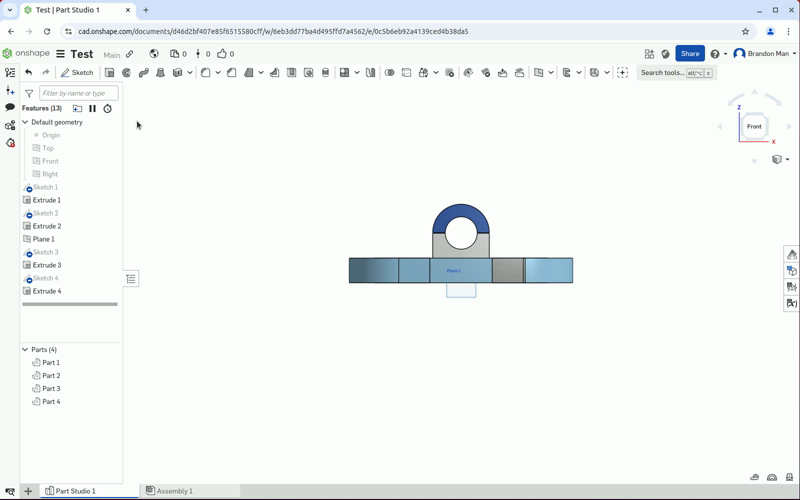
key(shift+h)
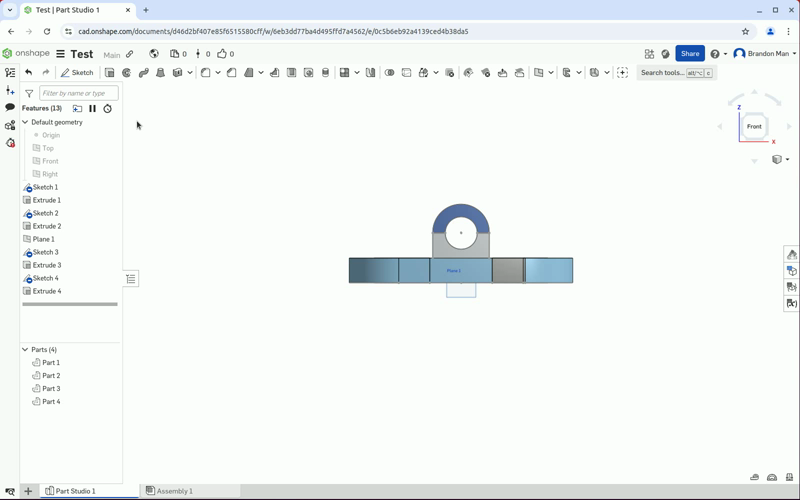
key(shift+7)
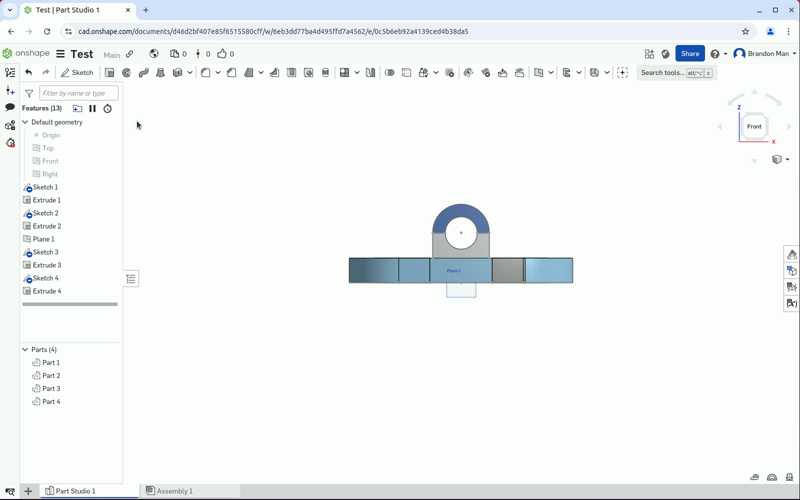
key(left, 2)
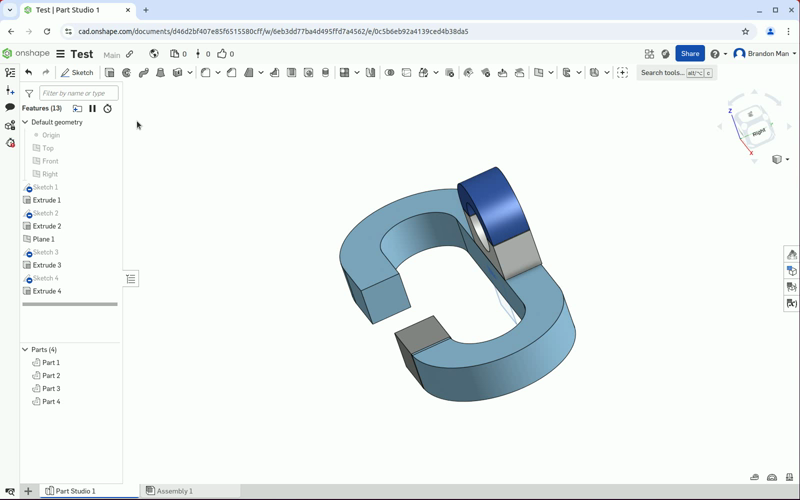
key(down, 2)
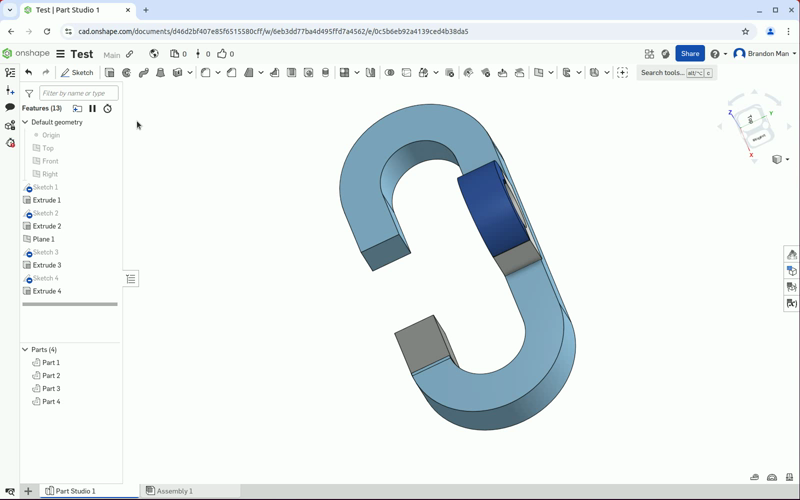
key(up, 2)
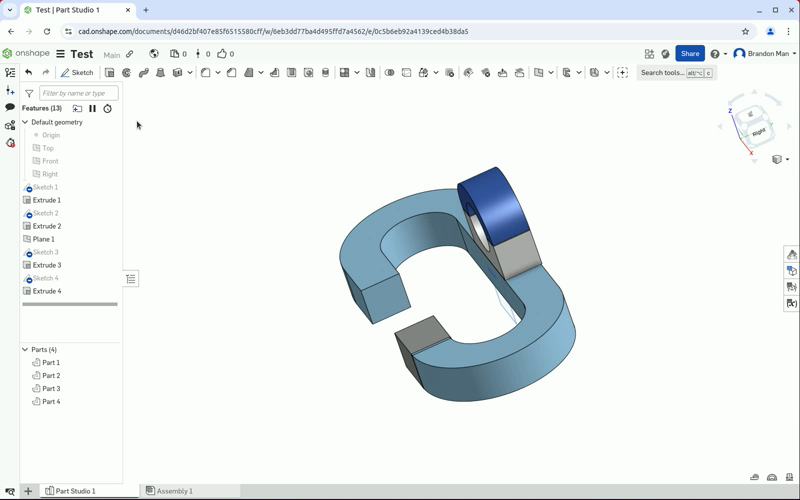
key(right, 2)
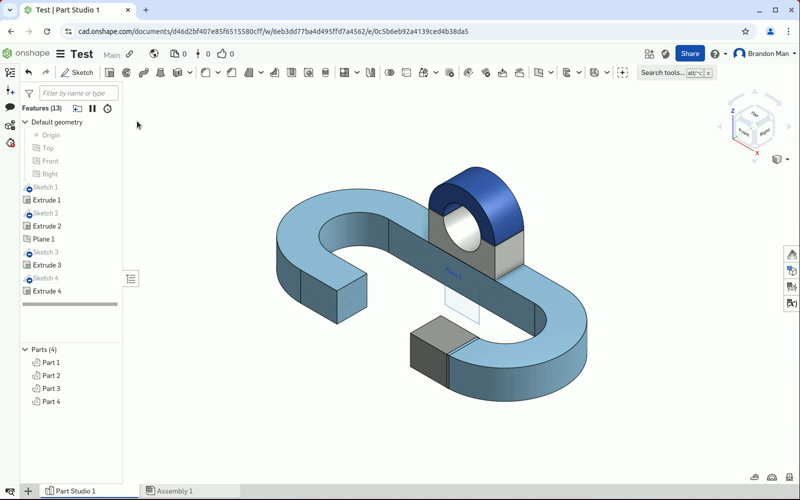
mouse_move(73, 189)
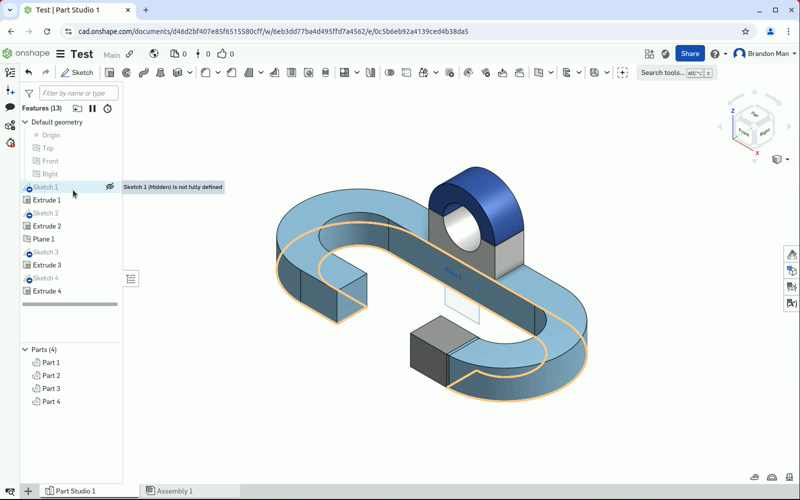
click(73, 189)